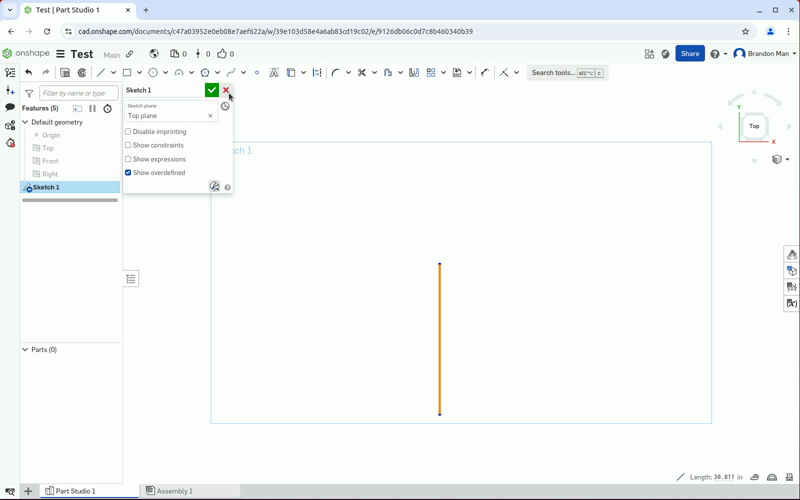
key(shift+h)
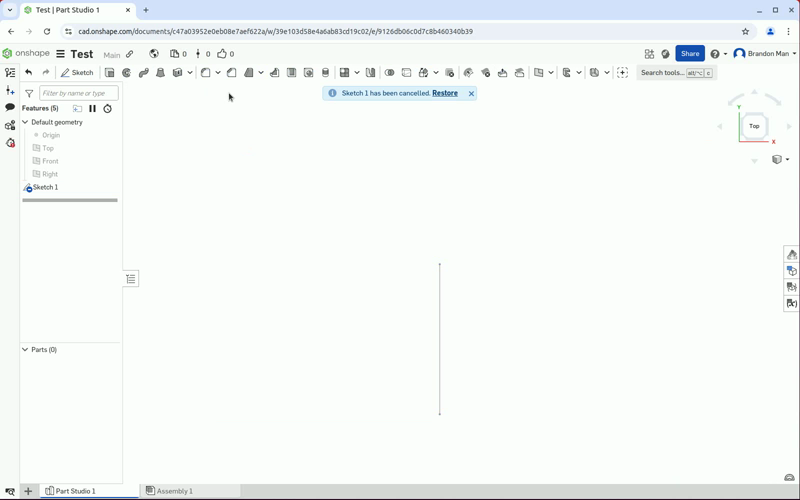
key(shift+s)
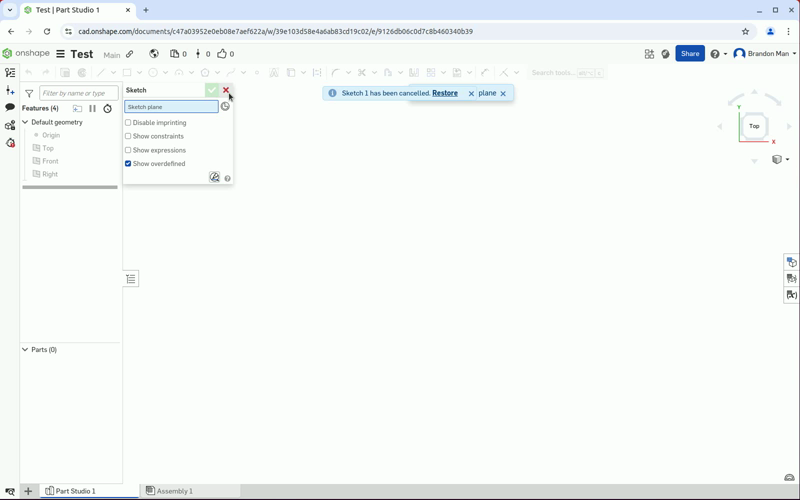
mouse_move(73, 150)
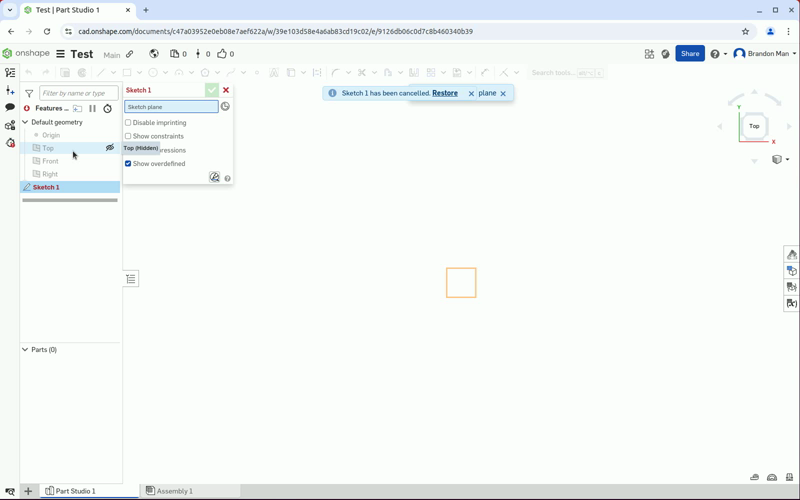
click(73, 150)
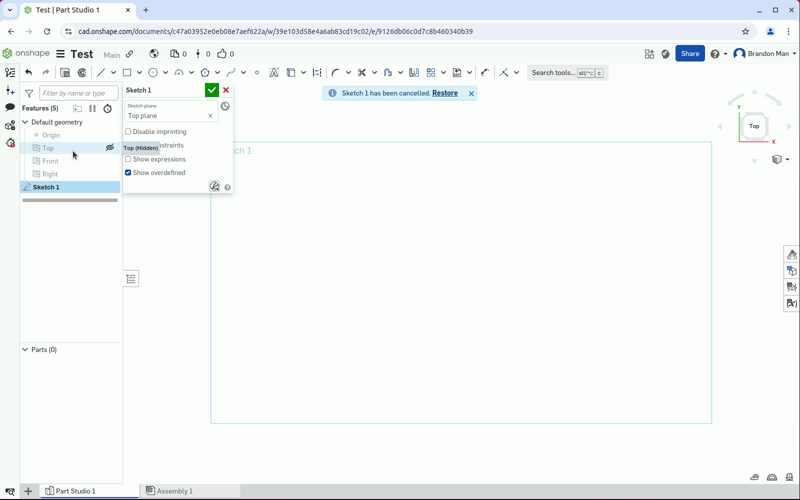
mouse_move(73, 352)
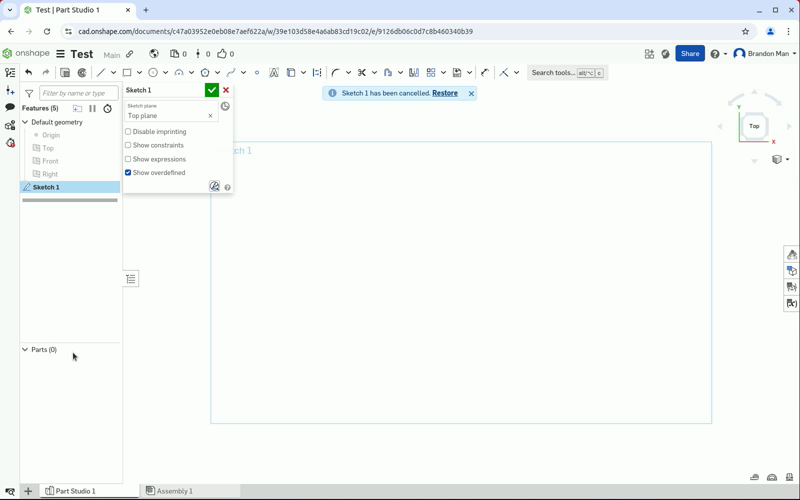
key(y)
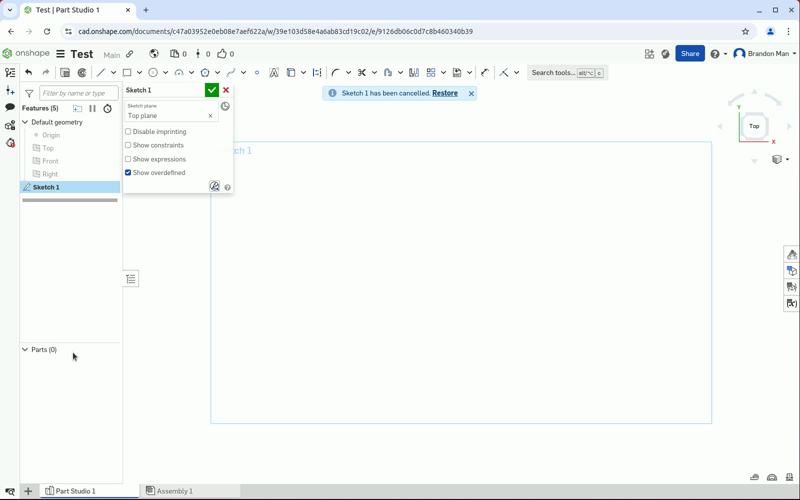
key(l)
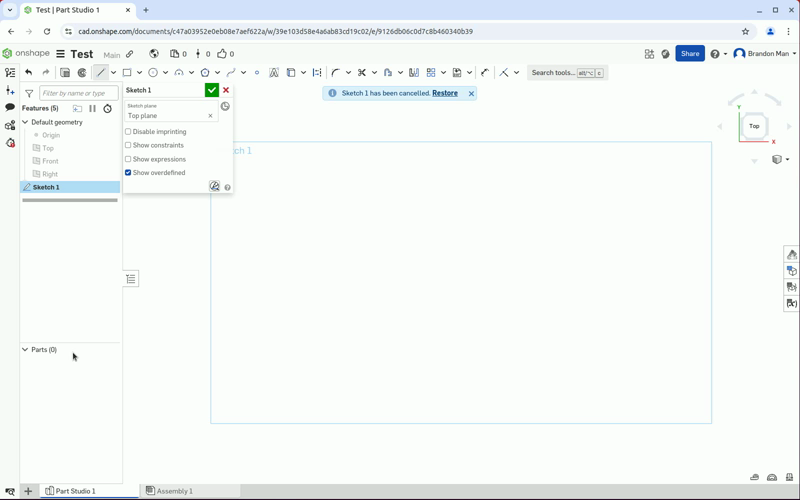
key_down(shift)
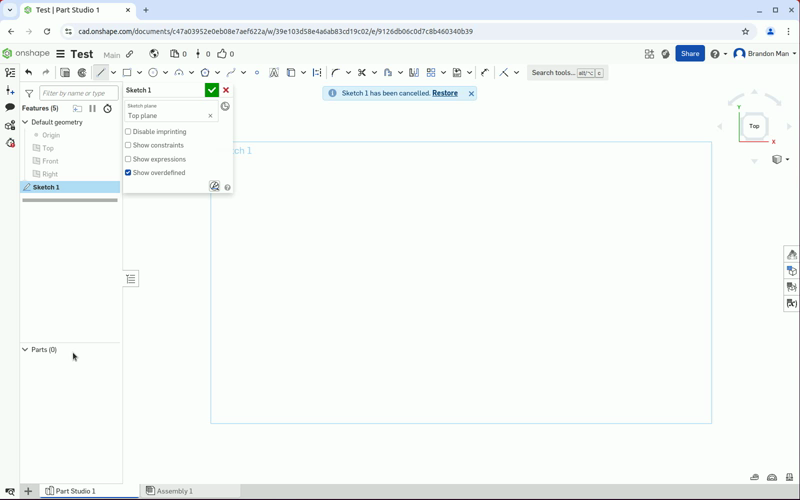
mouse_move(348, 282)
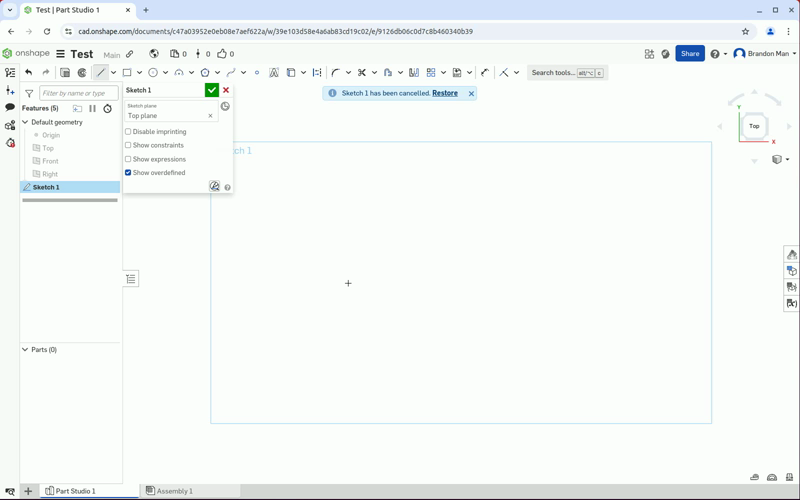
click(348, 282)
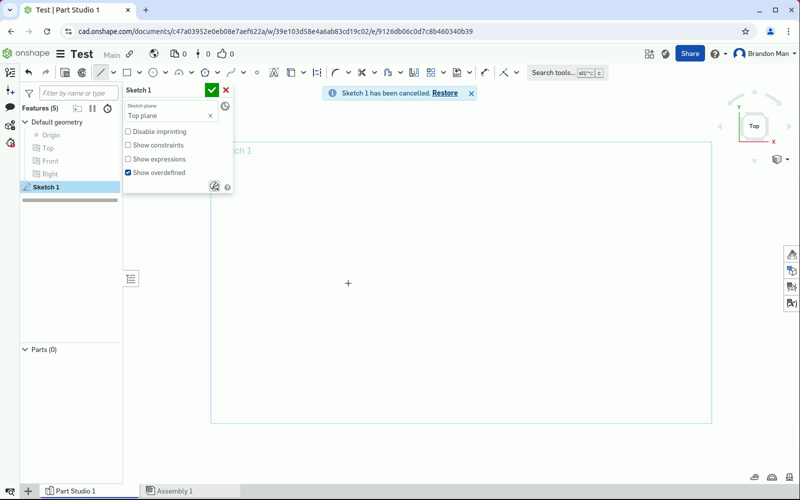
key_up(shift)
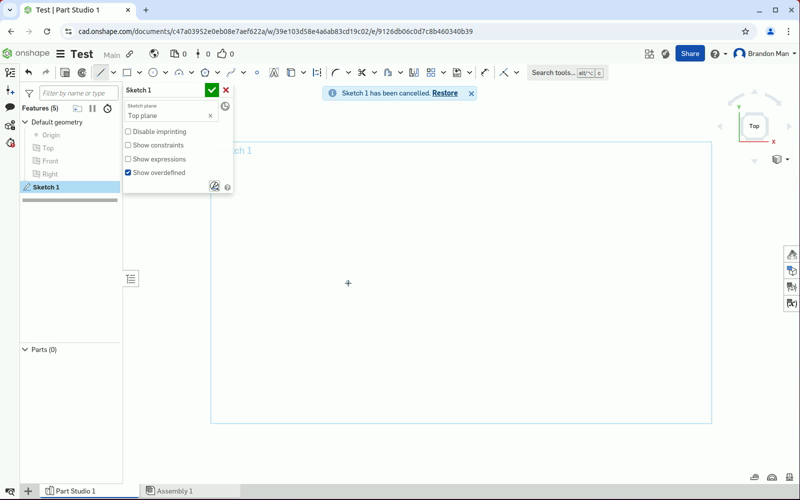
key_down(shift)
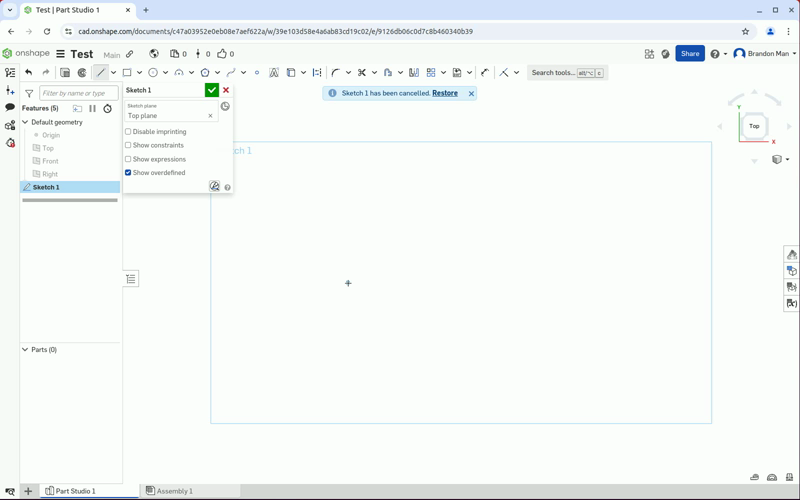
mouse_move(460, 282)
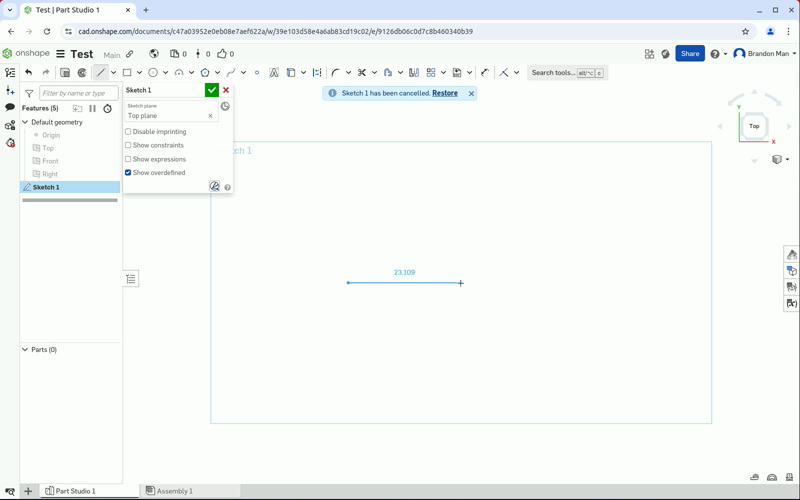
click(460, 282)
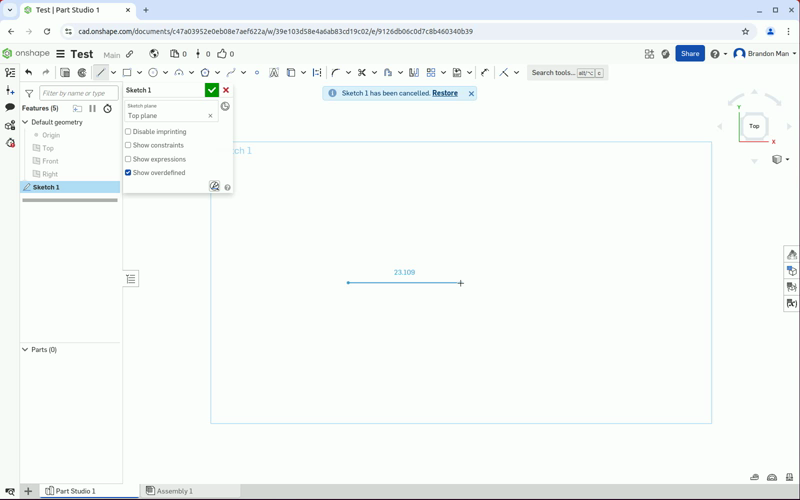
key_up(shift)
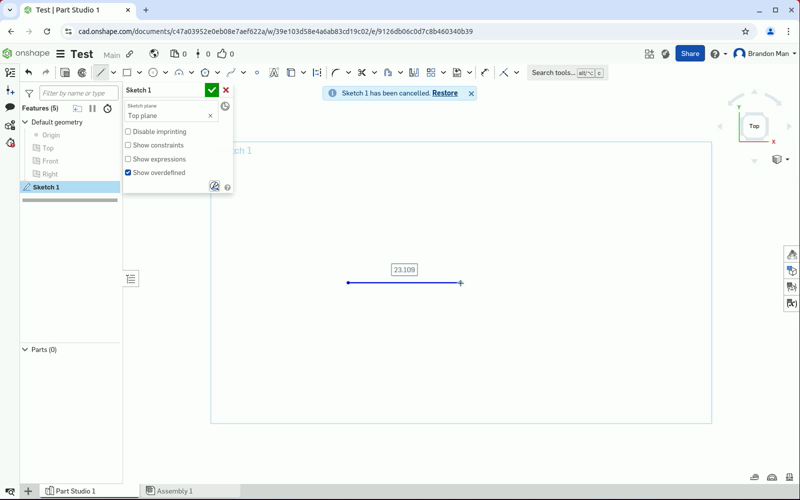
key_down(shift)
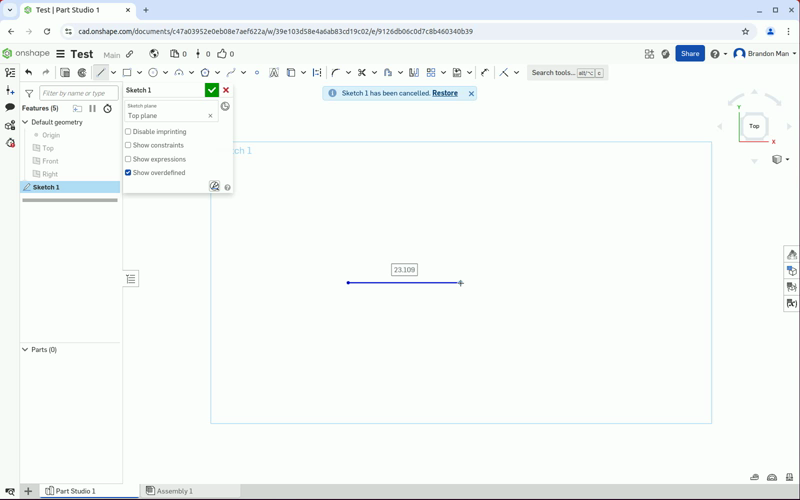
mouse_move(490, 282)
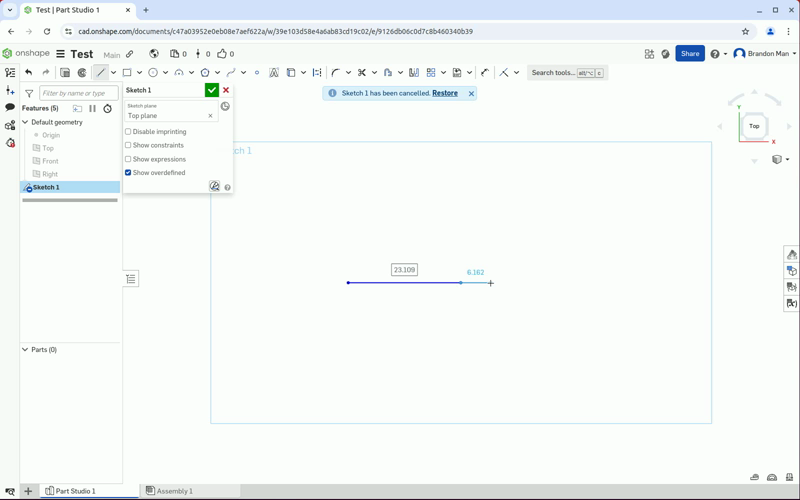
mouse_move(460, 230)
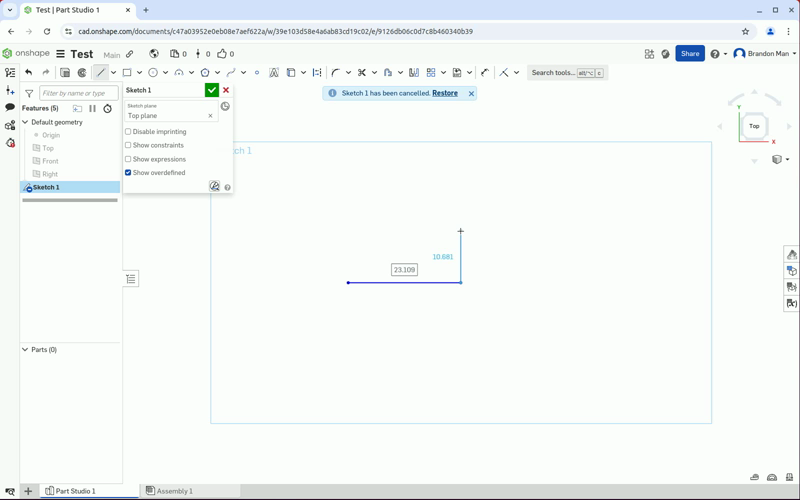
click(460, 230)
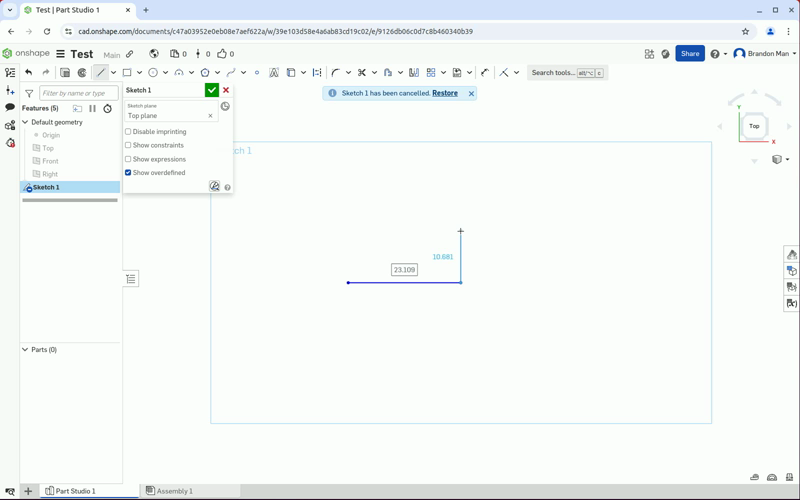
key_up(shift)
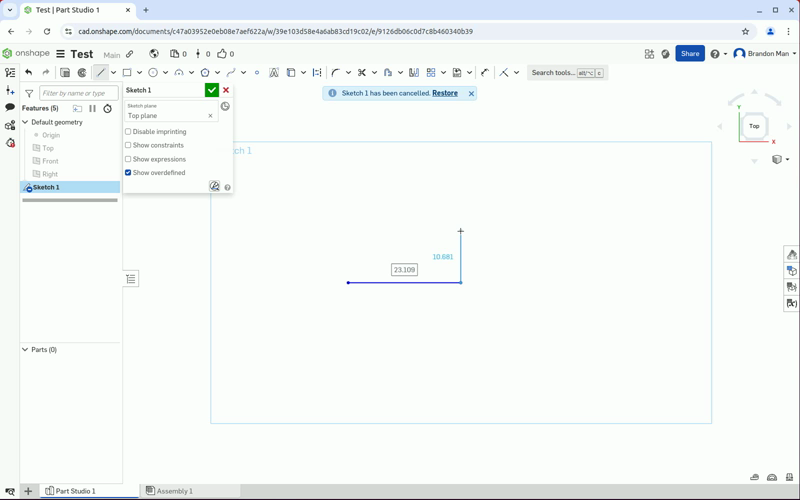
key_down(shift)
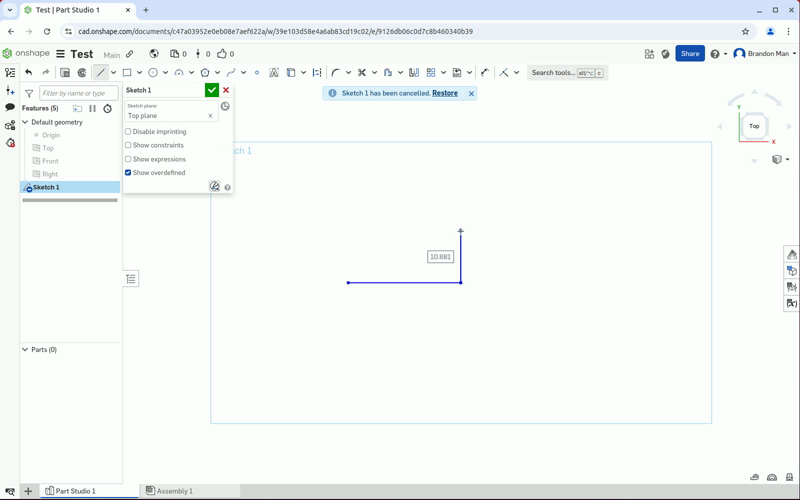
mouse_move(348, 230)
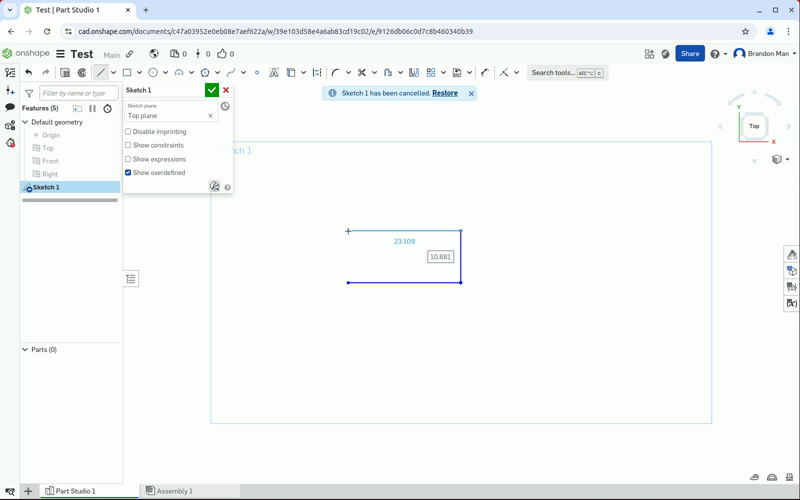
click(348, 230)
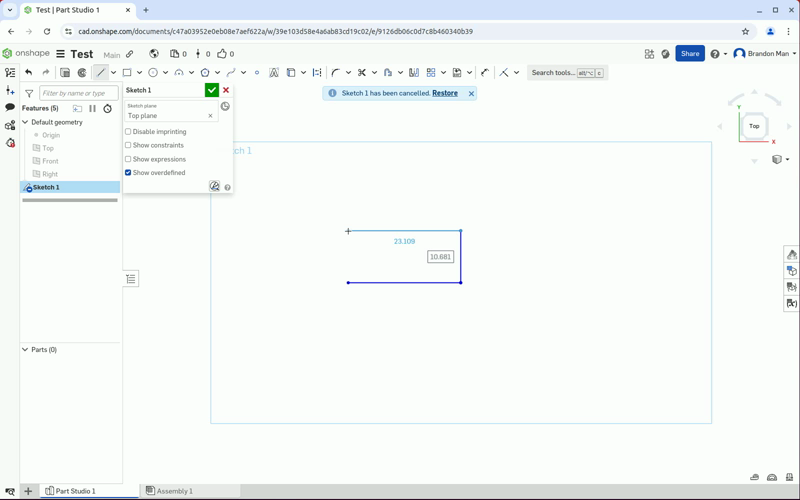
key_up(shift)
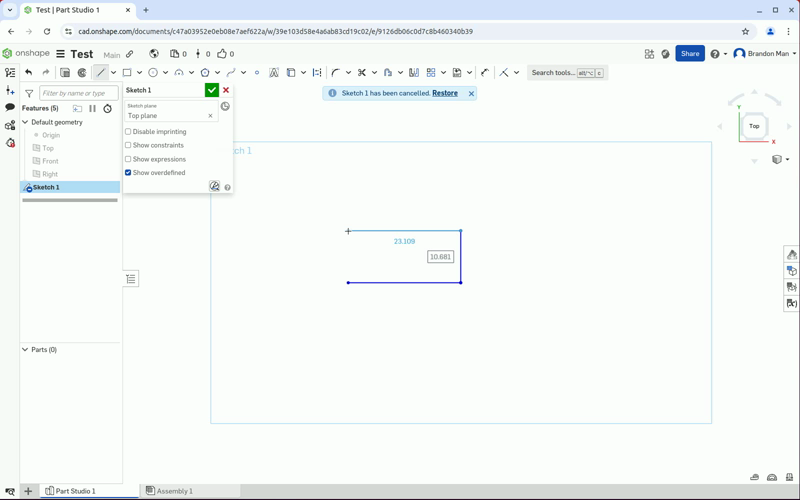
mouse_move(378, 230)
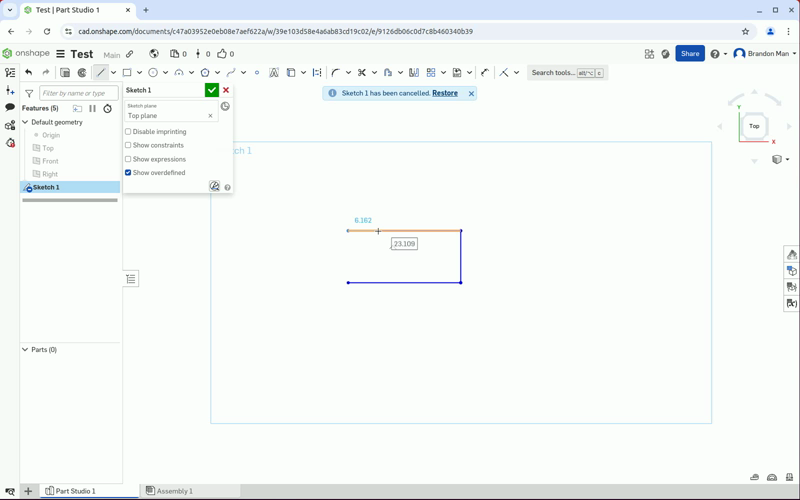
key_down(shift)
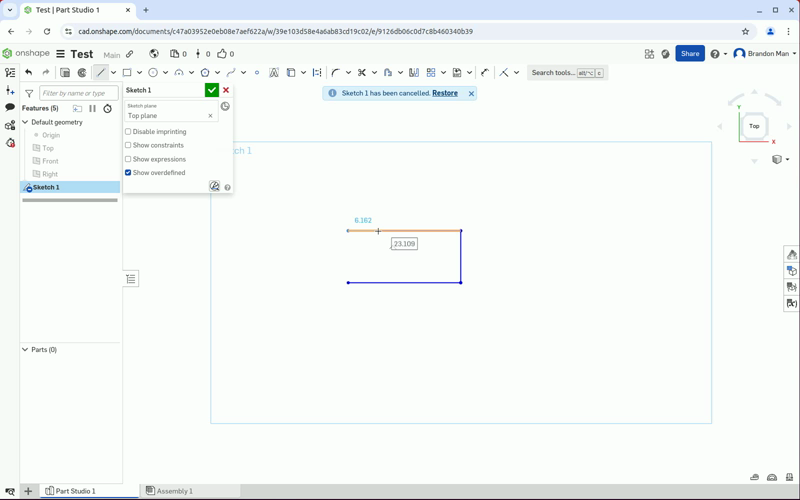
mouse_move(348, 282)
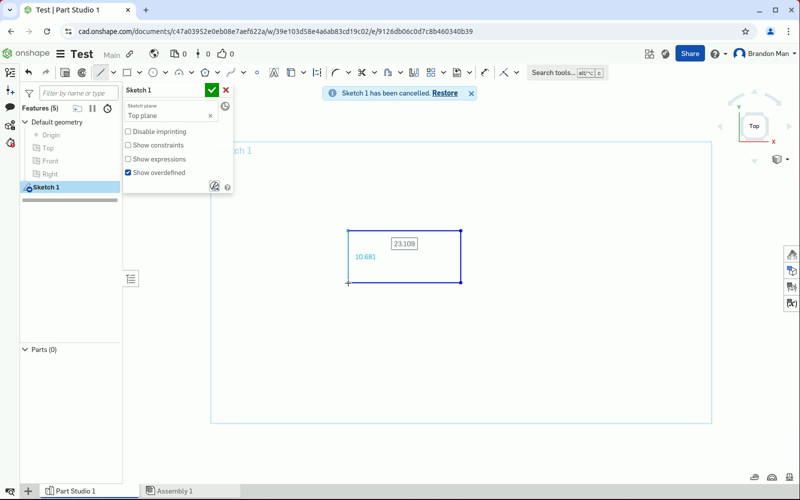
key_up(shift)
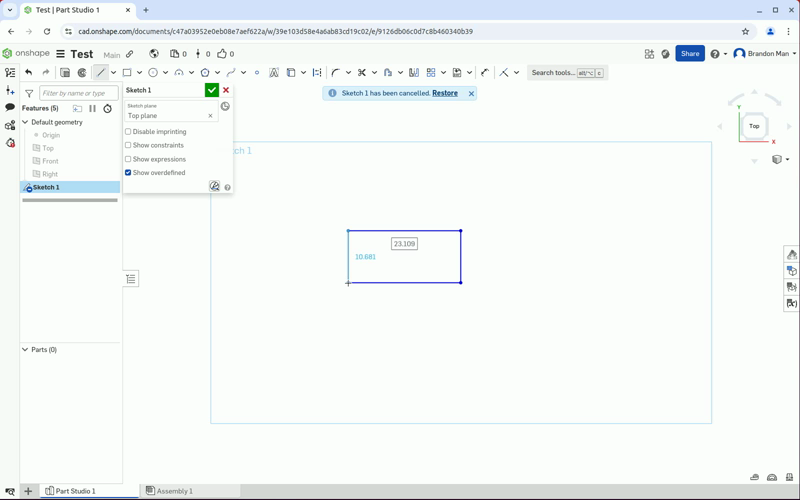
click(348, 282)
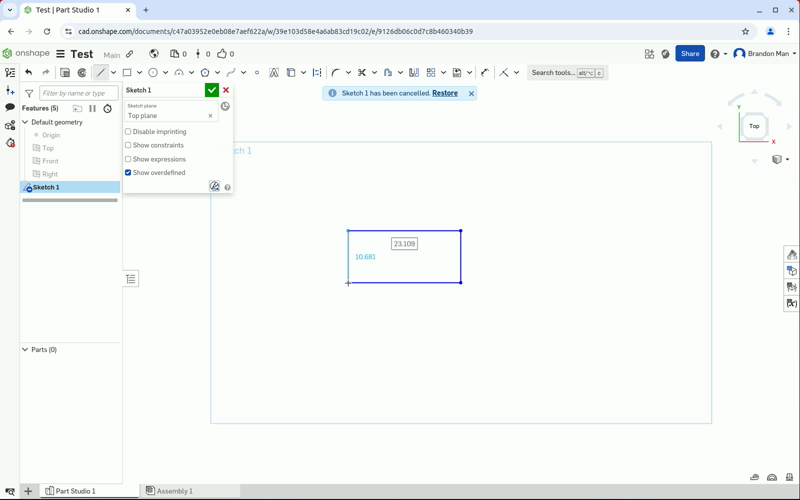
key(esc)
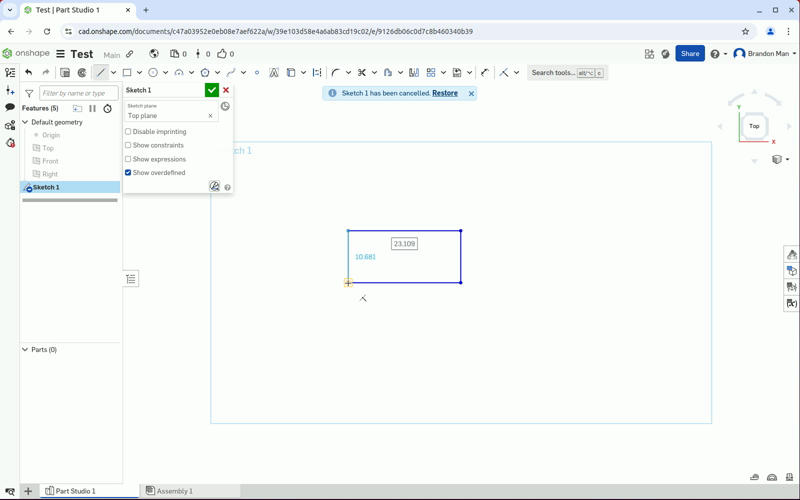
key(l)
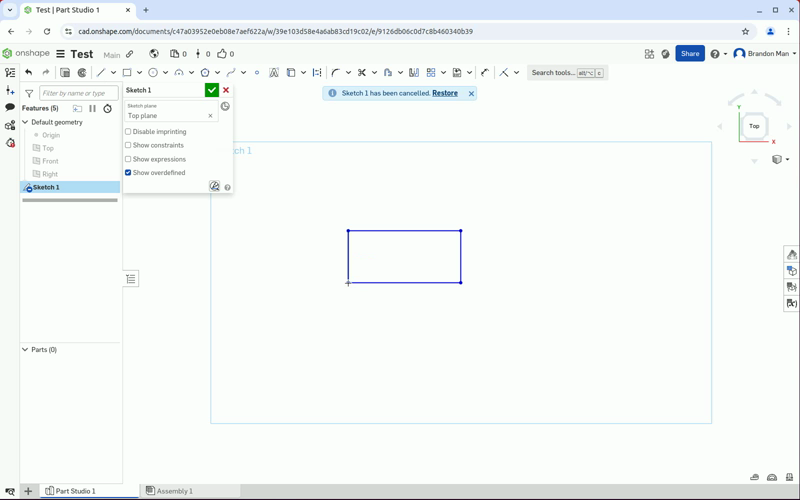
key_down(shift)
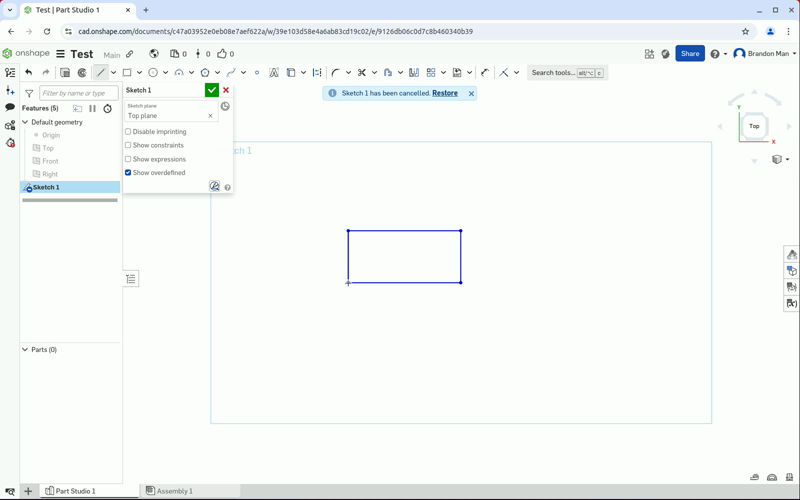
mouse_move(351, 279)
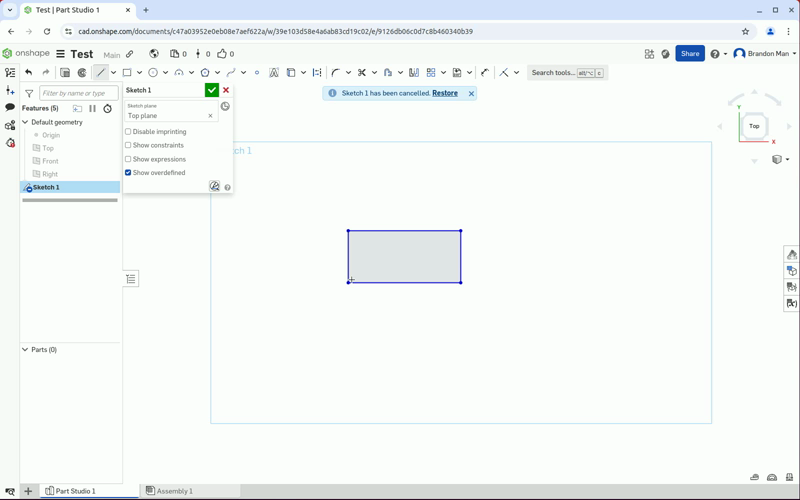
click(351, 279)
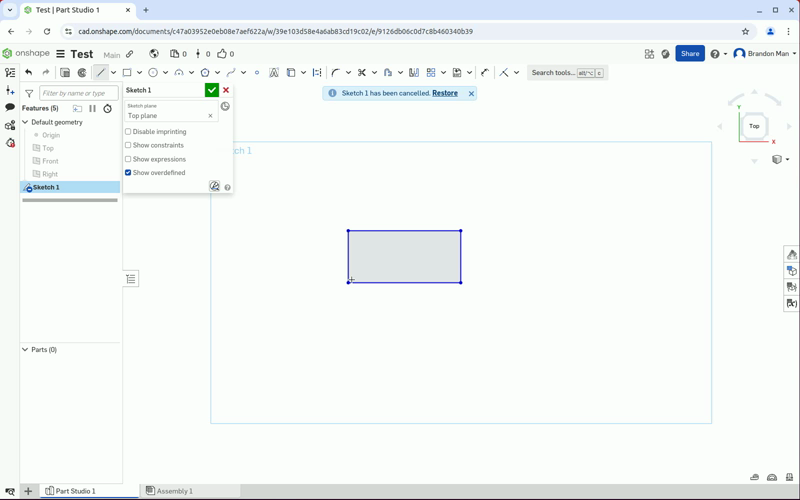
key_up(shift)
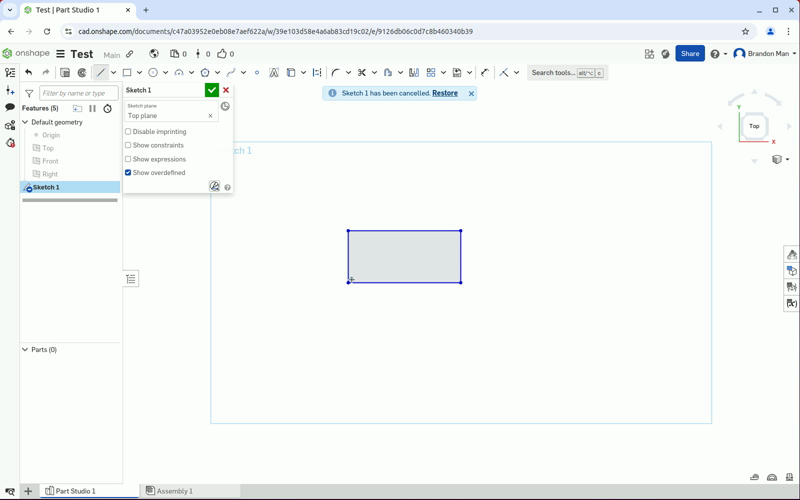
key_down(shift)
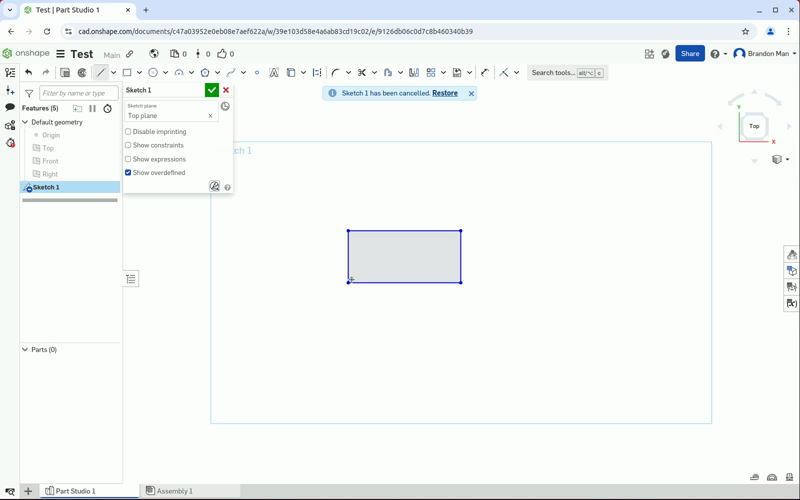
mouse_move(457, 279)
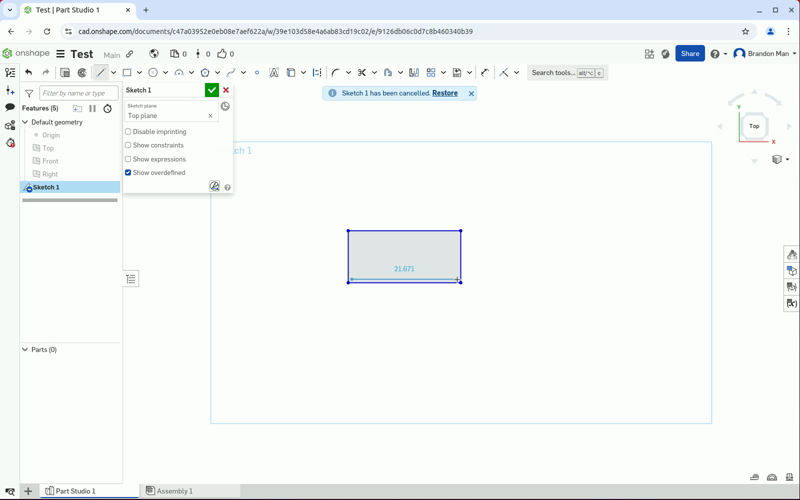
click(457, 279)
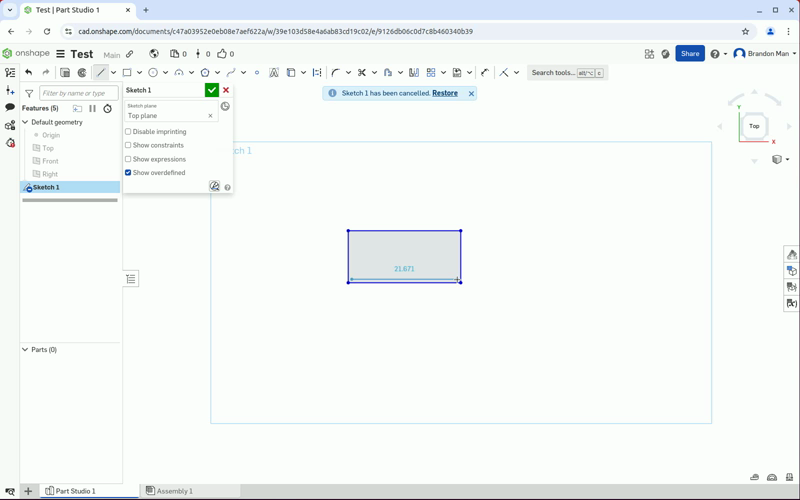
key_up(shift)
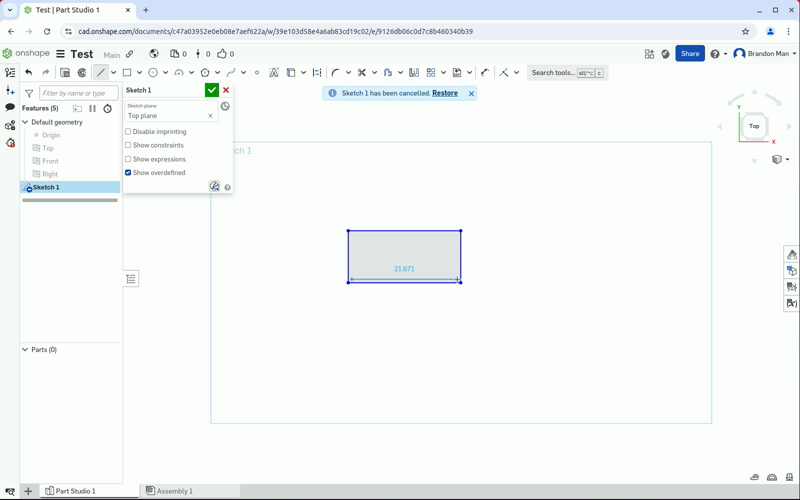
key_down(shift)
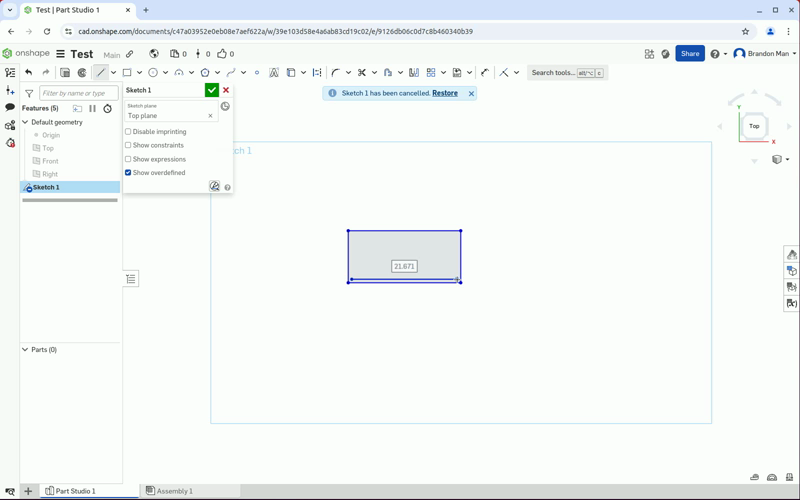
mouse_move(487, 279)
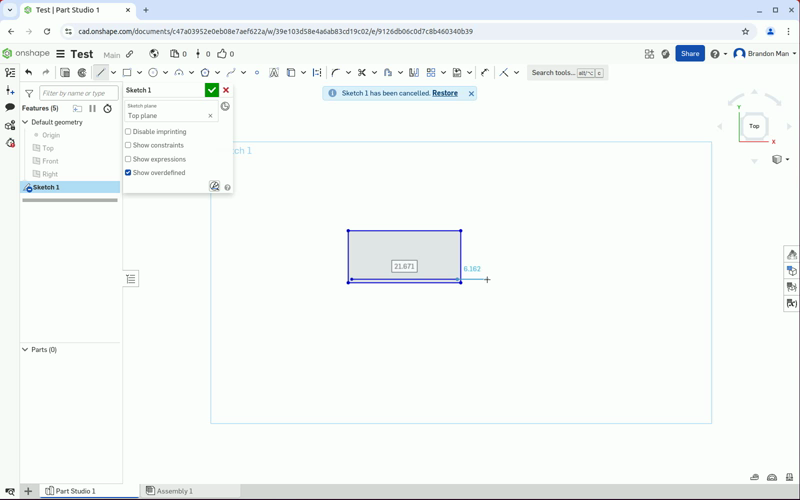
mouse_move(457, 234)
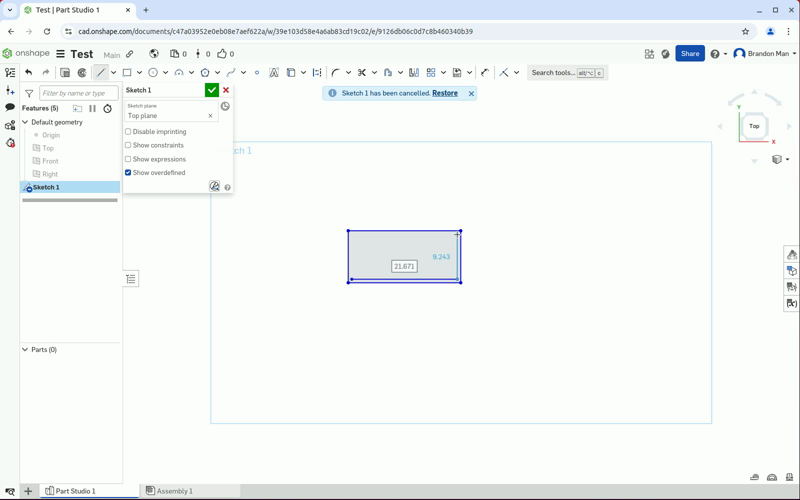
click(457, 234)
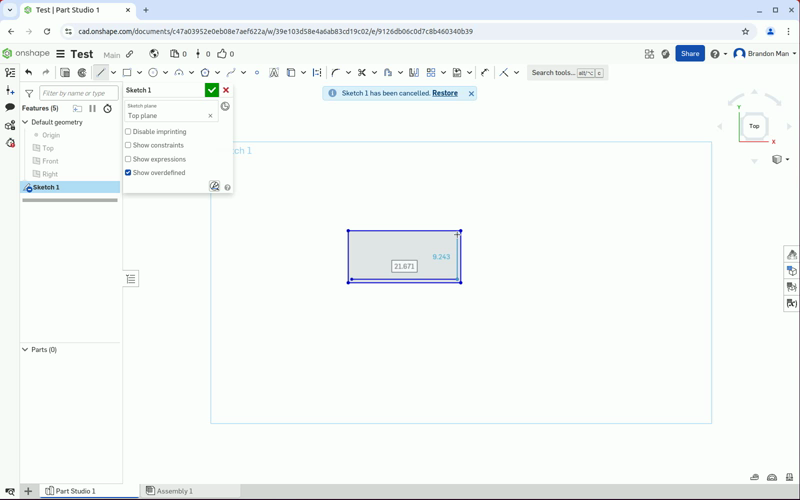
key_up(shift)
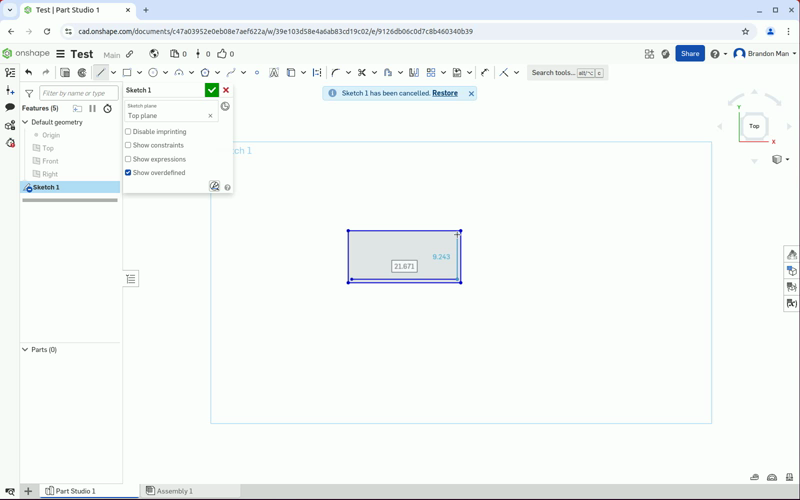
key_down(shift)
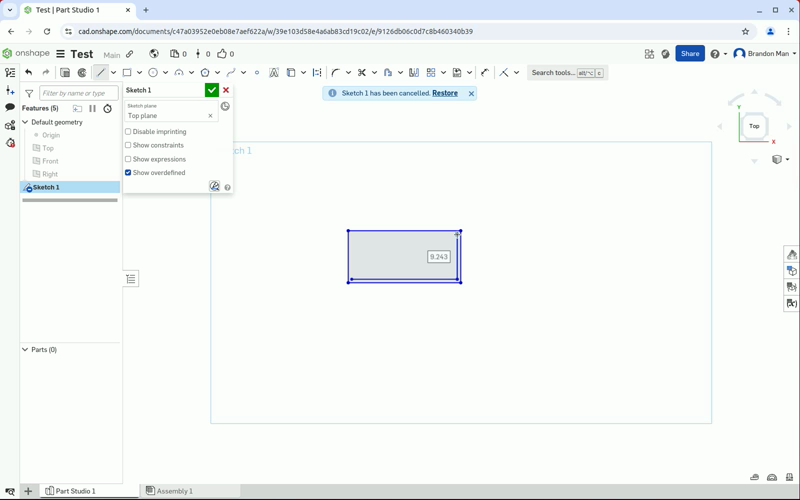
mouse_move(351, 234)
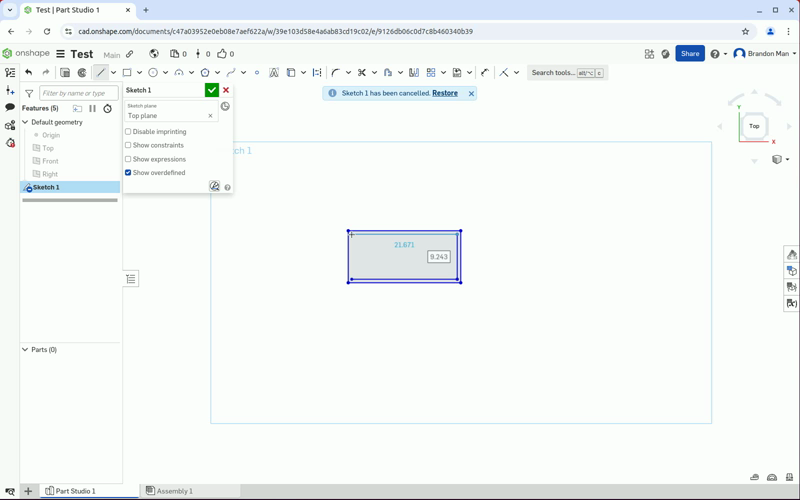
click(351, 234)
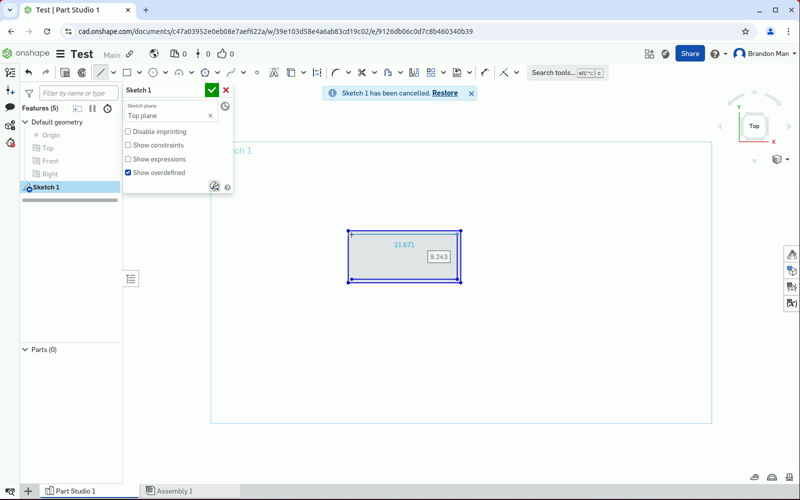
key_up(shift)
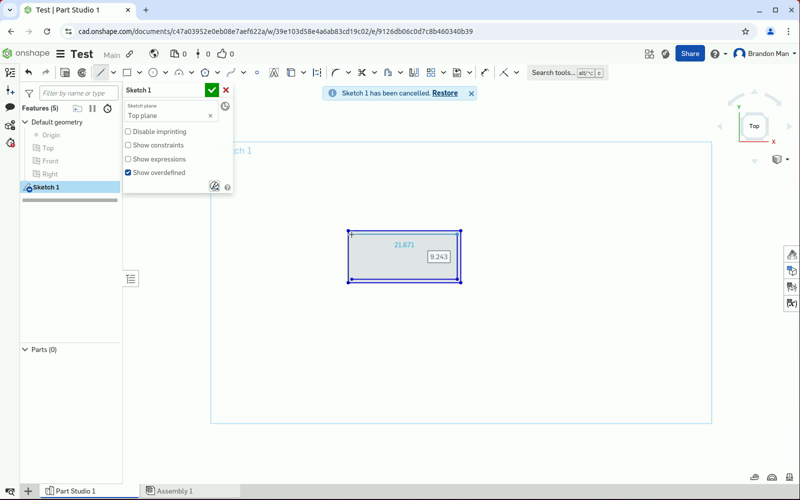
mouse_move(381, 234)
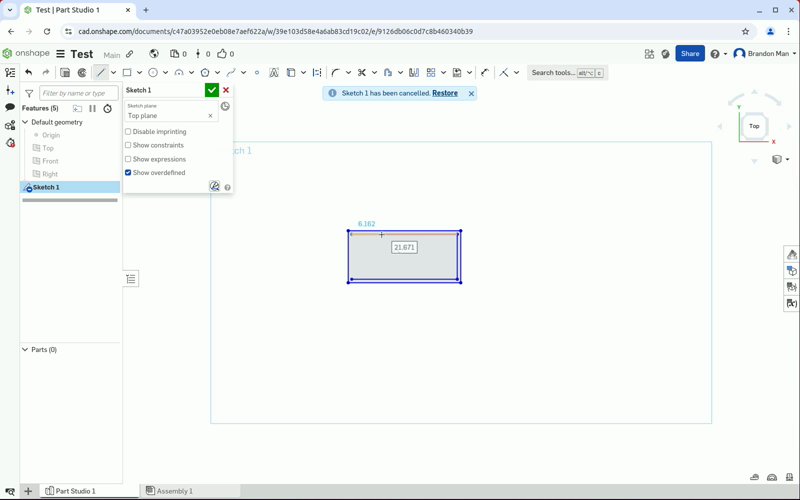
key_down(shift)
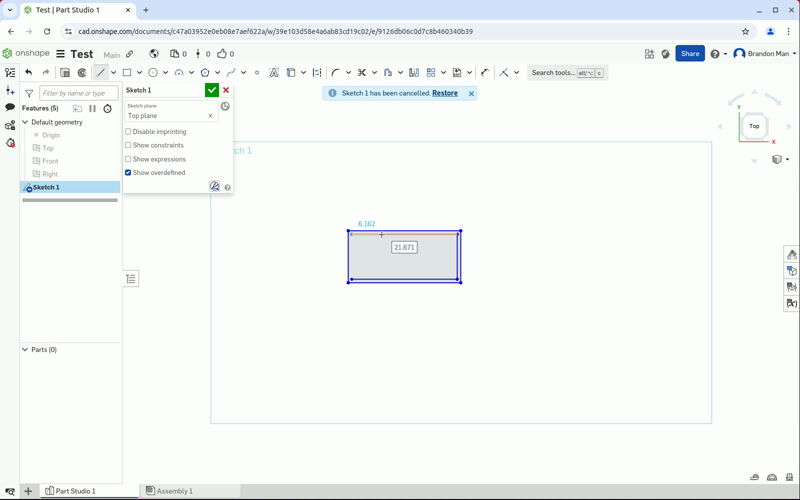
mouse_move(351, 279)
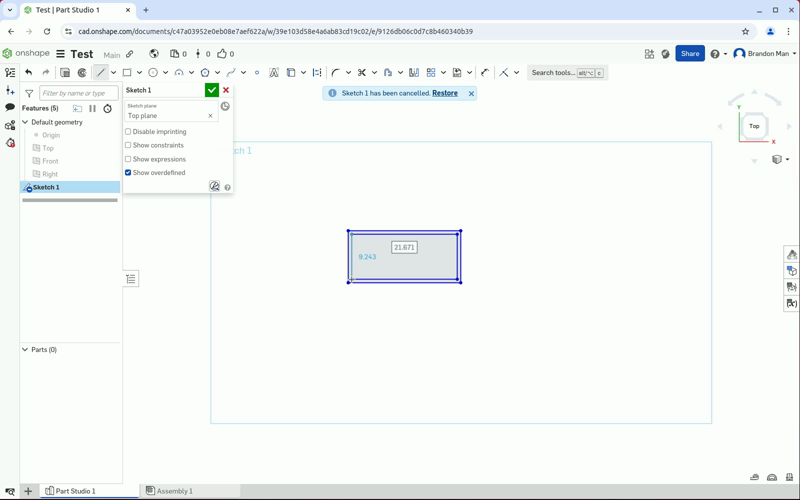
key_up(shift)
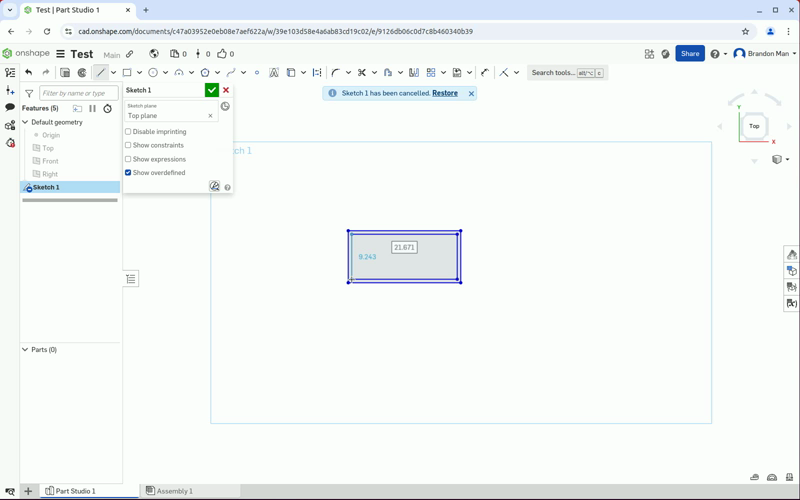
click(351, 279)
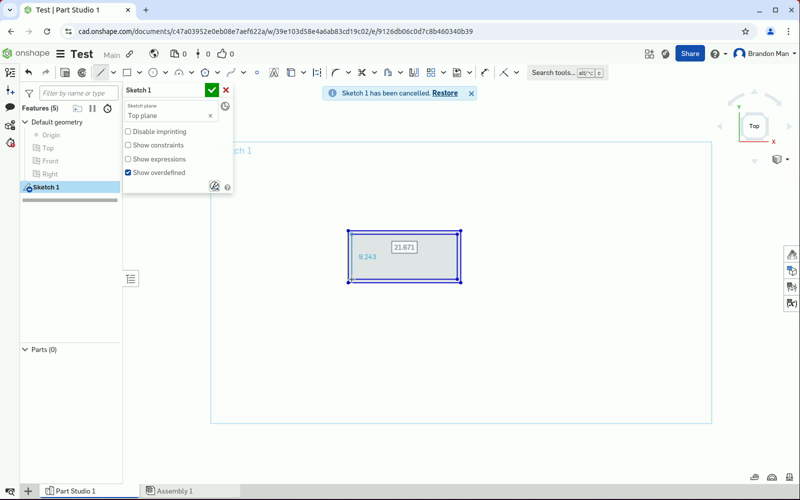
key(esc)
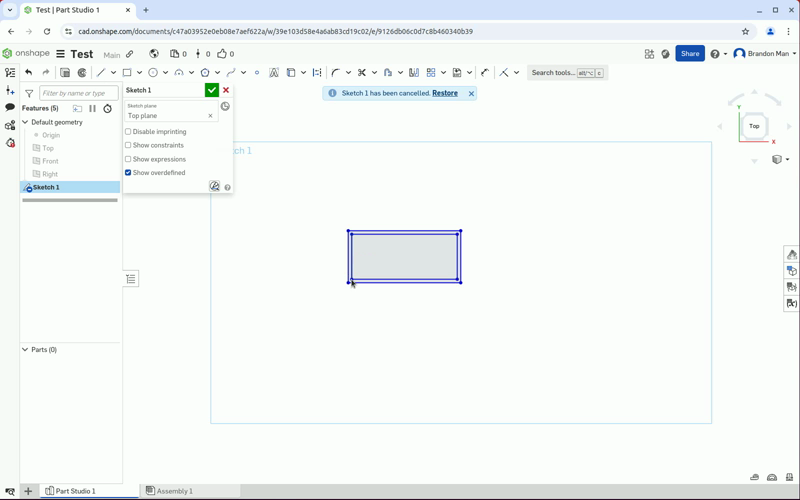
mouse_move(360, 280)
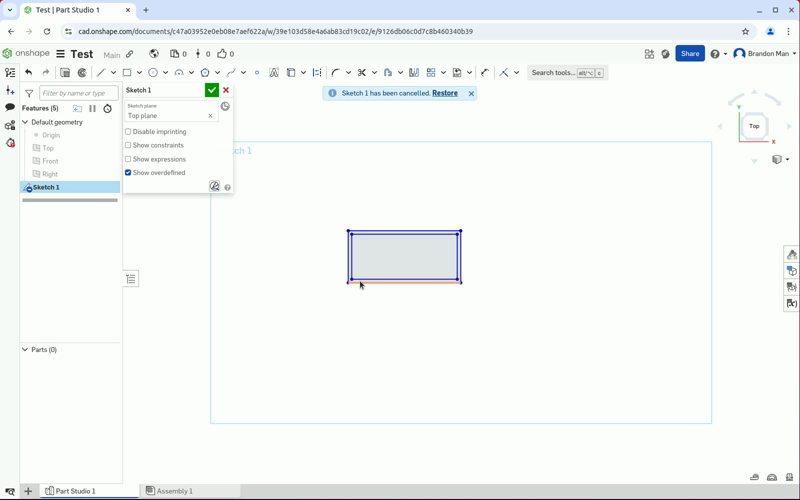
scroll(6)
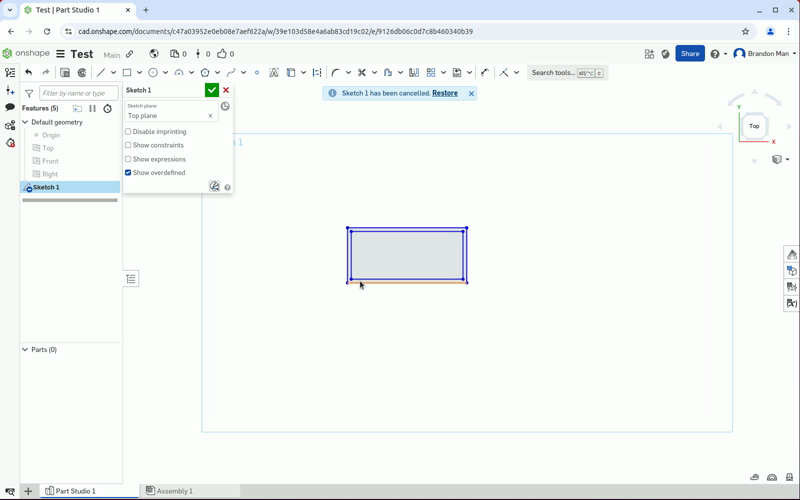
scroll(6)
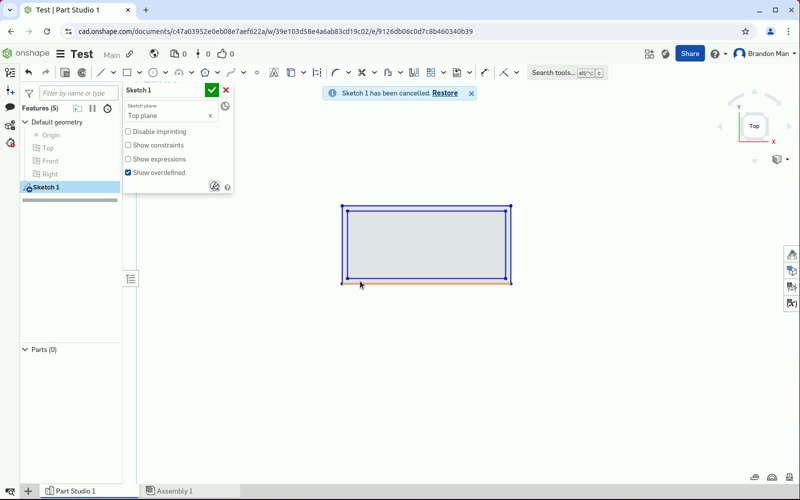
scroll(6)
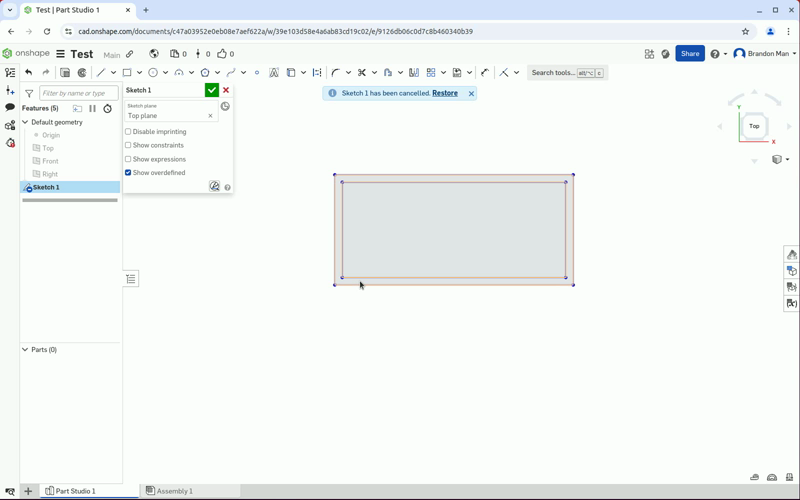
scroll(6)
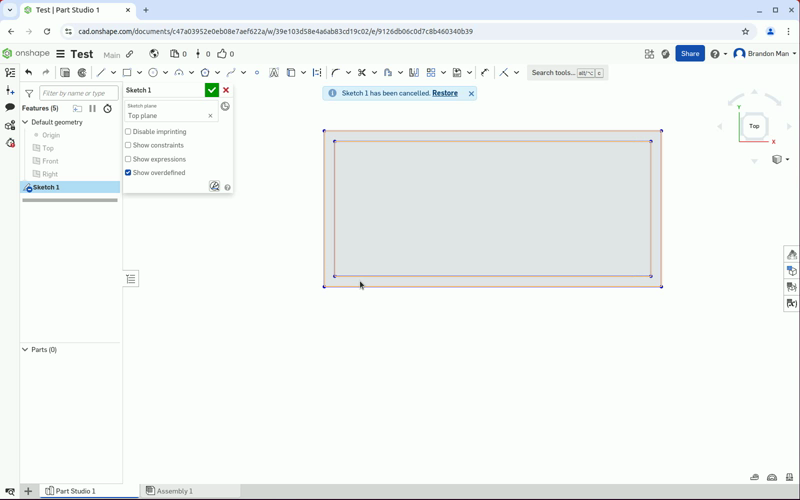
scroll(6)
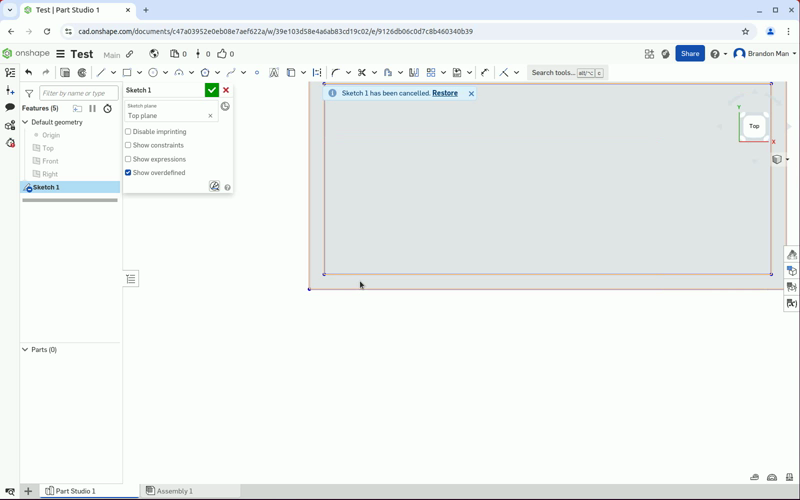
scroll(6)
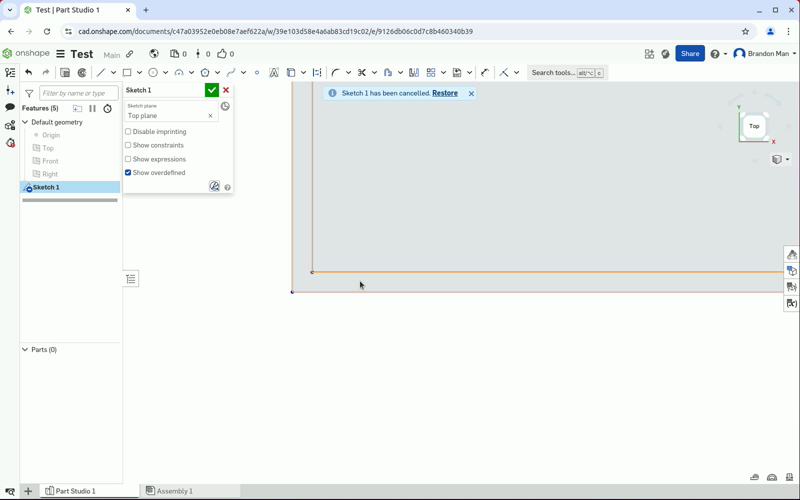
scroll(6)
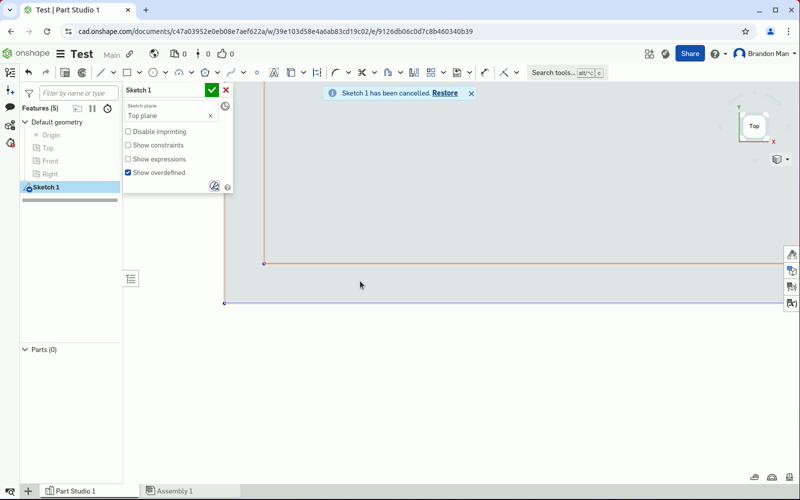
click(360, 280)
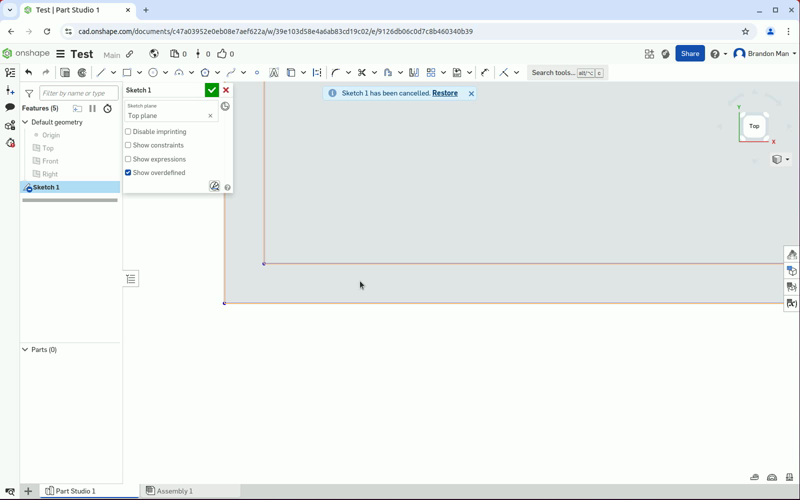
scroll(-6)
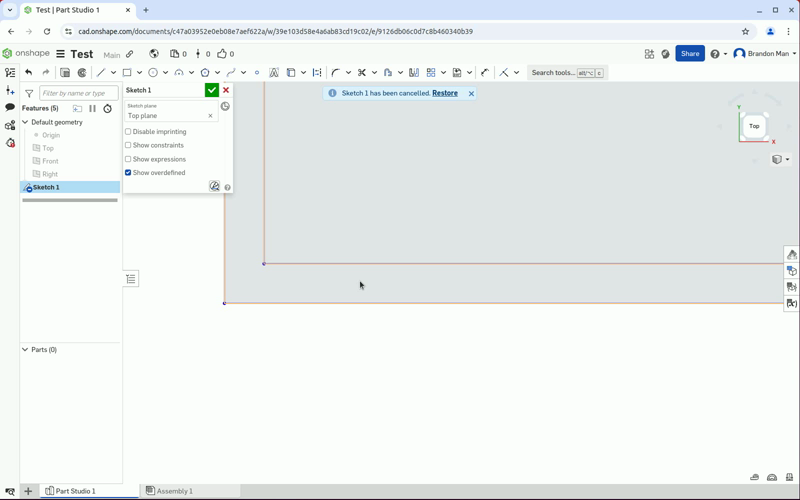
scroll(-6)
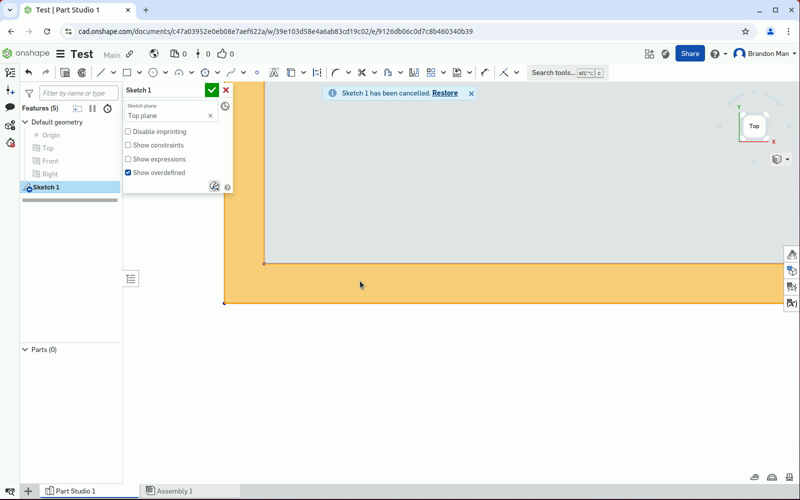
scroll(-6)
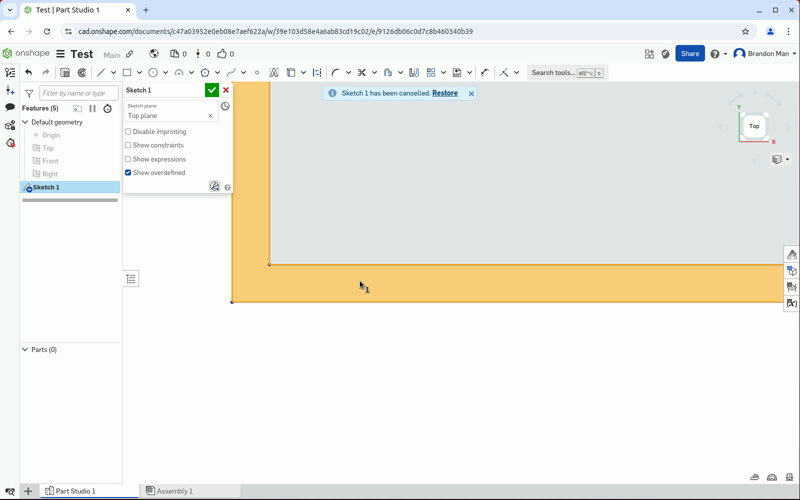
scroll(-6)
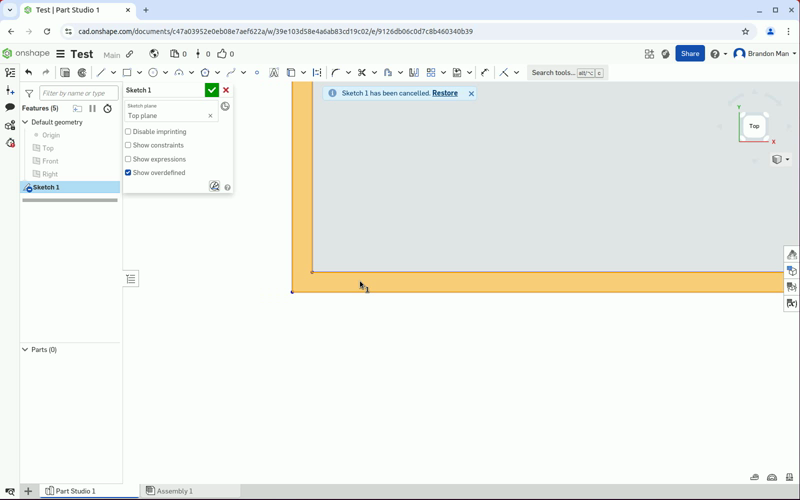
scroll(-6)
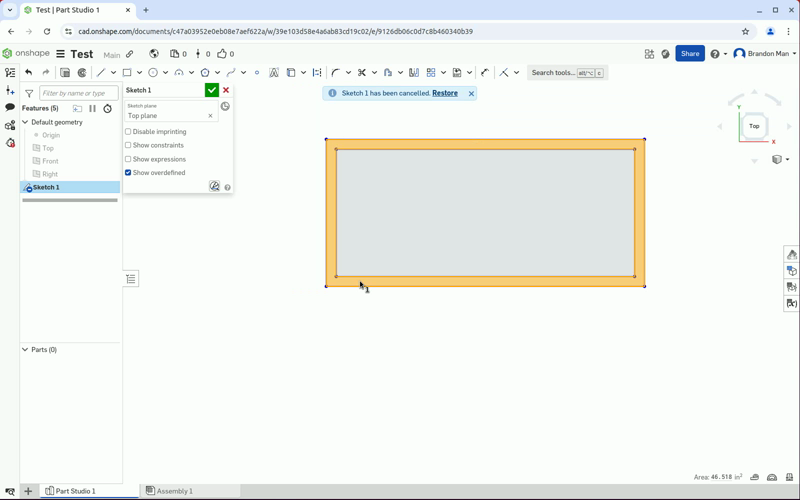
scroll(-6)
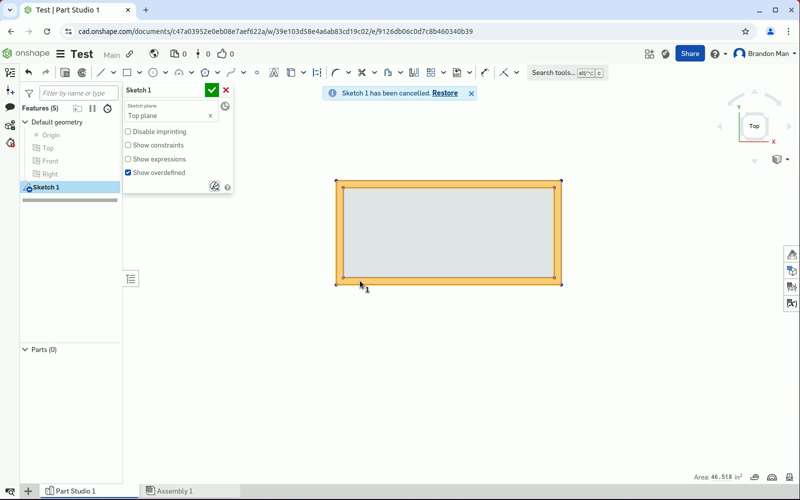
scroll(-6)
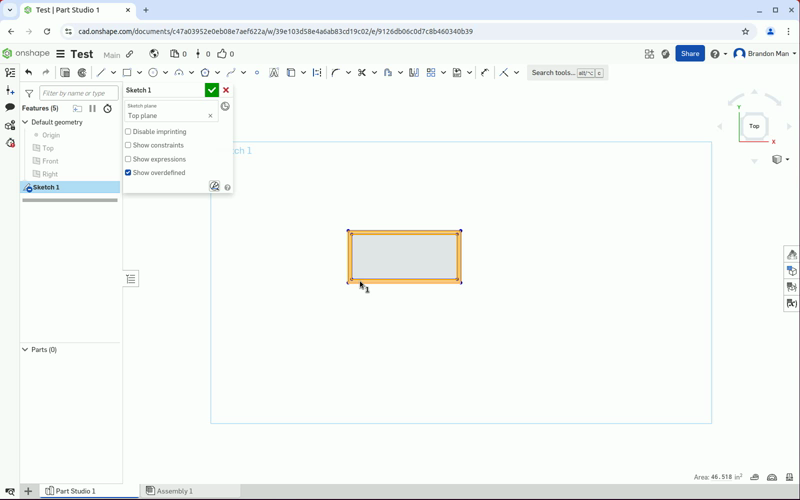
mouse_move(73, 352)
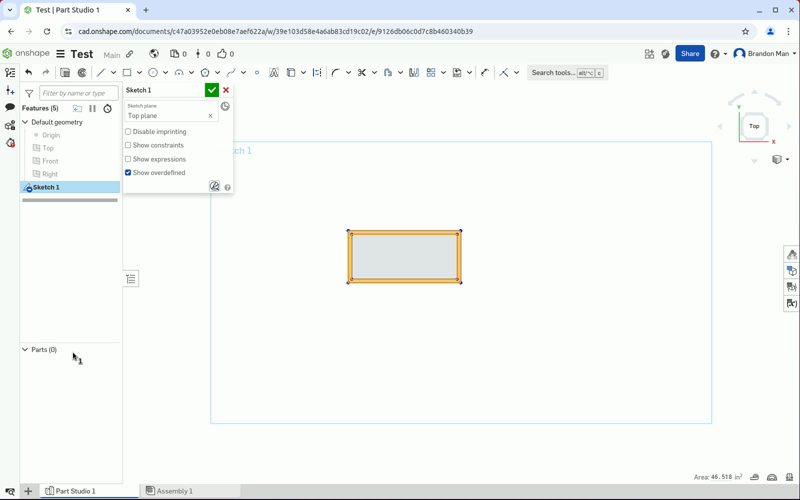
key(shift+y)
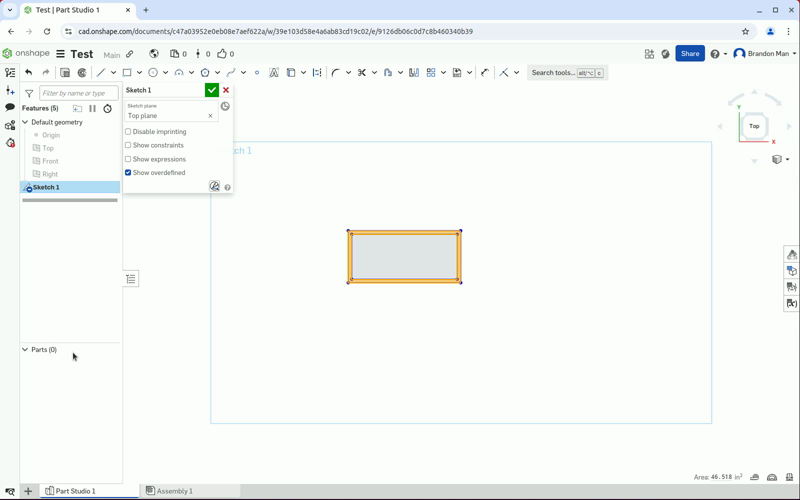
key(shift+e)
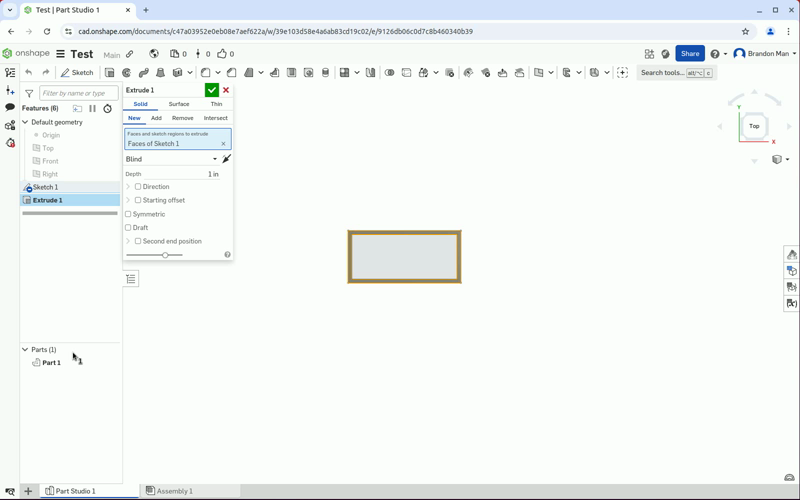
mouse_move(143, 106)
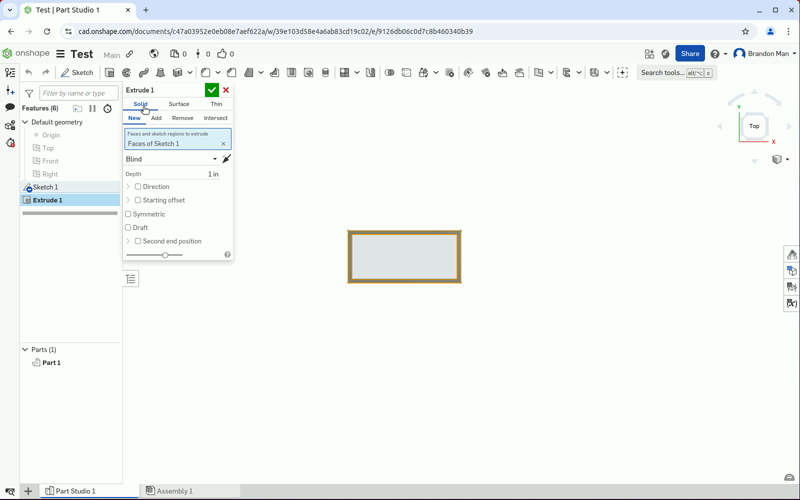
click(143, 106)
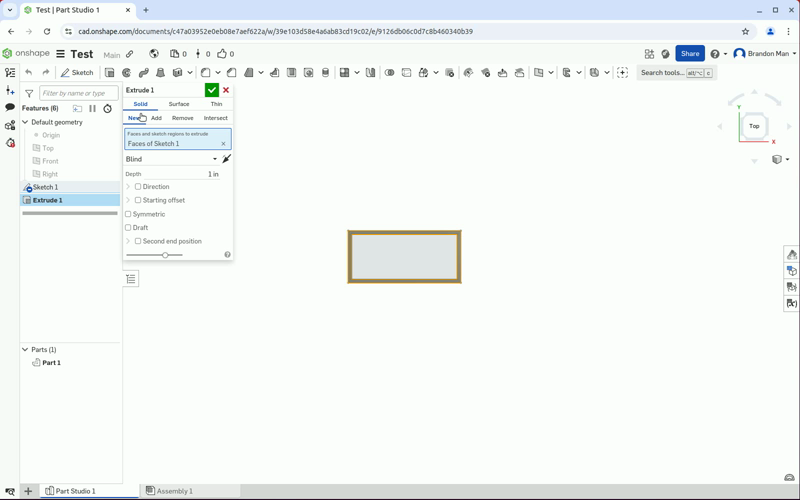
mouse_move(137, 120)
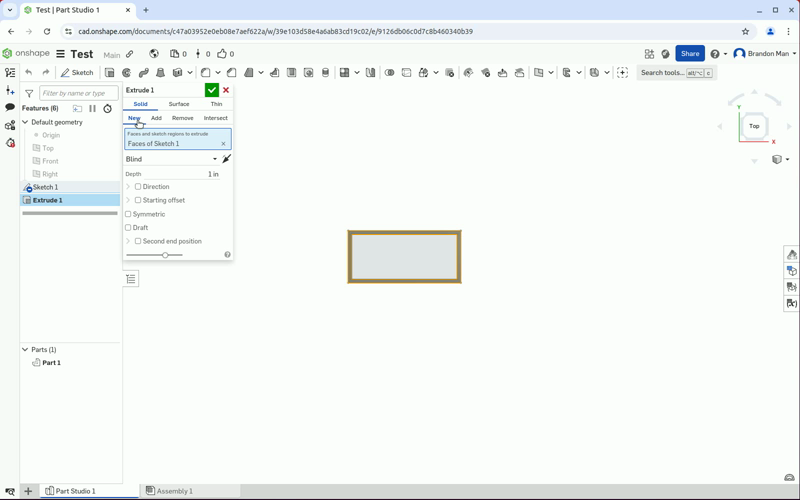
click(137, 120)
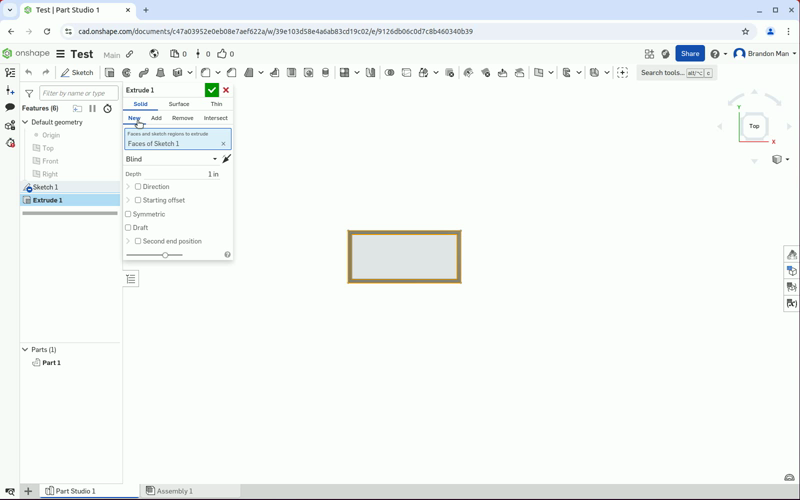
key(tab, 4)
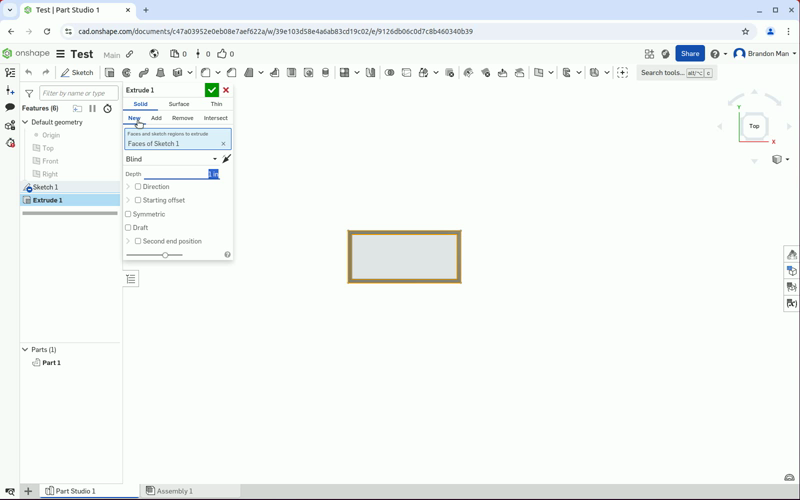
text(3.37)
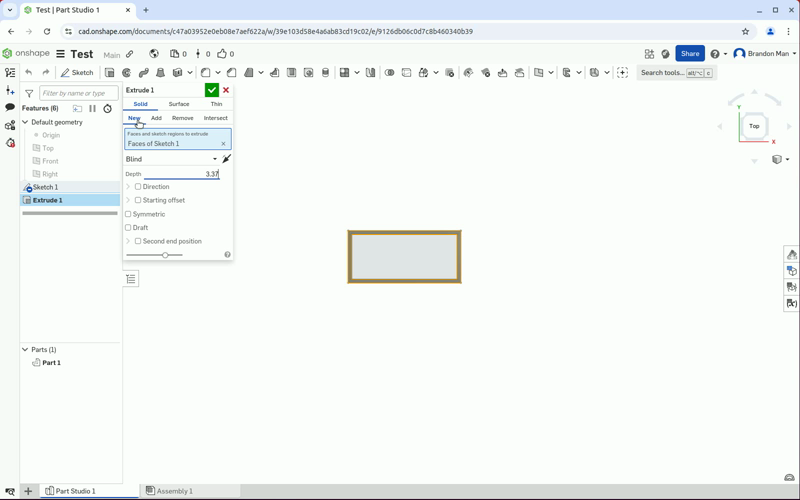
key(enter)
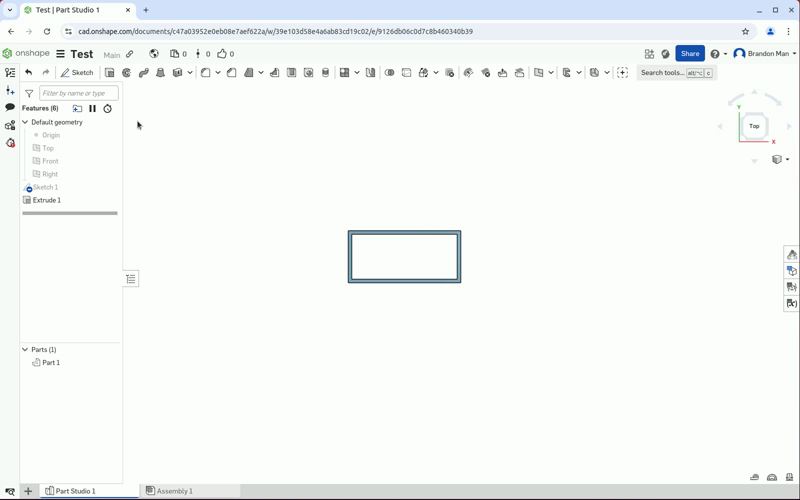
key(shift+h)
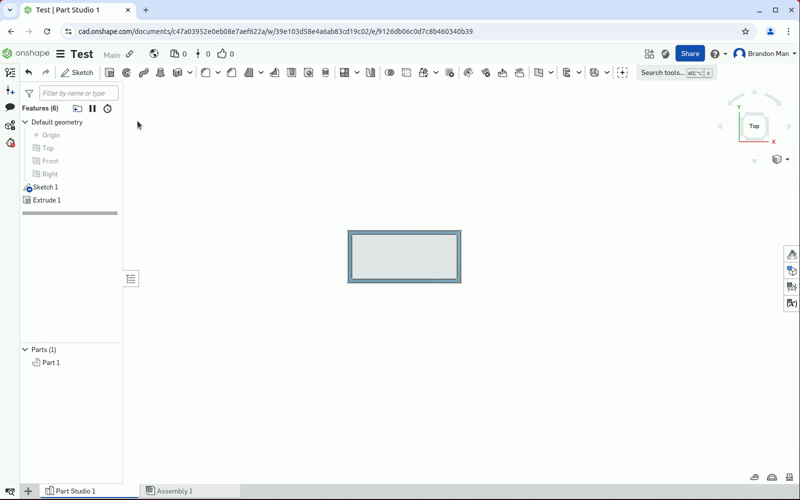
key(shift+h)
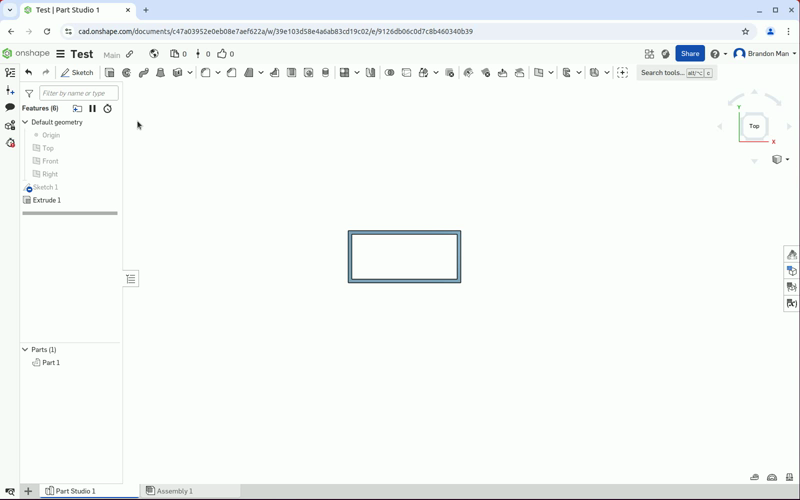
mouse_move(73, 189)
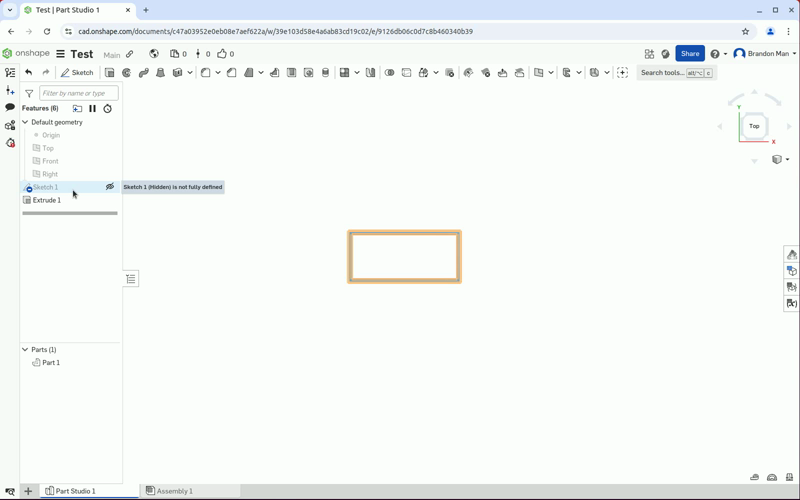
click(73, 189)
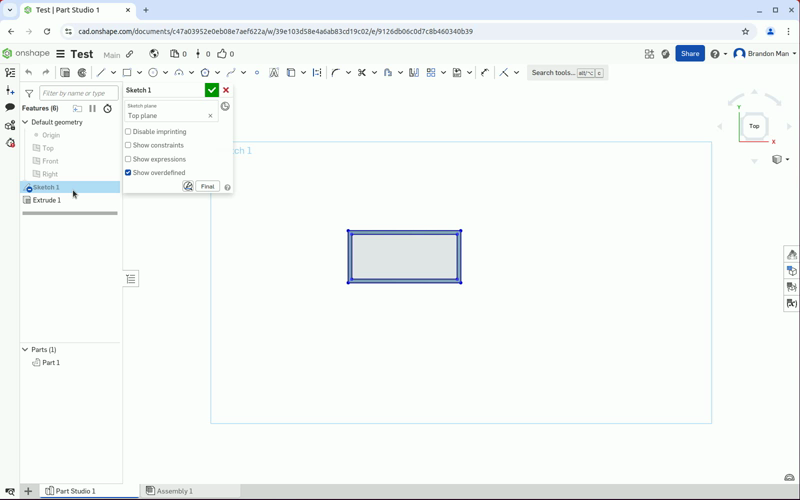
mouse_move(229, 92)
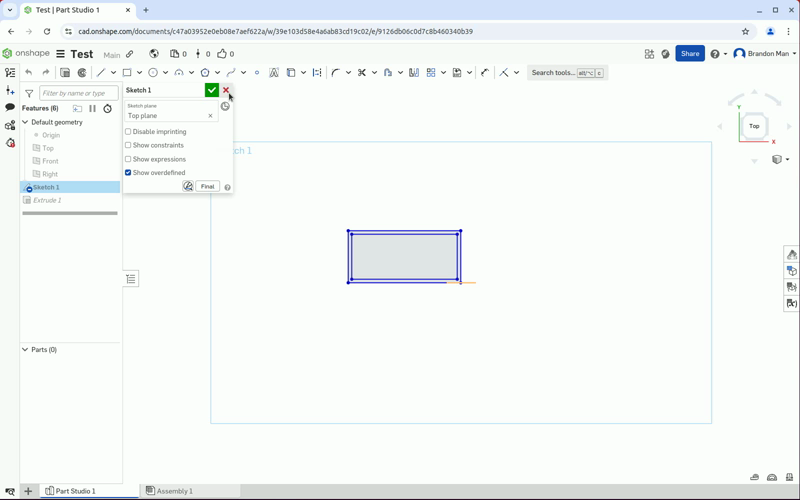
click(229, 92)
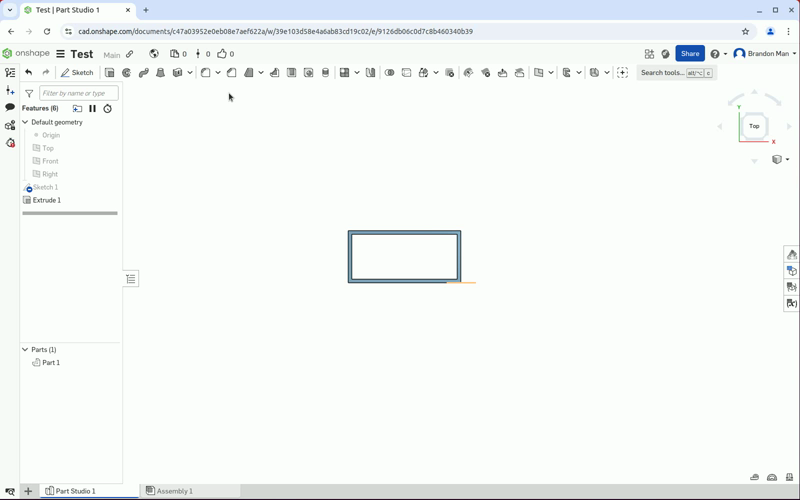
mouse_move(541, 75)
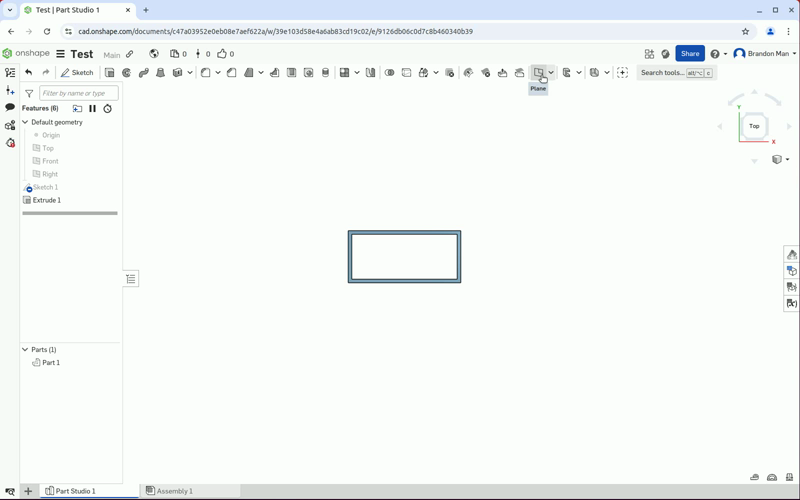
click(541, 75)
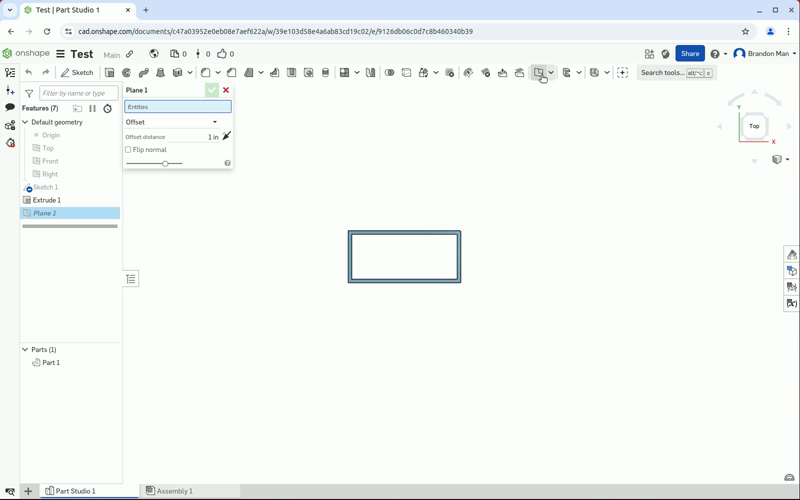
mouse_move(73, 150)
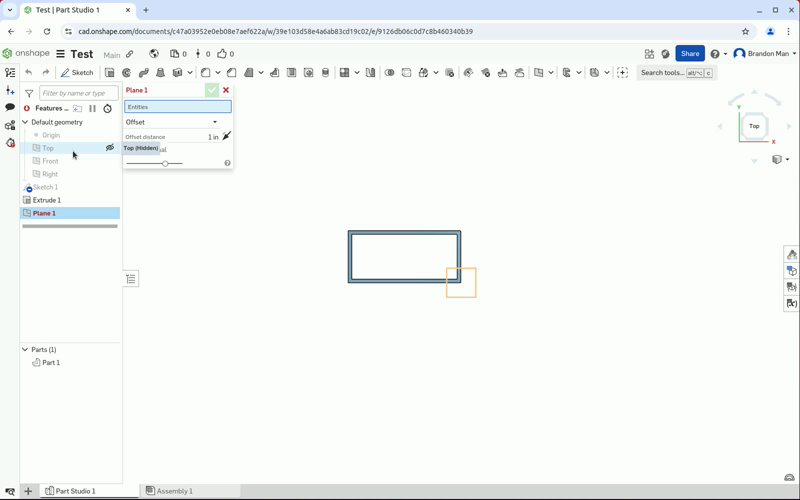
click(73, 150)
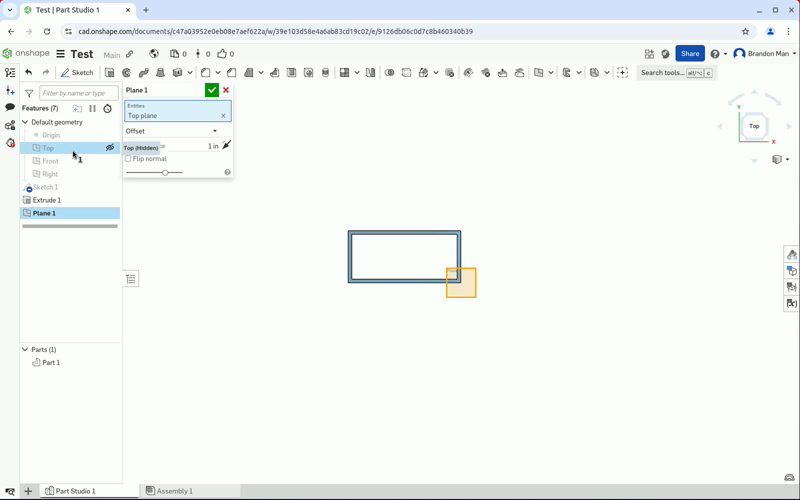
key(tab, 2)
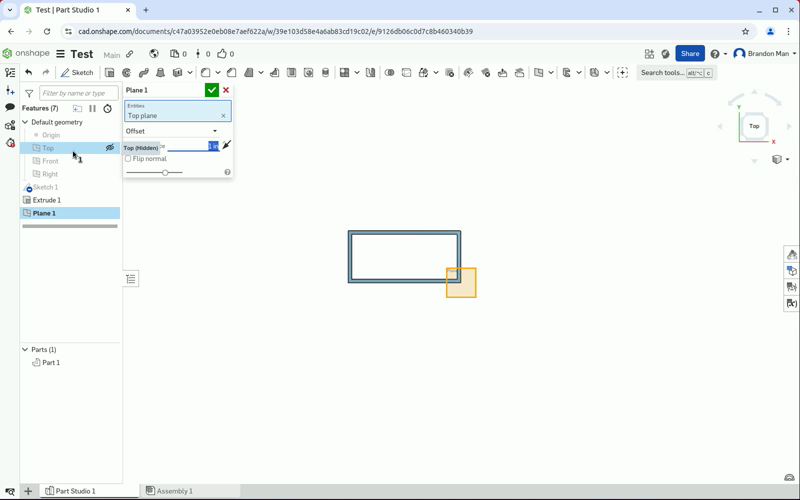
text(3.358)
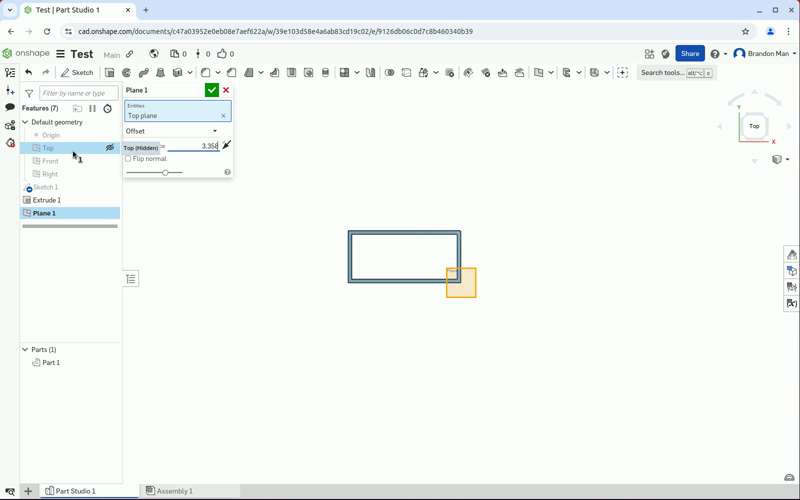
key(enter, 2)
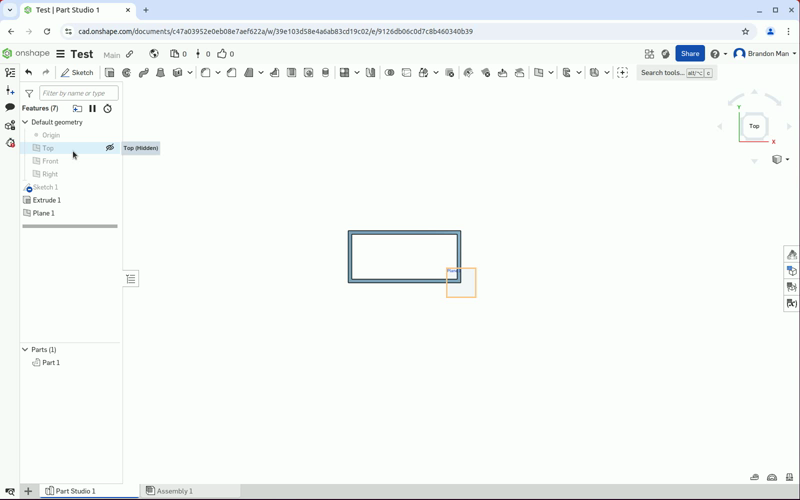
key(shift+s)
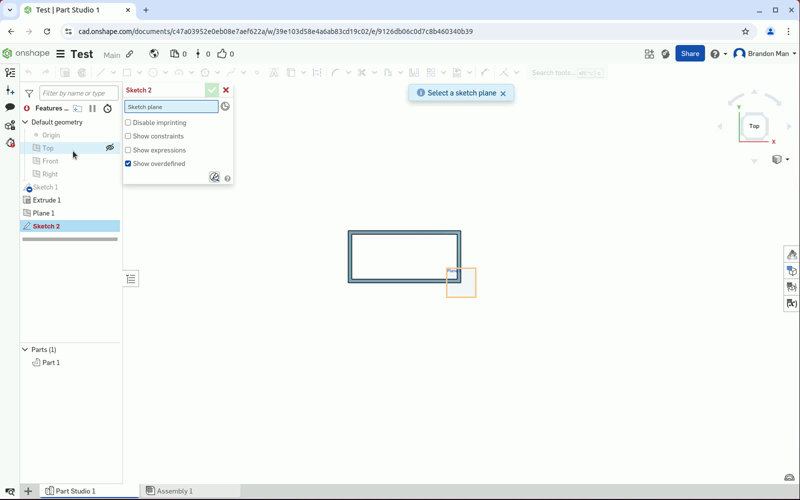
mouse_move(73, 215)
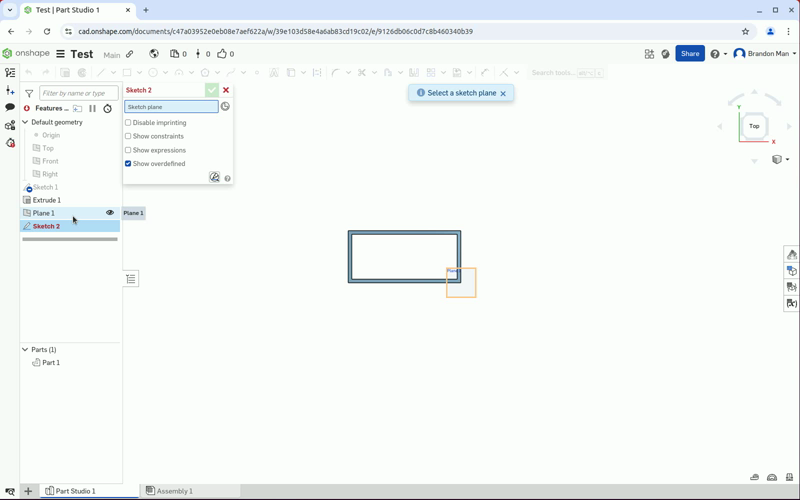
click(73, 215)
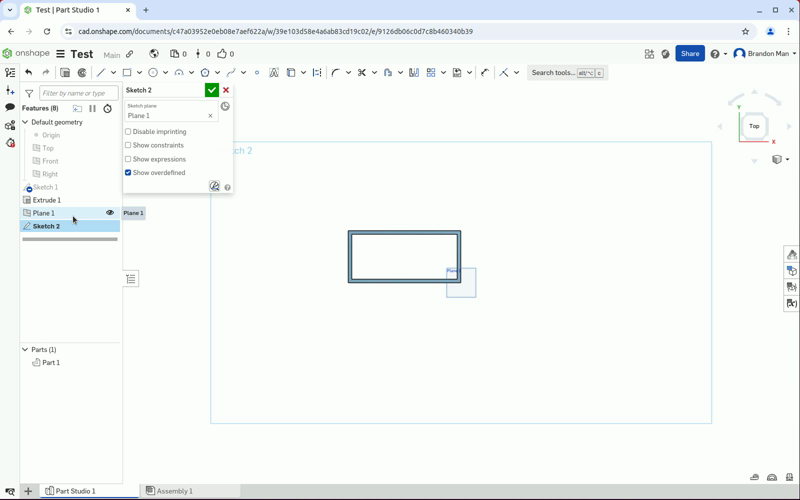
mouse_move(73, 352)
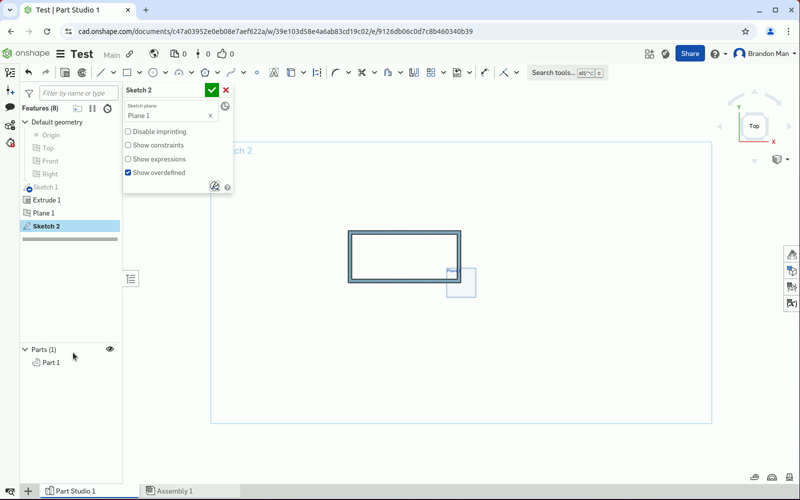
key(y)
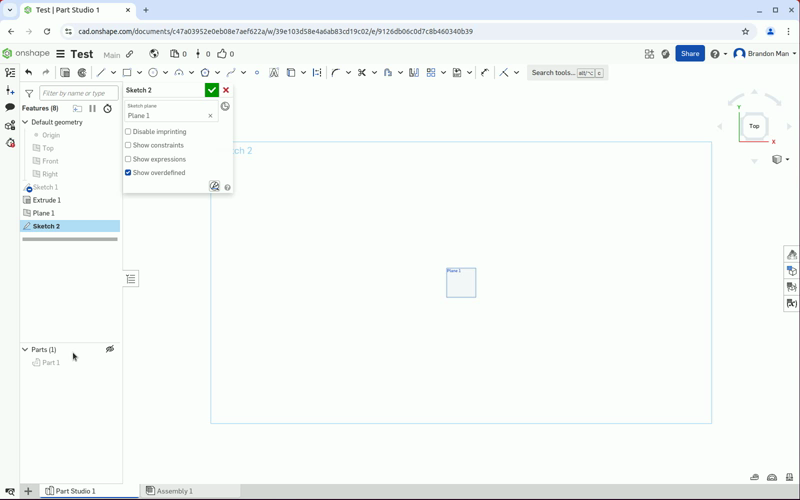
key(l)
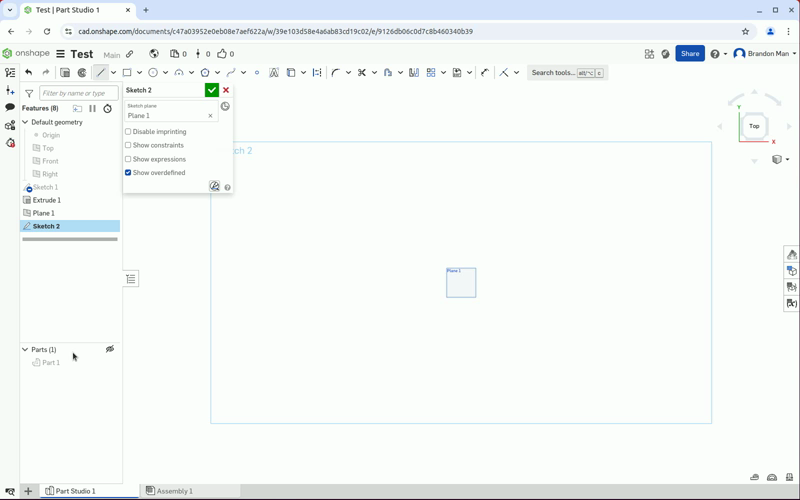
key_down(shift)
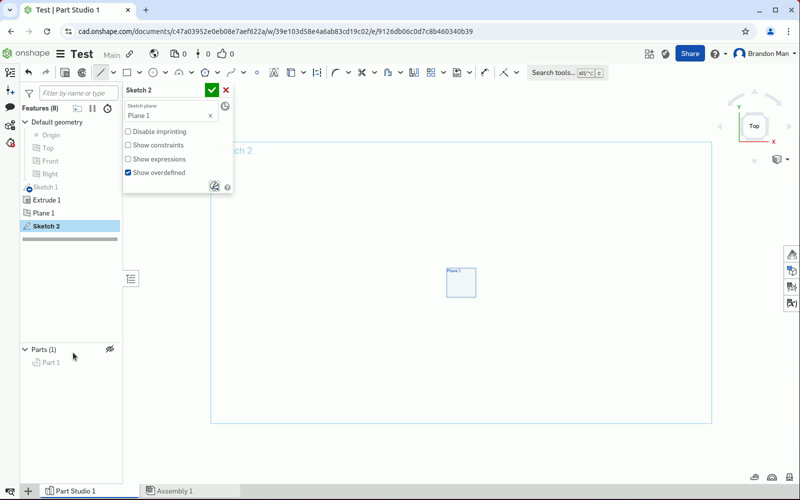
mouse_move(348, 258)
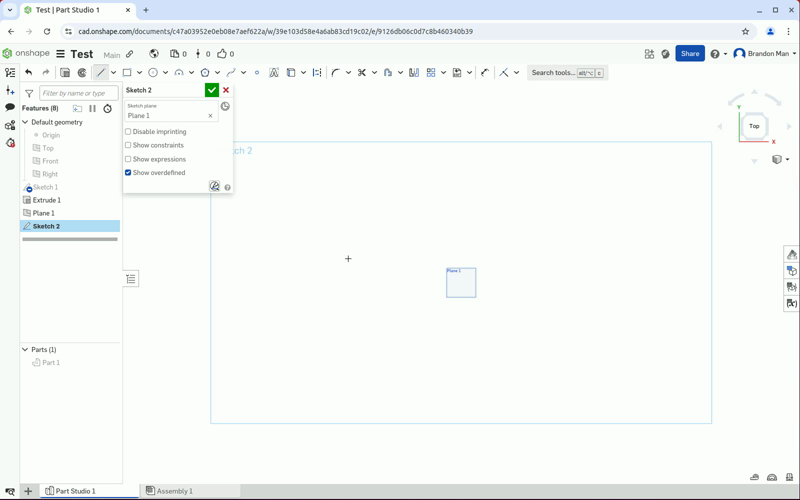
click(348, 258)
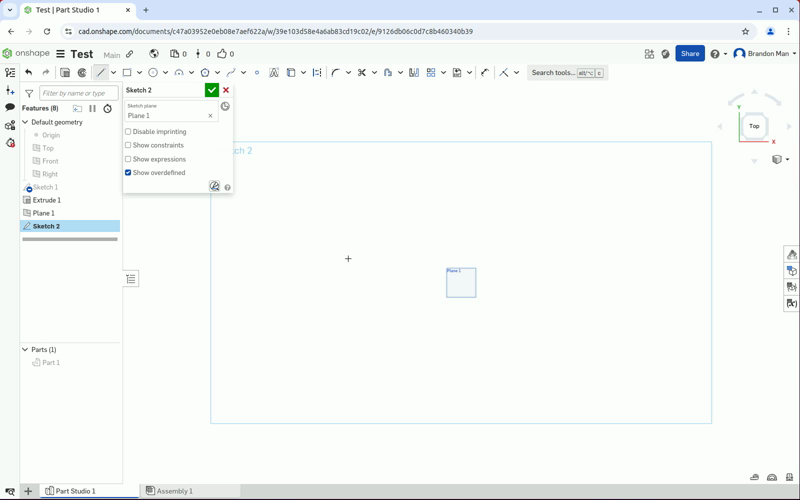
key_up(shift)
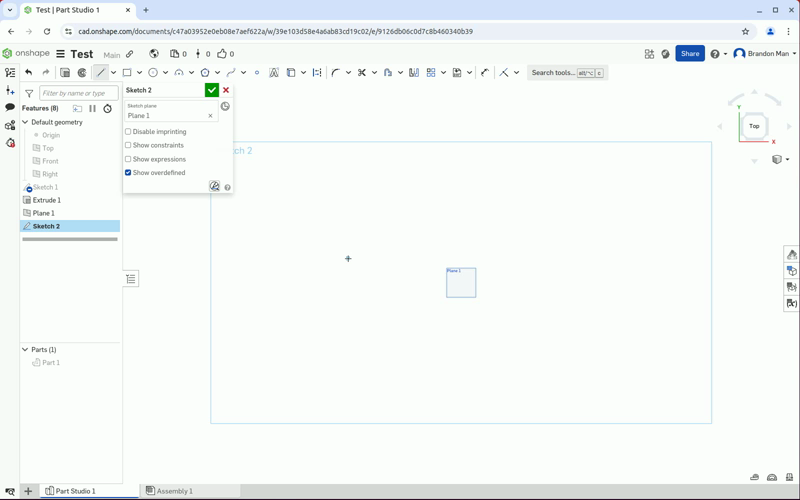
key_down(shift)
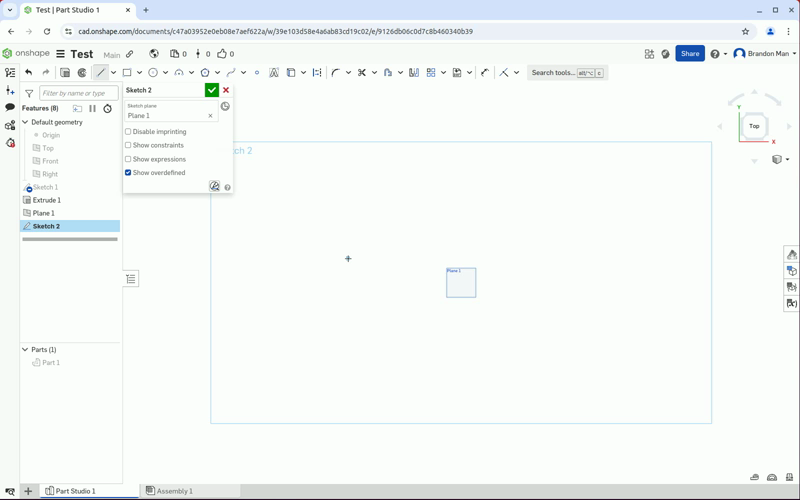
mouse_move(378, 258)
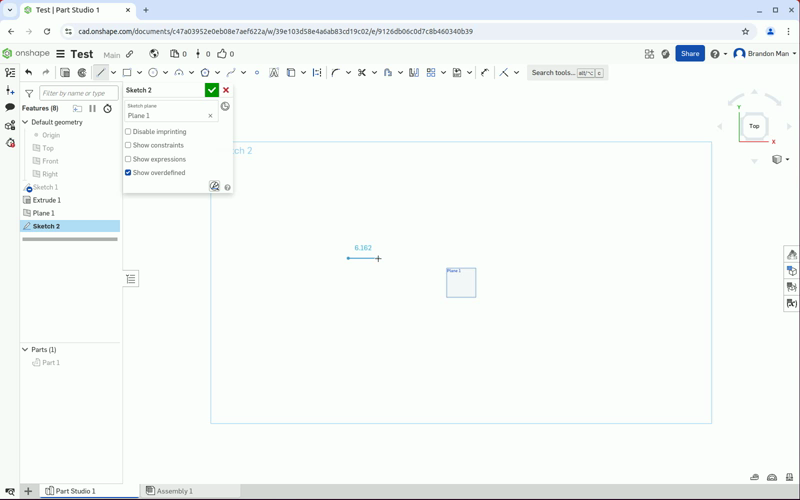
mouse_move(351, 258)
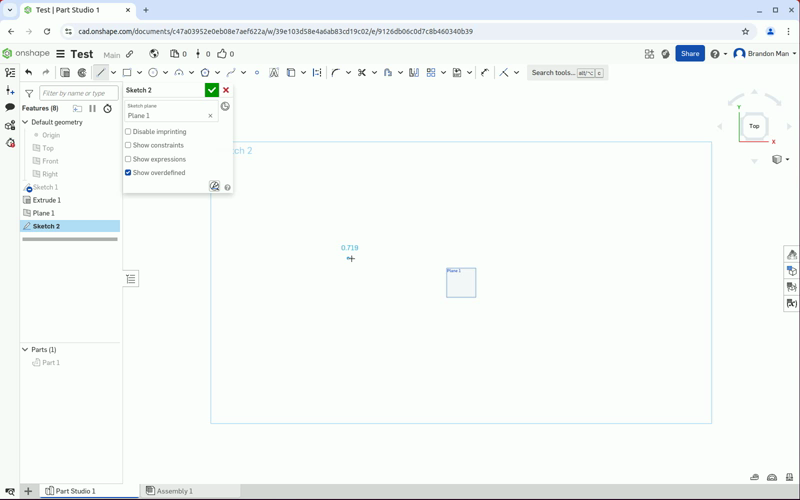
scroll(6)
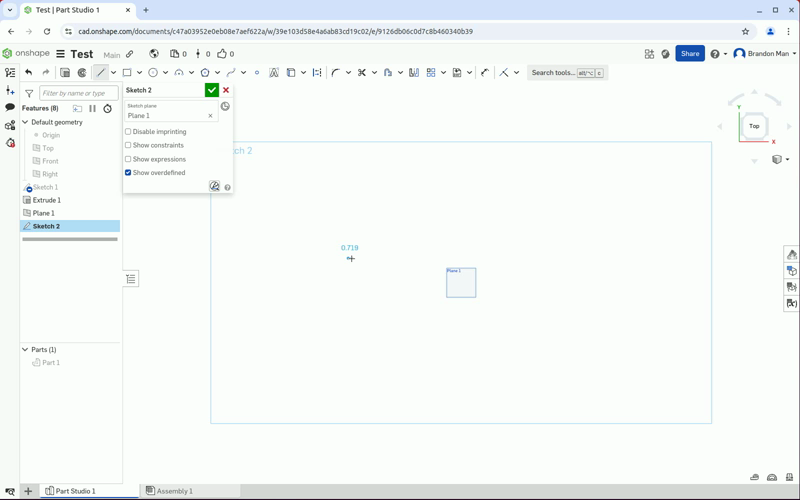
scroll(6)
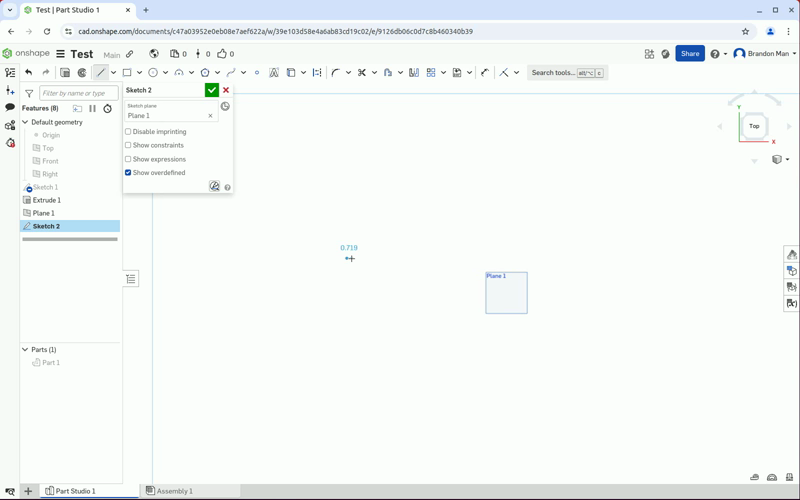
scroll(6)
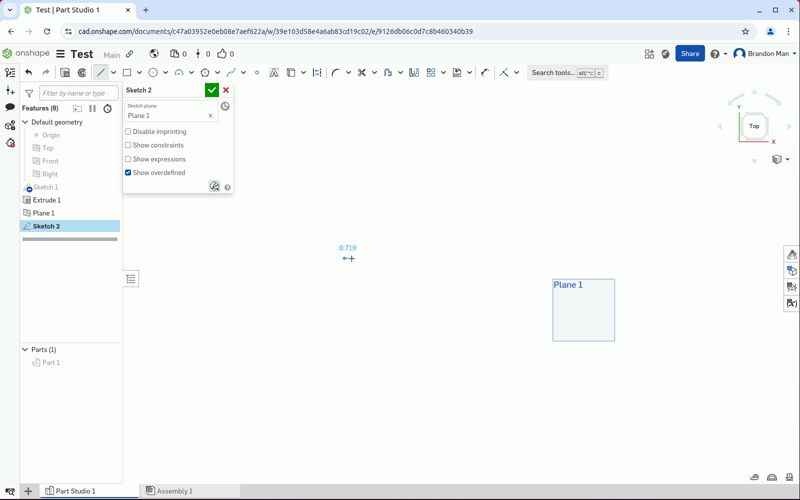
scroll(6)
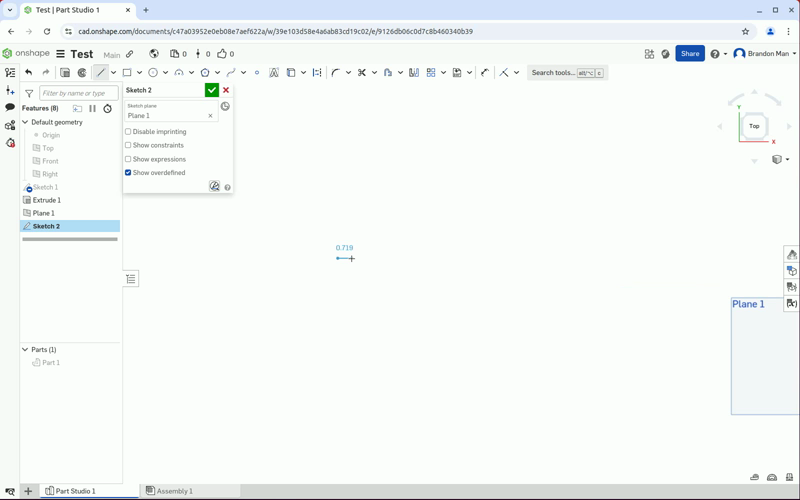
scroll(6)
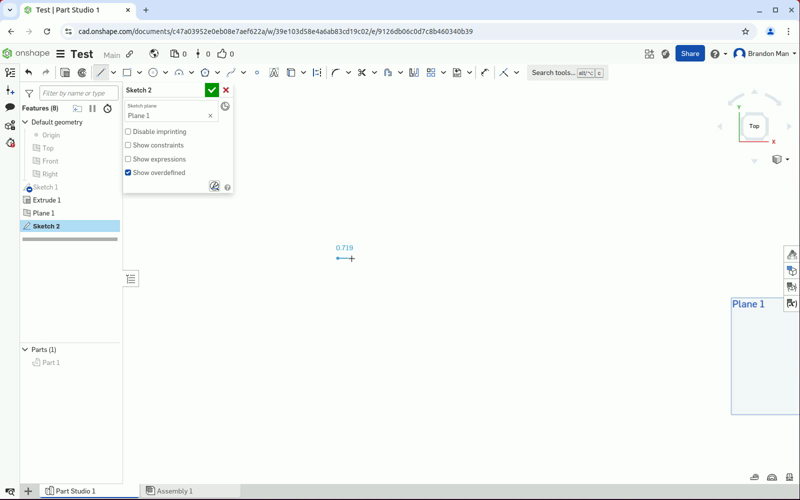
scroll(6)
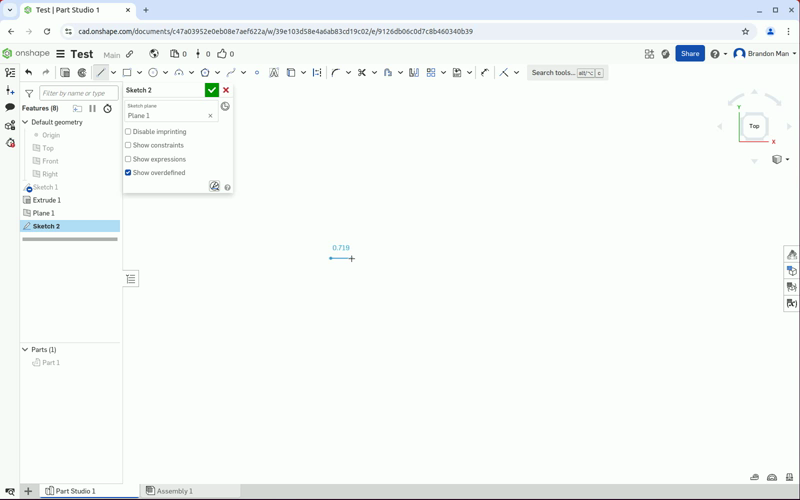
scroll(6)
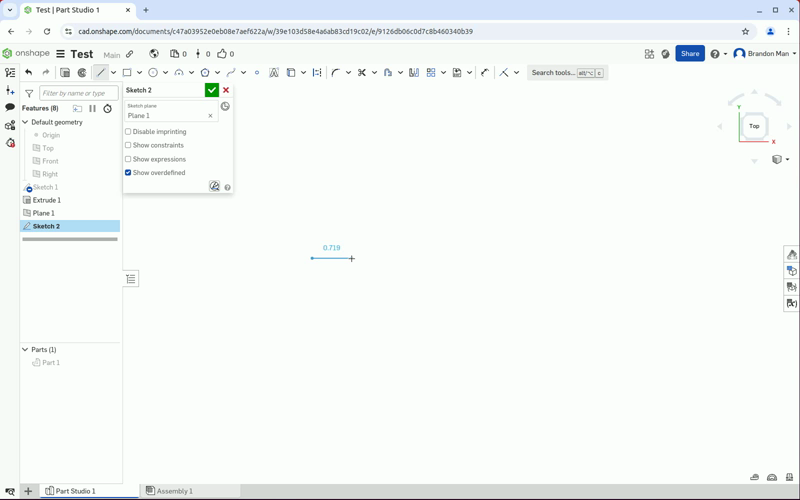
click(351, 258)
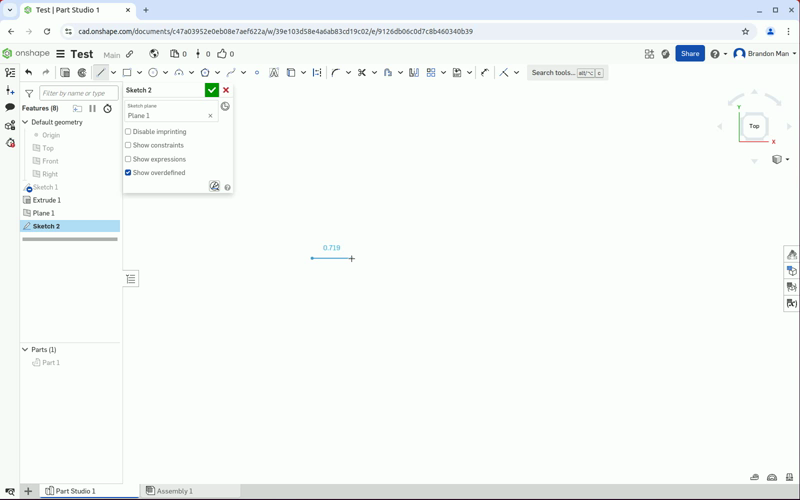
scroll(-6)
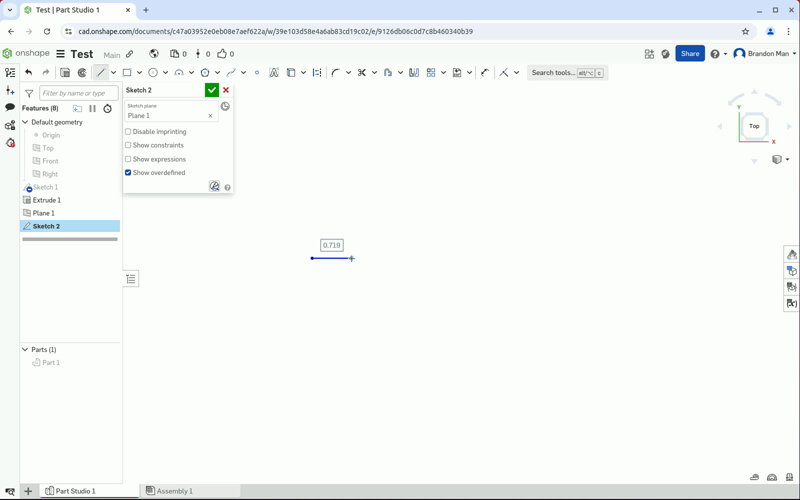
scroll(-6)
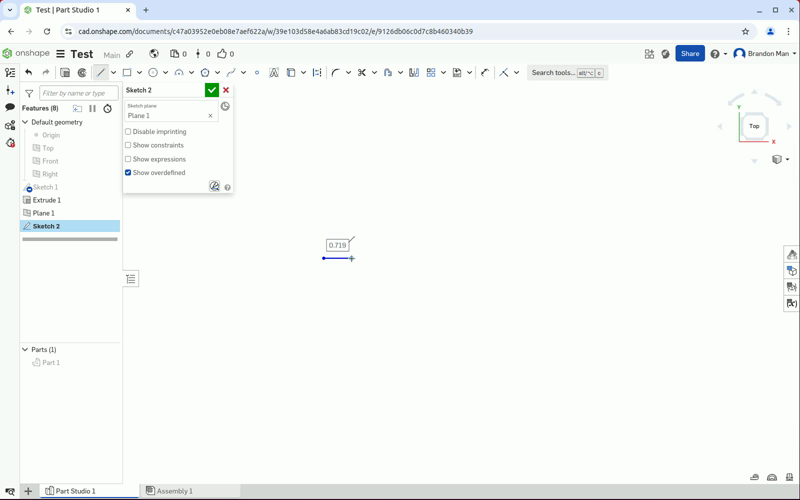
scroll(-6)
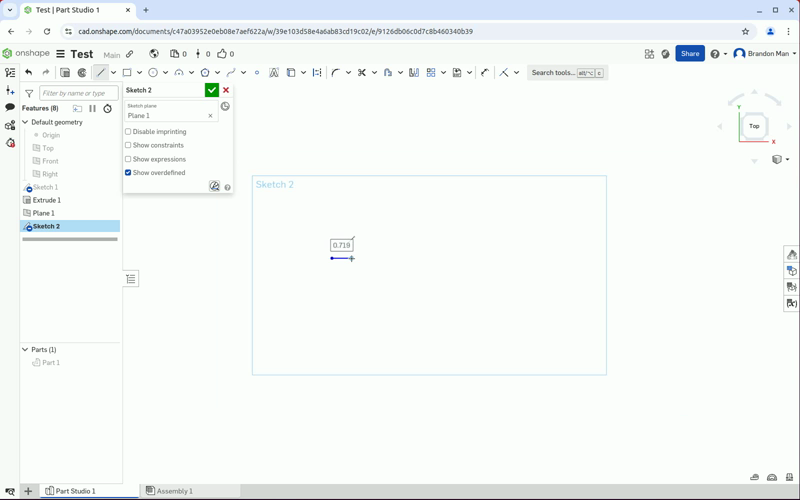
scroll(-6)
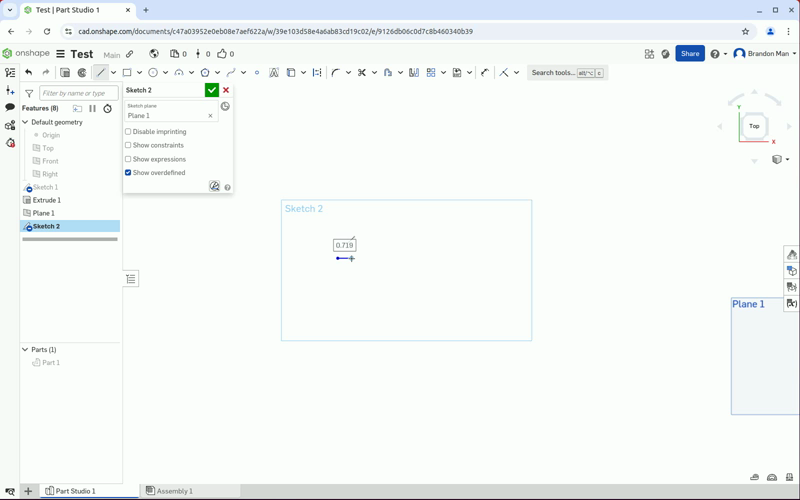
scroll(-6)
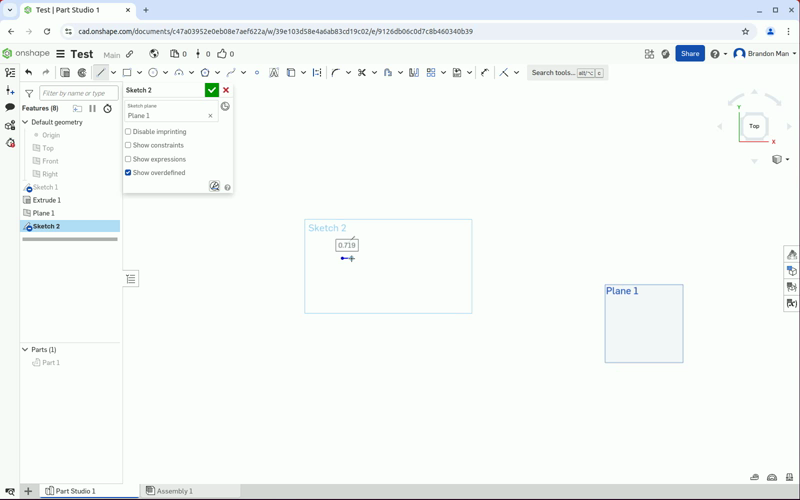
scroll(-6)
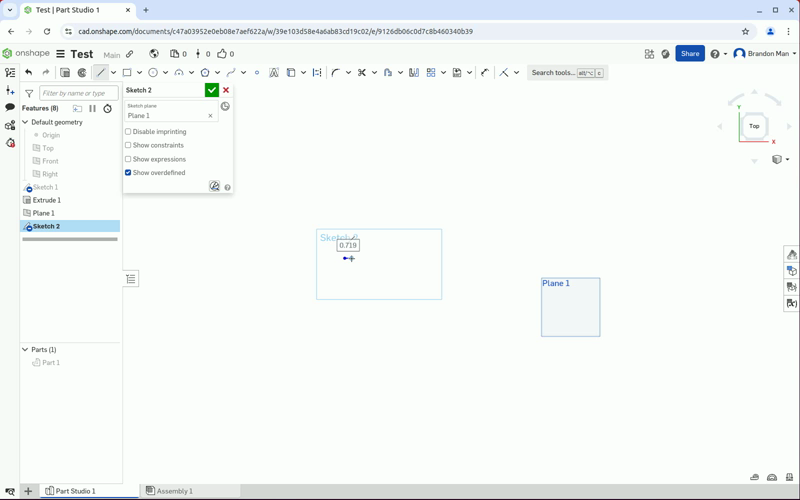
scroll(-6)
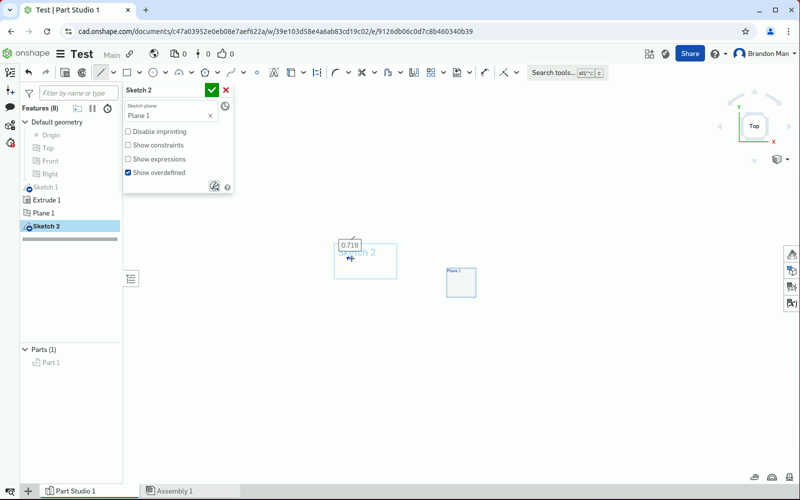
key_up(shift)
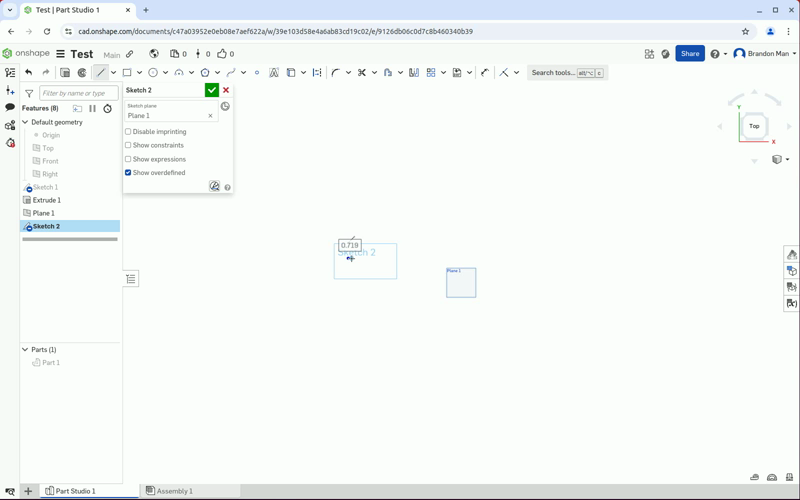
key_down(shift)
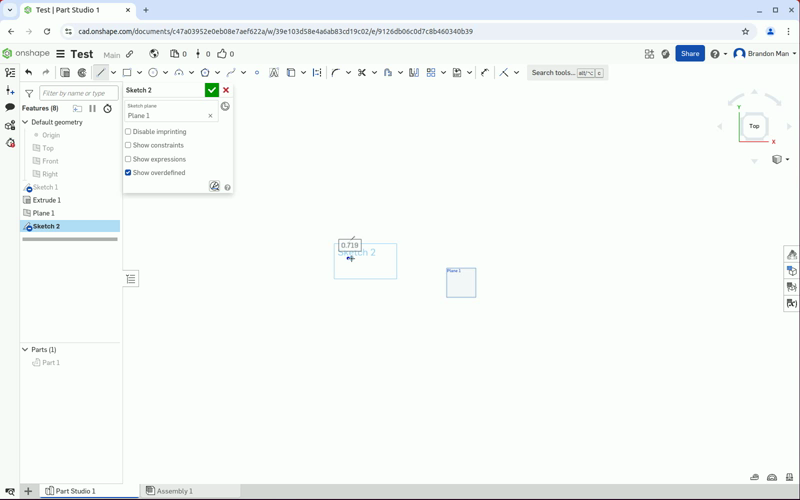
mouse_move(381, 258)
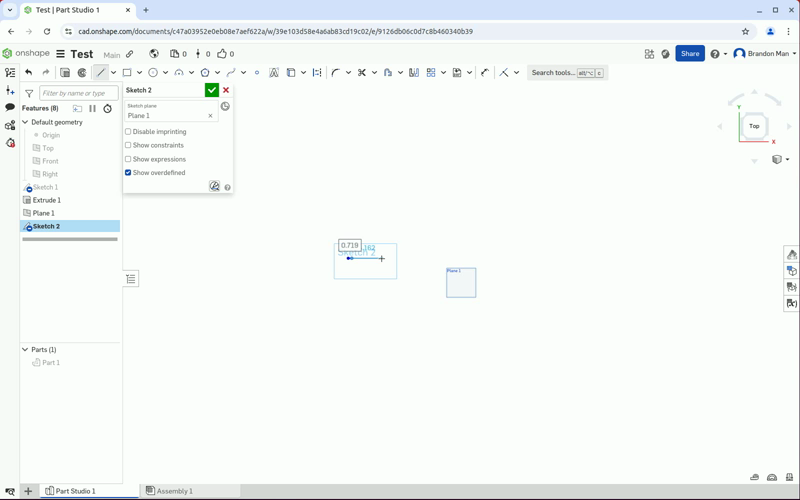
mouse_move(351, 254)
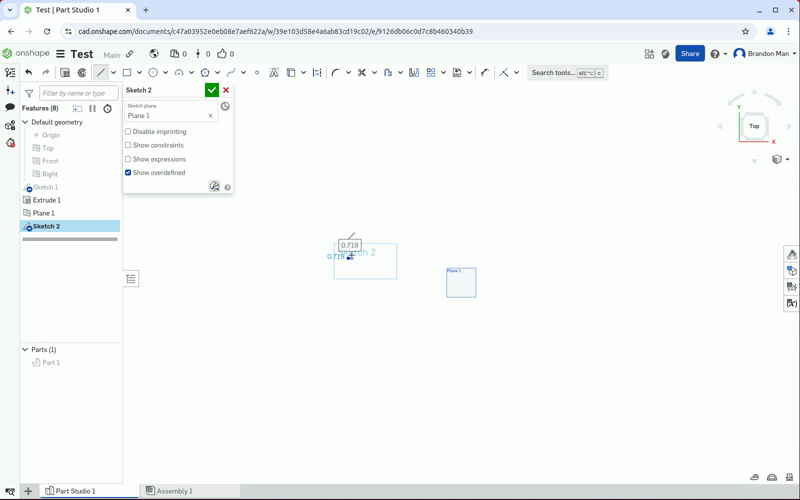
scroll(6)
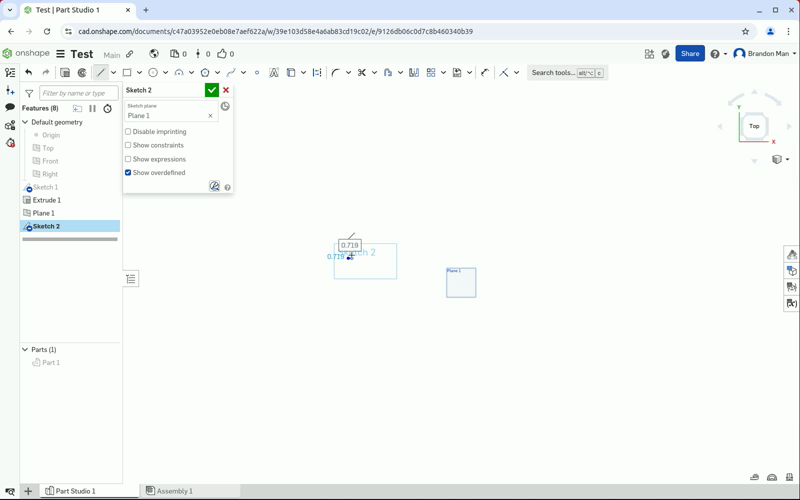
scroll(6)
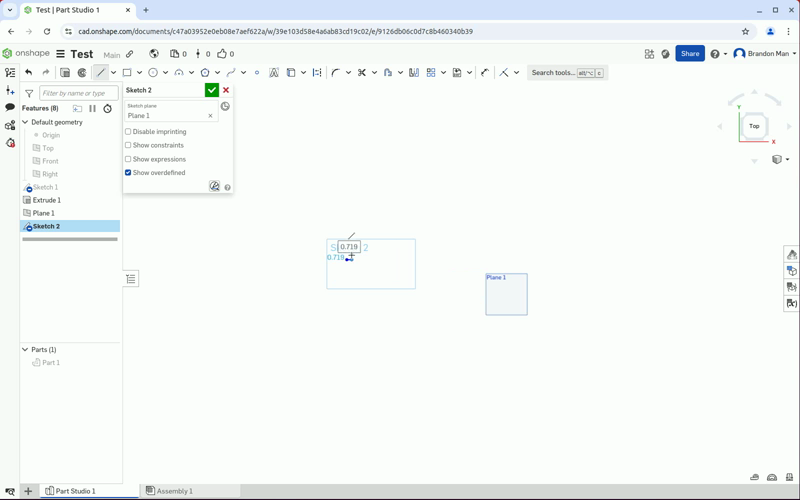
scroll(6)
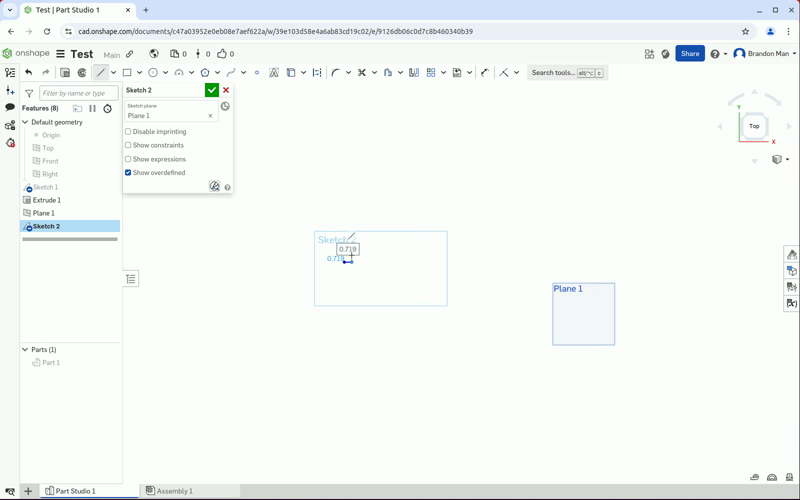
scroll(6)
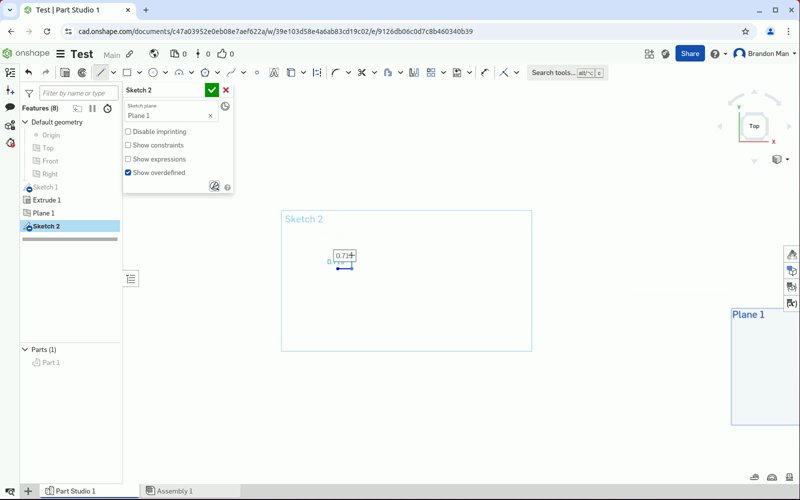
scroll(6)
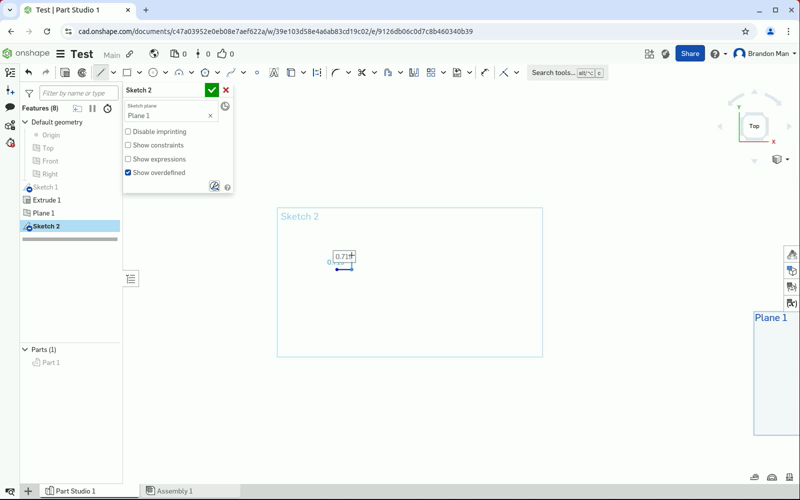
scroll(6)
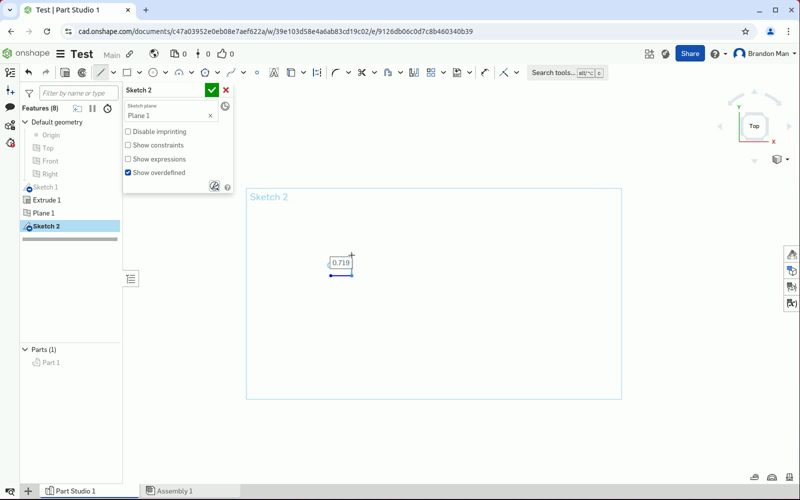
scroll(6)
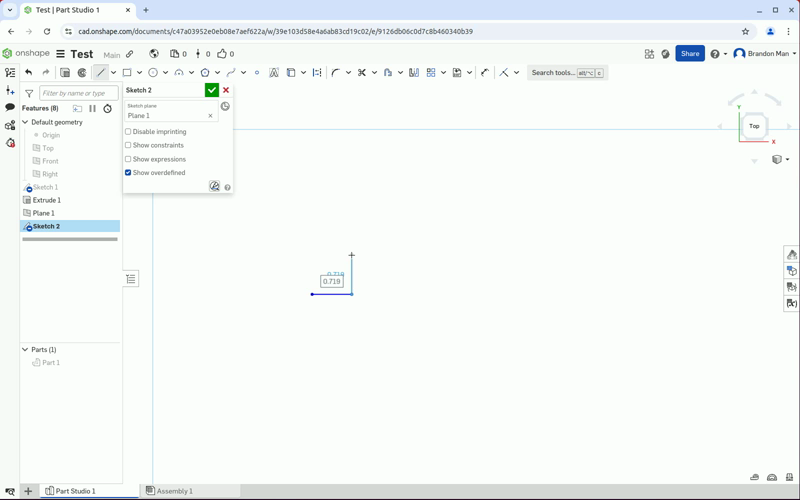
click(351, 254)
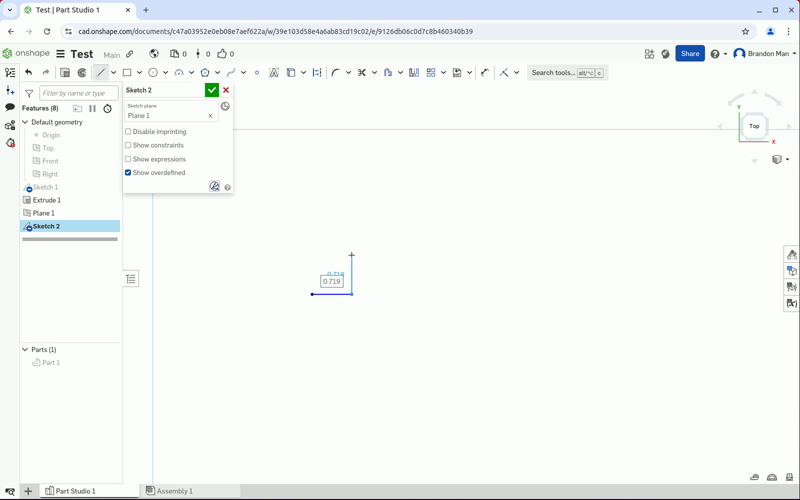
scroll(-6)
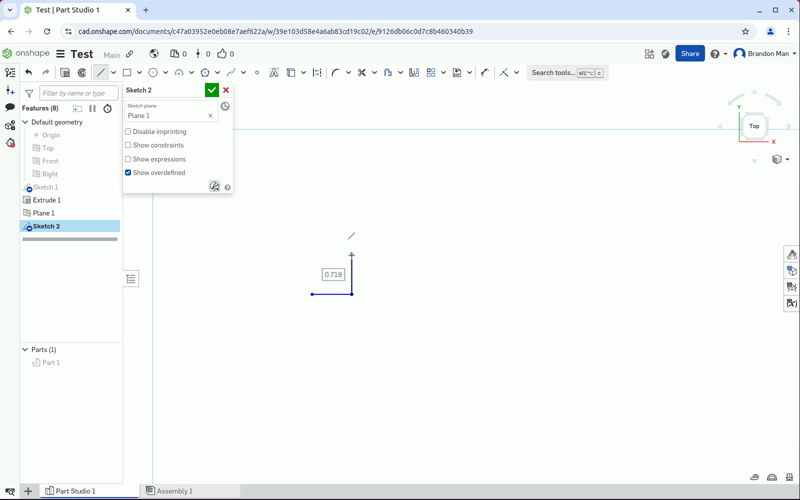
scroll(-6)
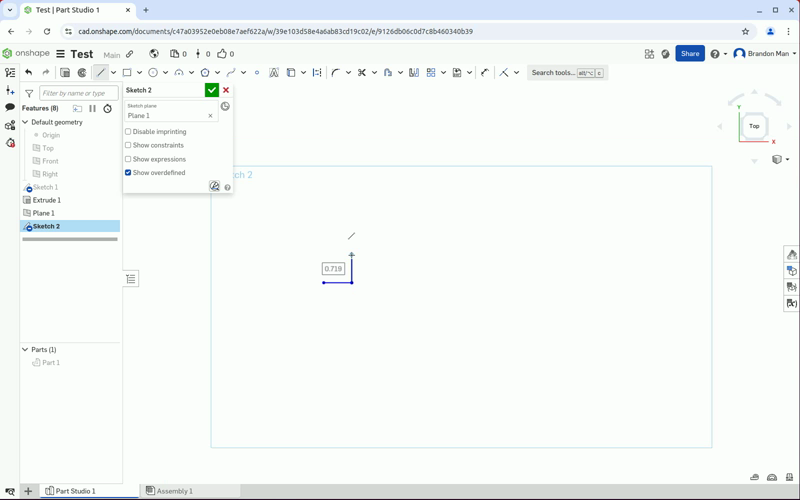
scroll(-6)
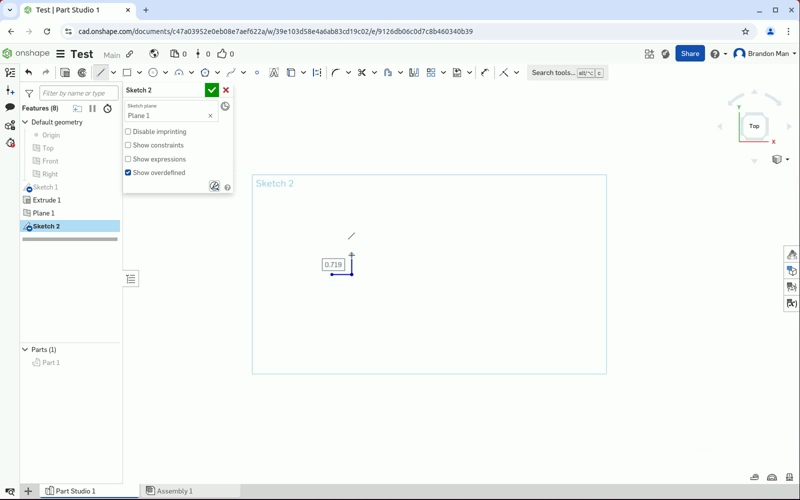
scroll(-6)
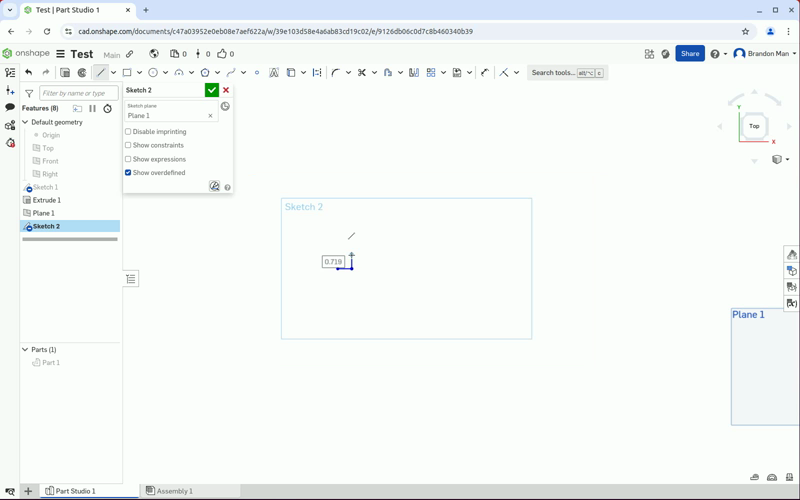
scroll(-6)
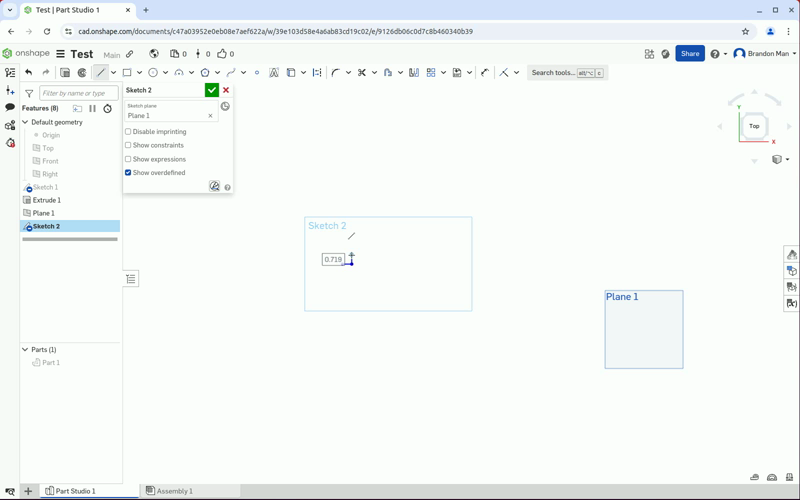
scroll(-6)
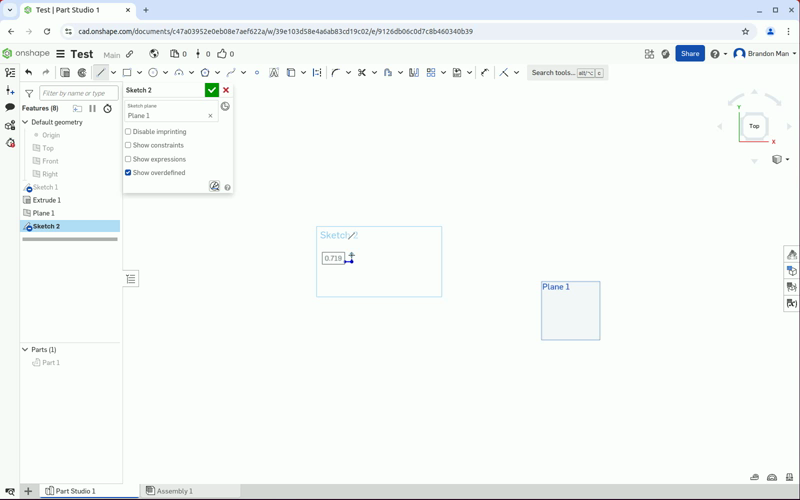
scroll(-6)
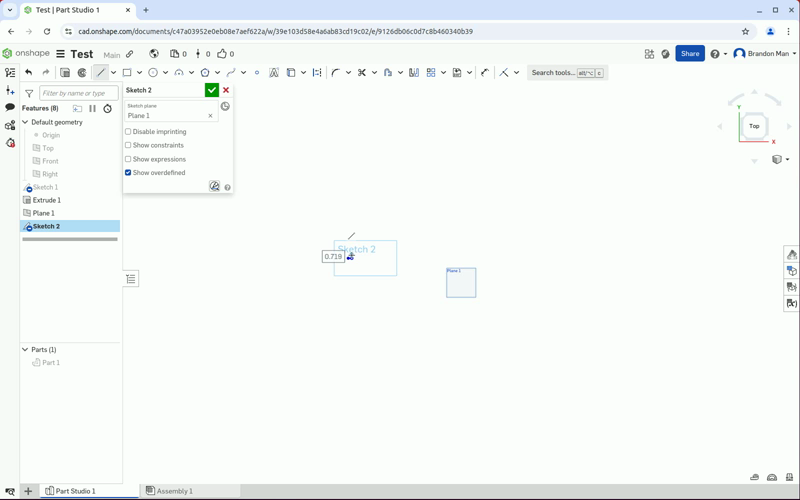
key_up(shift)
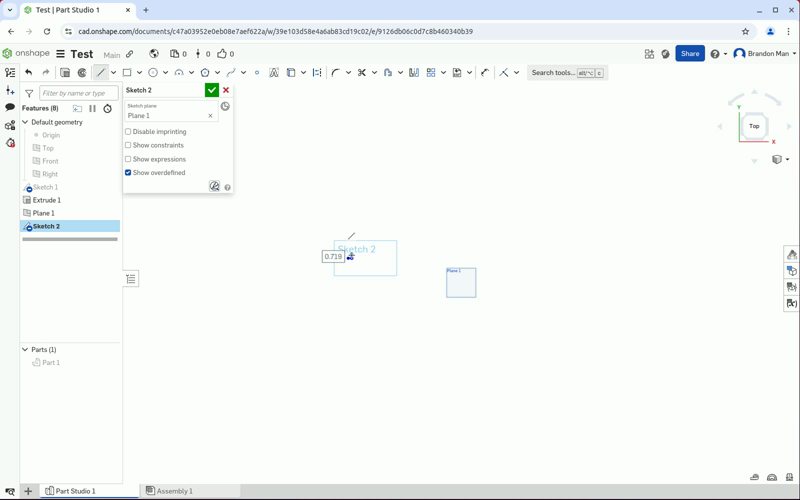
key_down(shift)
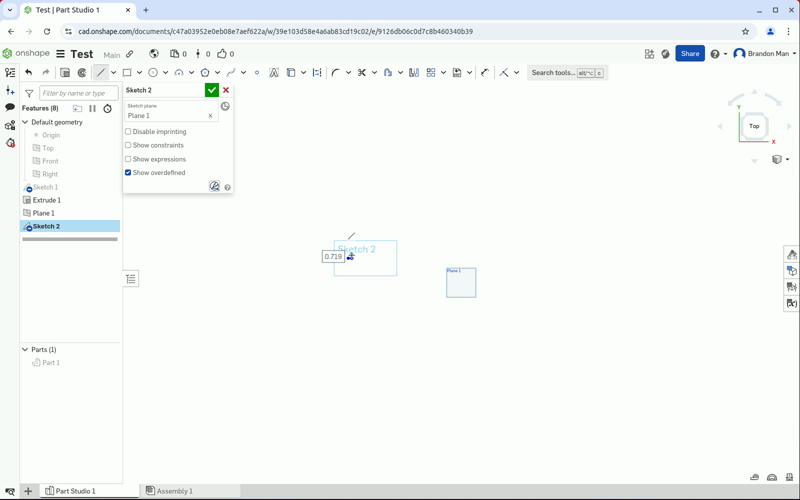
mouse_move(381, 254)
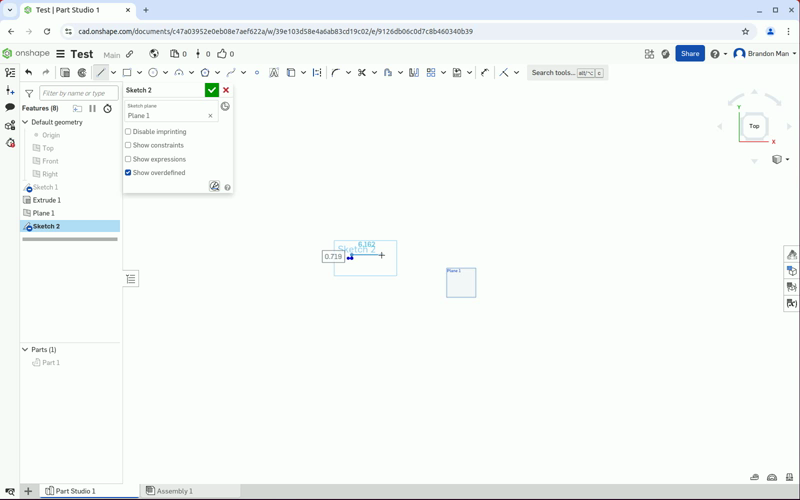
mouse_move(351, 234)
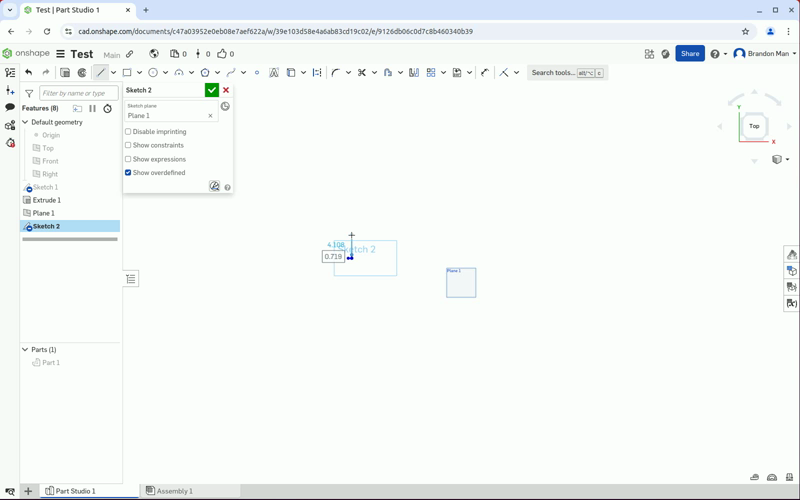
click(351, 234)
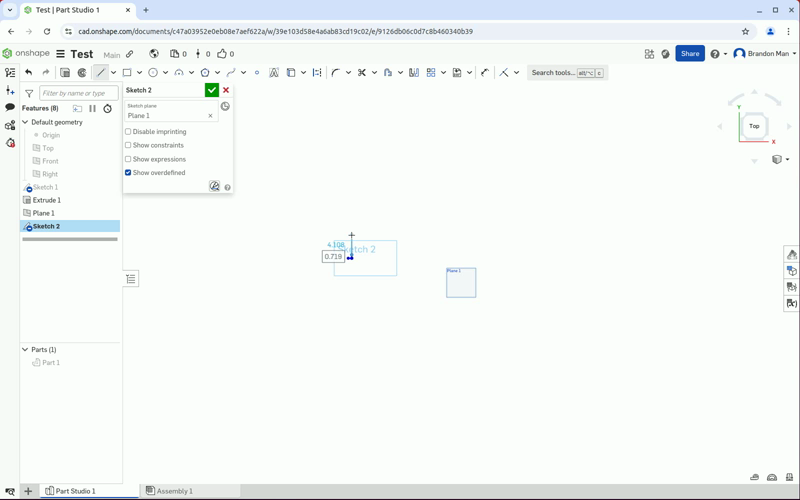
key_up(shift)
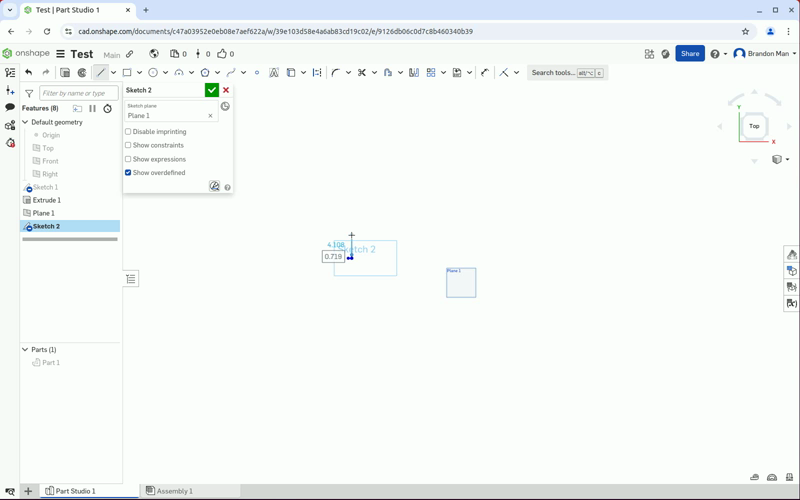
key_down(shift)
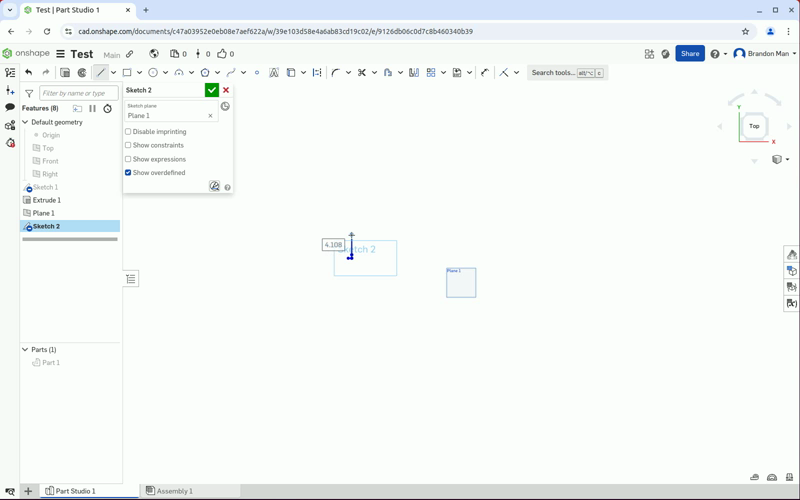
mouse_move(457, 234)
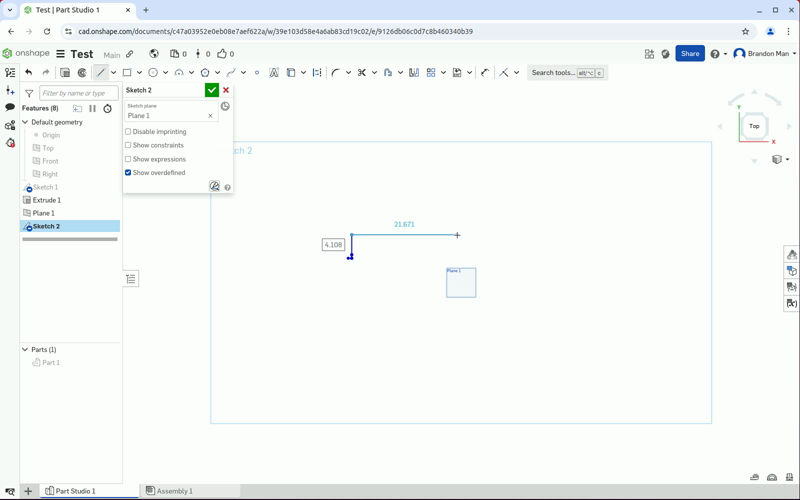
click(457, 234)
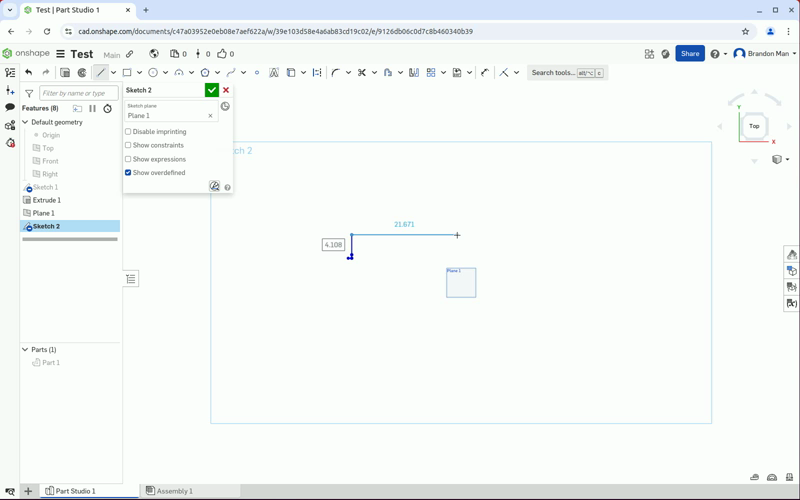
key_up(shift)
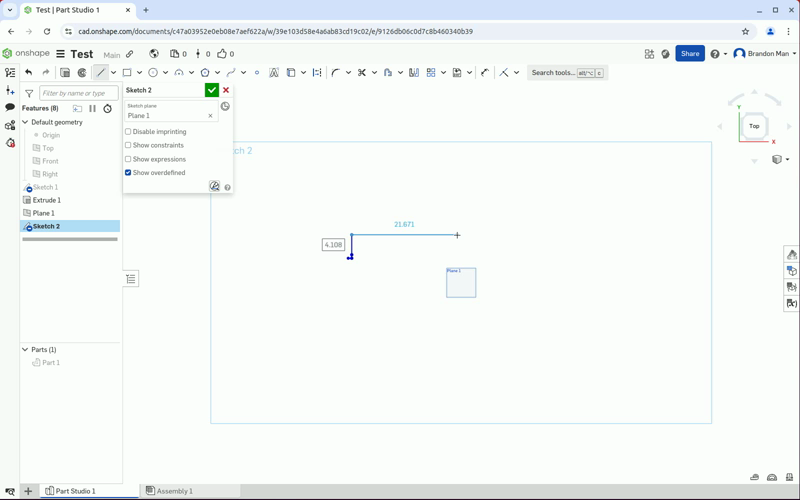
key_down(shift)
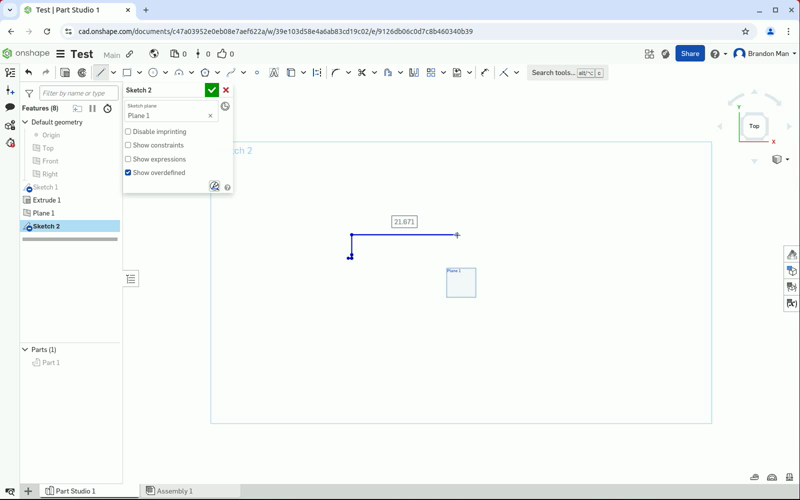
mouse_move(487, 234)
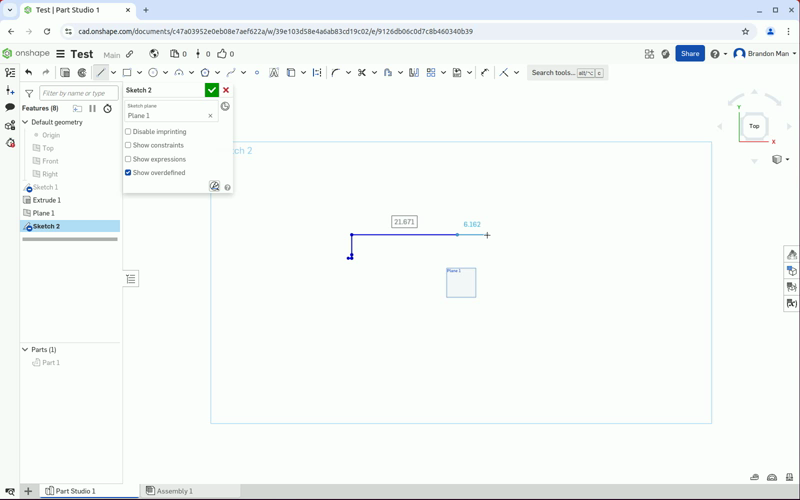
mouse_move(457, 254)
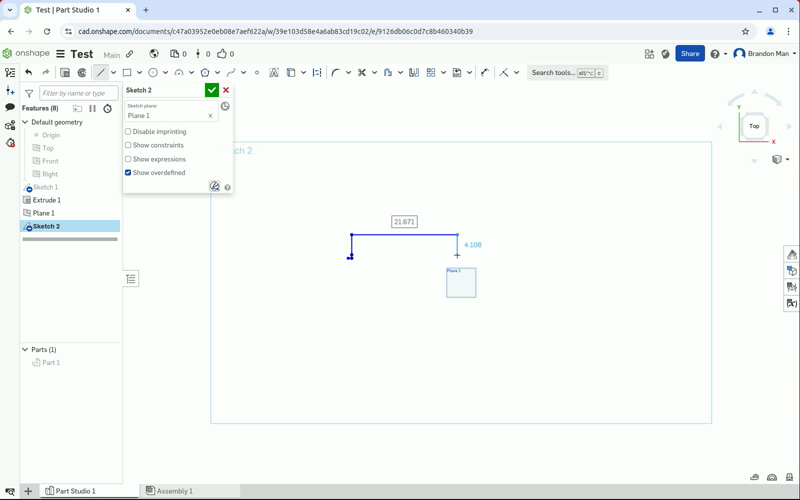
click(457, 254)
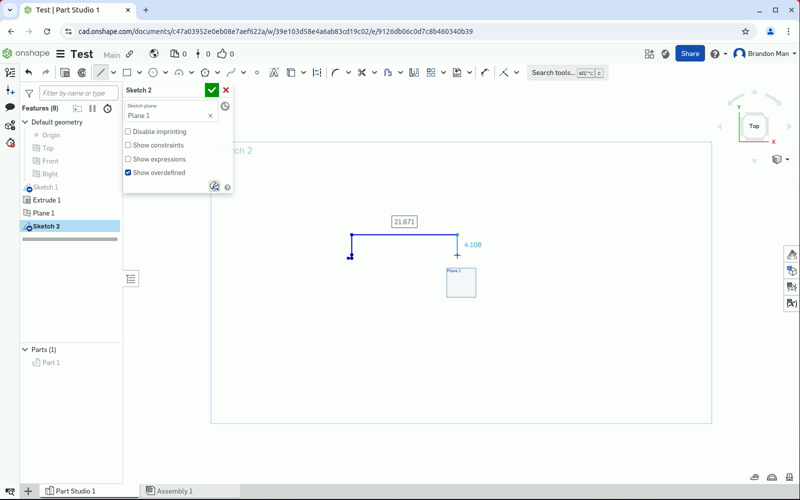
key_up(shift)
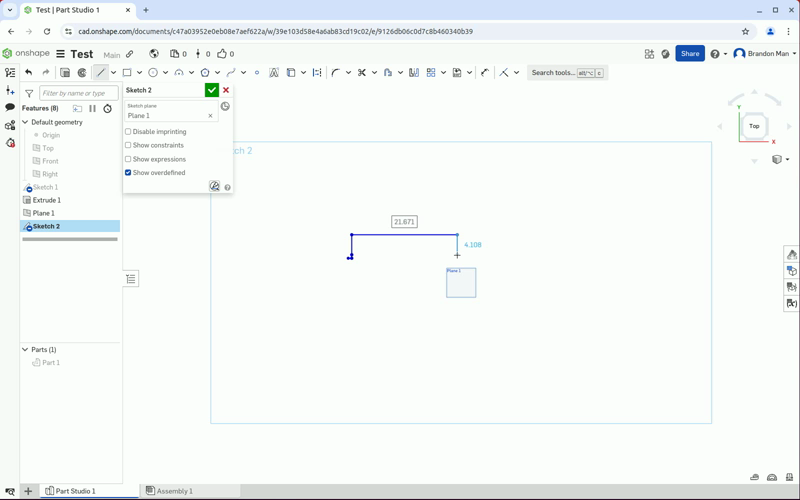
key_down(shift)
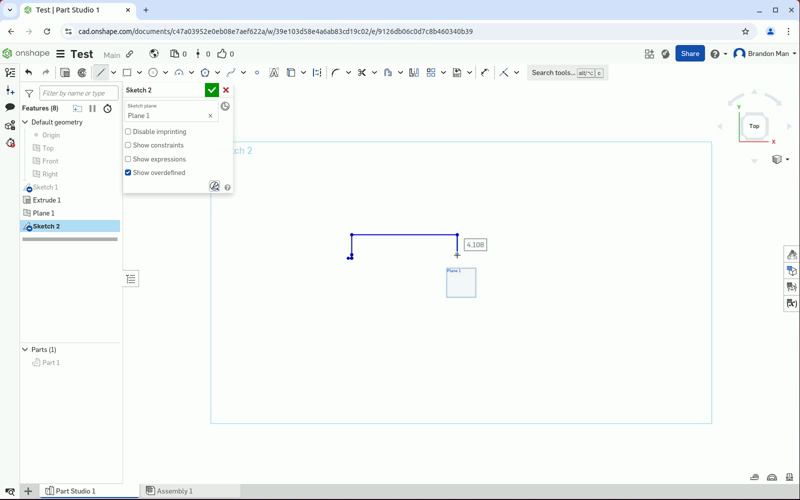
mouse_move(487, 254)
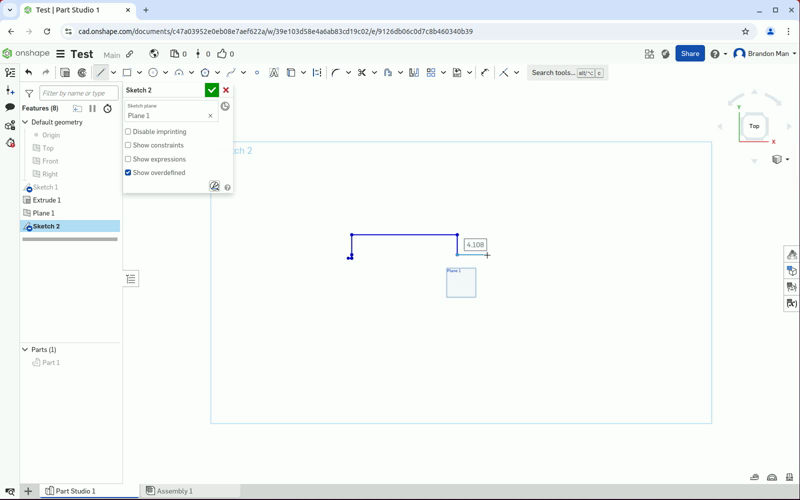
mouse_move(457, 258)
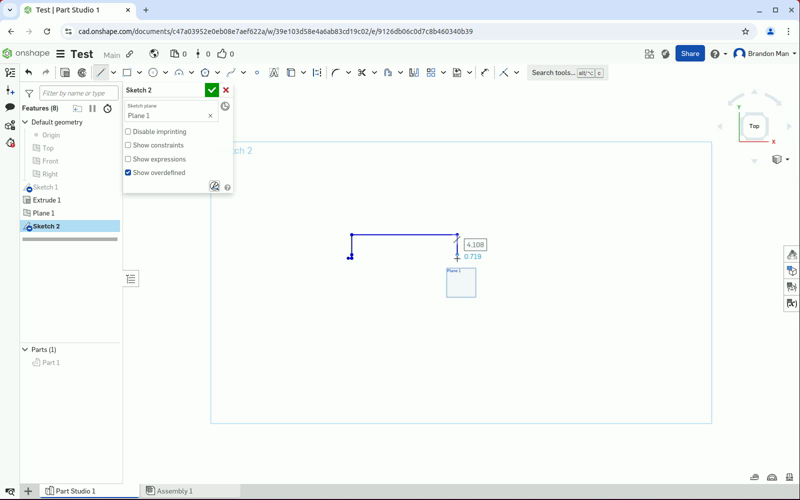
scroll(6)
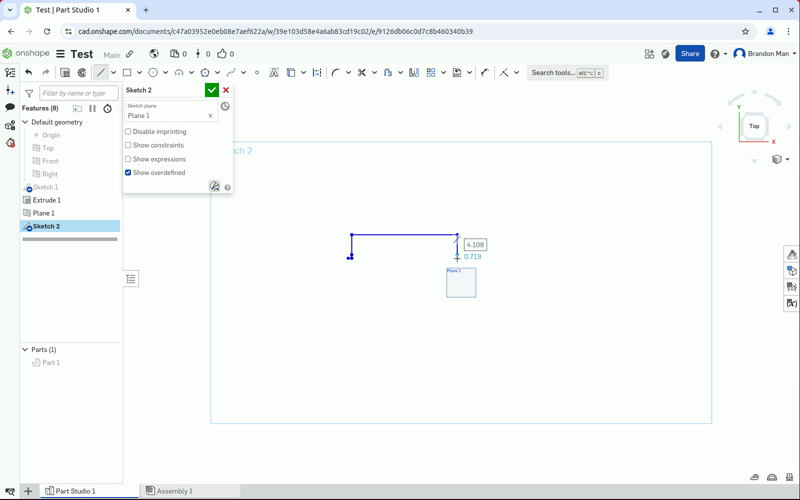
scroll(6)
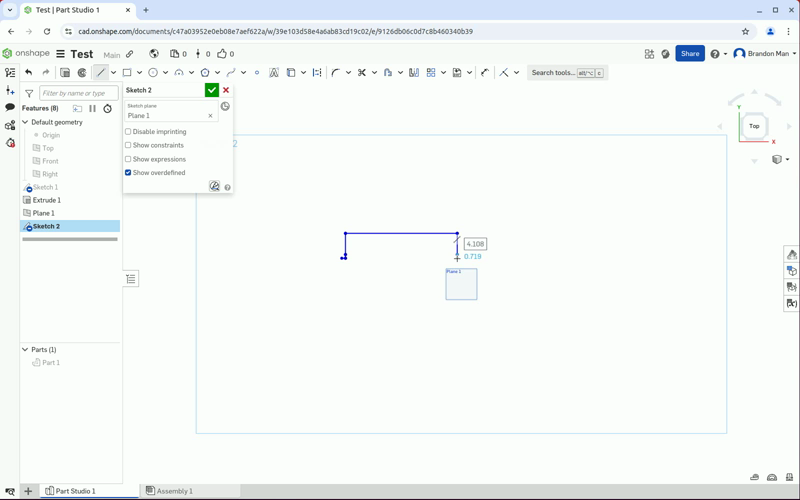
scroll(6)
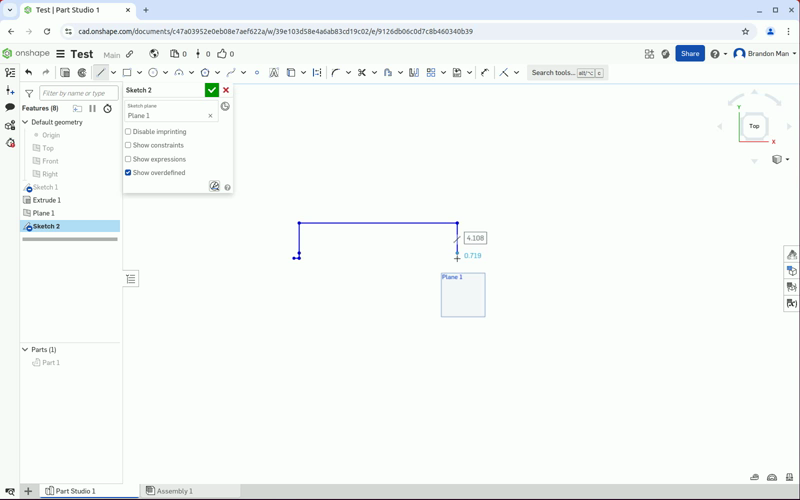
scroll(6)
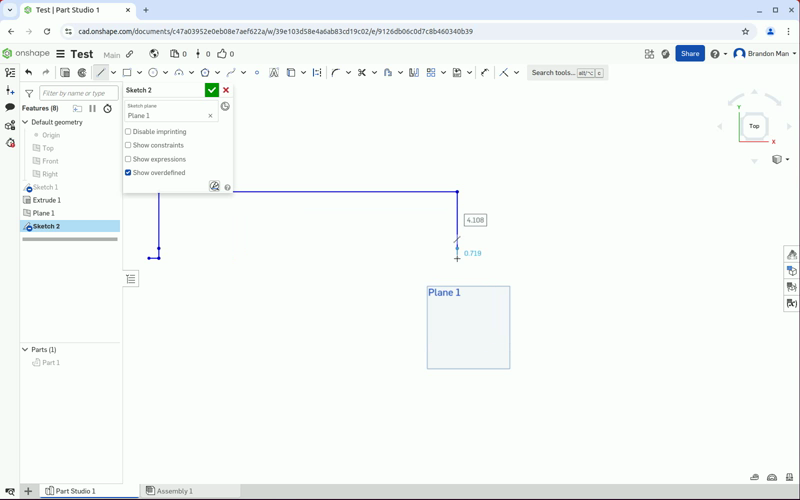
scroll(6)
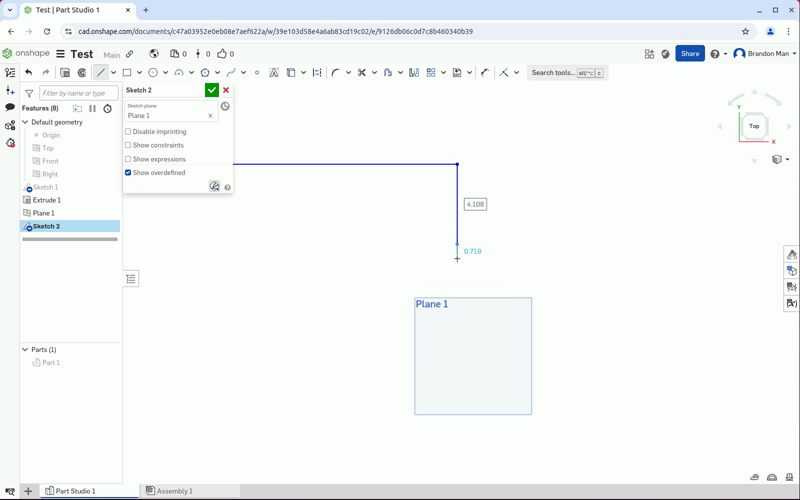
scroll(6)
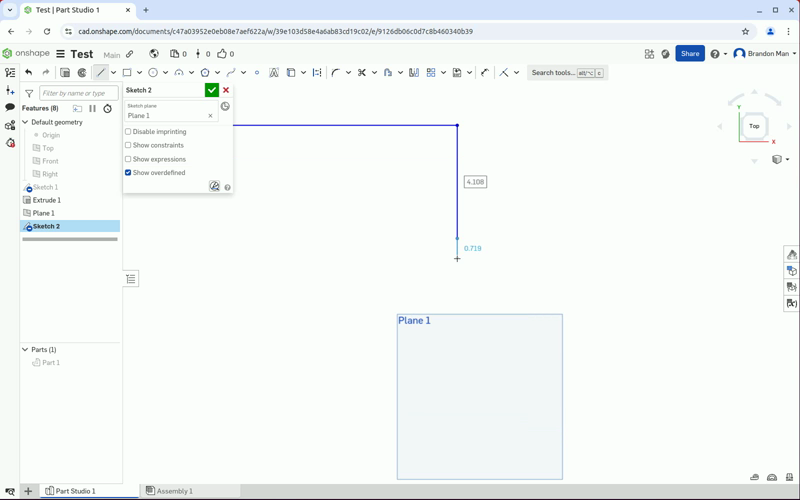
scroll(6)
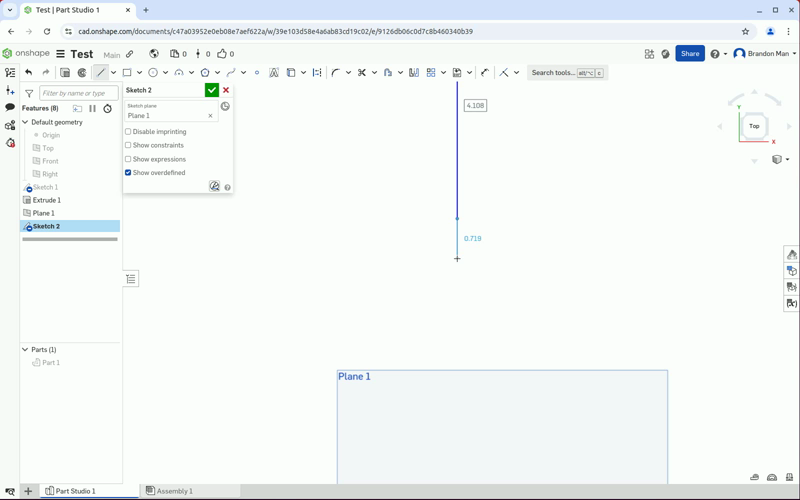
click(457, 258)
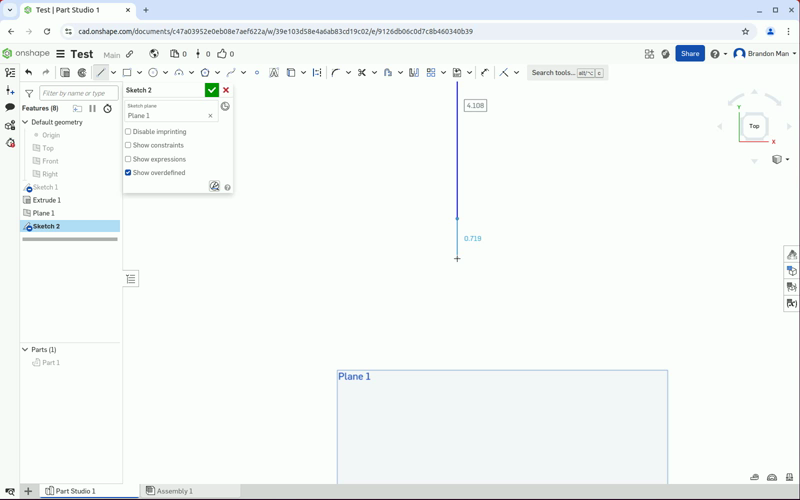
scroll(-6)
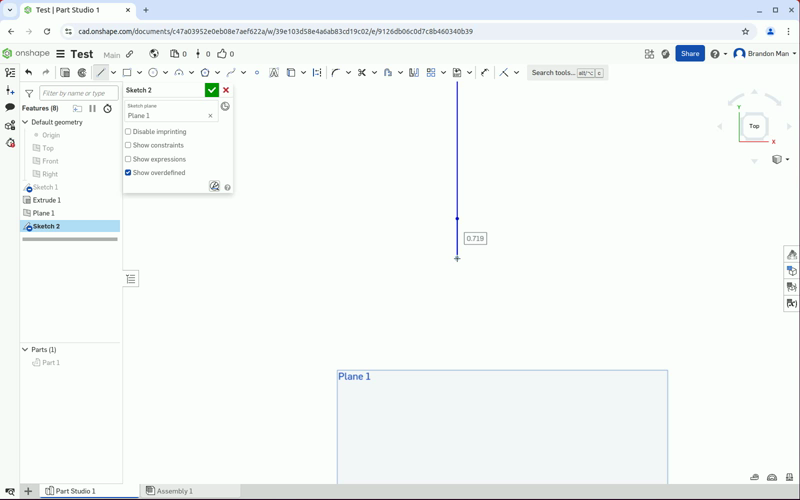
scroll(-6)
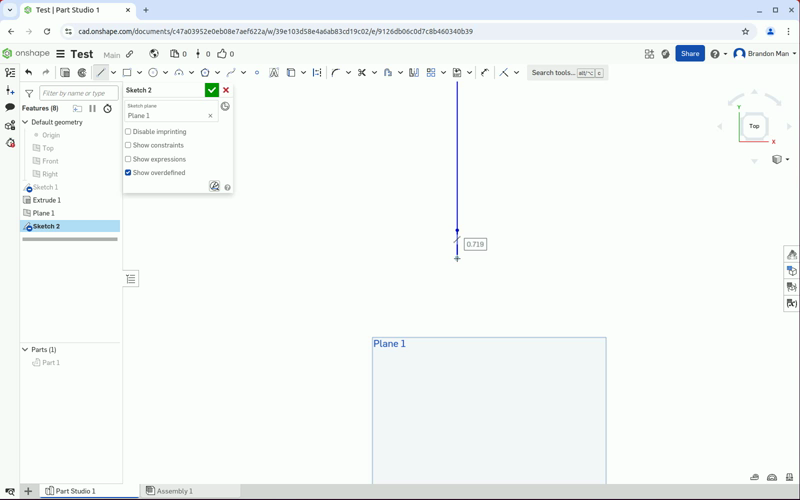
scroll(-6)
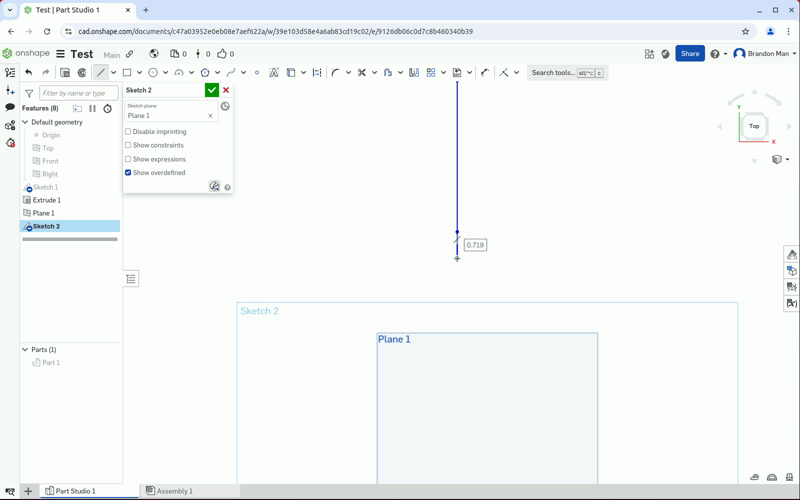
scroll(-6)
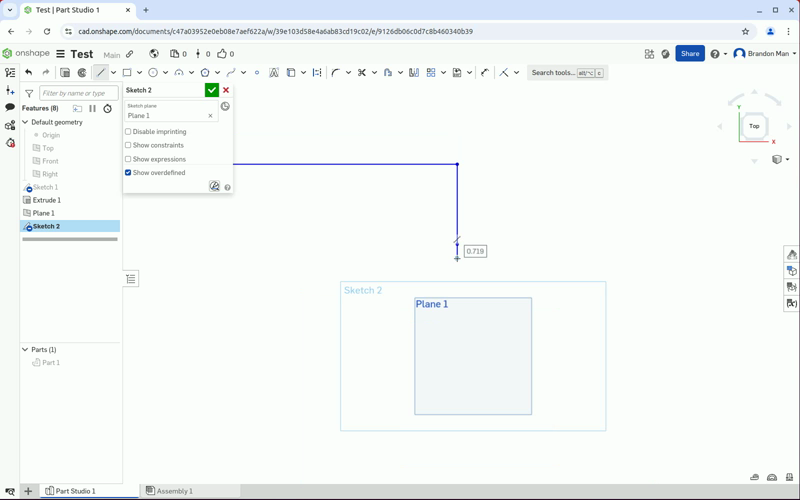
scroll(-6)
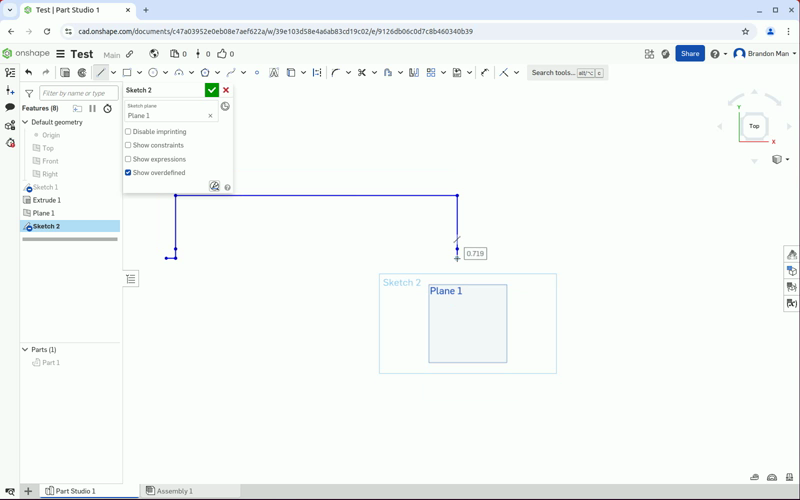
scroll(-6)
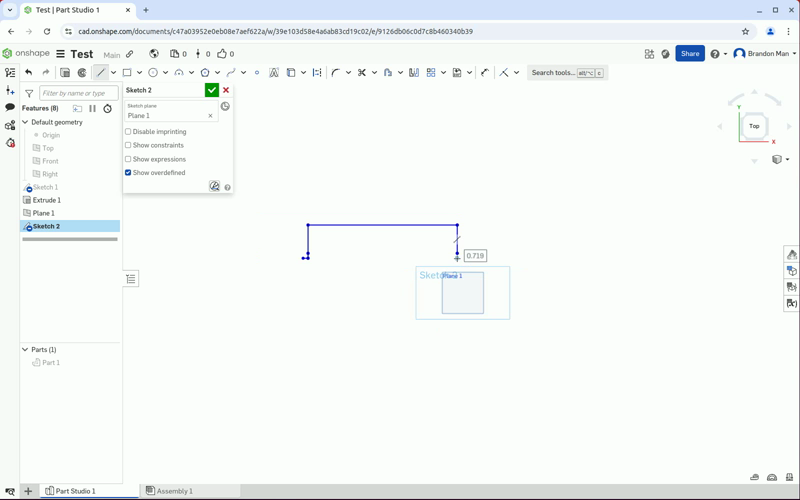
scroll(-6)
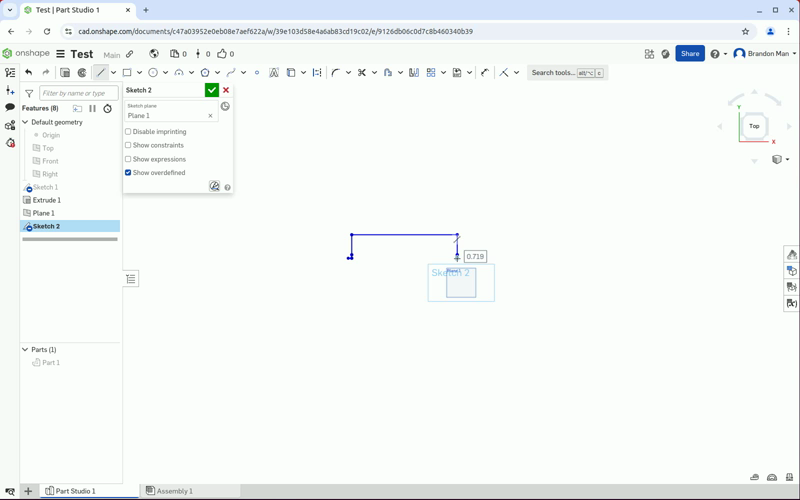
key_up(shift)
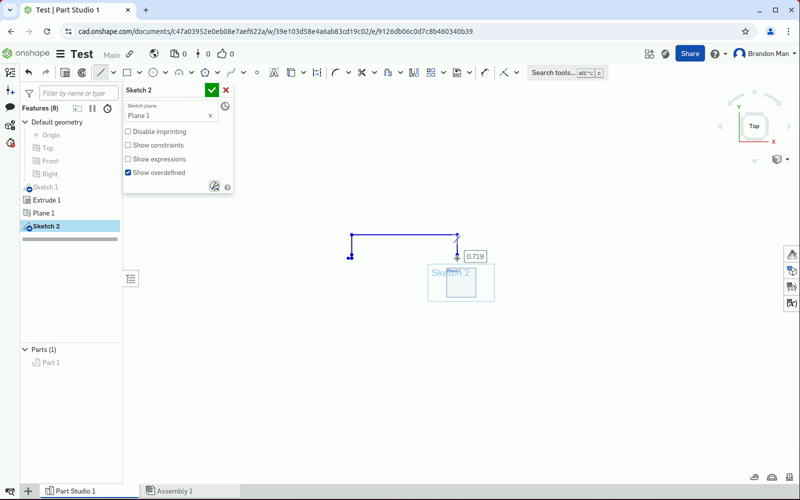
key_down(shift)
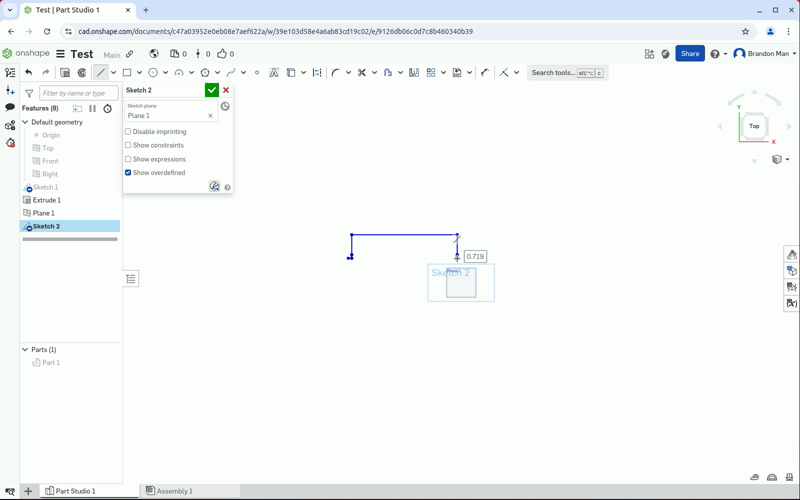
mouse_move(487, 258)
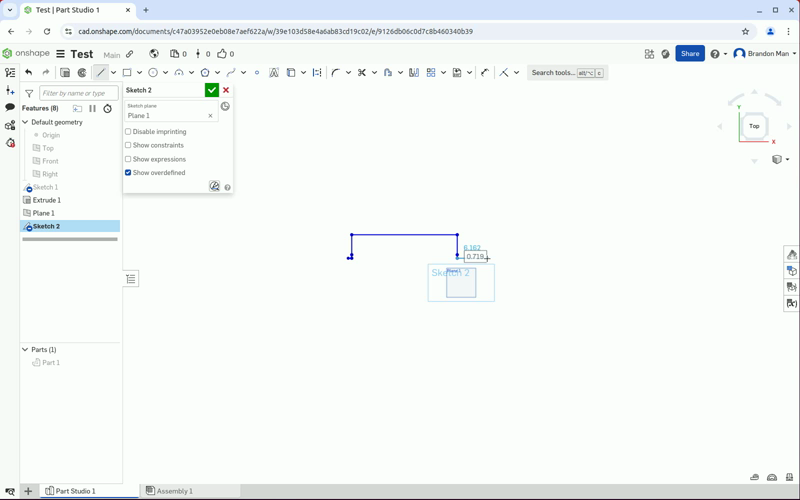
mouse_move(460, 258)
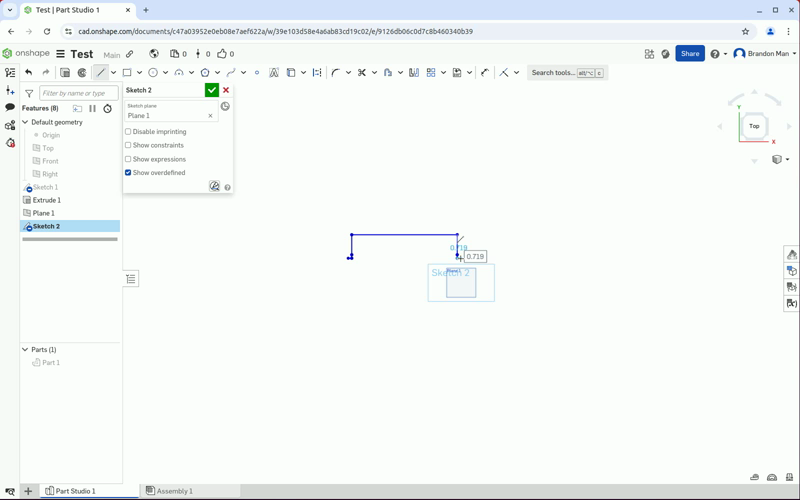
scroll(6)
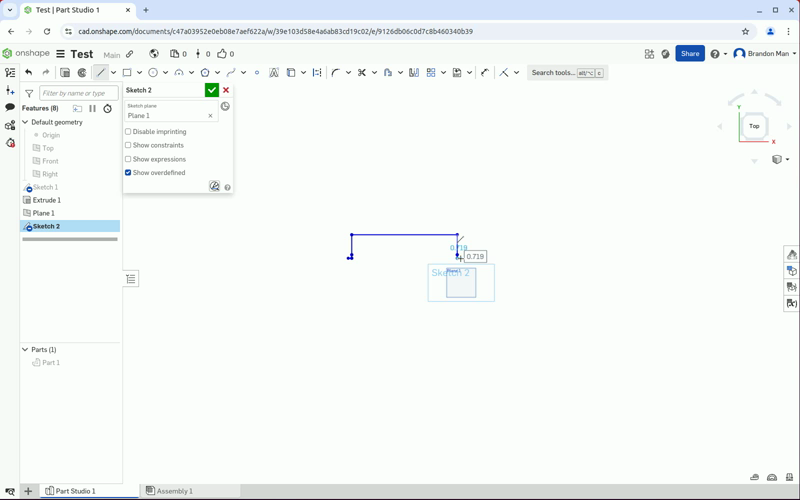
scroll(6)
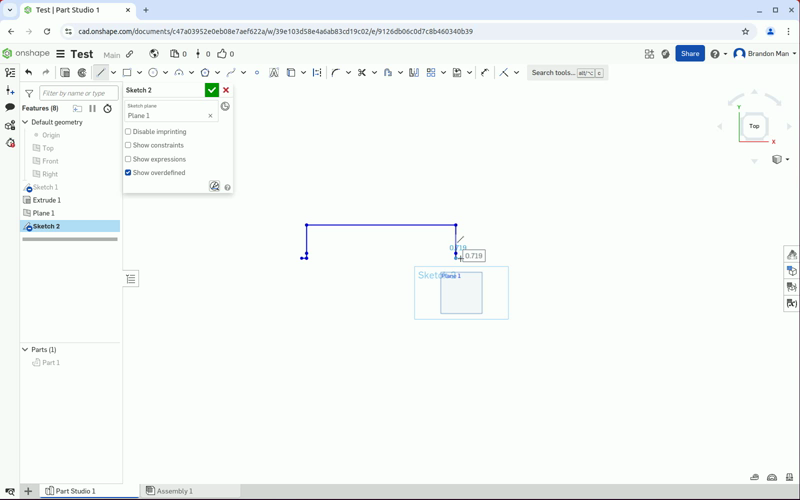
scroll(6)
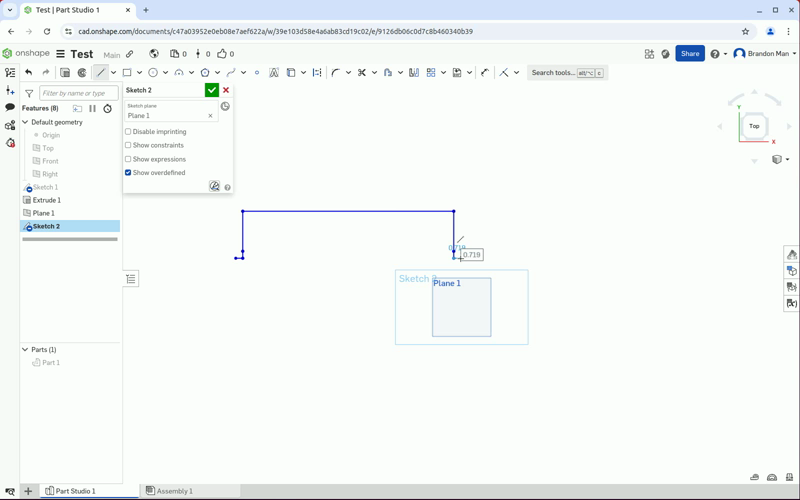
scroll(6)
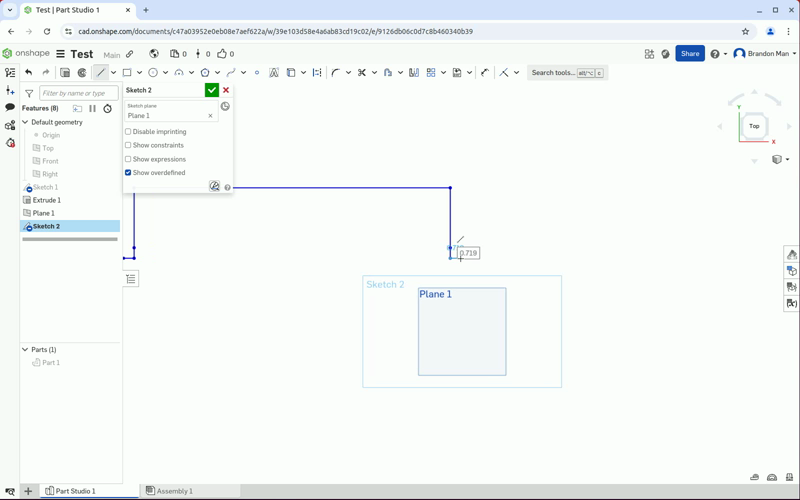
scroll(6)
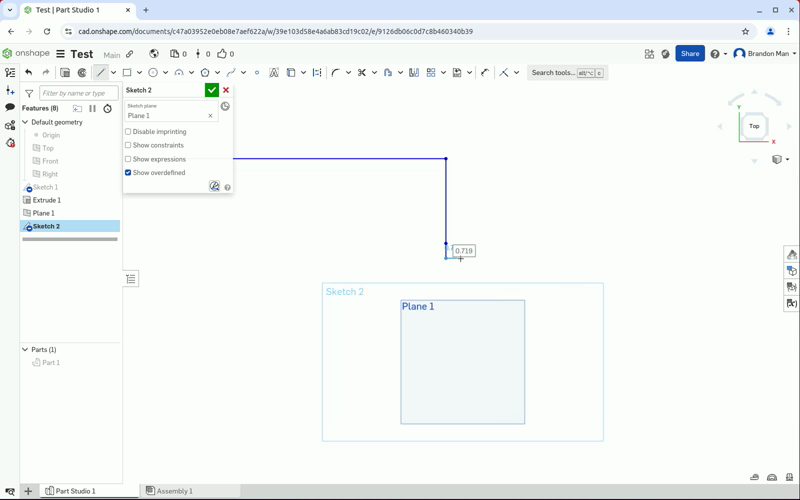
scroll(6)
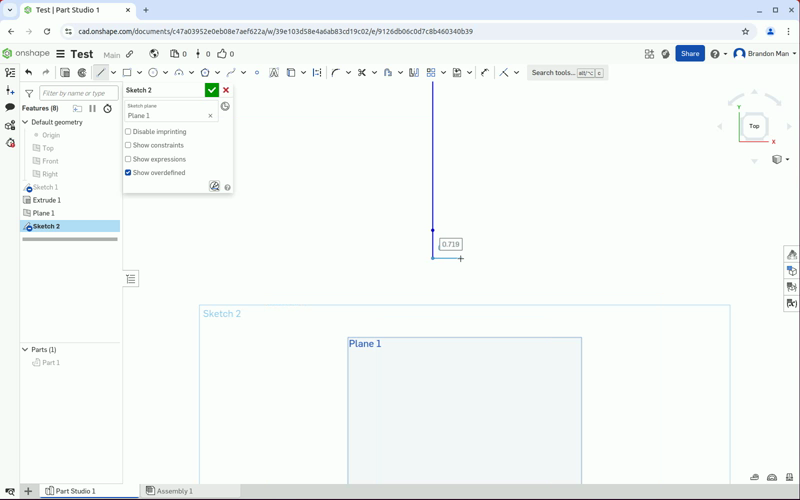
scroll(6)
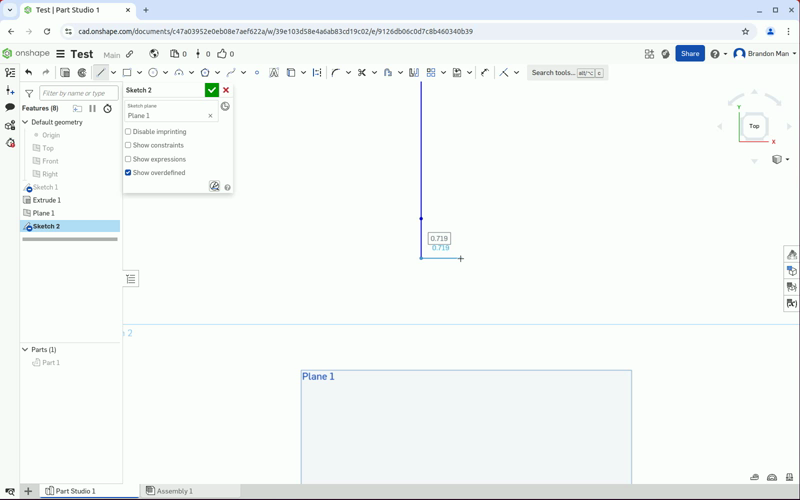
click(460, 258)
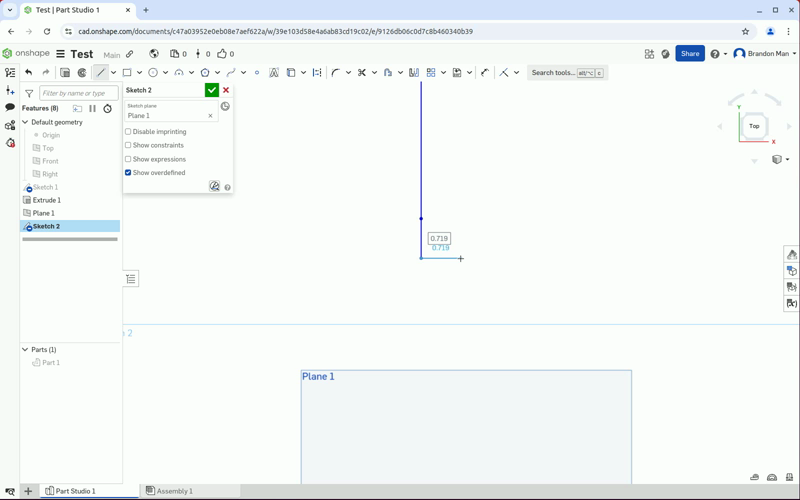
scroll(-6)
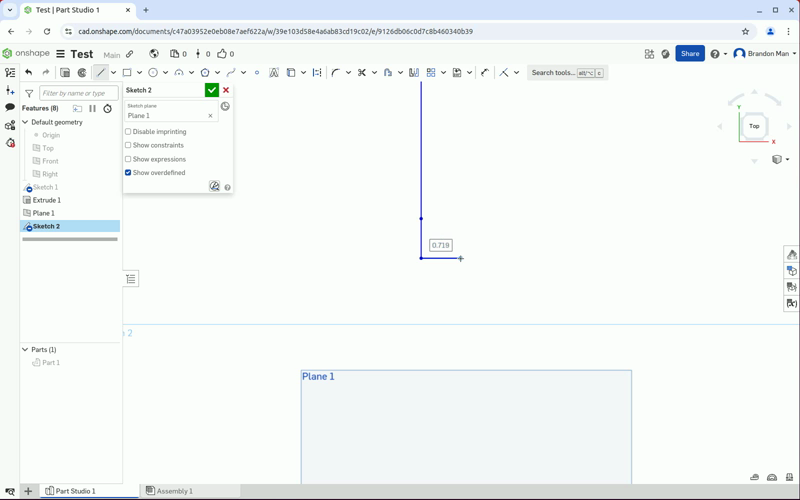
scroll(-6)
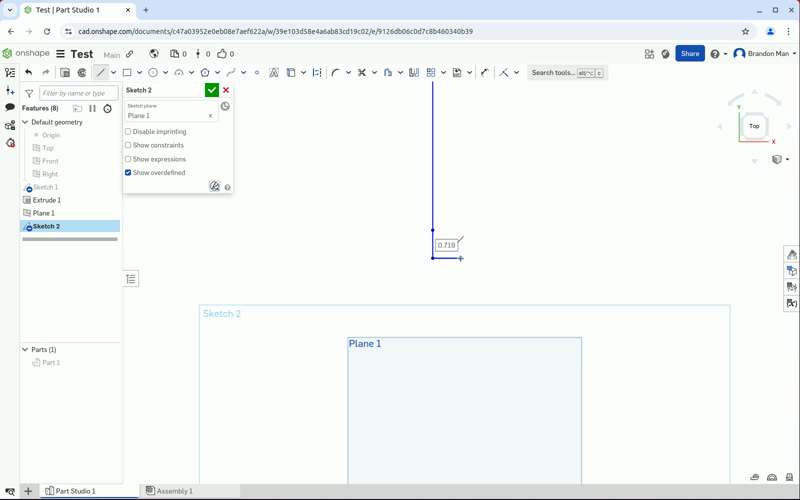
scroll(-6)
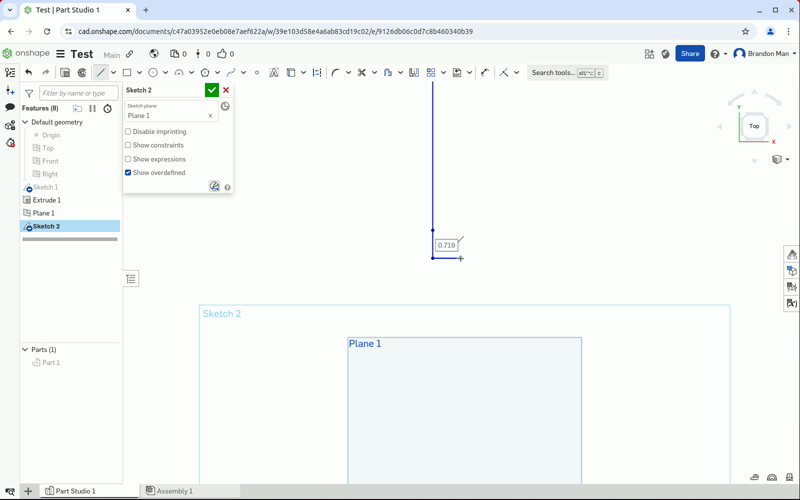
scroll(-6)
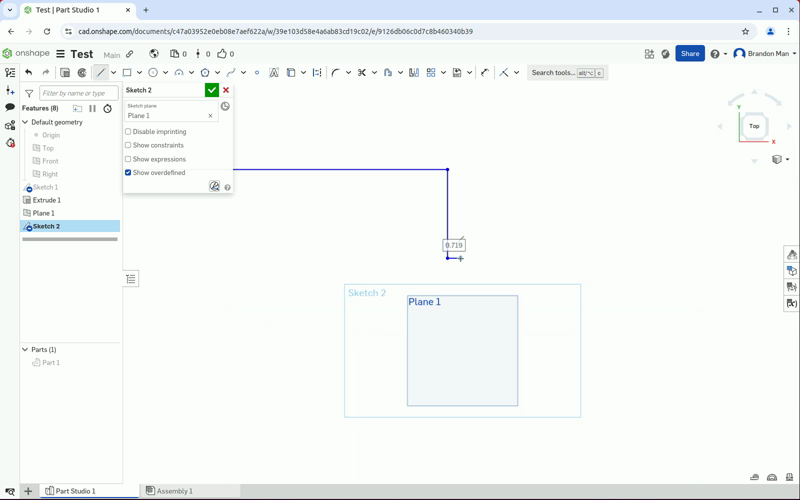
scroll(-6)
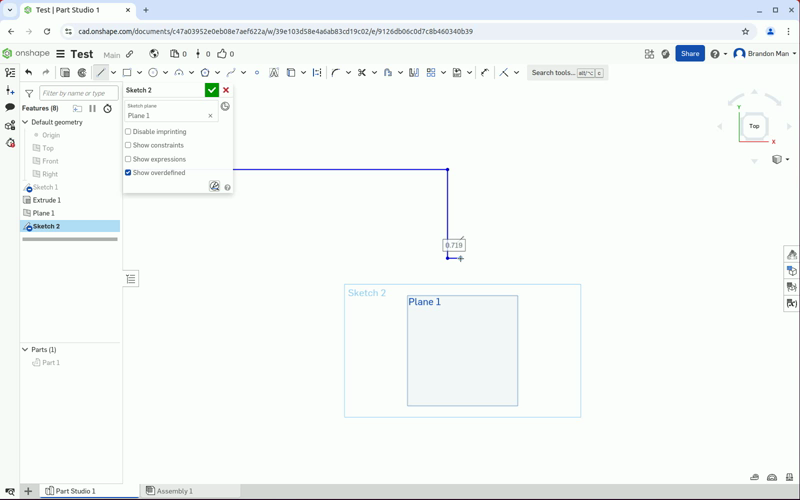
scroll(-6)
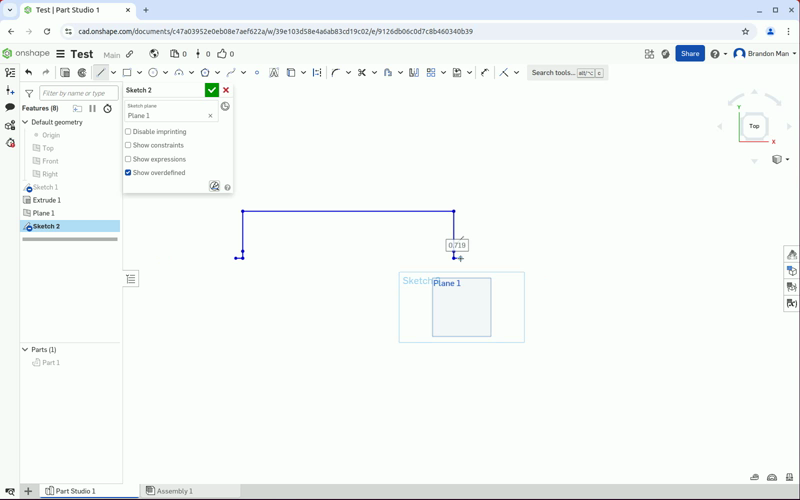
scroll(-6)
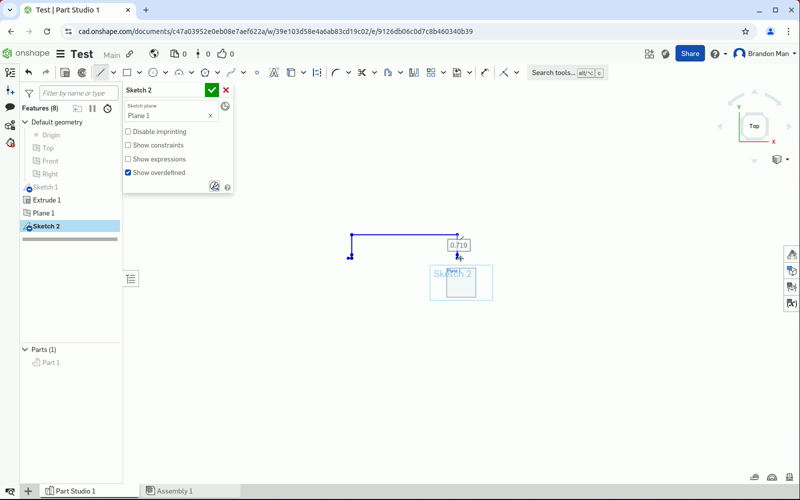
key_up(shift)
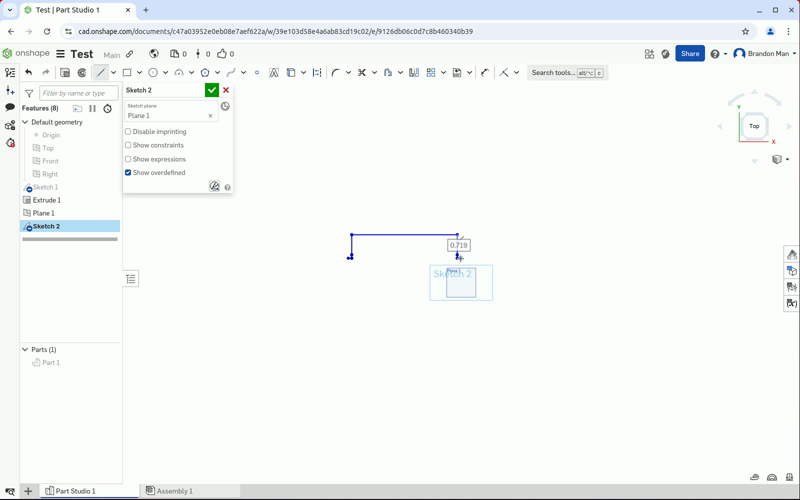
key_down(shift)
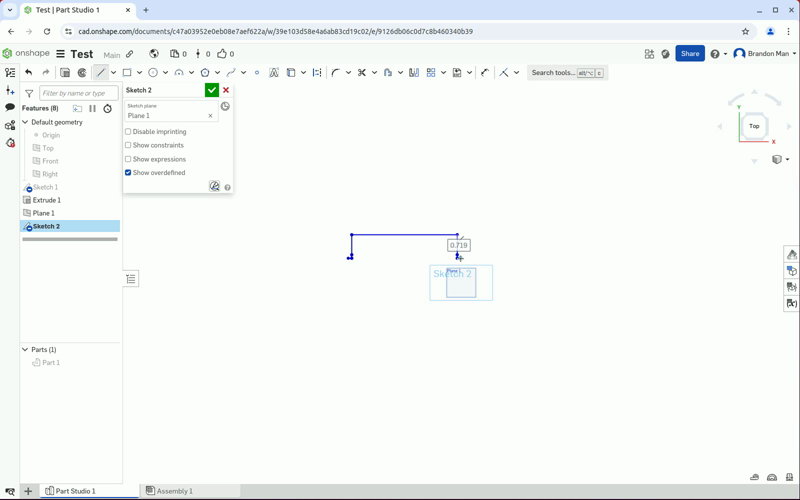
mouse_move(490, 258)
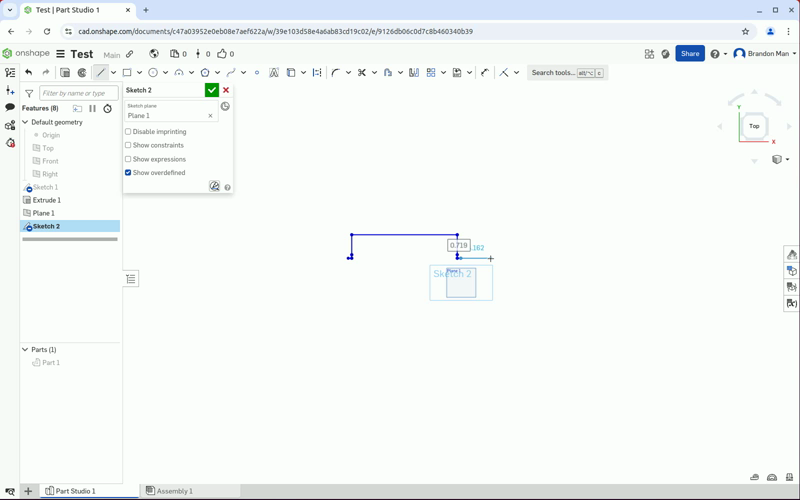
mouse_move(460, 229)
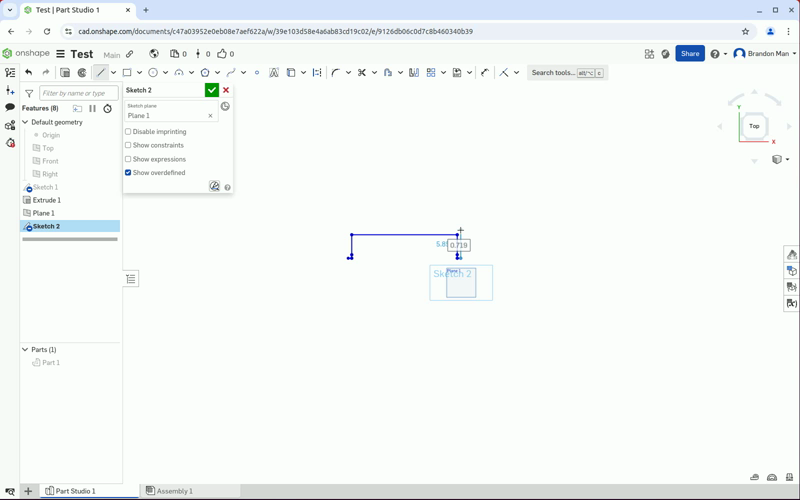
click(460, 229)
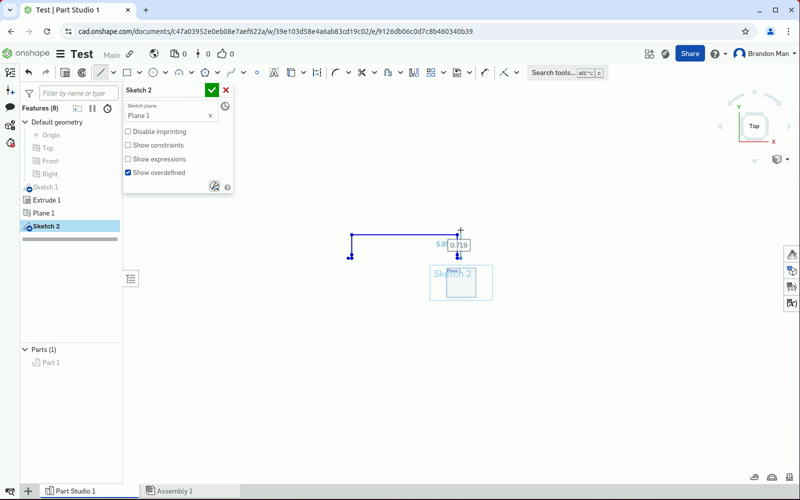
key_up(shift)
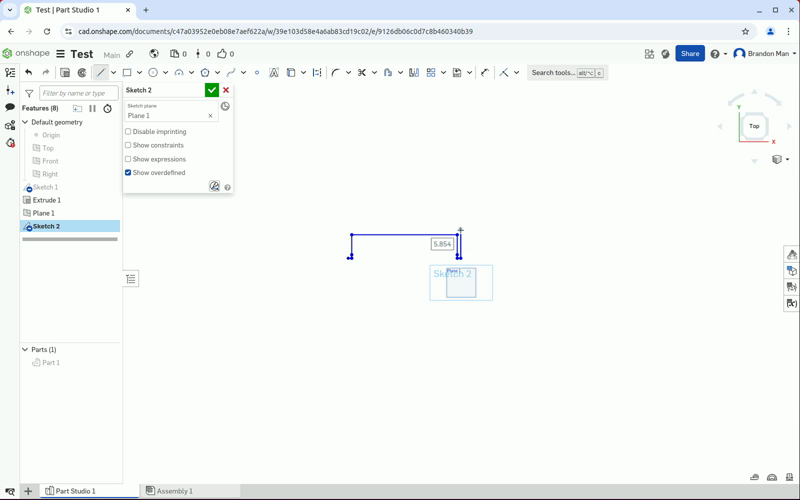
key_down(shift)
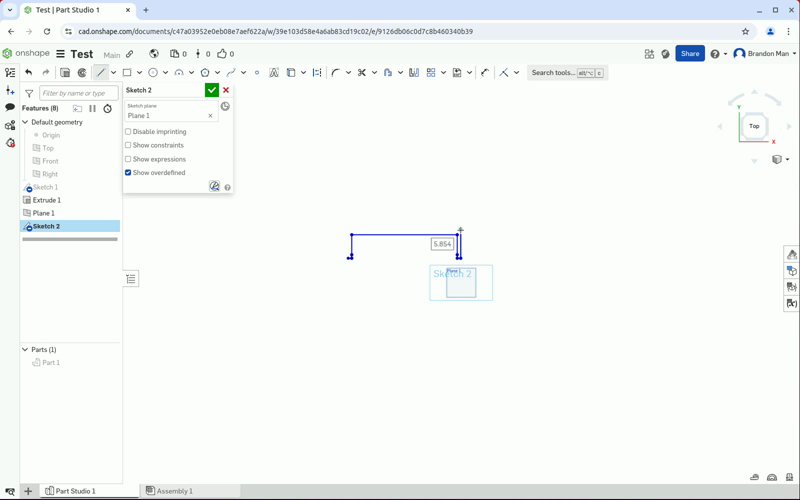
mouse_move(348, 229)
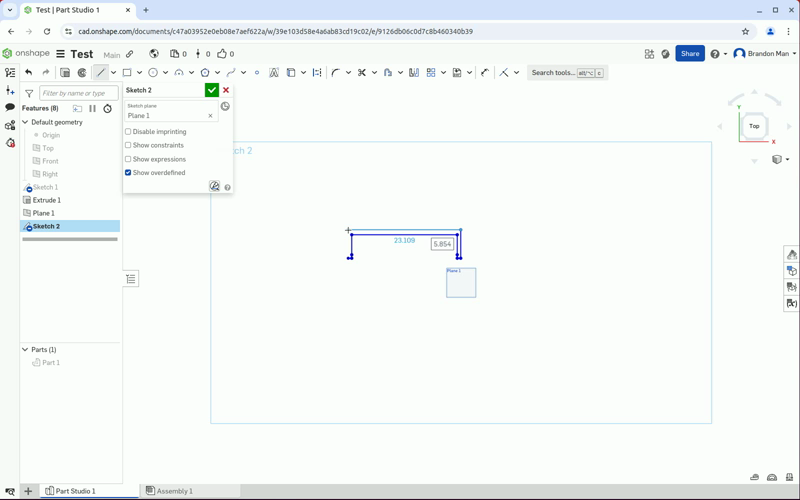
click(348, 229)
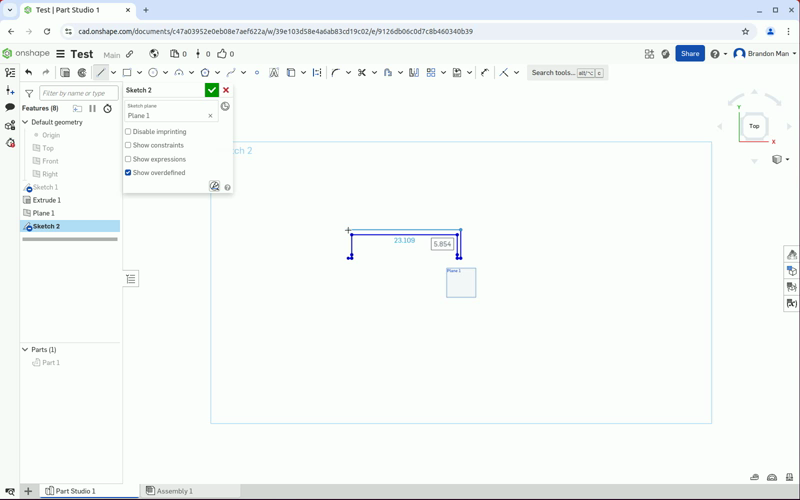
key_up(shift)
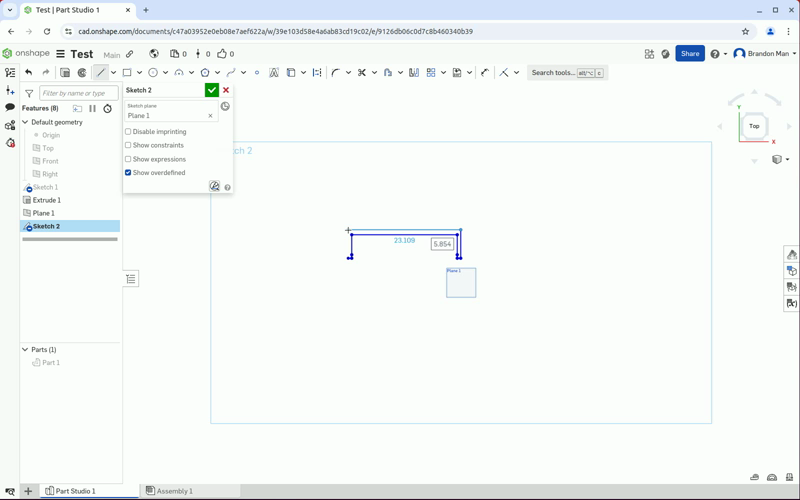
mouse_move(378, 229)
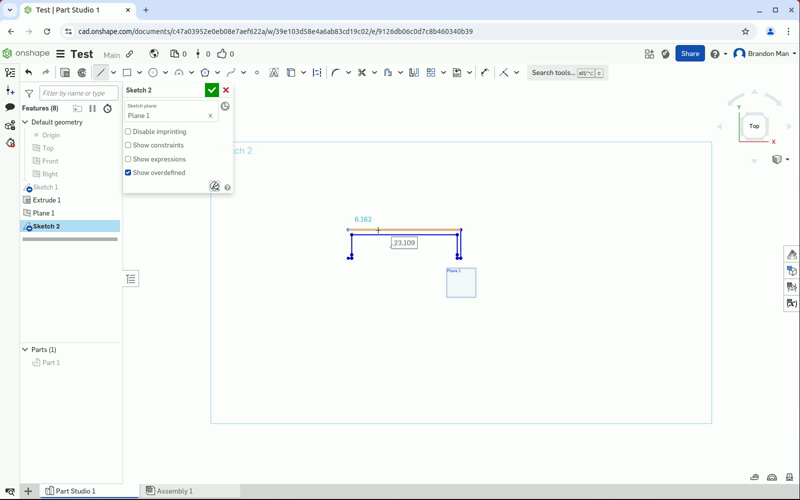
key_down(shift)
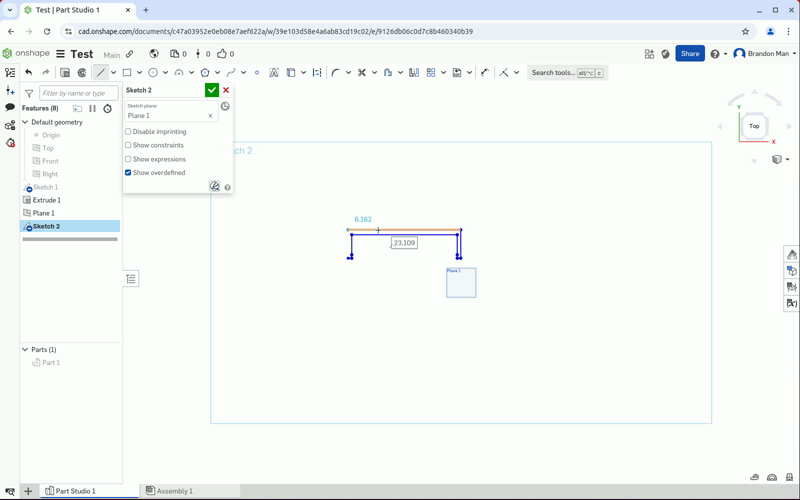
mouse_move(348, 258)
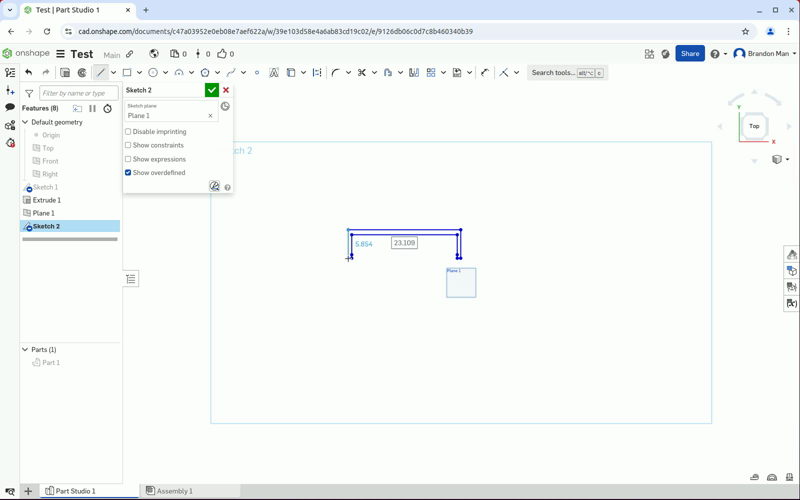
scroll(6)
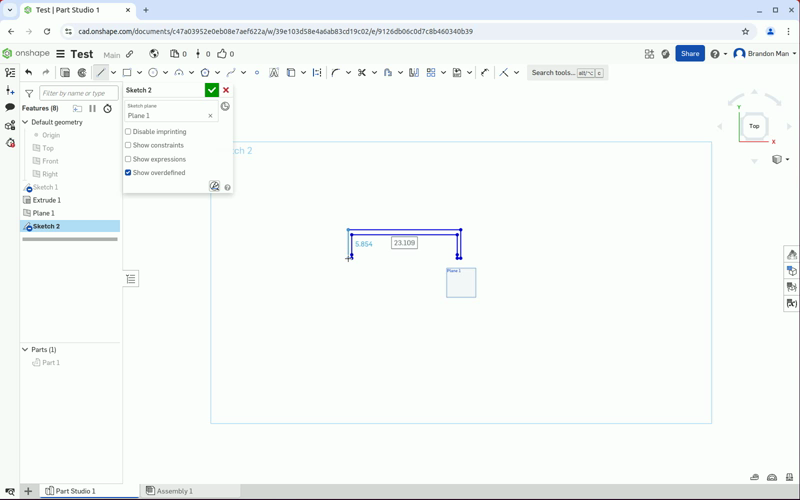
scroll(6)
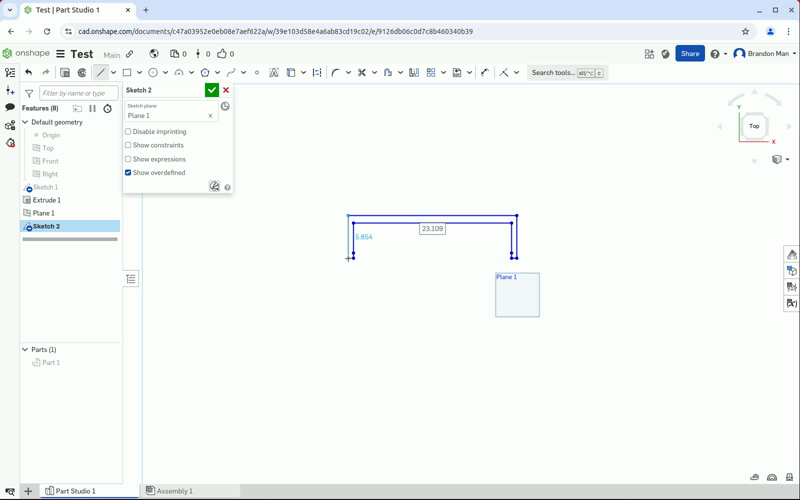
scroll(6)
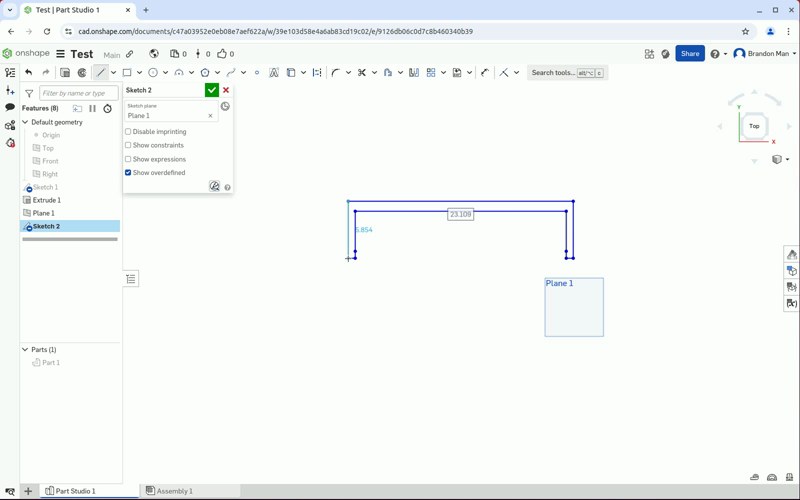
scroll(6)
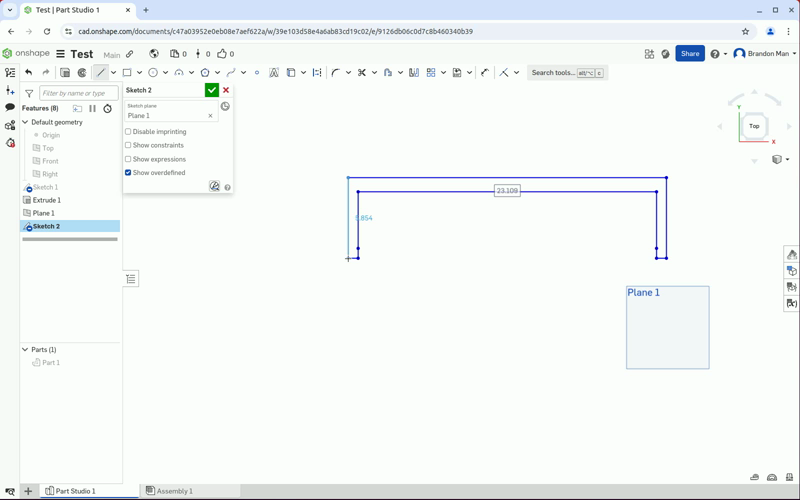
scroll(6)
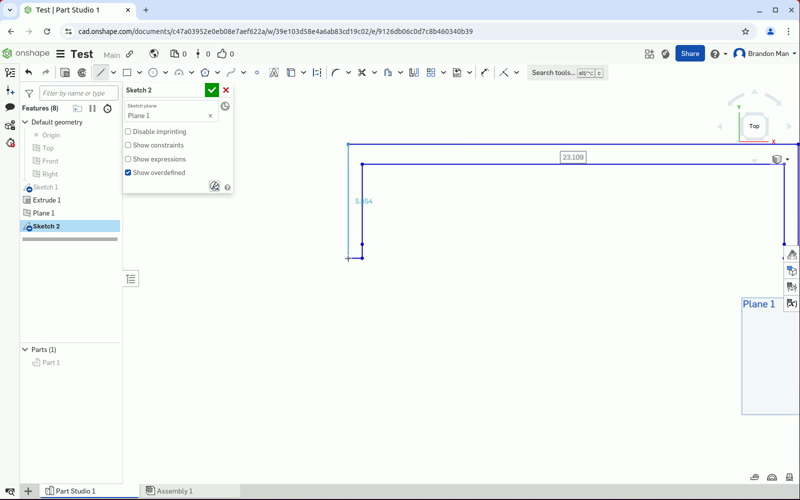
scroll(6)
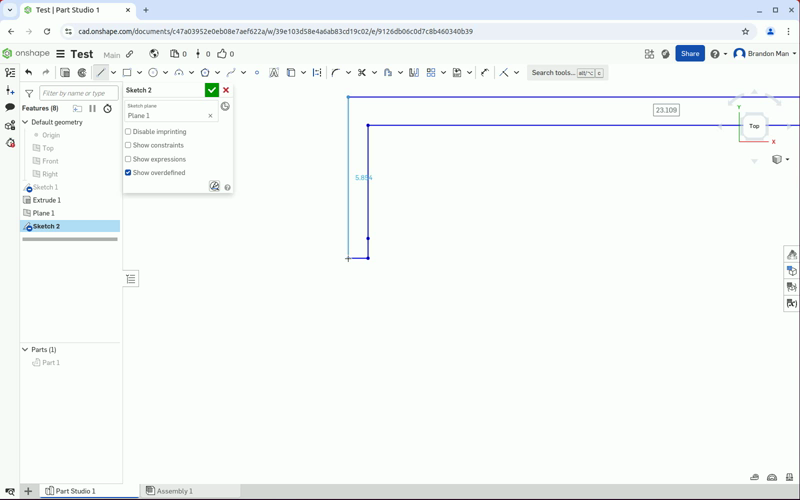
scroll(6)
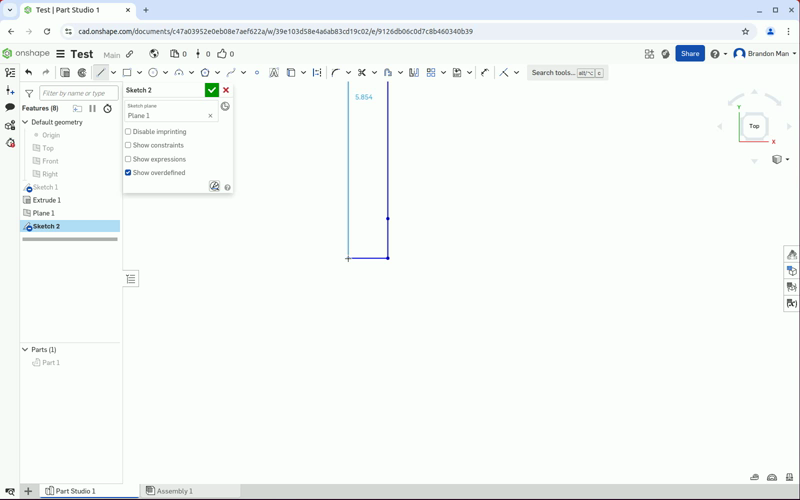
key_up(shift)
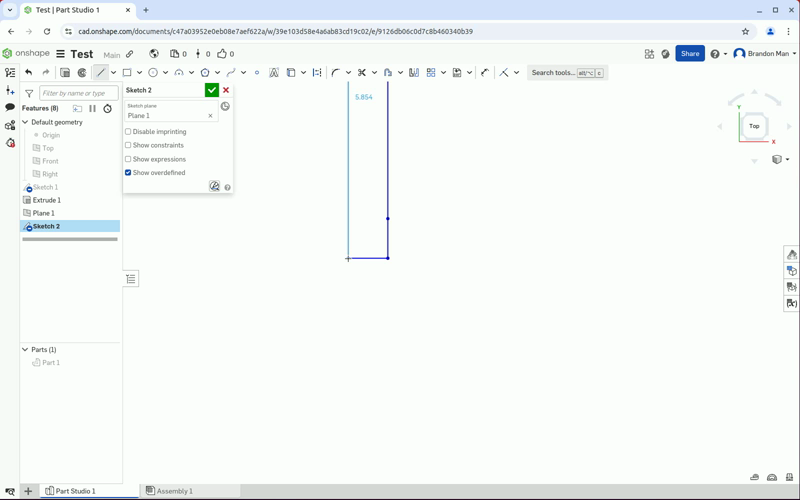
click(348, 258)
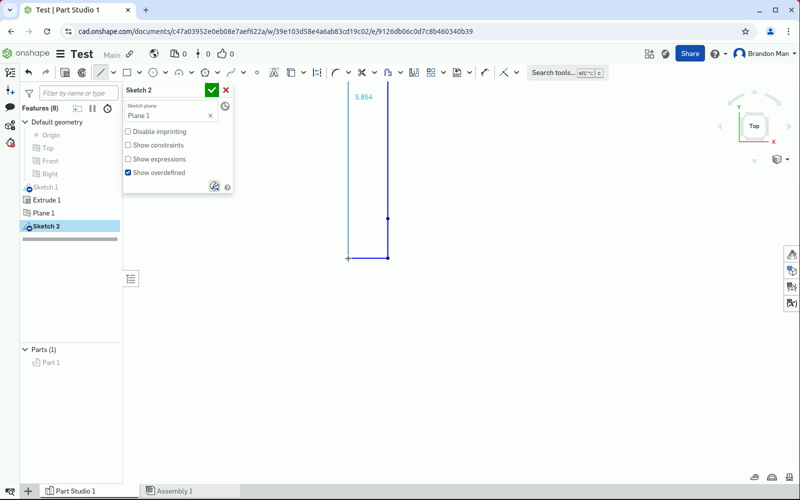
scroll(-6)
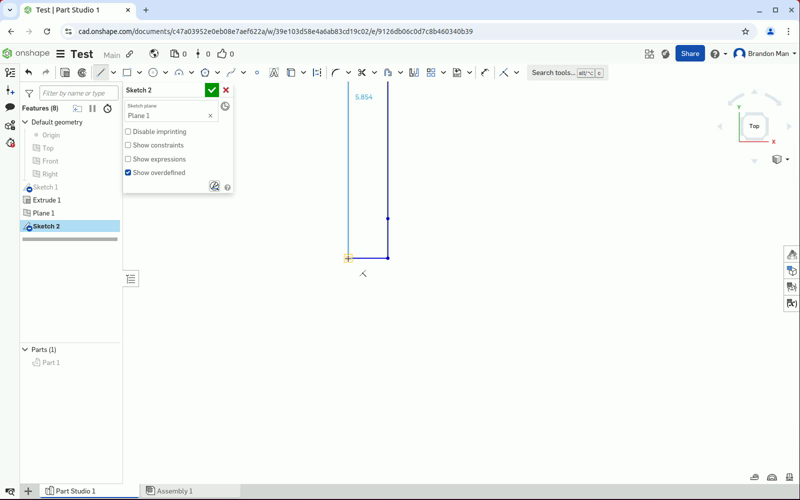
scroll(-6)
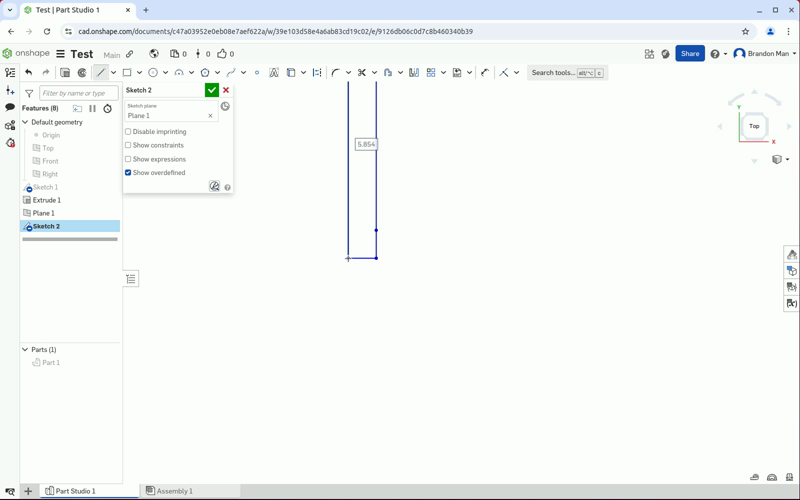
scroll(-6)
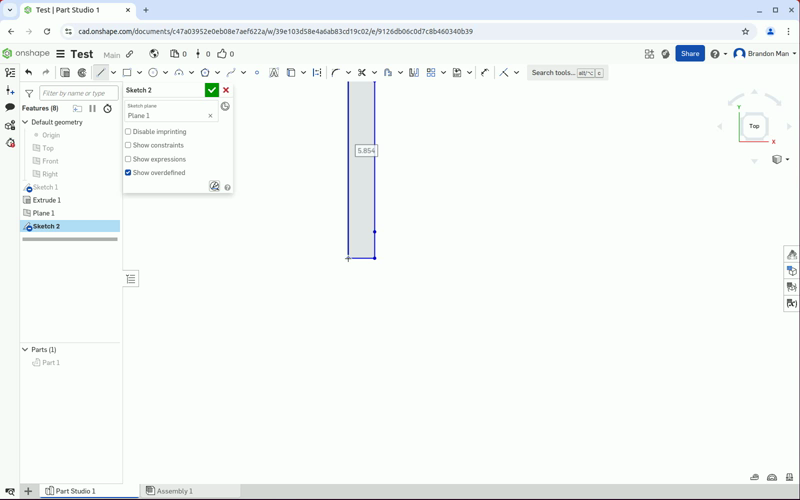
scroll(-6)
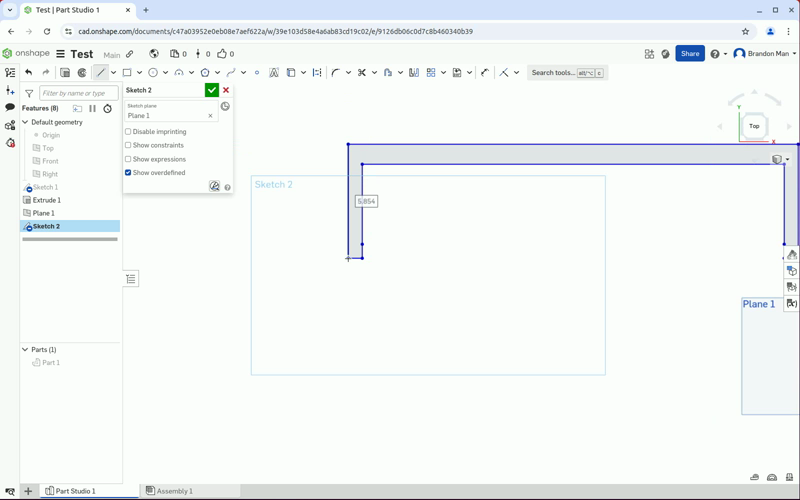
scroll(-6)
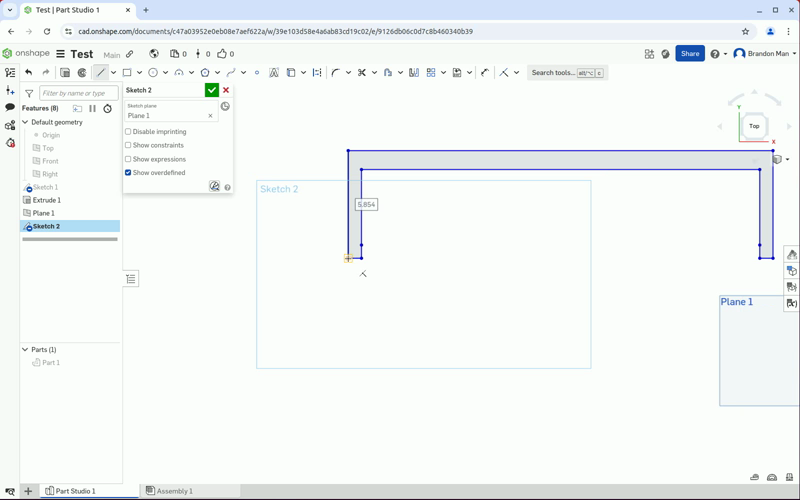
scroll(-6)
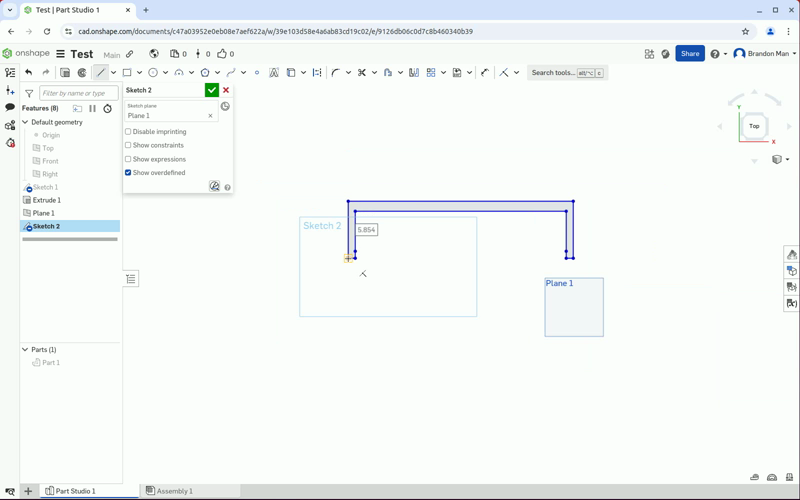
scroll(-6)
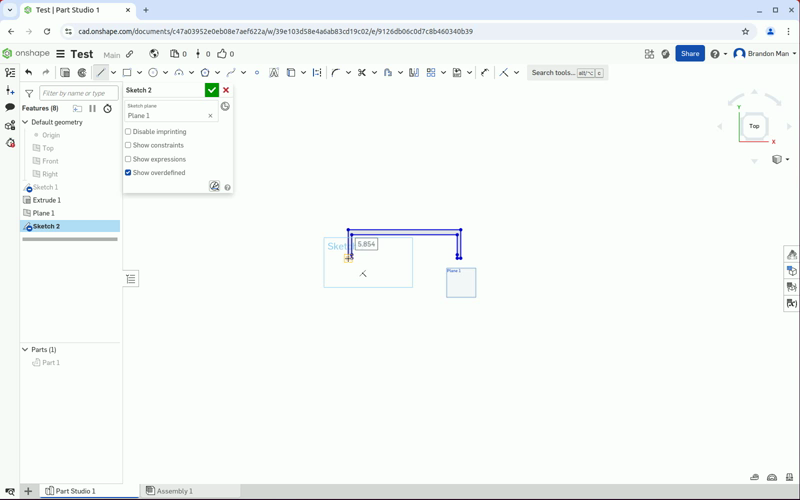
key(esc)
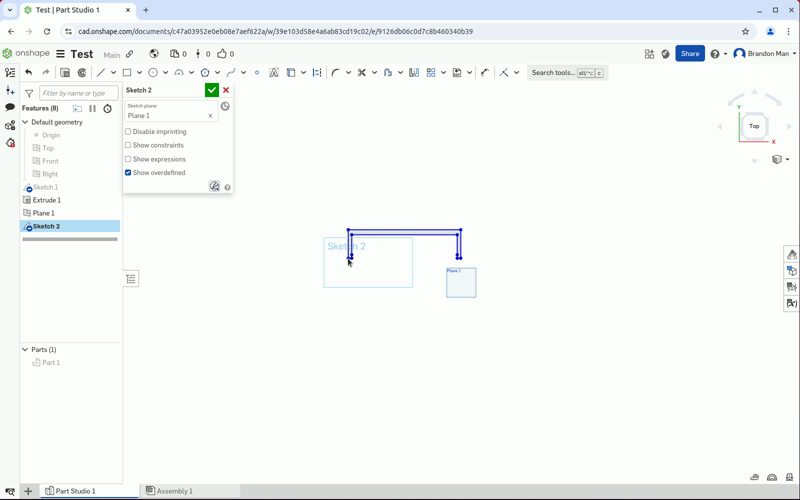
mouse_move(414, 230)
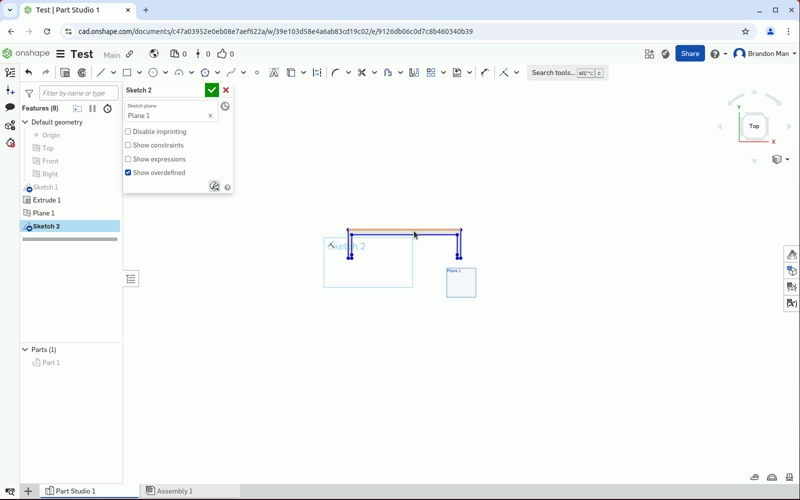
scroll(6)
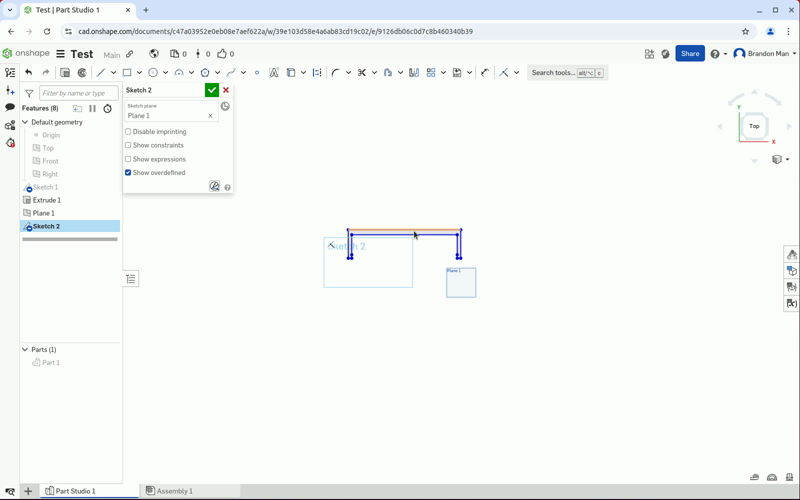
scroll(6)
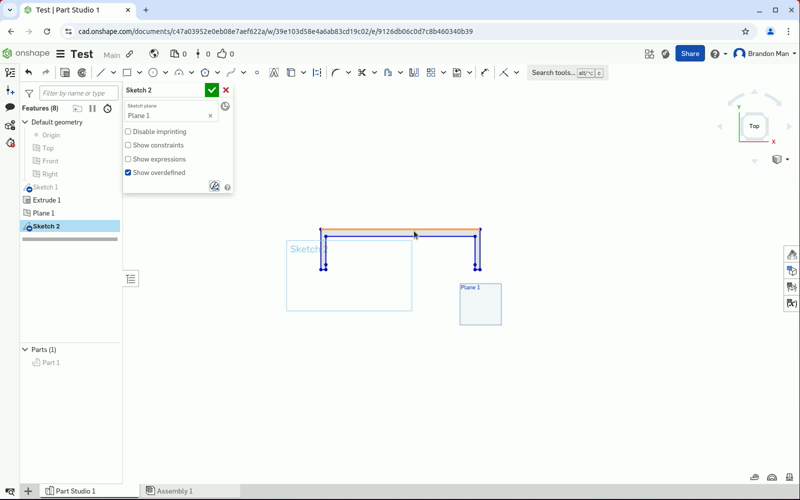
scroll(6)
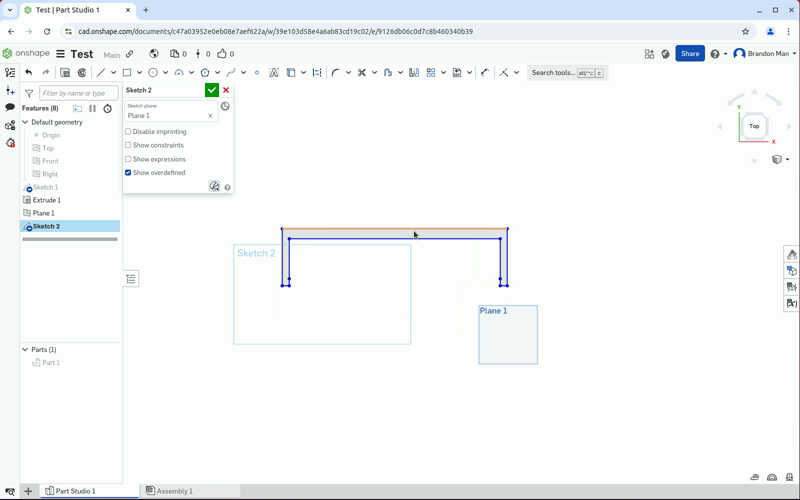
scroll(6)
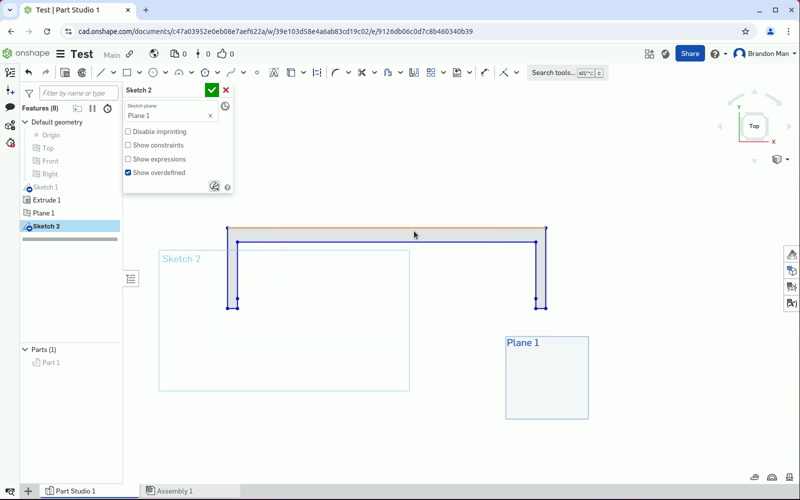
scroll(6)
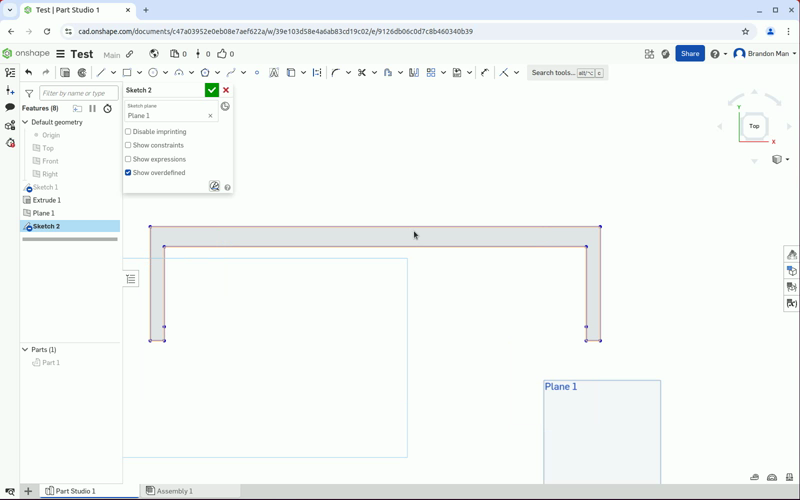
scroll(6)
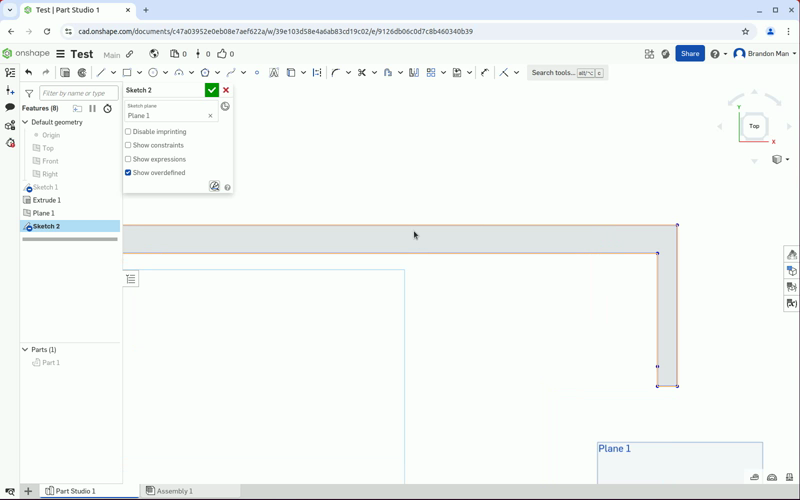
scroll(6)
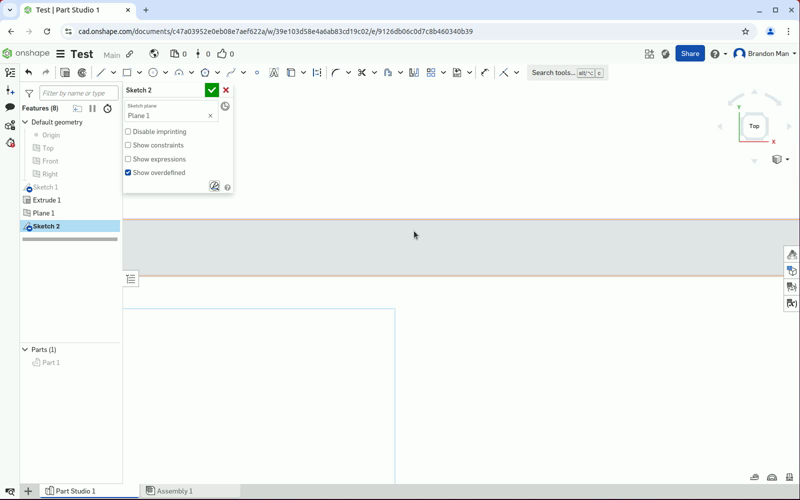
click(414, 230)
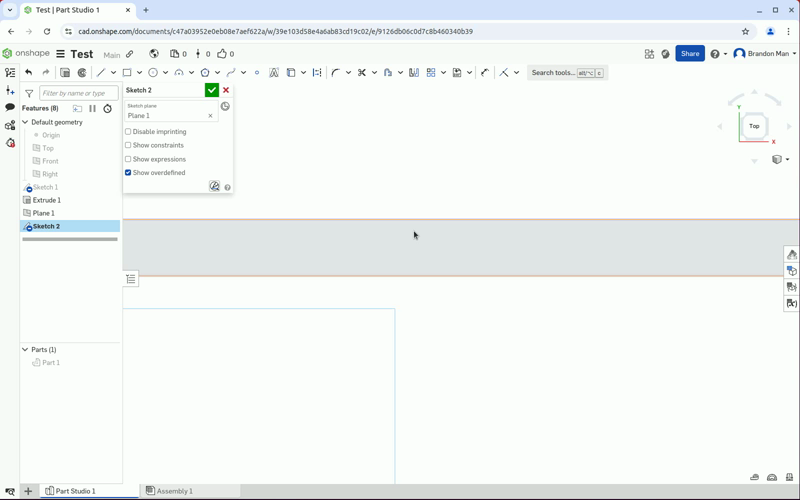
scroll(-6)
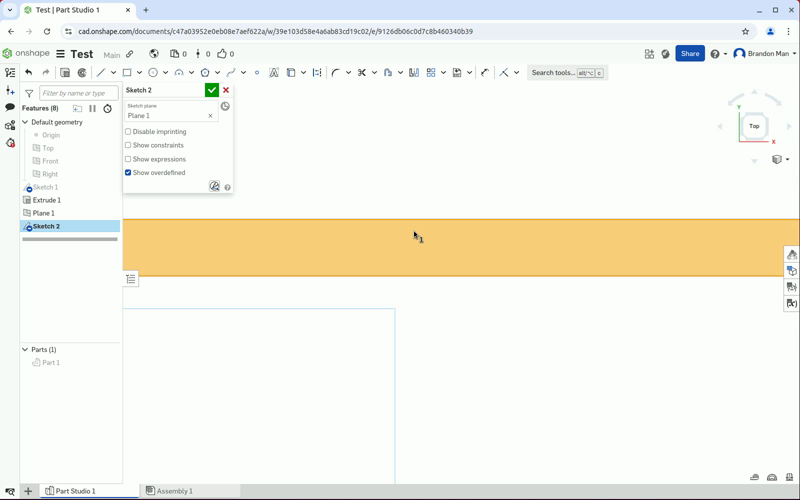
scroll(-6)
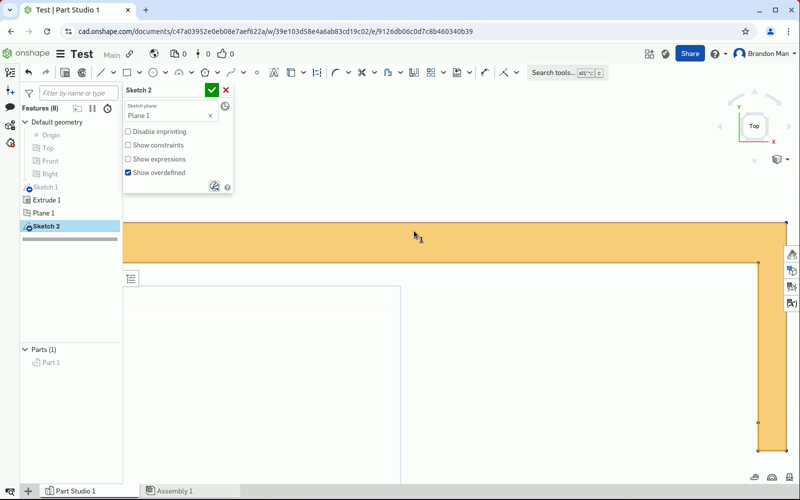
scroll(-6)
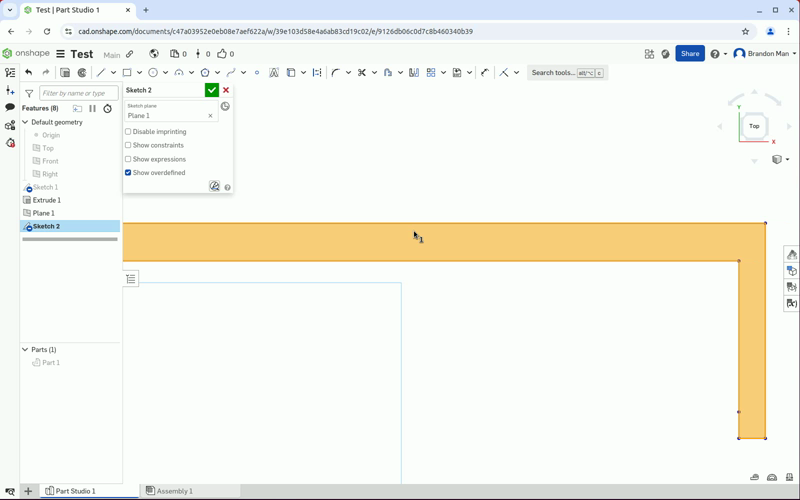
scroll(-6)
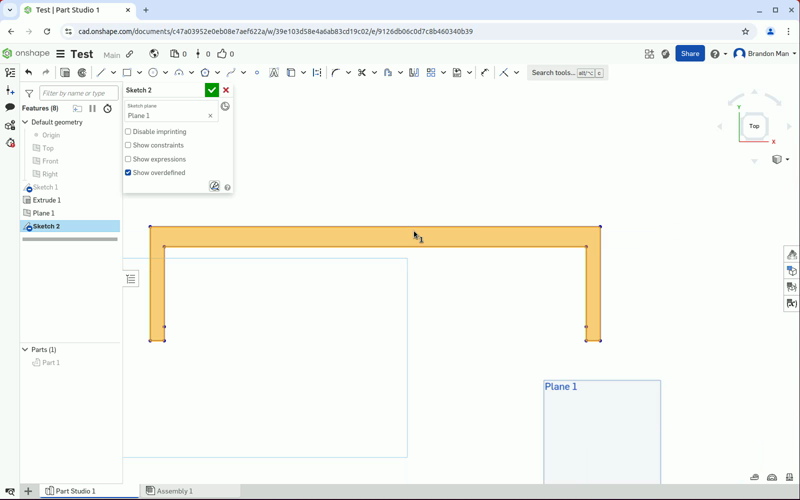
scroll(-6)
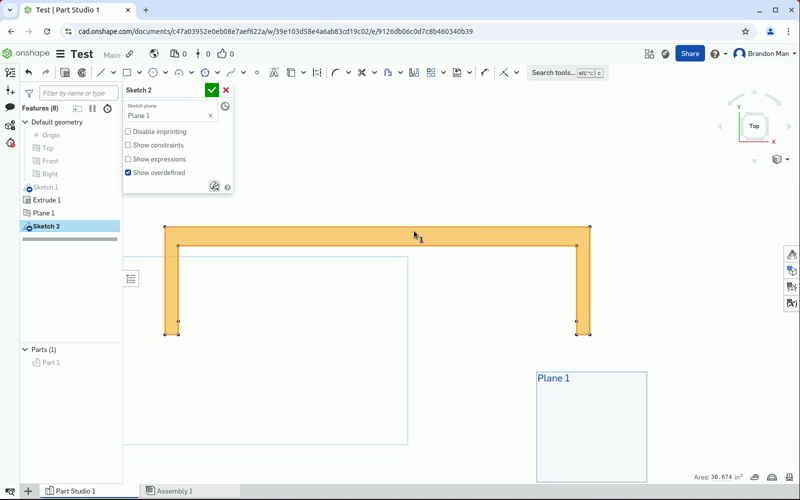
scroll(-6)
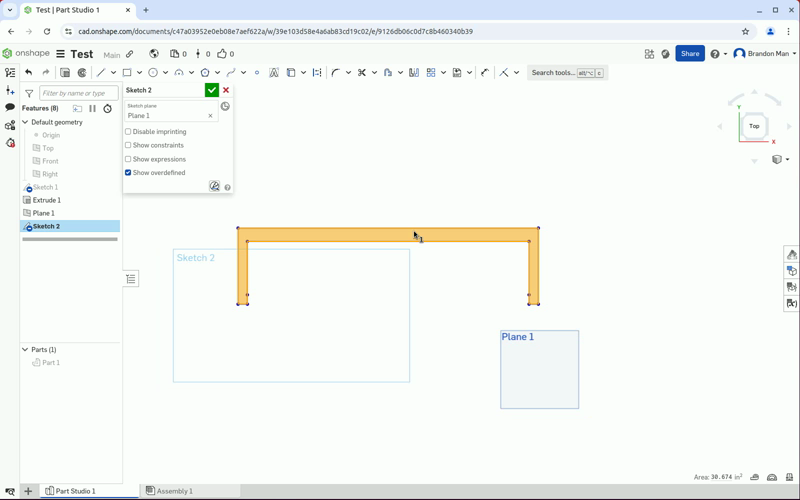
scroll(-6)
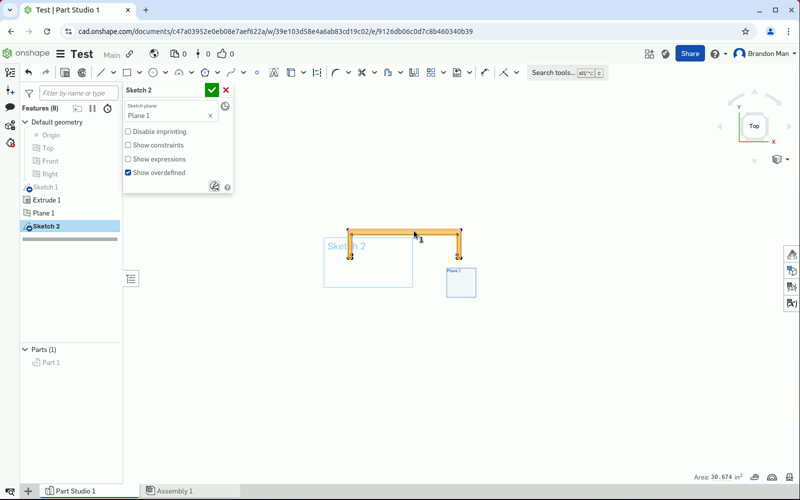
mouse_move(73, 352)
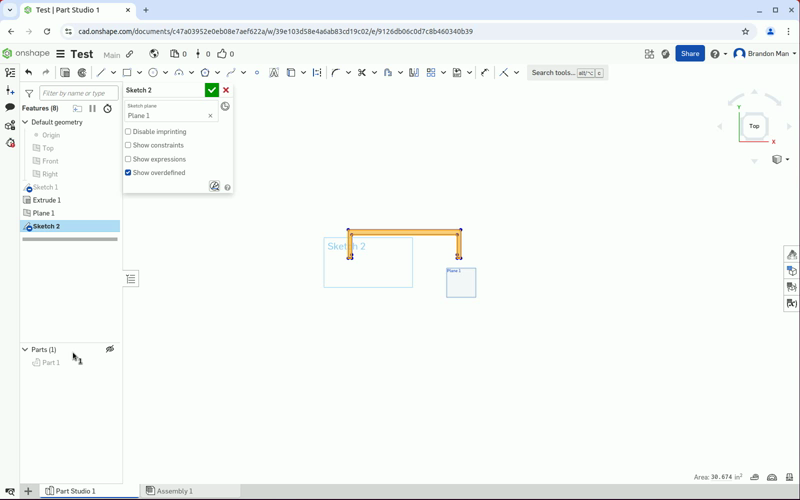
key(shift+y)
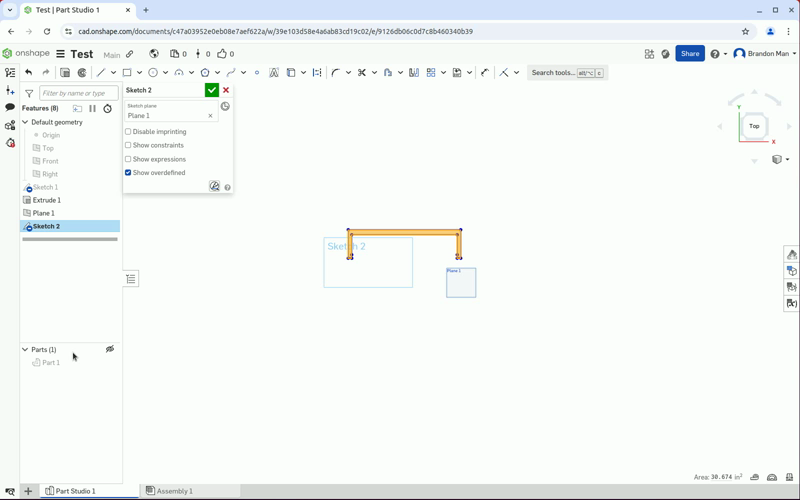
key(shift+e)
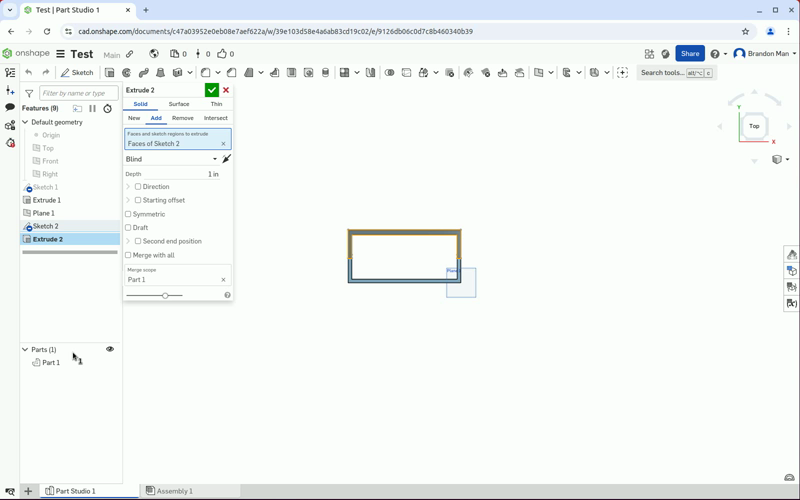
mouse_move(143, 106)
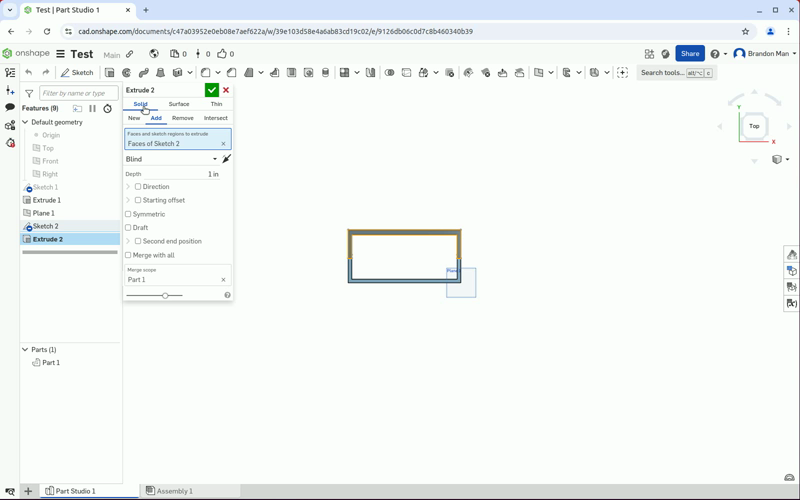
click(143, 106)
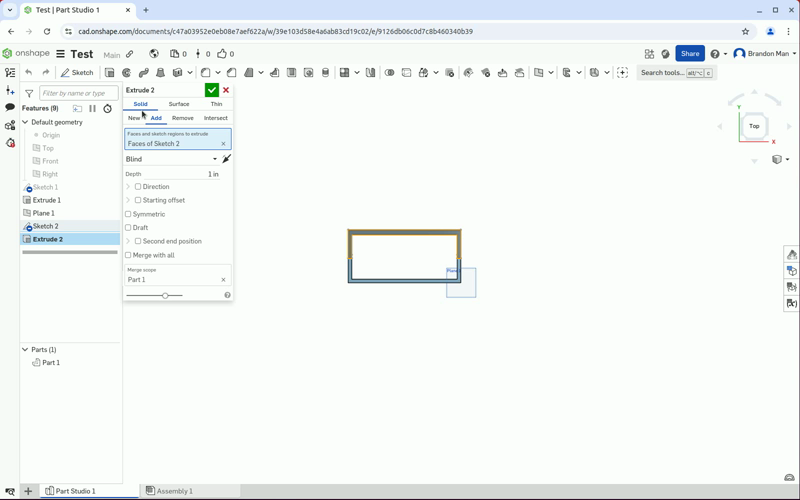
mouse_move(137, 120)
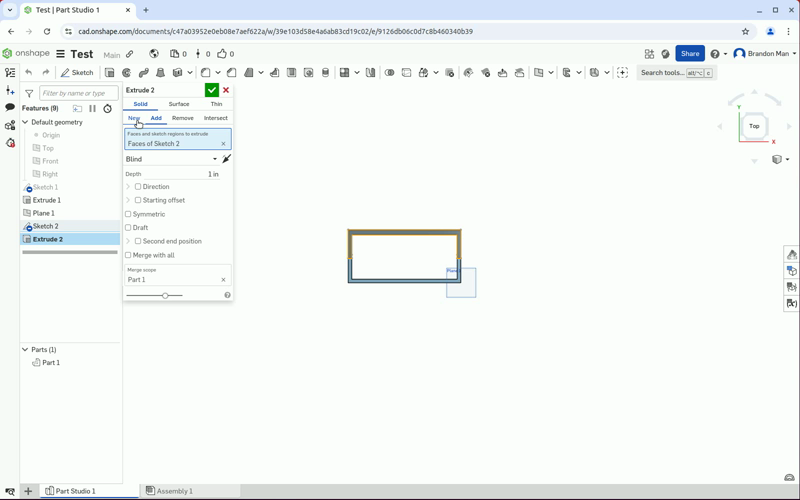
click(137, 120)
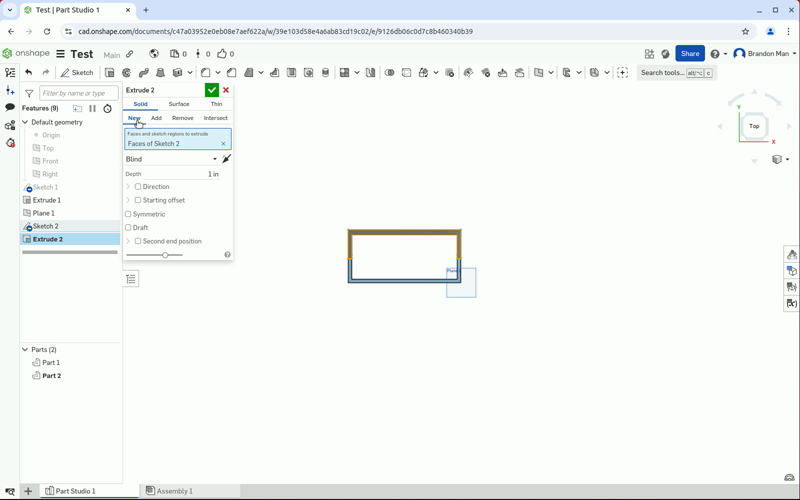
key(tab, 4)
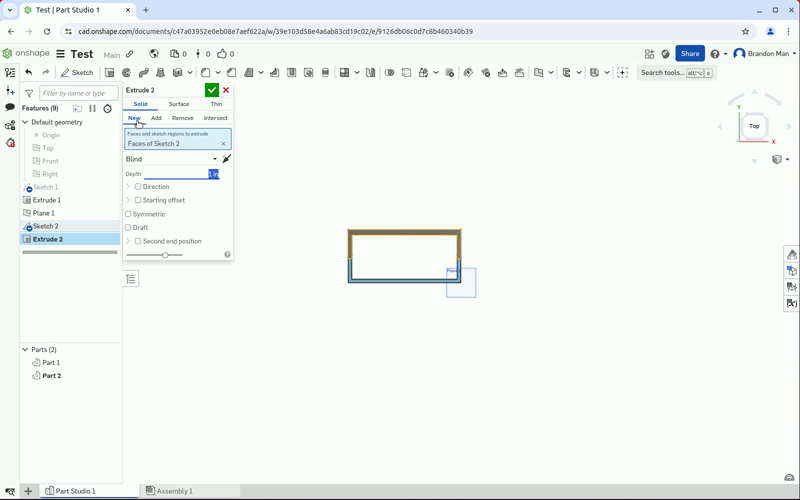
text(3.37)
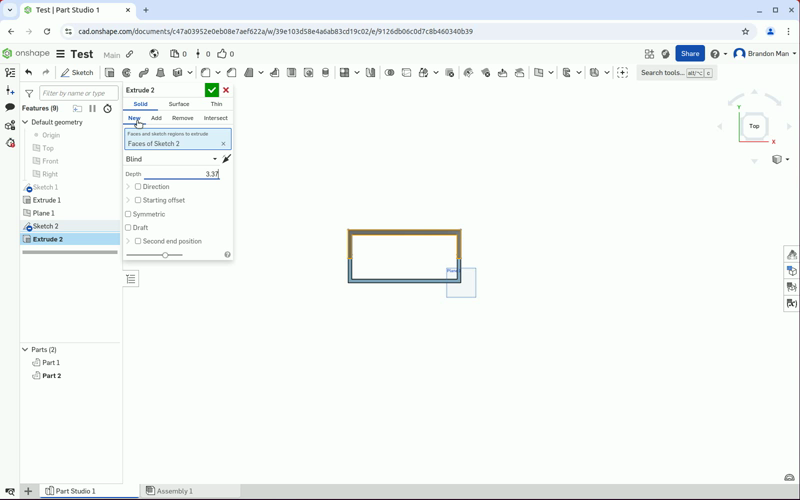
key(enter)
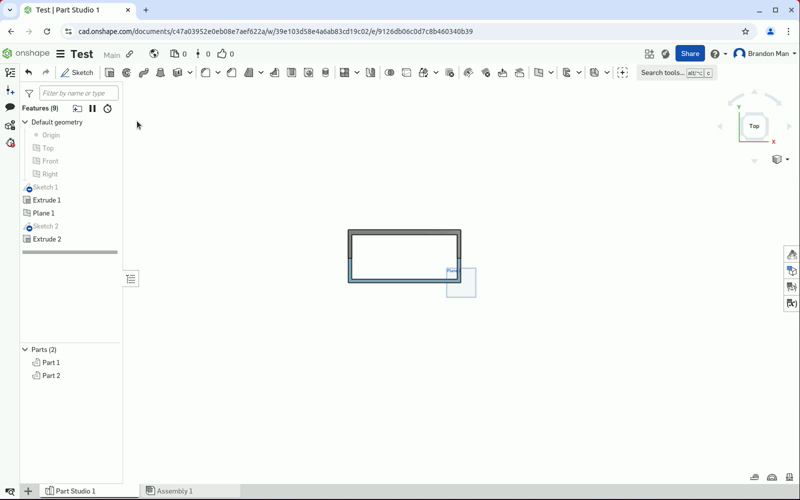
key(shift+h)
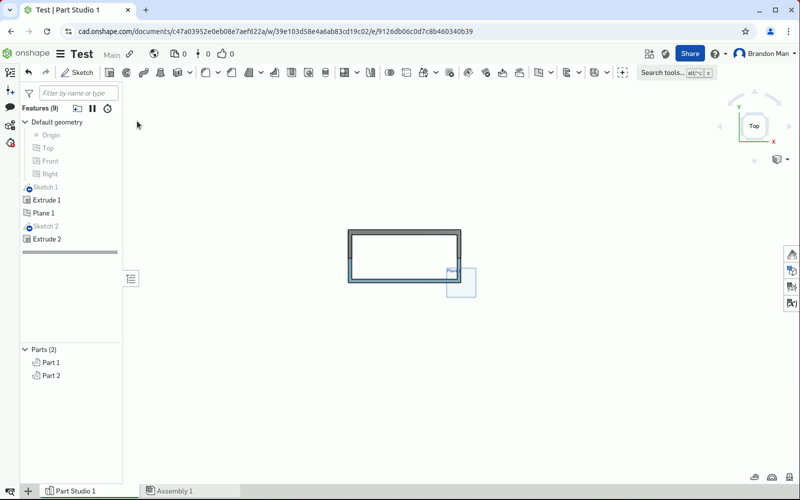
key(shift+h)
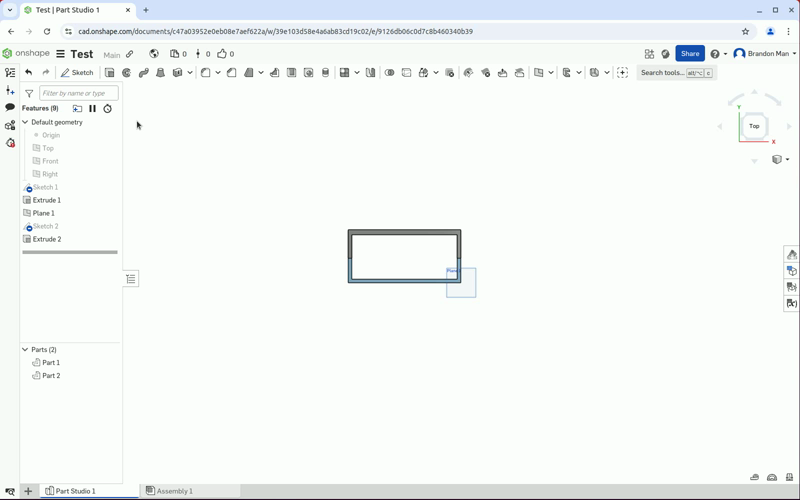
mouse_move(73, 189)
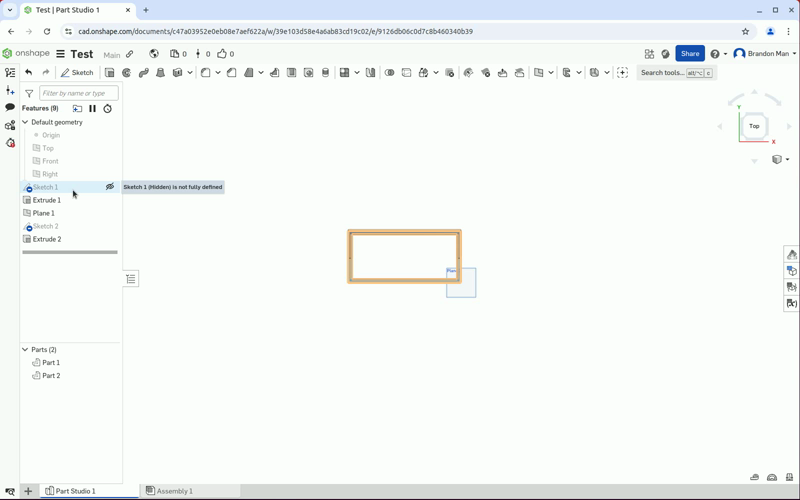
click(73, 189)
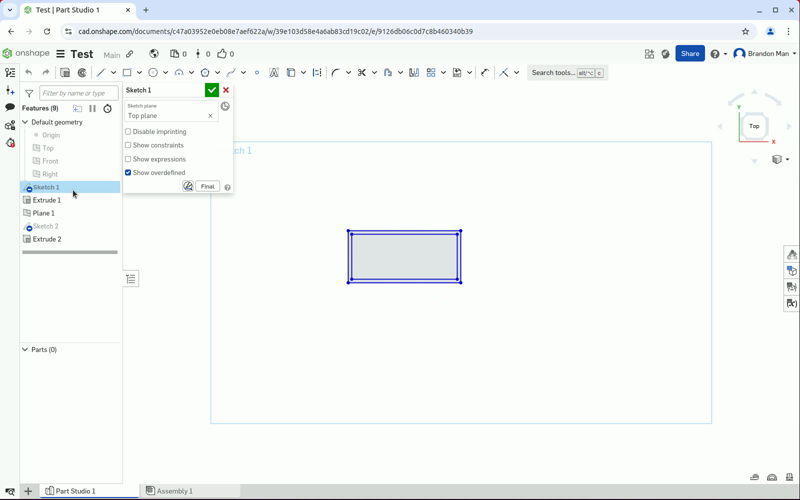
mouse_move(229, 92)
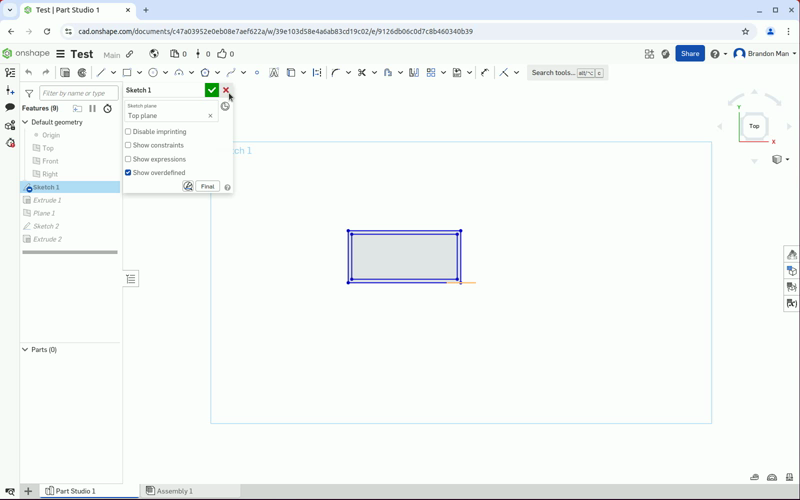
click(229, 92)
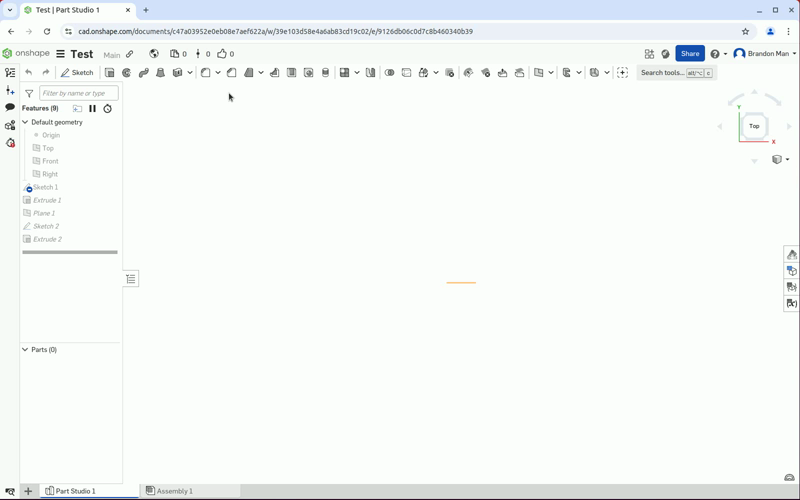
key(shift+s)
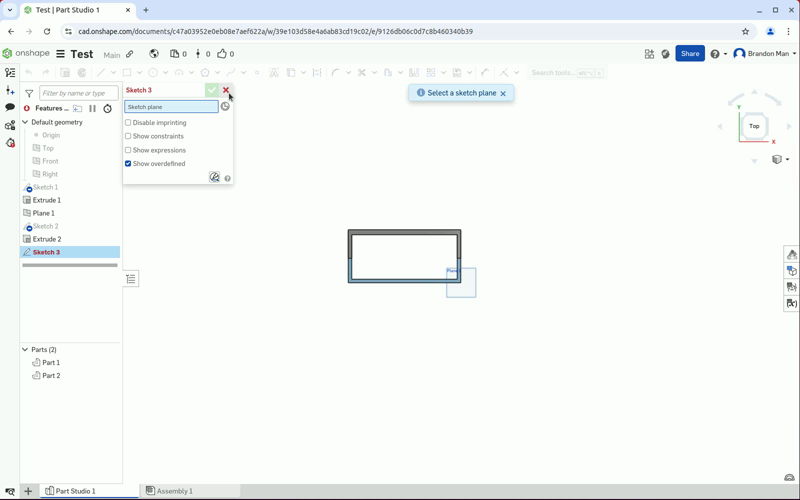
mouse_move(73, 215)
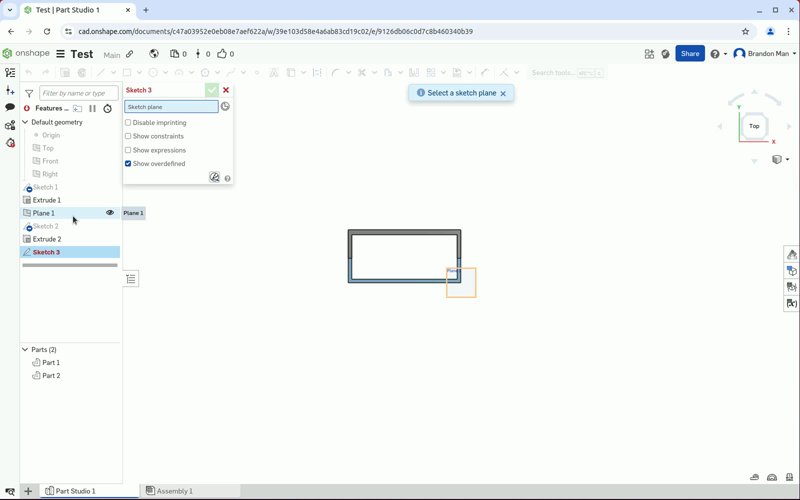
click(73, 215)
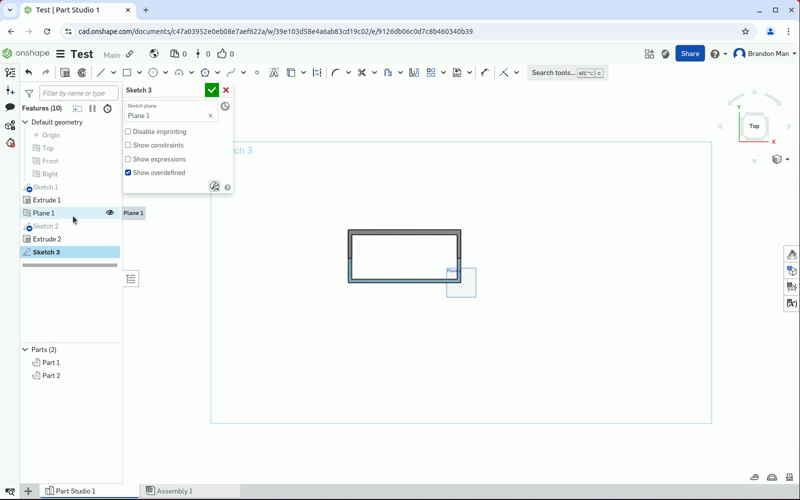
mouse_move(73, 352)
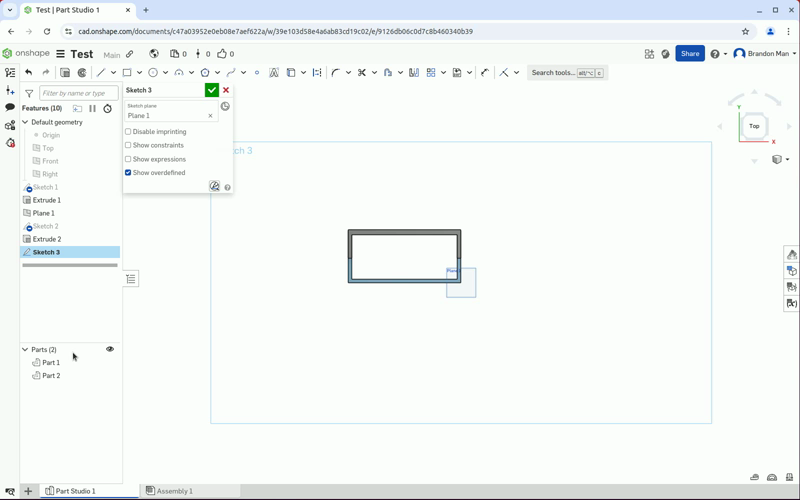
key(y)
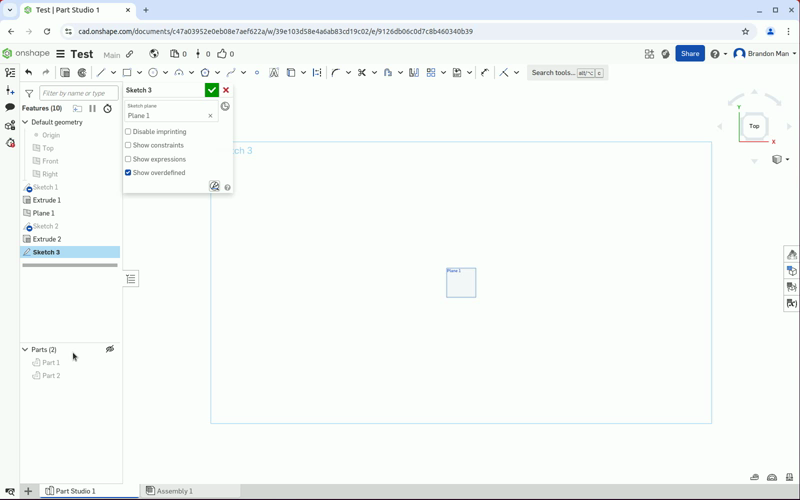
key(l)
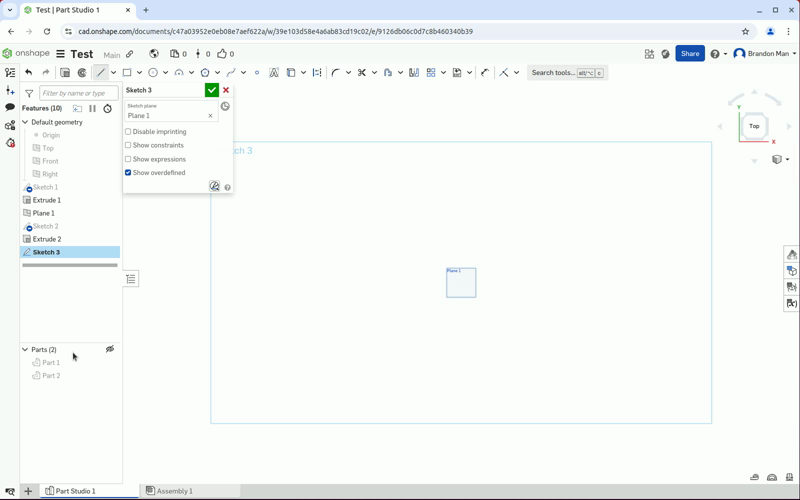
key_down(shift)
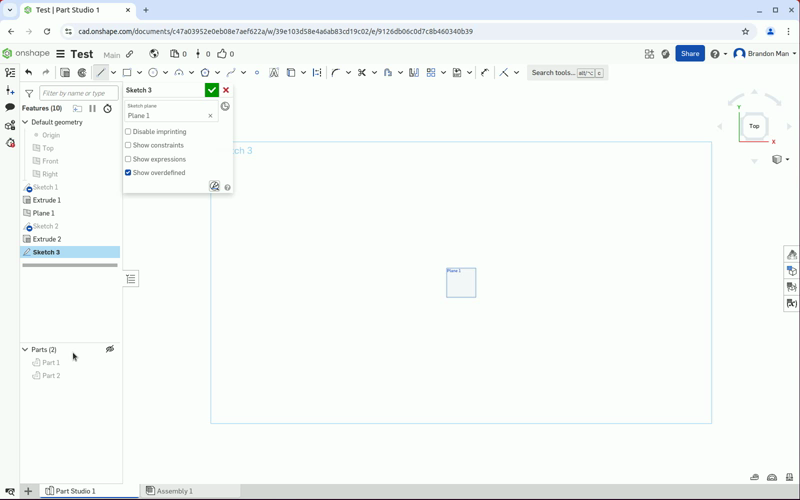
mouse_move(351, 258)
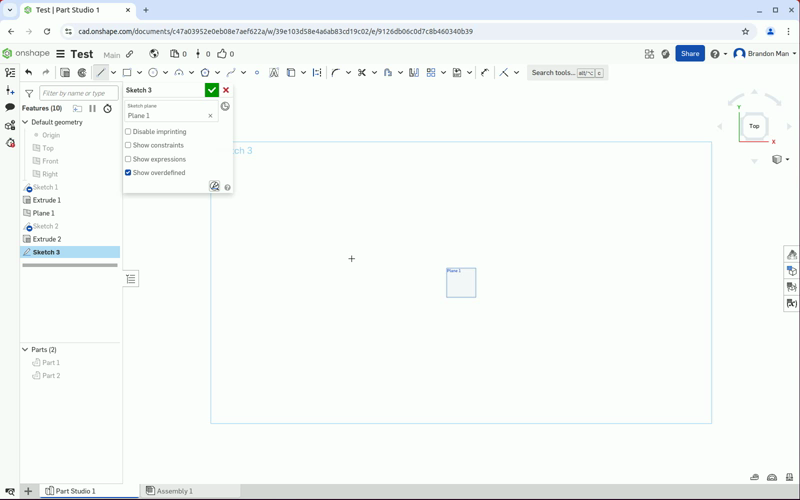
click(351, 258)
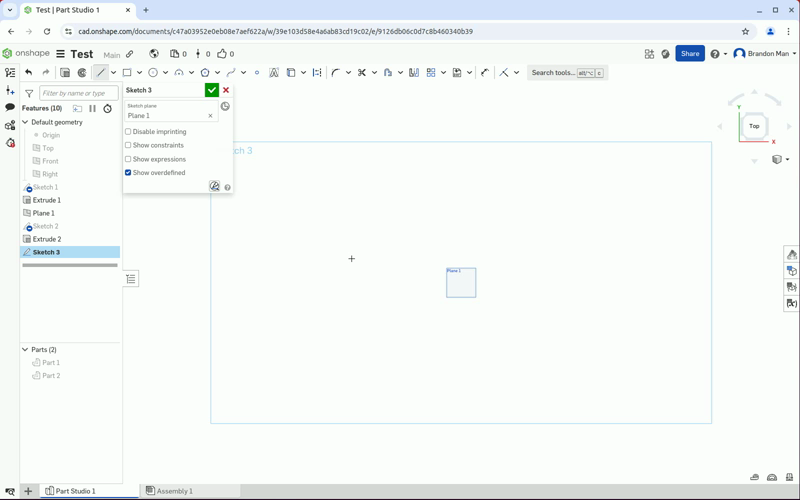
key_up(shift)
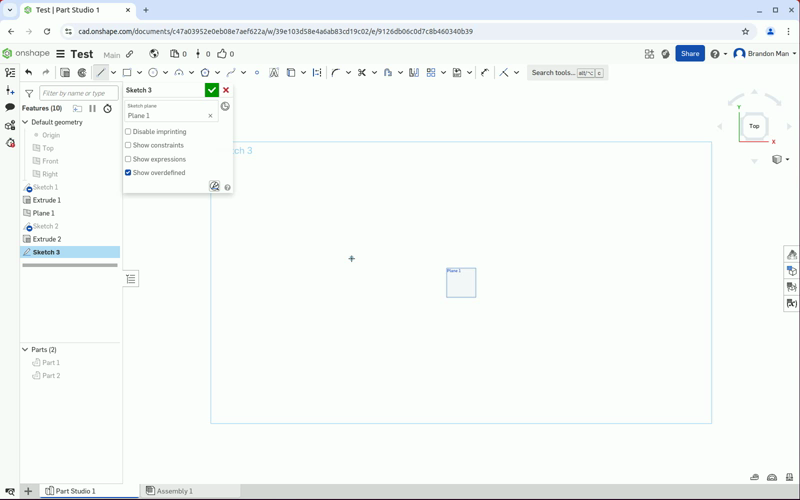
key_down(shift)
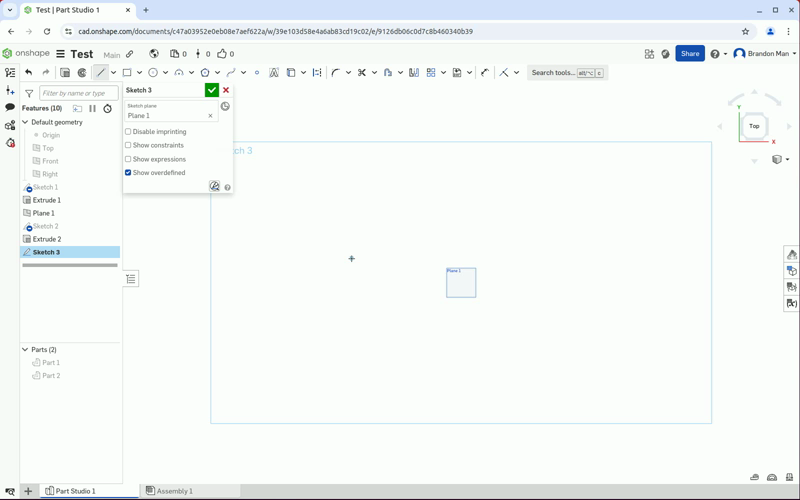
mouse_move(456, 258)
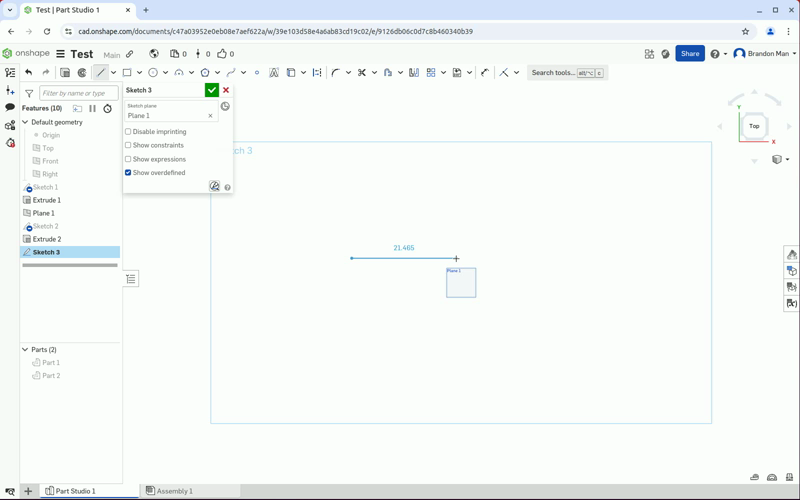
click(456, 258)
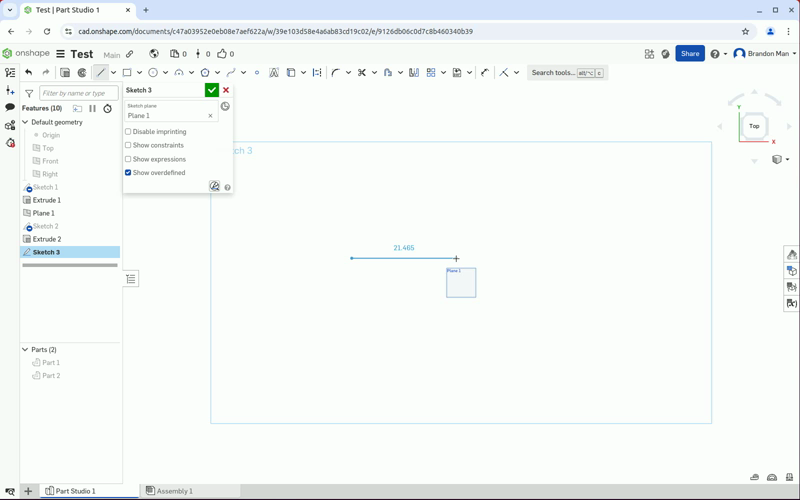
key_up(shift)
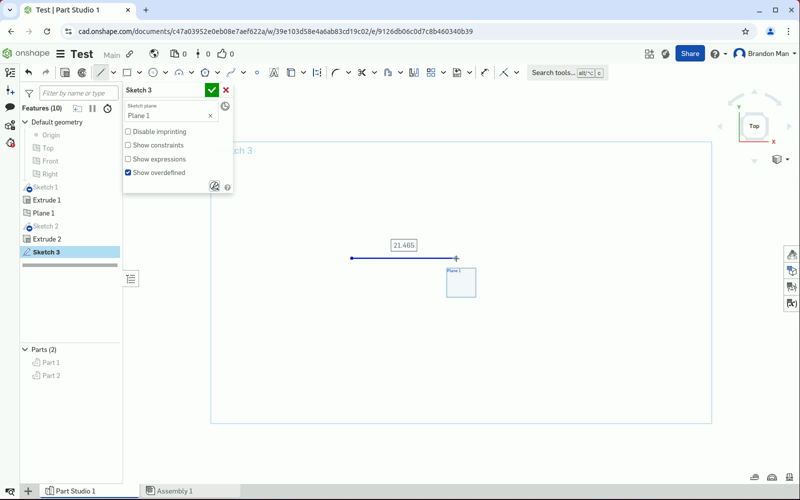
key_down(shift)
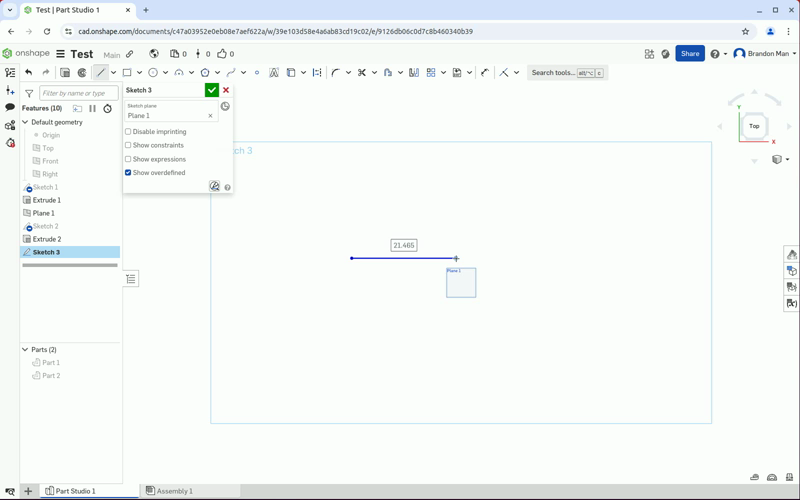
mouse_move(486, 258)
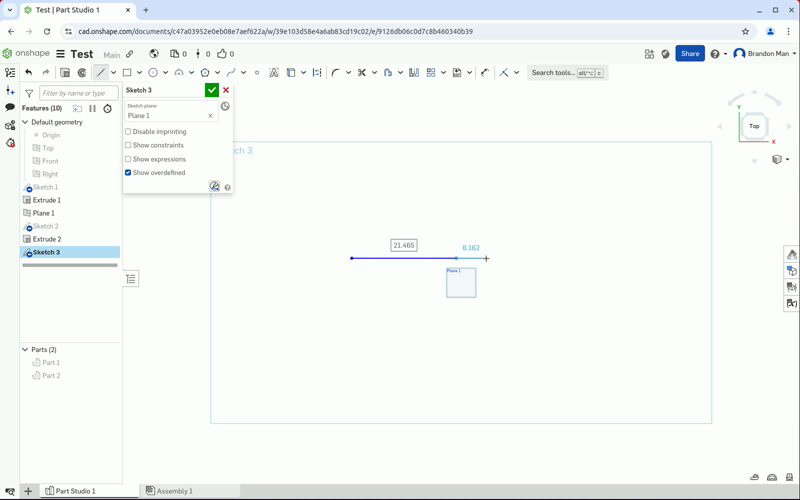
mouse_move(456, 253)
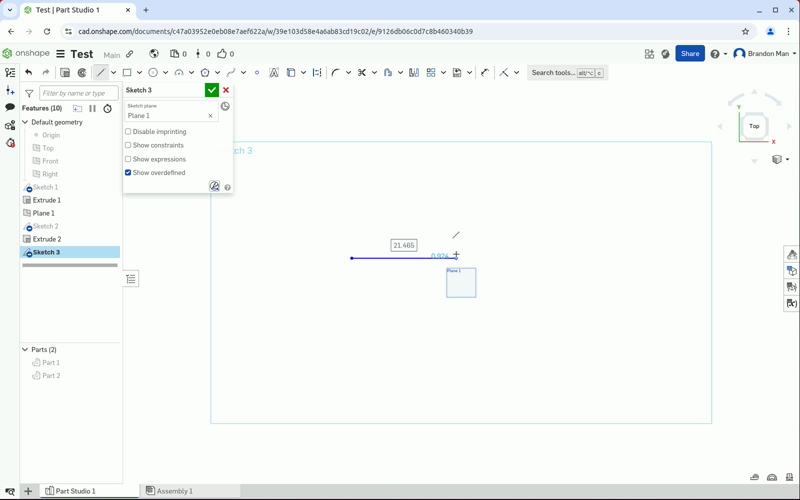
scroll(6)
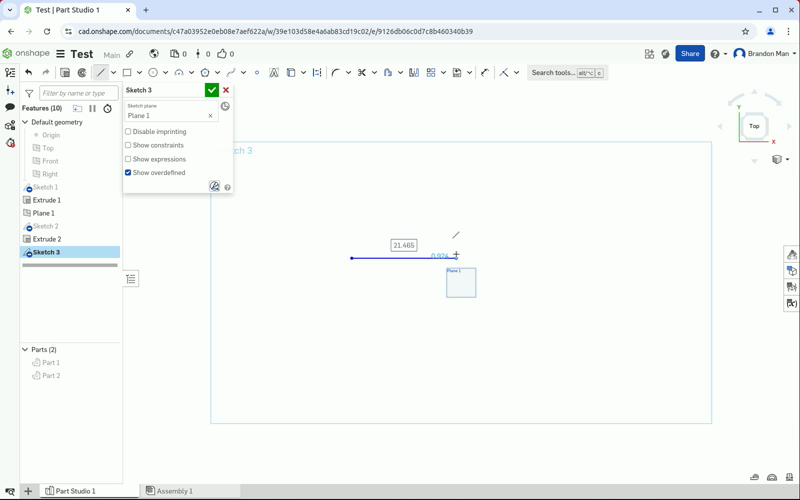
scroll(6)
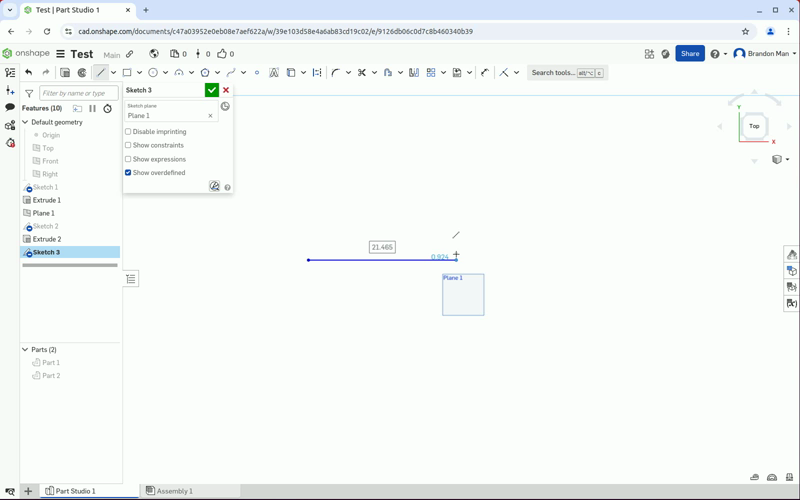
scroll(6)
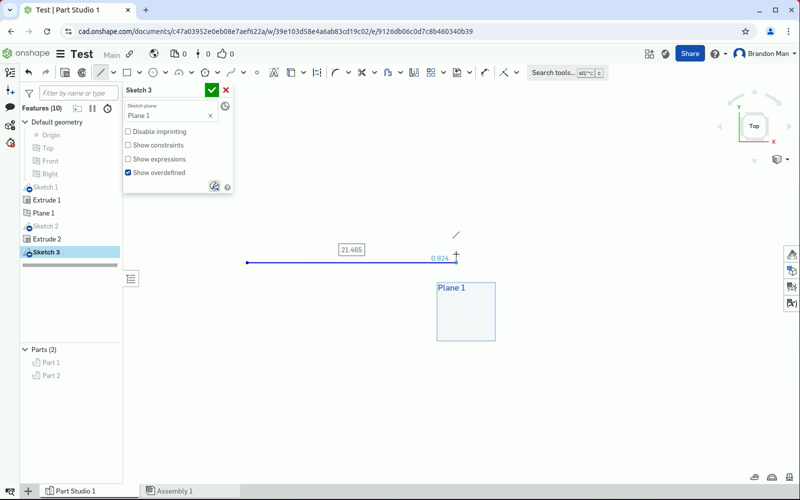
scroll(6)
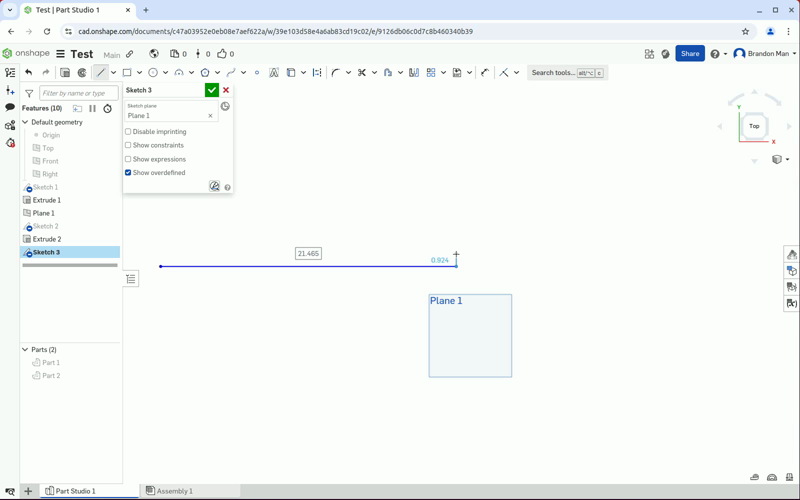
scroll(6)
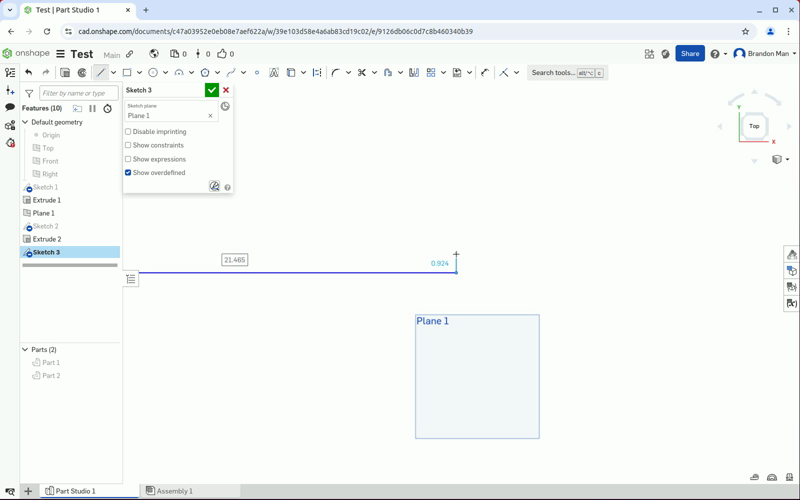
scroll(6)
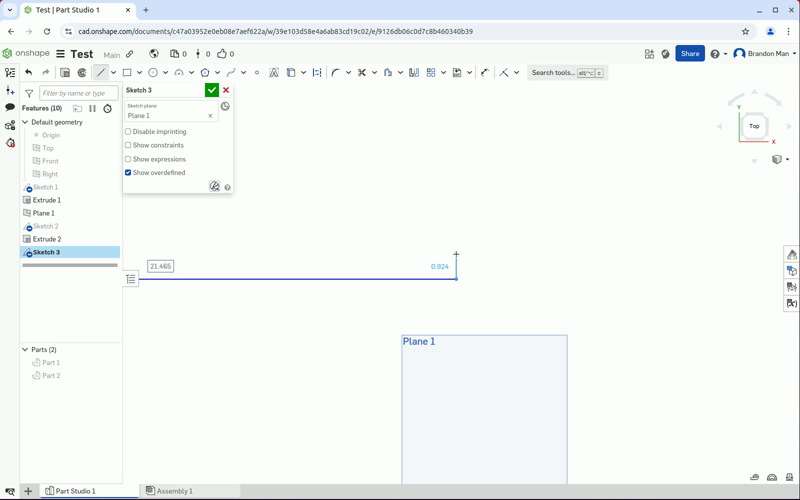
scroll(6)
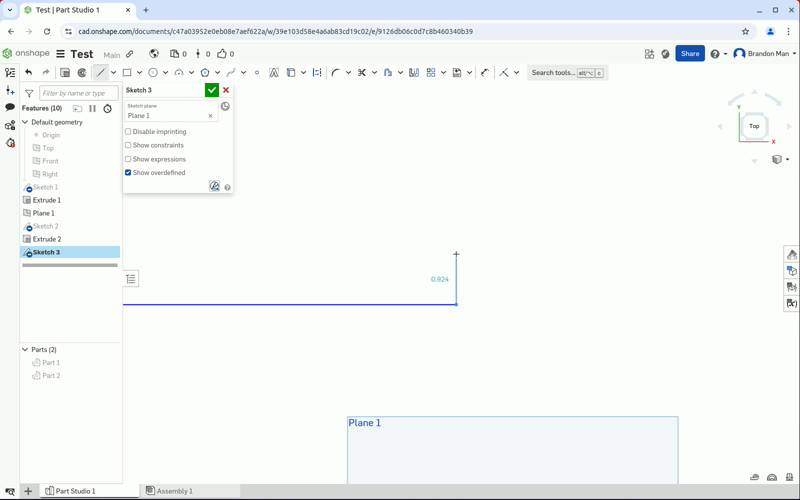
click(456, 253)
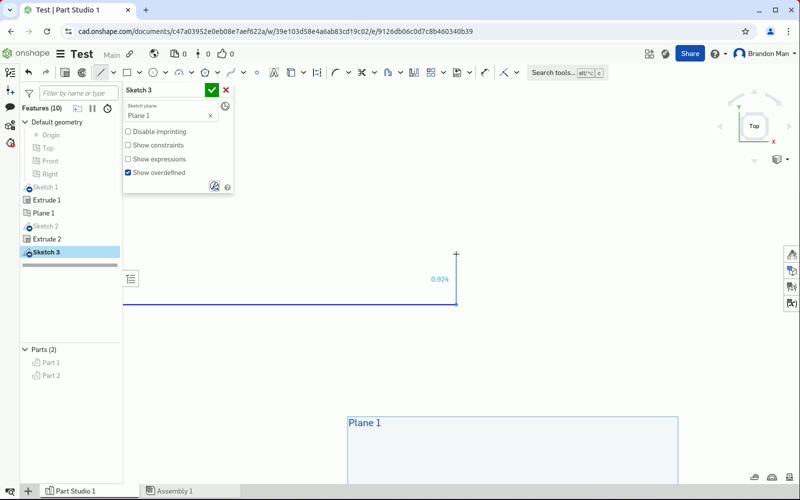
scroll(-6)
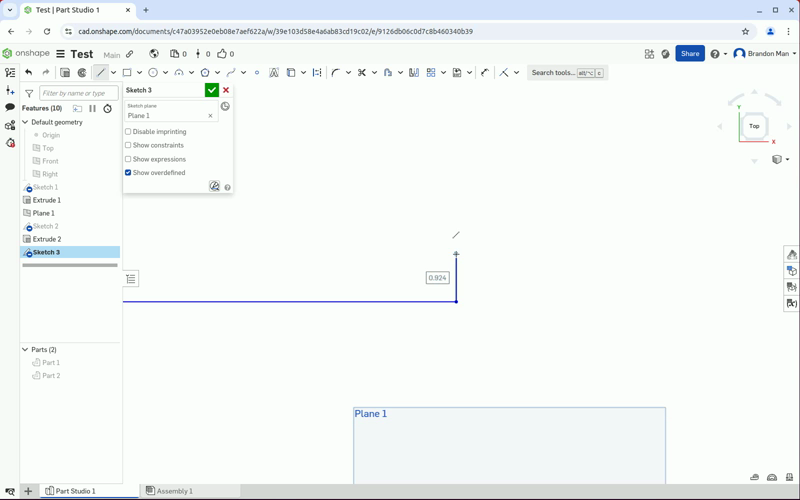
scroll(-6)
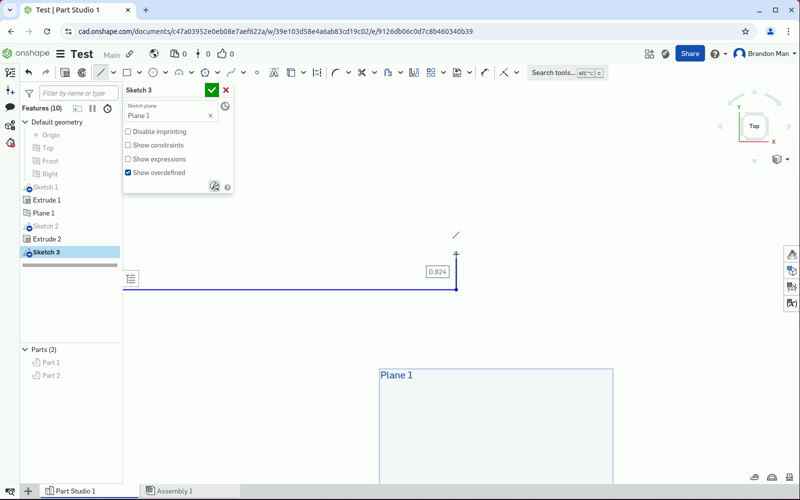
scroll(-6)
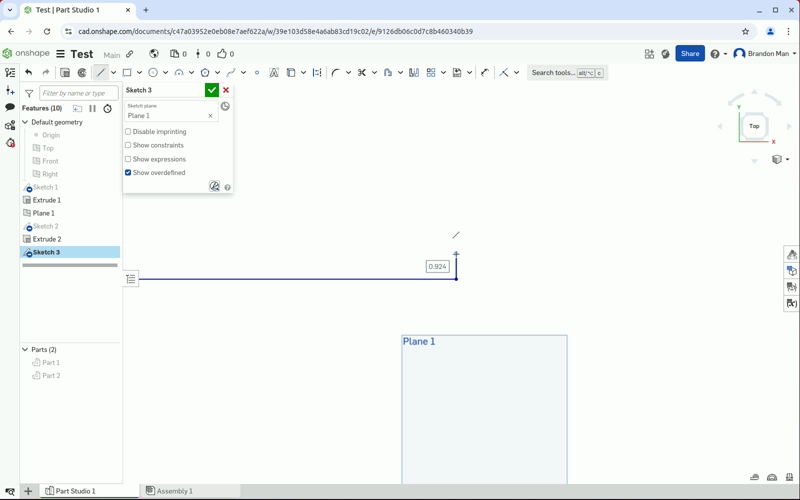
scroll(-6)
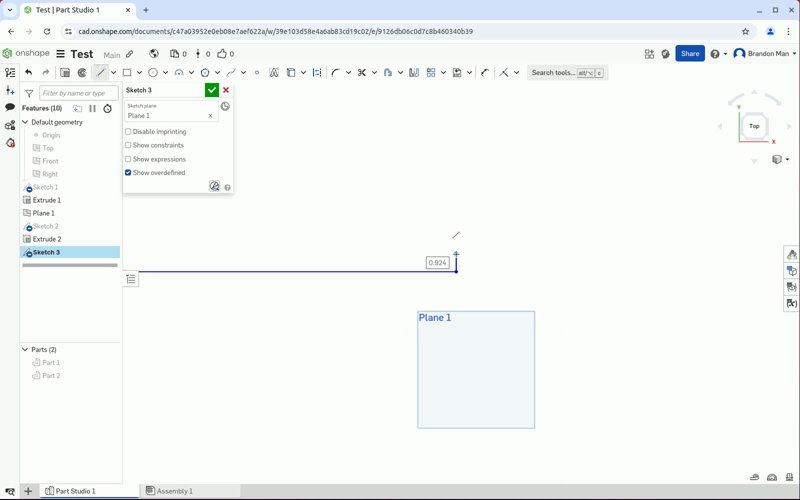
scroll(-6)
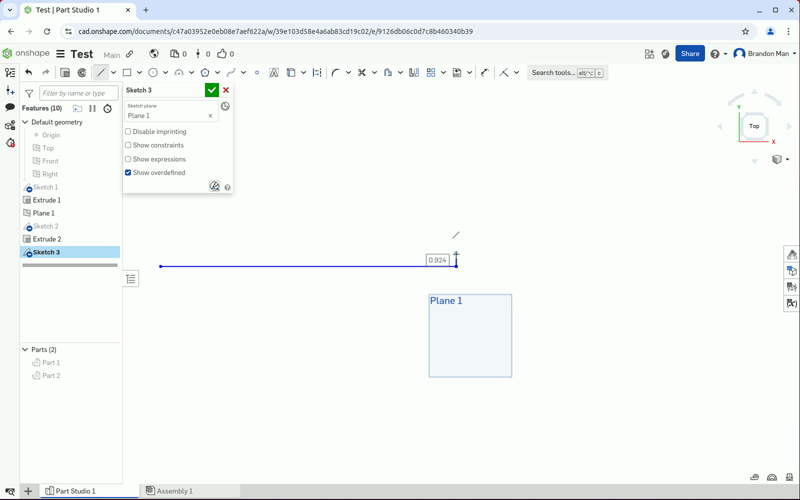
scroll(-6)
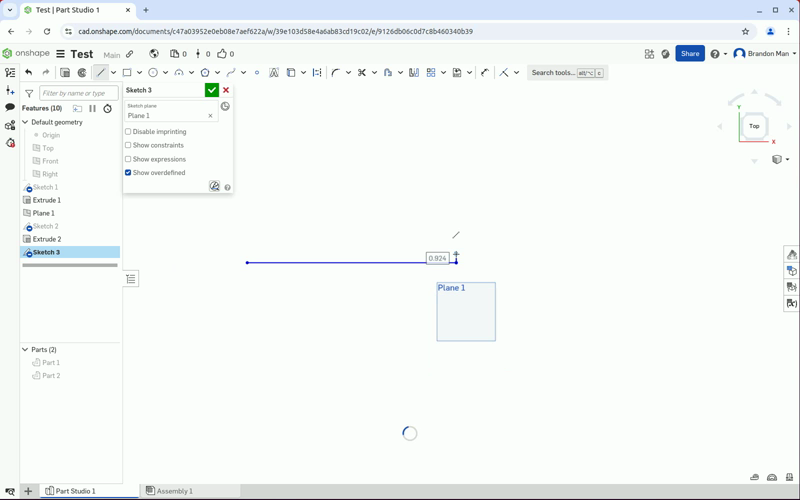
scroll(-6)
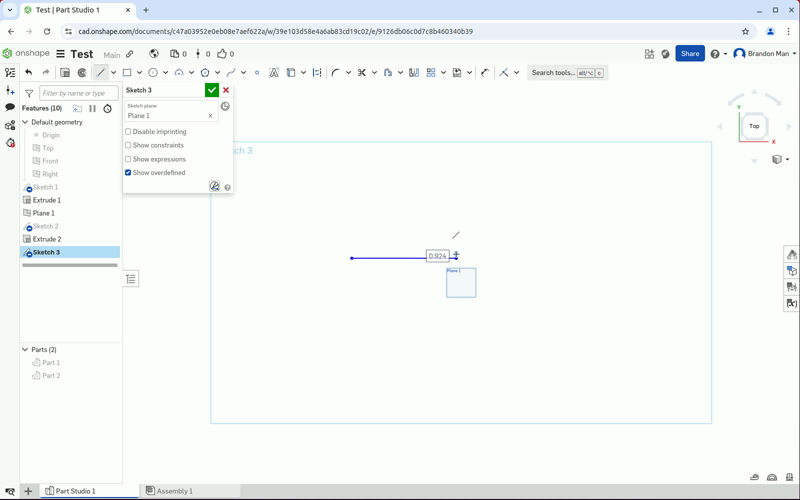
key_up(shift)
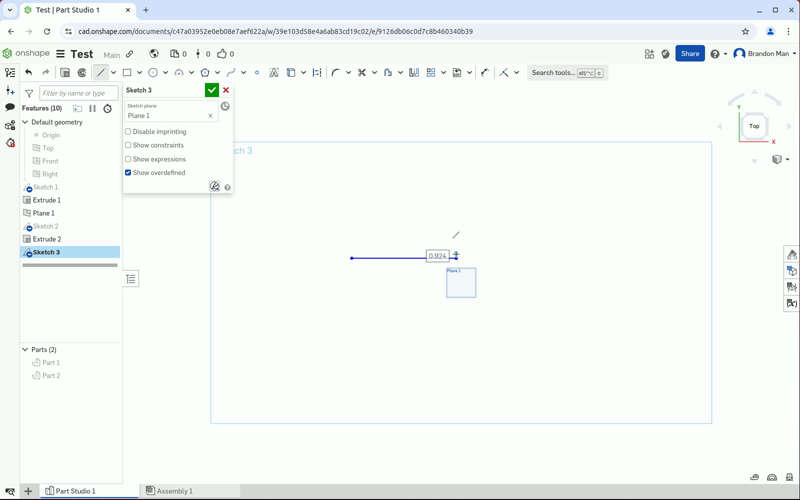
key_down(shift)
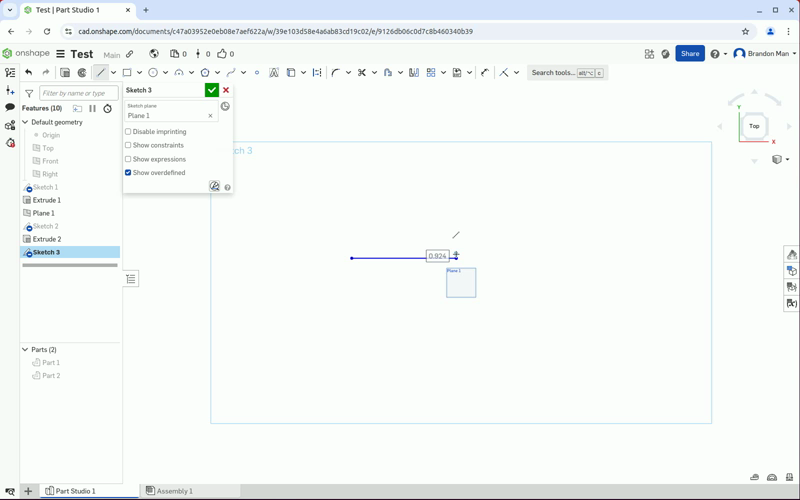
mouse_move(351, 253)
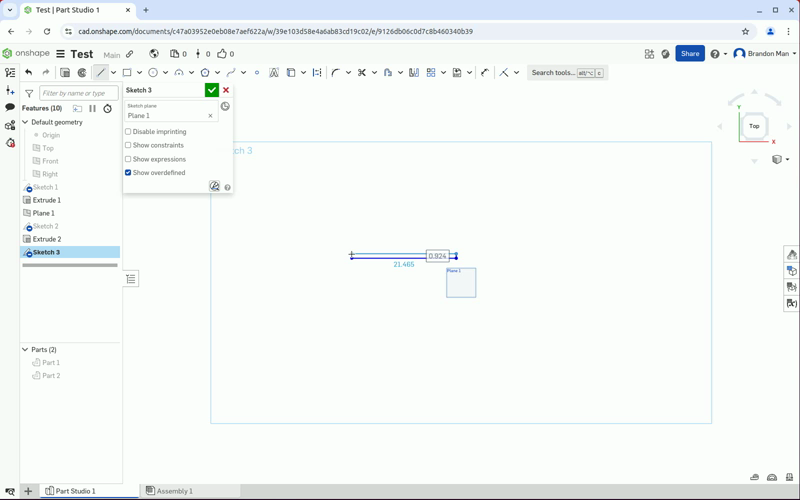
click(351, 253)
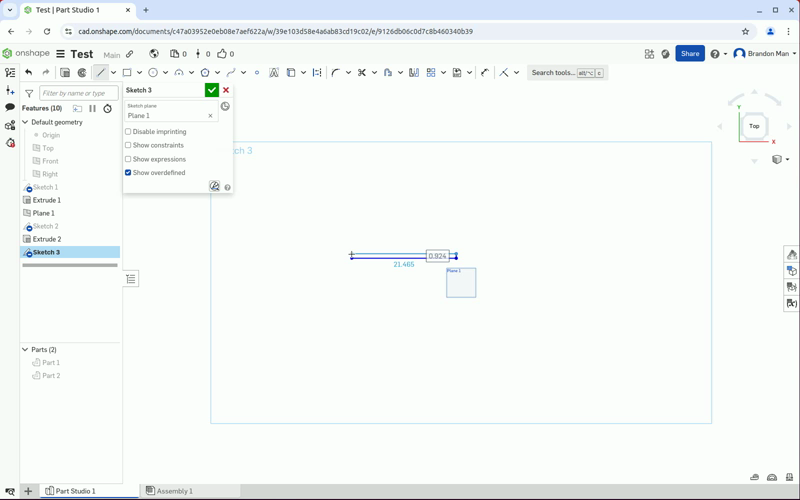
key_up(shift)
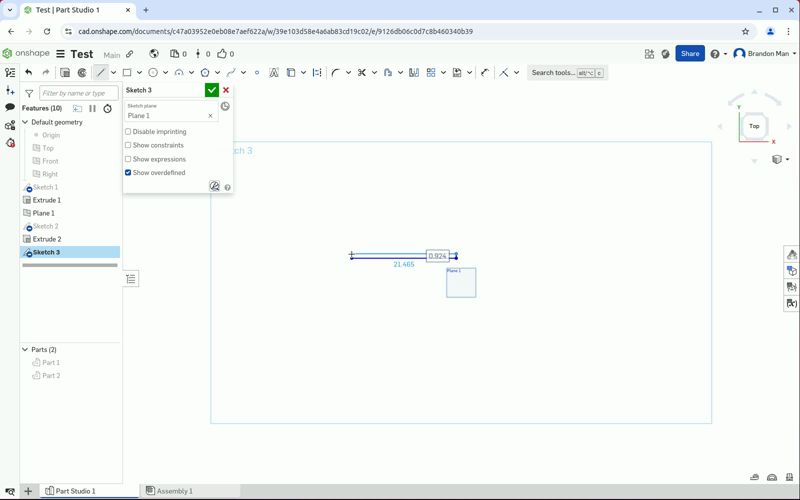
mouse_move(381, 253)
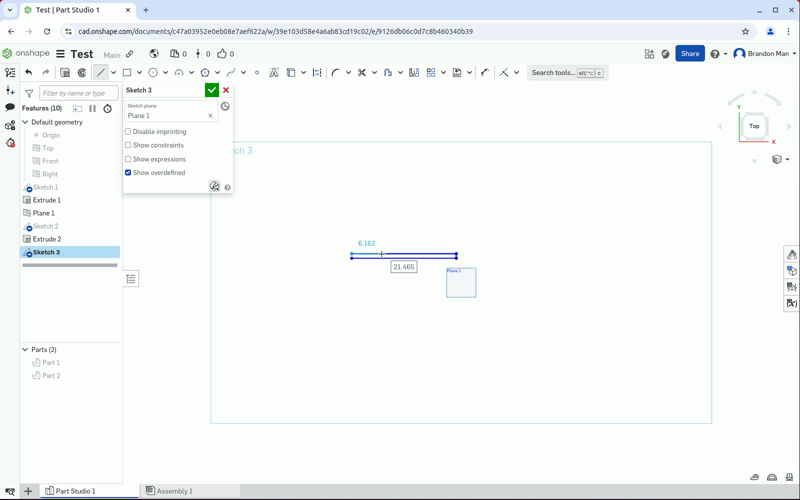
key_down(shift)
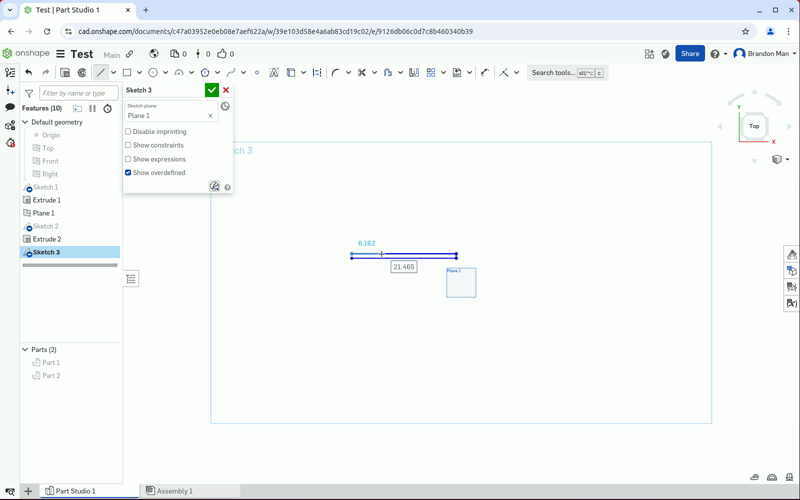
mouse_move(351, 258)
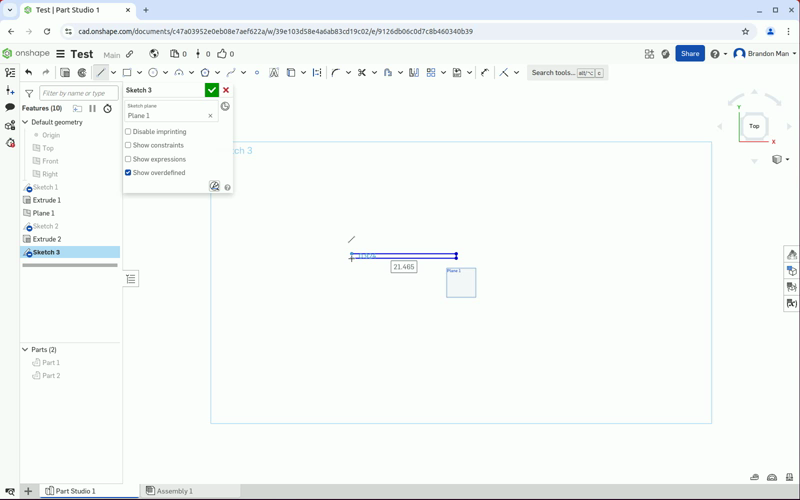
scroll(6)
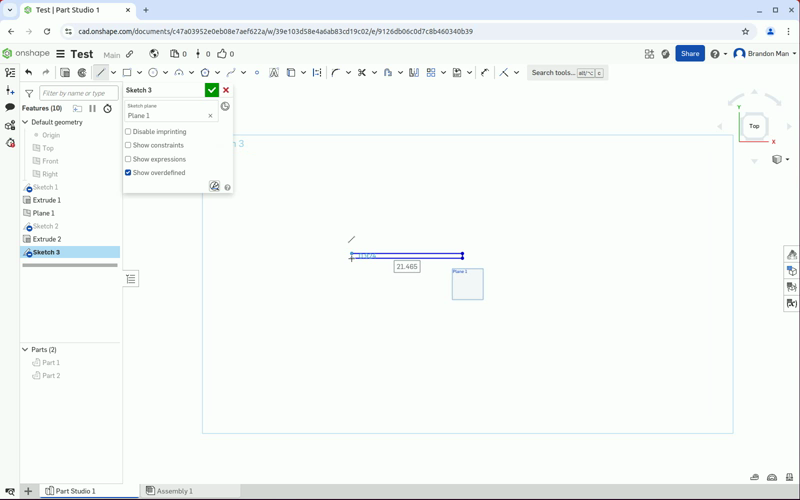
scroll(6)
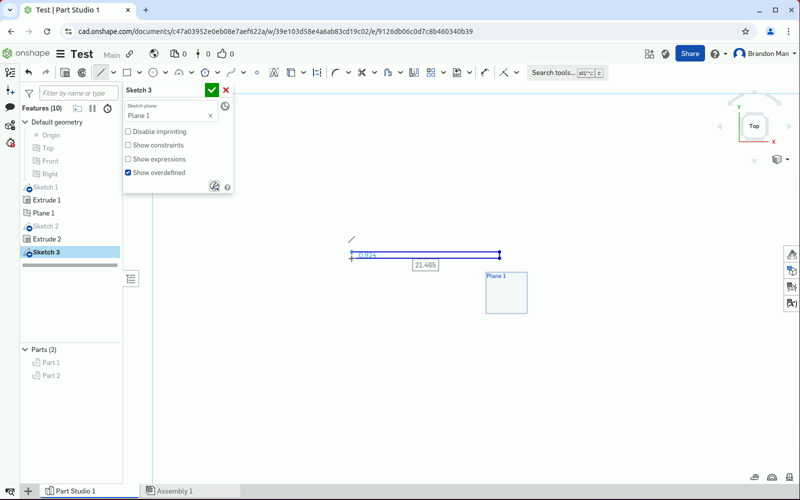
scroll(6)
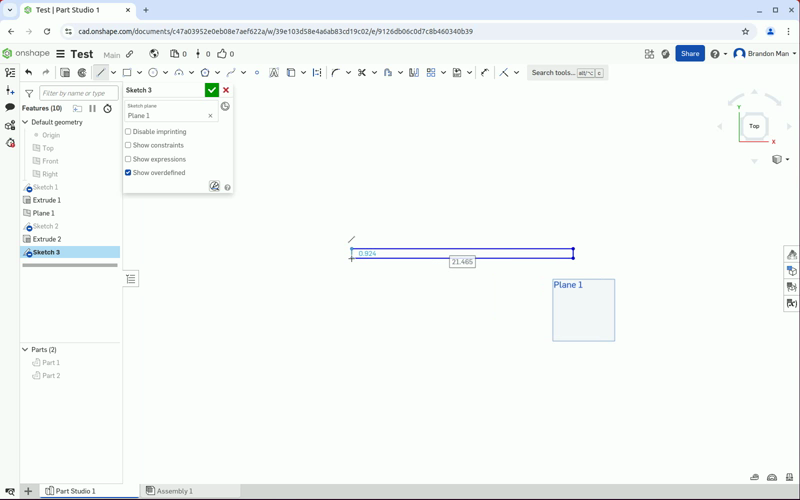
scroll(6)
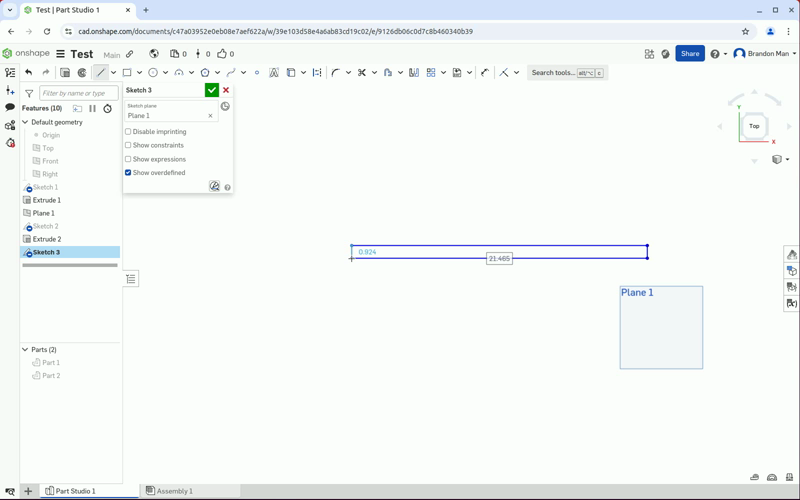
scroll(6)
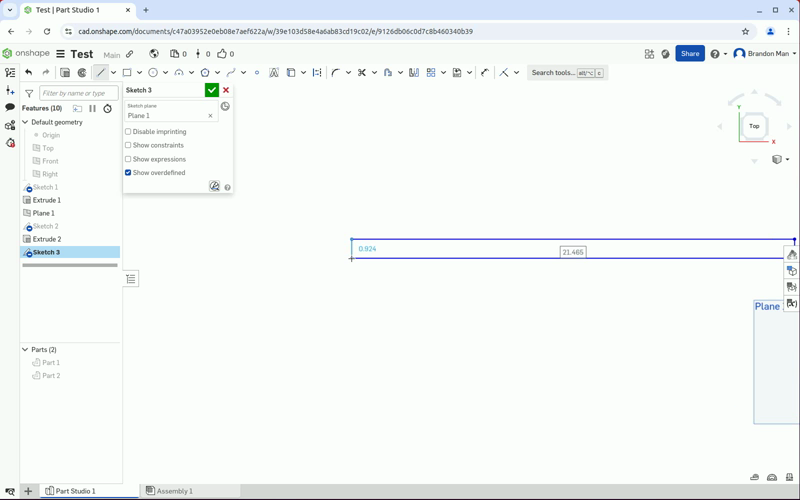
scroll(6)
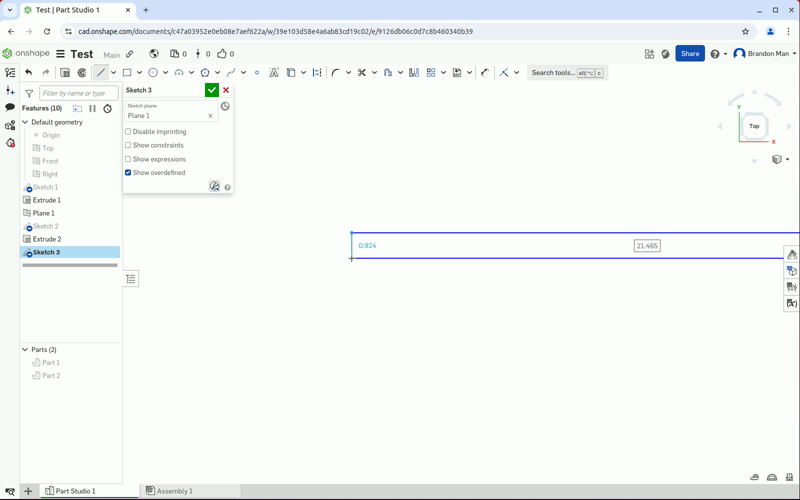
scroll(6)
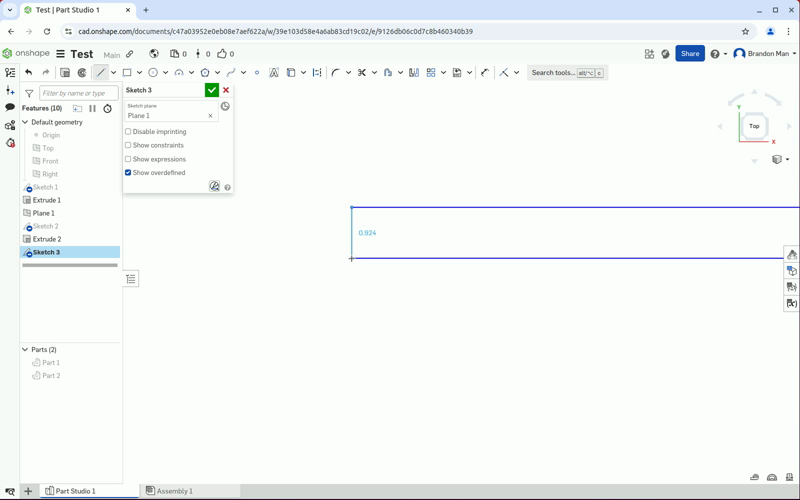
key_up(shift)
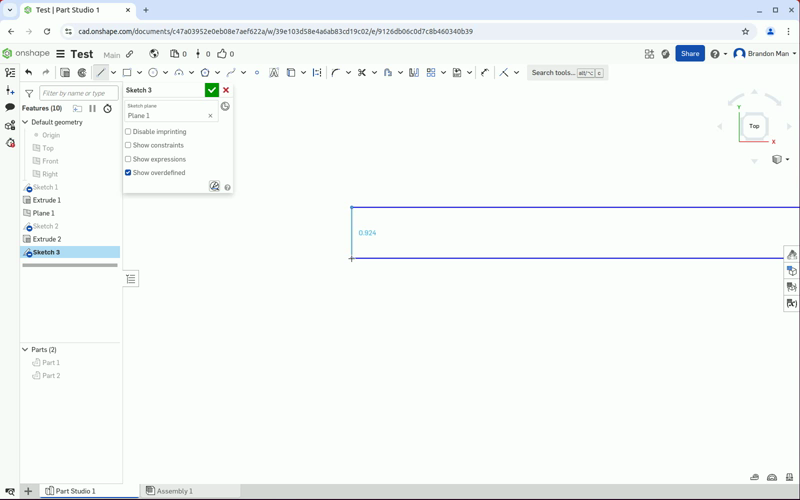
click(351, 258)
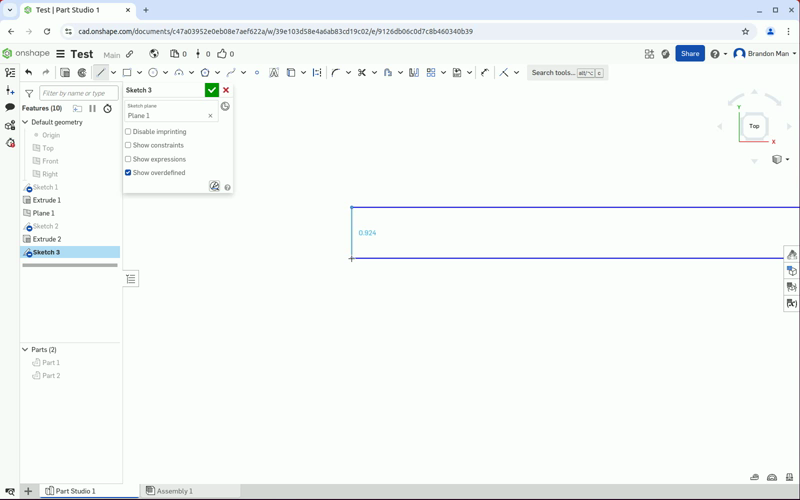
scroll(-6)
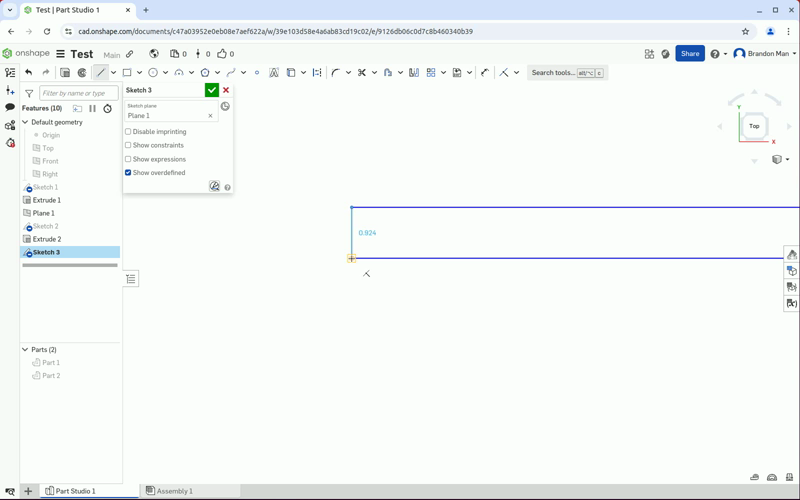
scroll(-6)
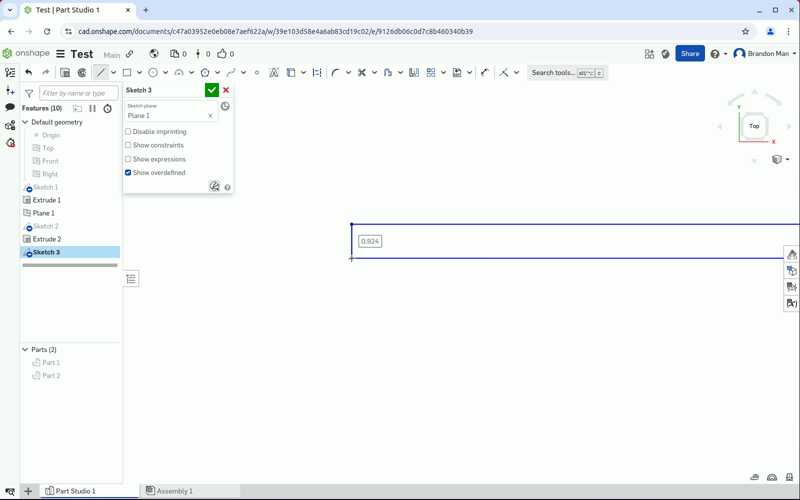
scroll(-6)
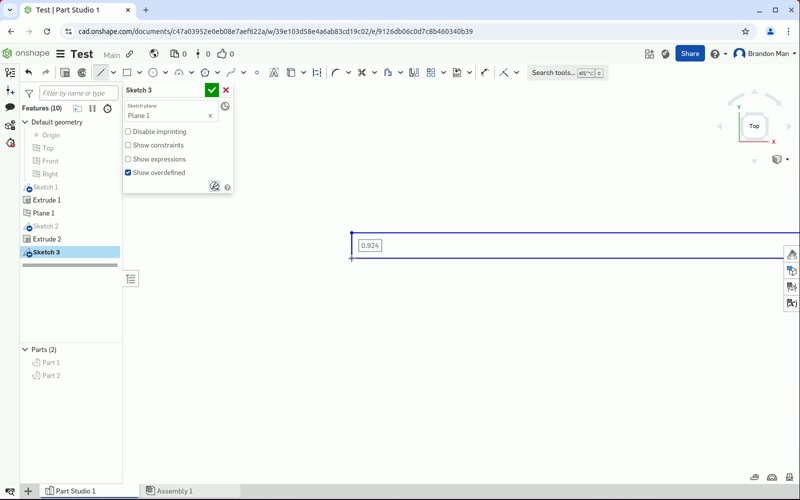
scroll(-6)
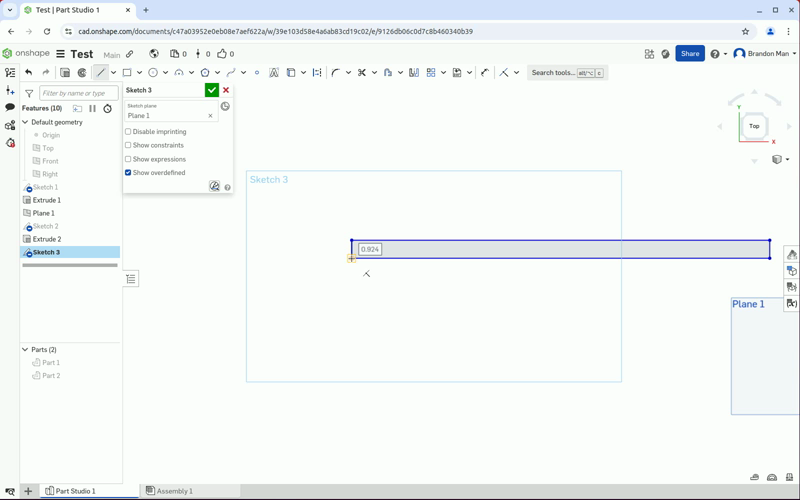
scroll(-6)
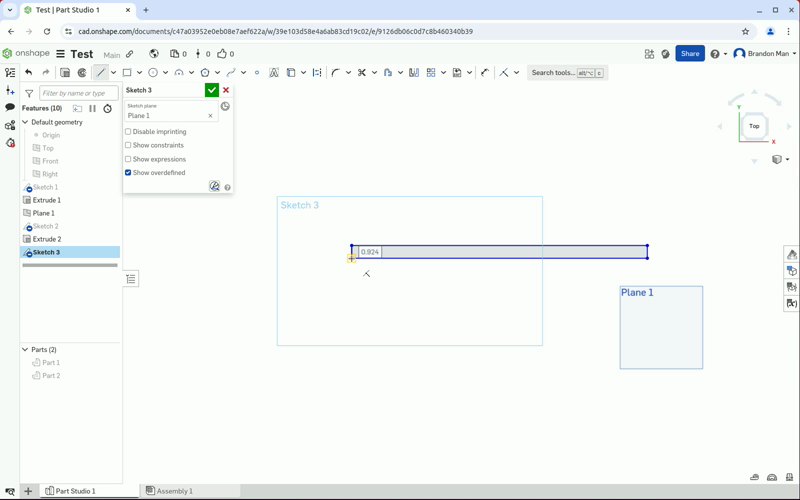
scroll(-6)
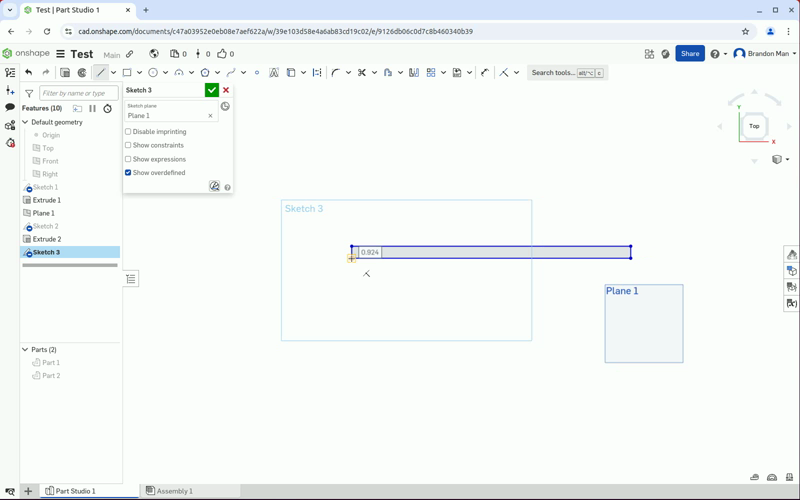
scroll(-6)
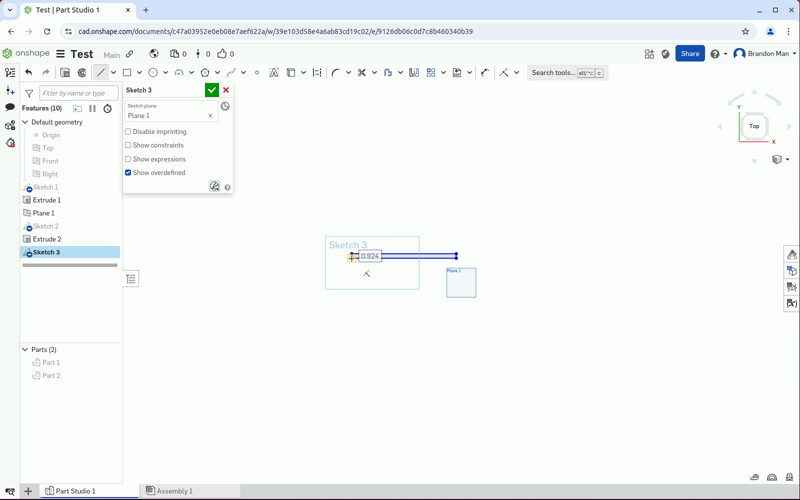
key(esc)
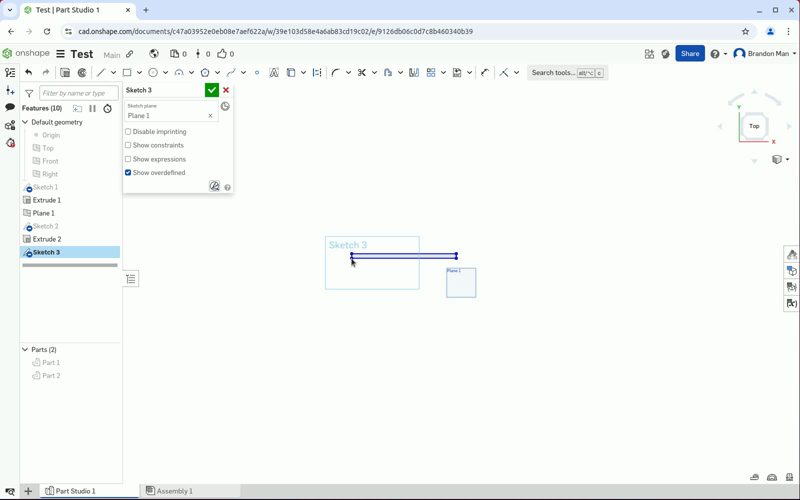
mouse_move(447, 257)
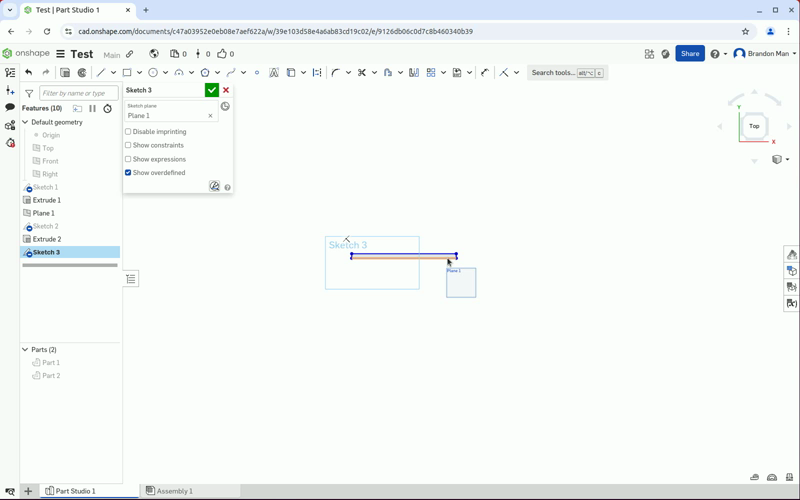
scroll(6)
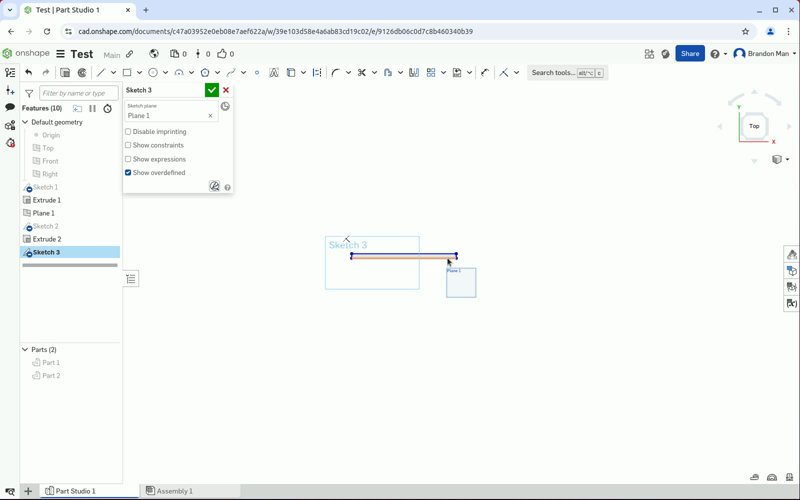
scroll(6)
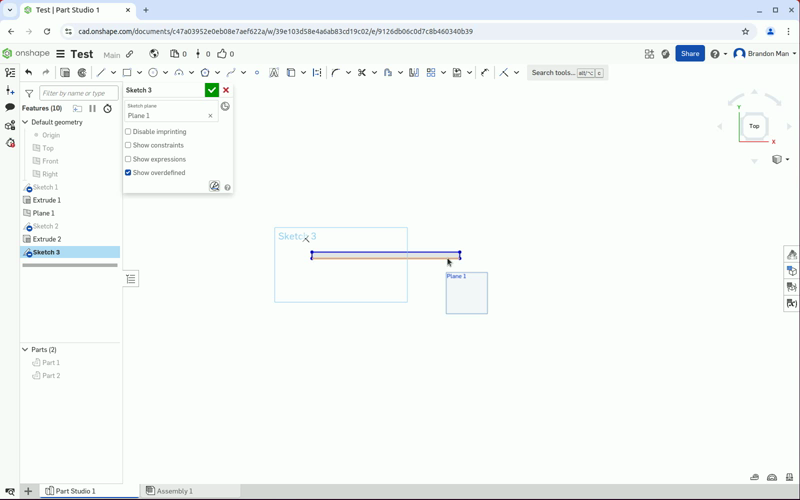
scroll(6)
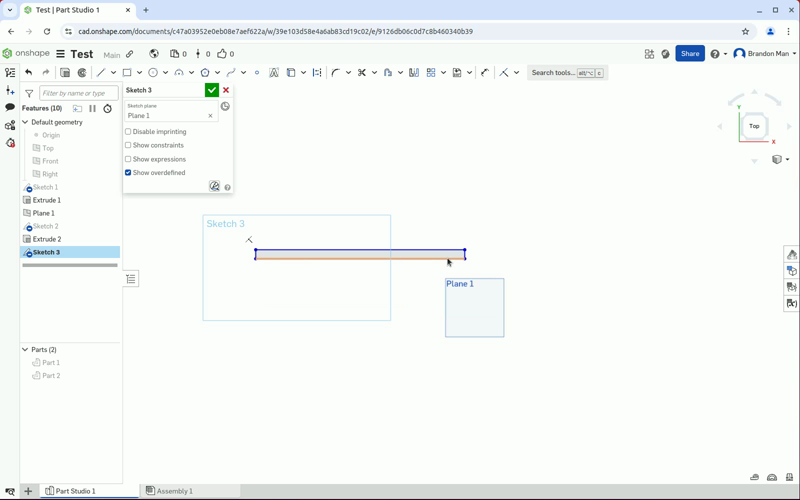
scroll(6)
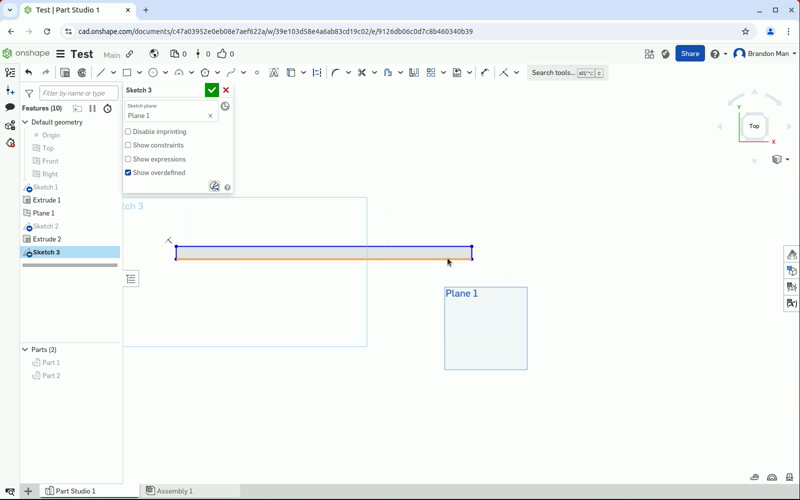
scroll(6)
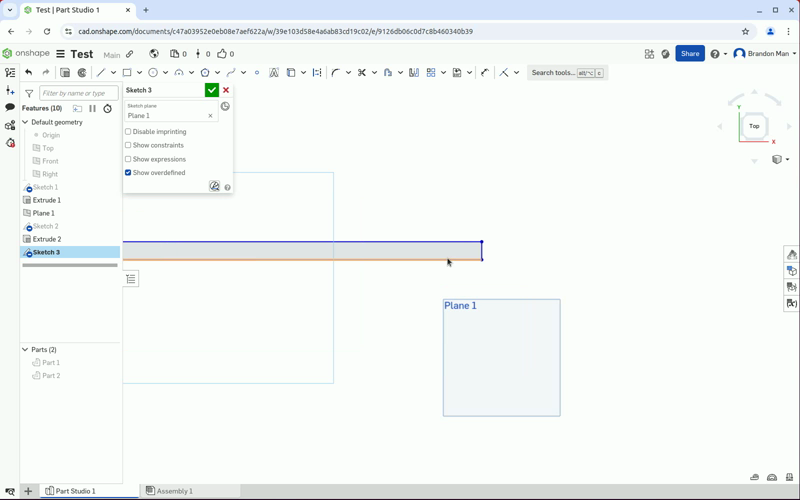
scroll(6)
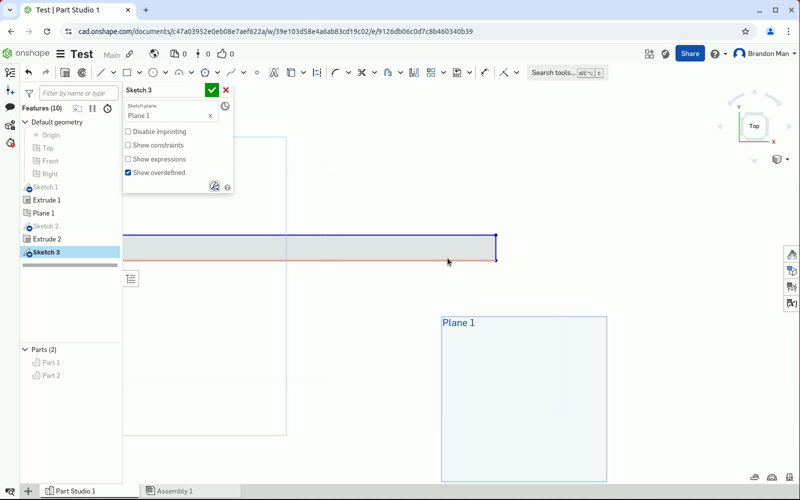
scroll(6)
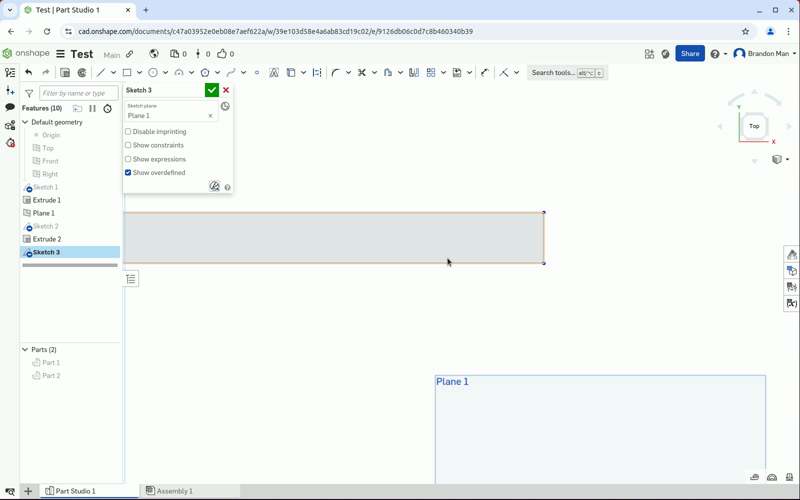
click(447, 257)
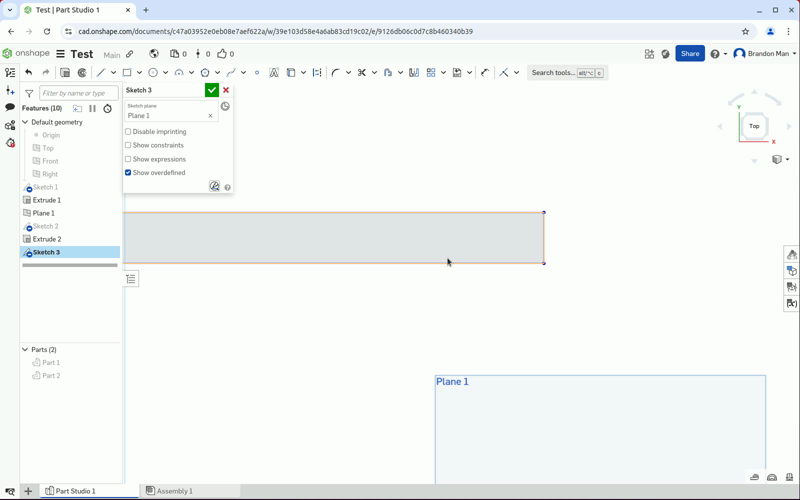
scroll(-6)
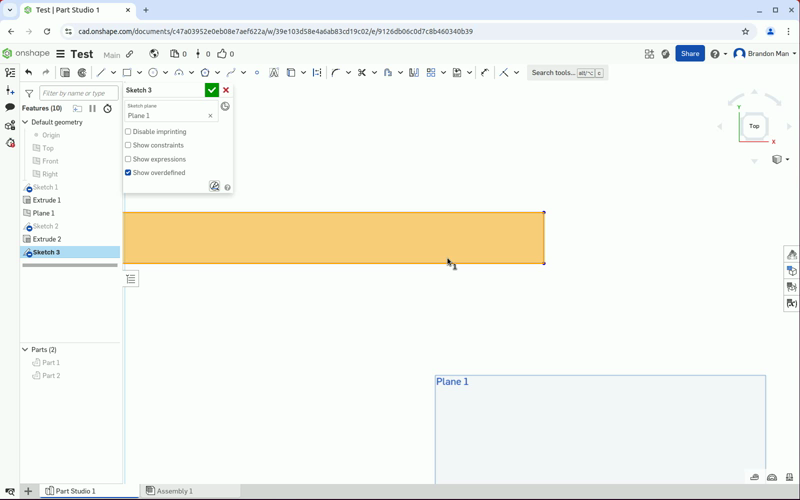
scroll(-6)
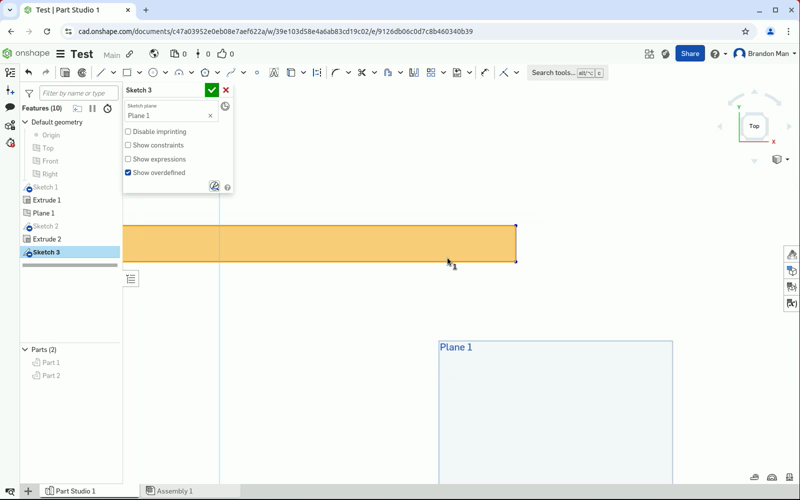
scroll(-6)
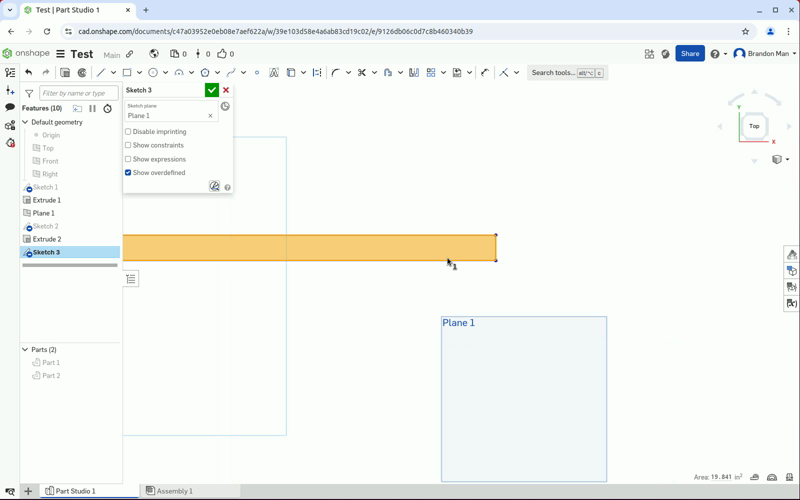
scroll(-6)
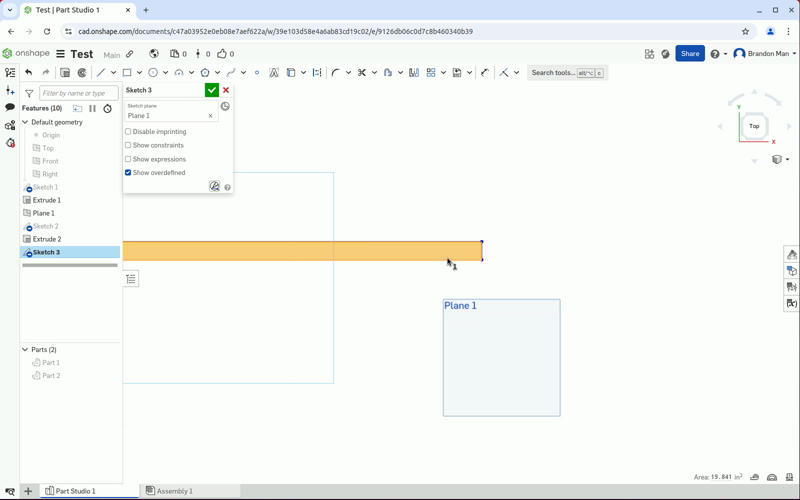
scroll(-6)
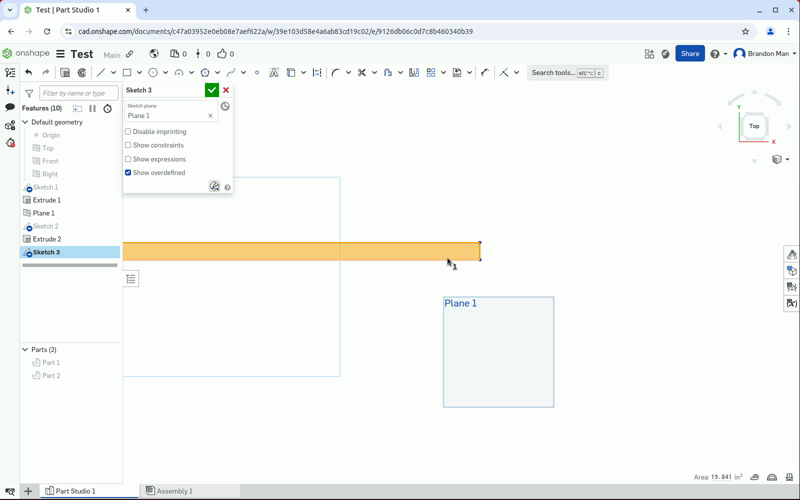
scroll(-6)
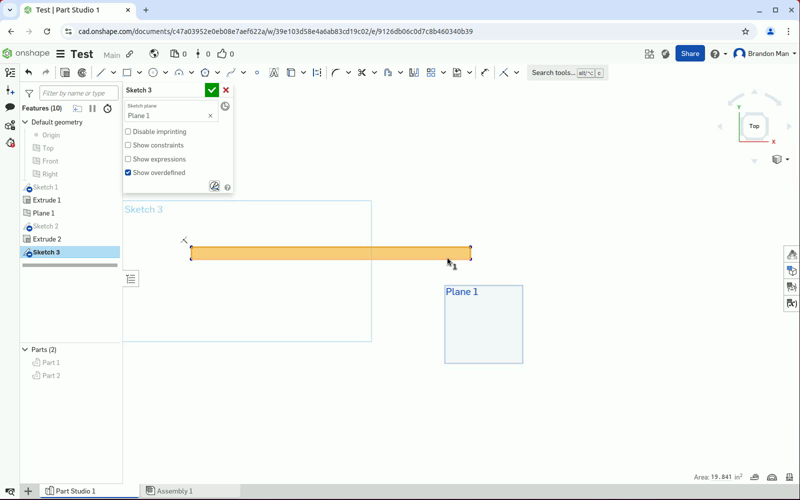
scroll(-6)
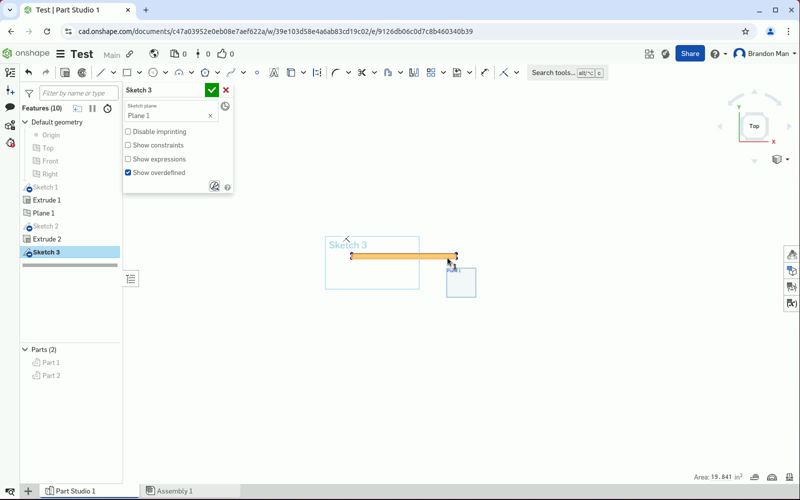
mouse_move(73, 352)
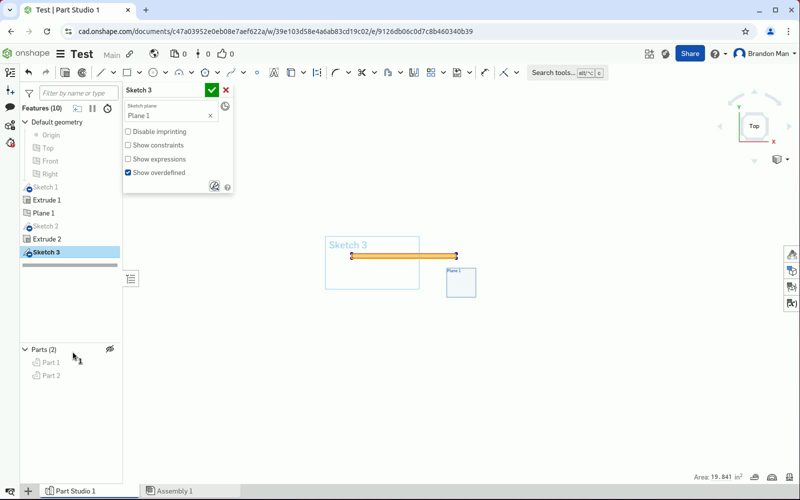
key(shift+y)
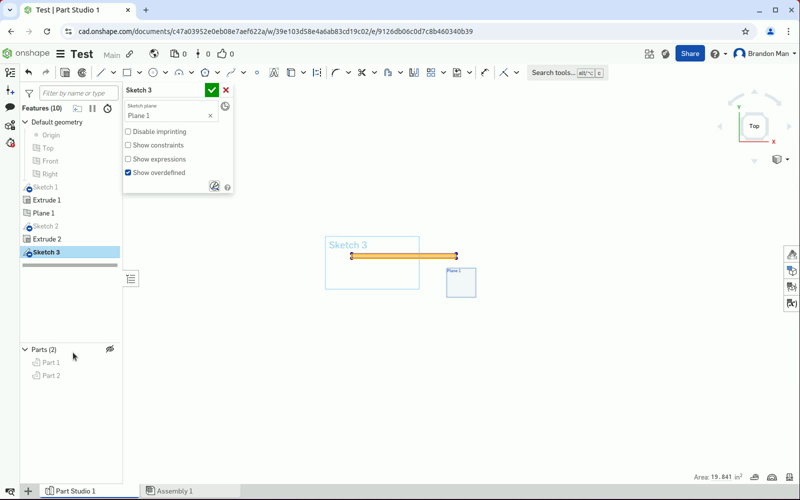
key(shift+e)
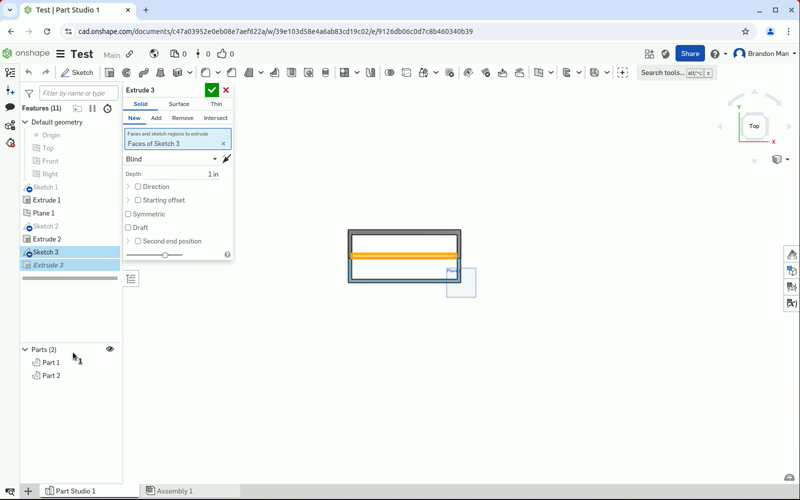
mouse_move(143, 106)
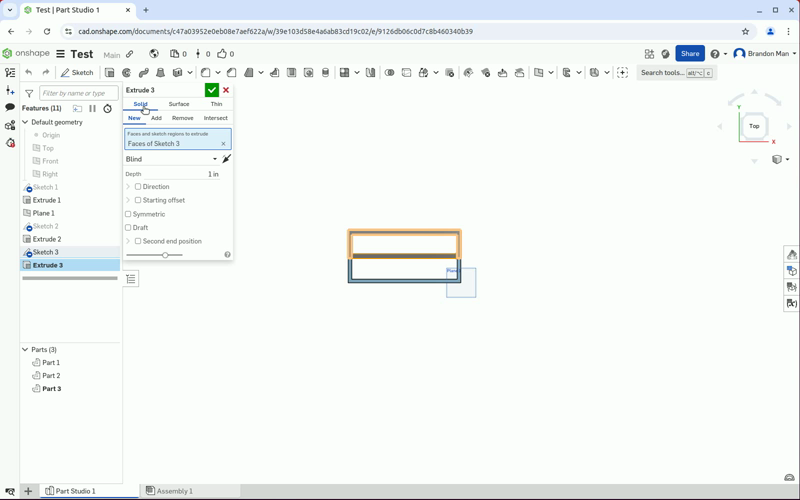
click(143, 106)
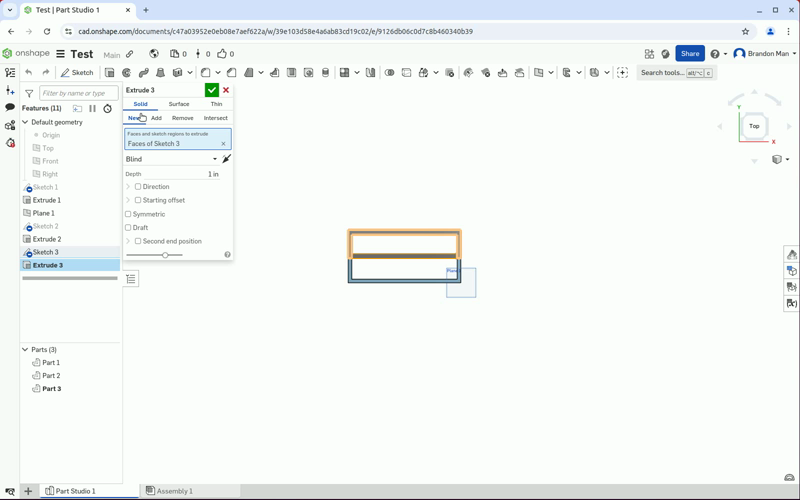
mouse_move(137, 120)
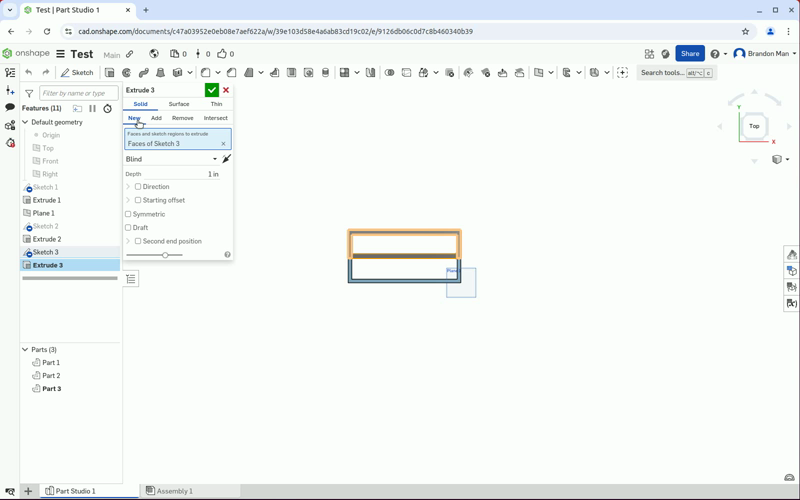
click(137, 120)
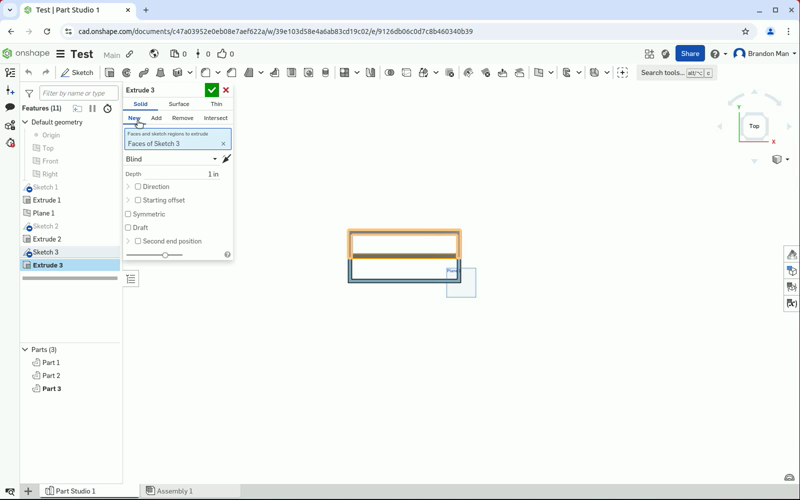
key(tab, 4)
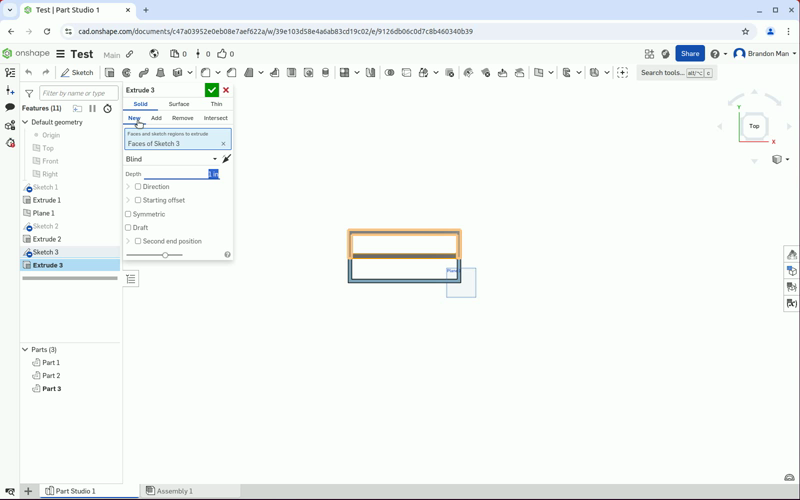
text(3.37)
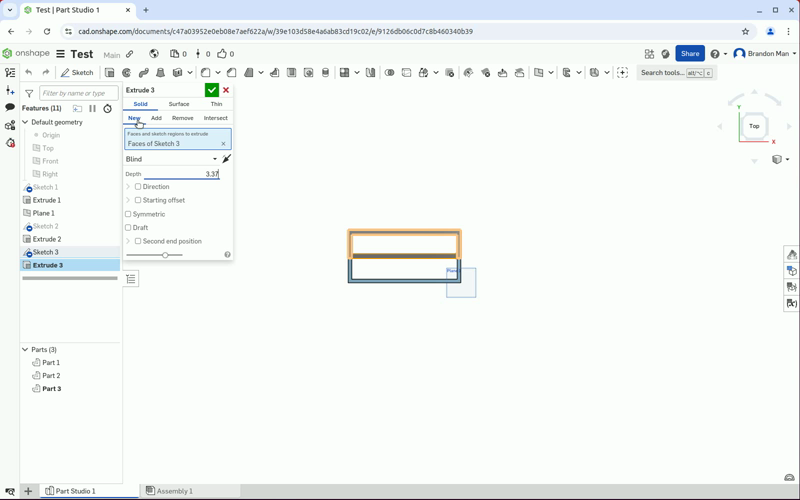
key(enter)
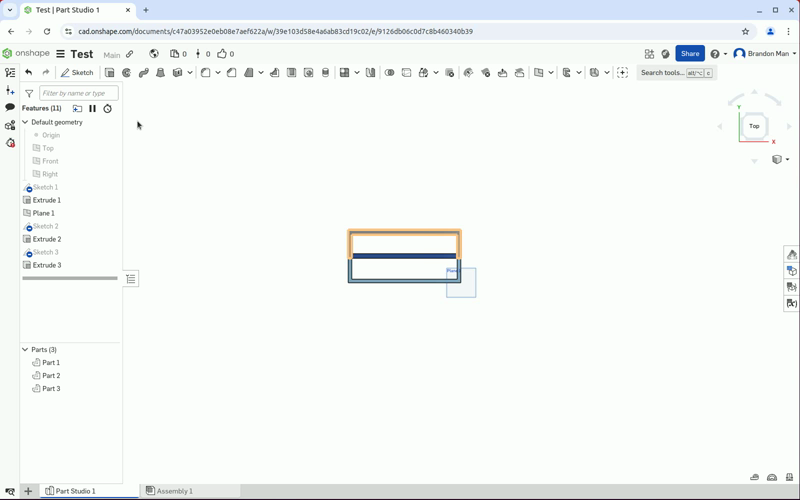
key(shift+h)
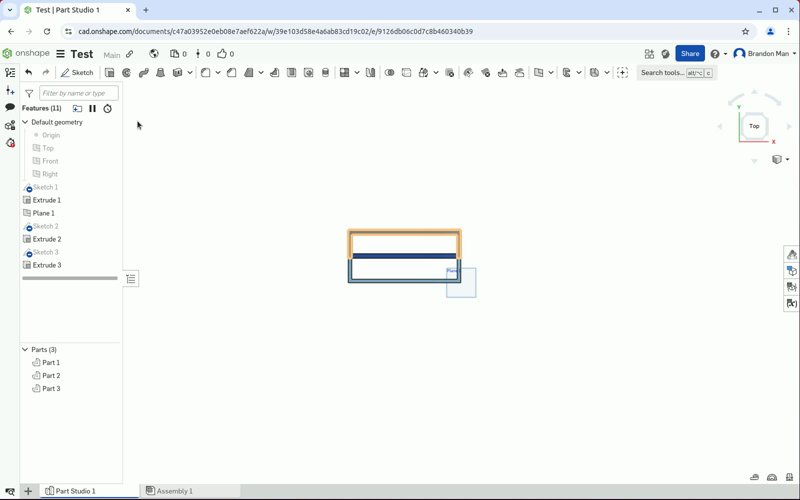
key(shift+h)
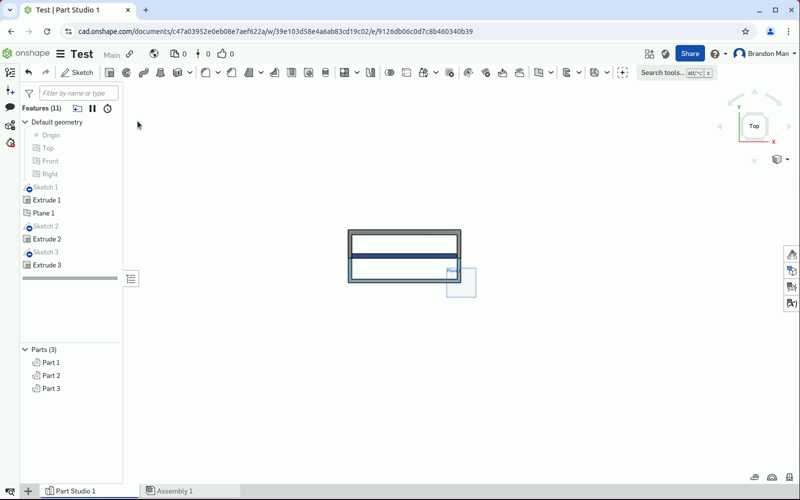
mouse_move(73, 189)
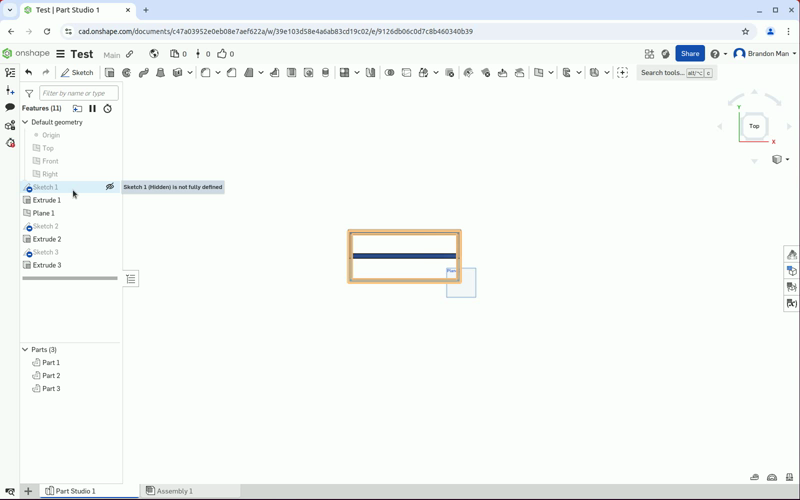
click(73, 189)
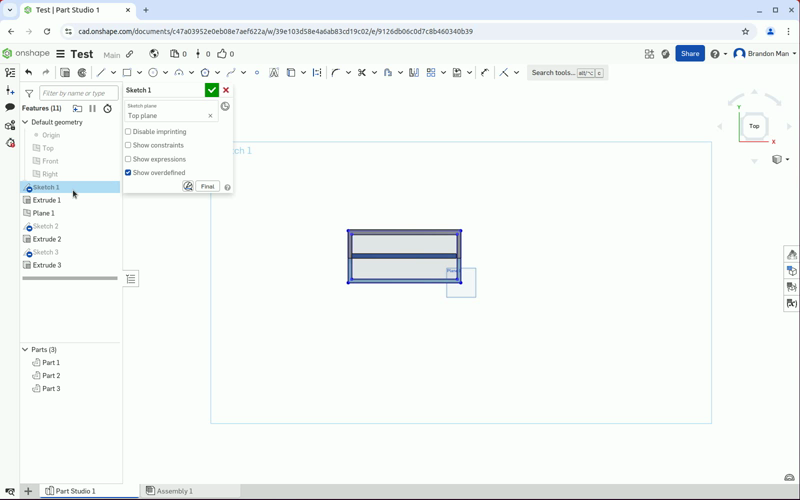
mouse_move(229, 92)
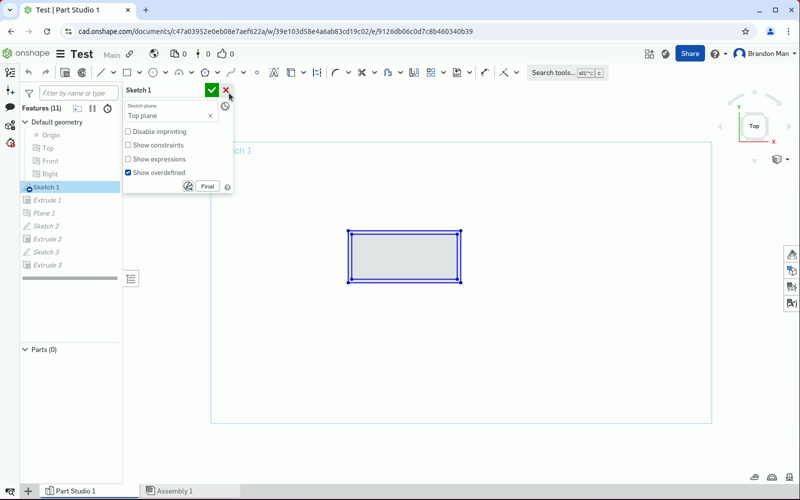
click(229, 92)
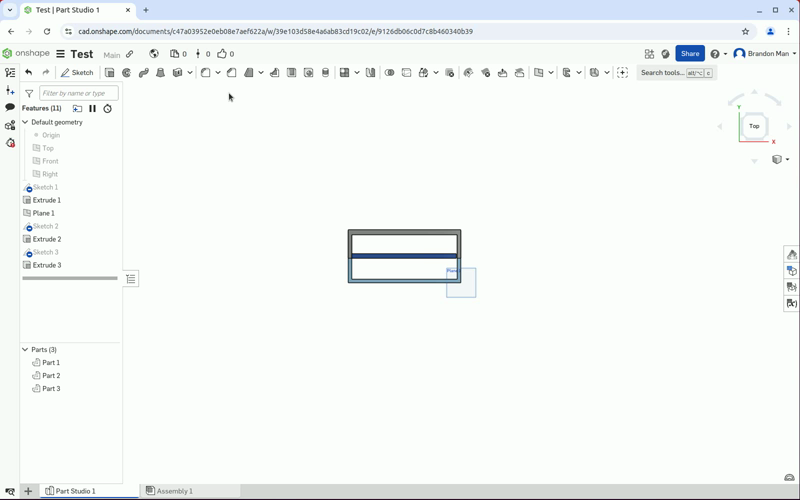
mouse_move(541, 75)
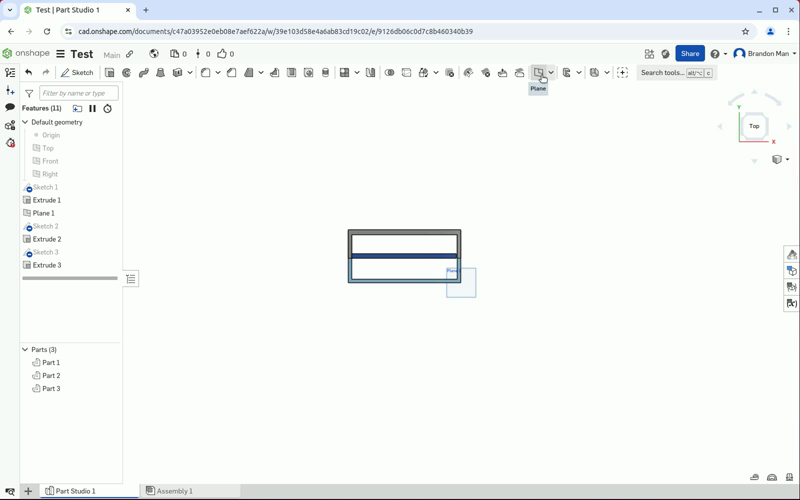
click(541, 75)
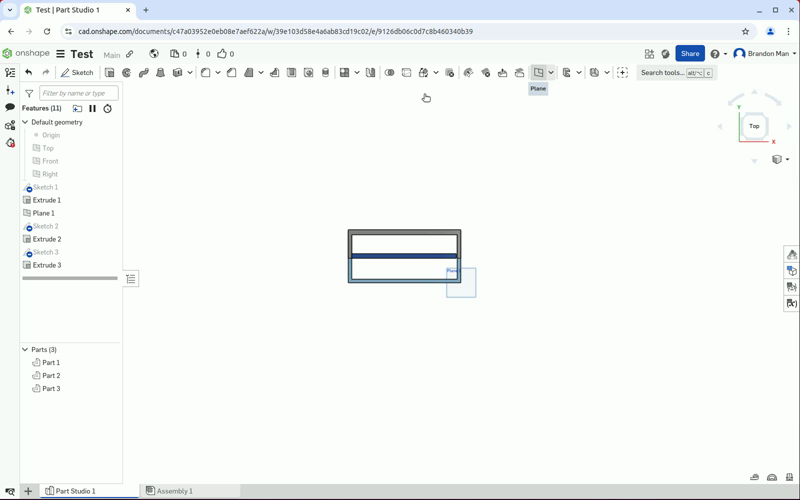
mouse_move(73, 150)
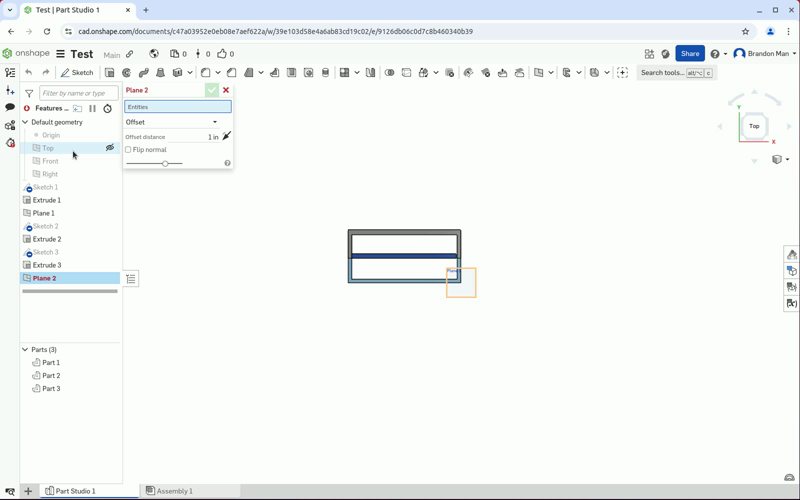
click(73, 150)
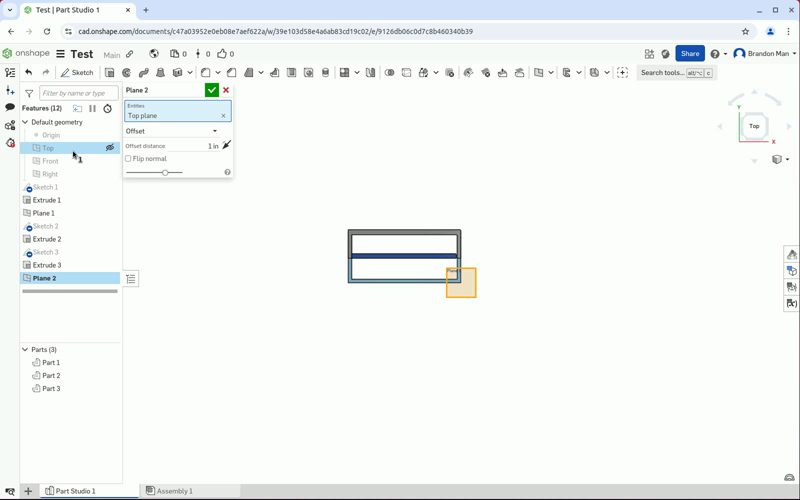
key(tab, 2)
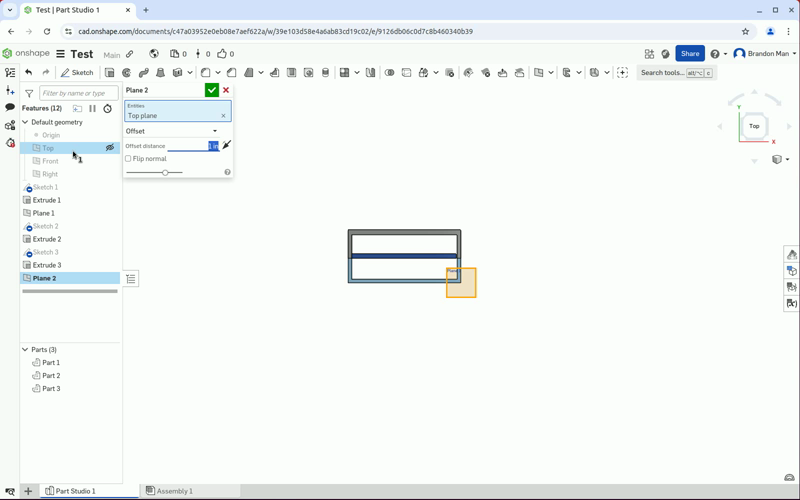
text(6.501)
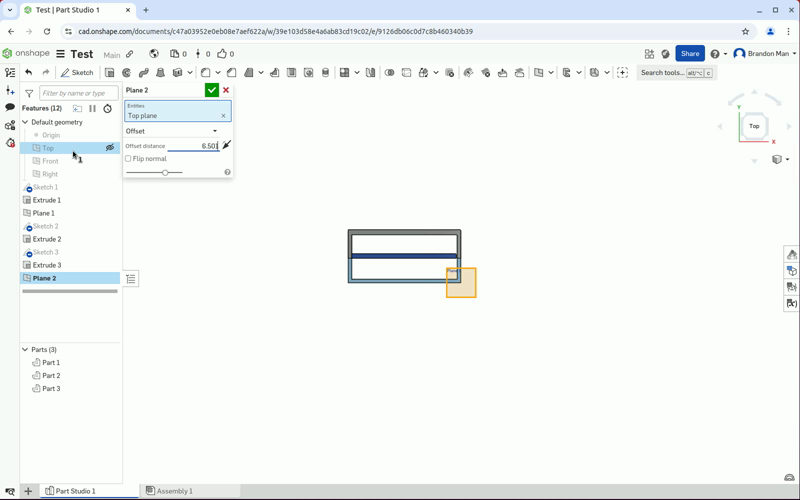
key(enter, 2)
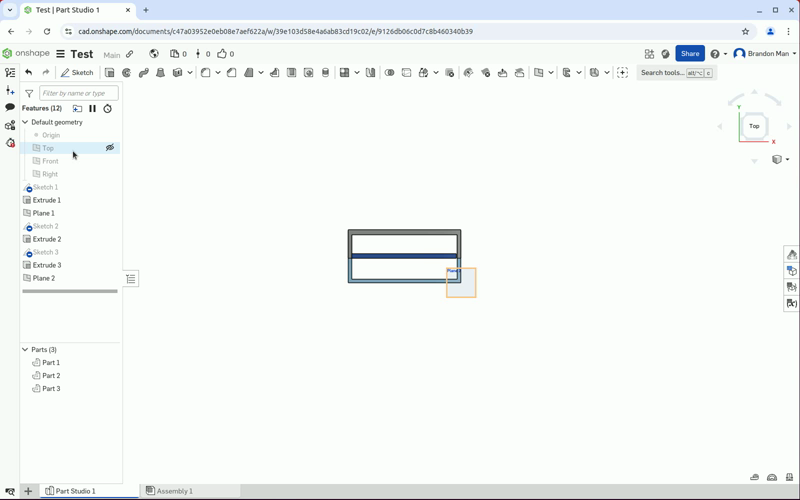
key(shift+s)
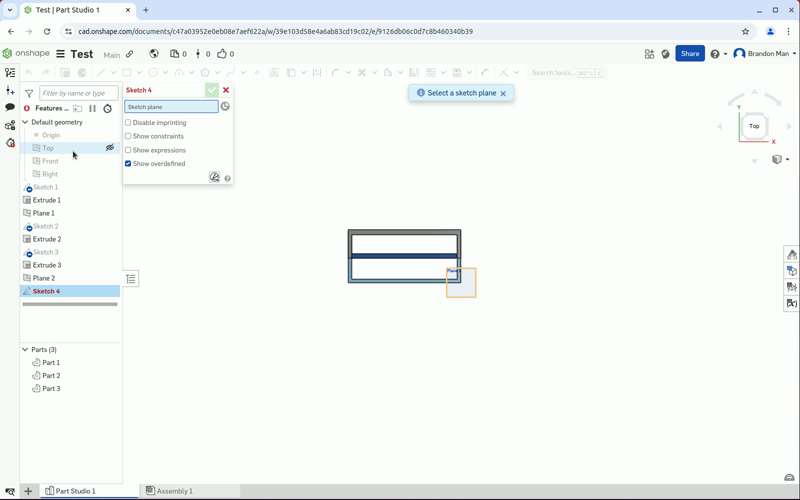
mouse_move(73, 280)
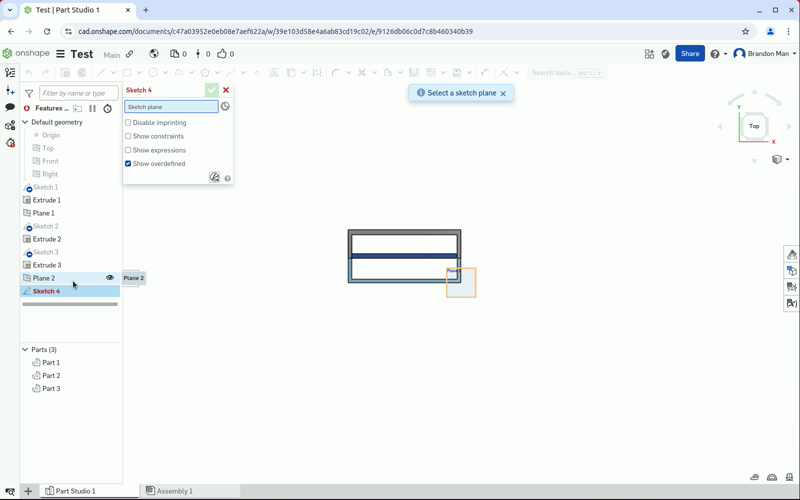
click(73, 280)
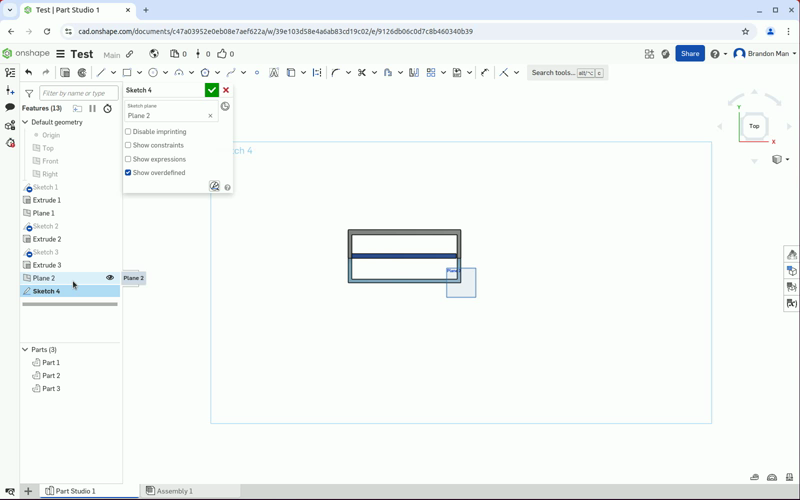
mouse_move(73, 352)
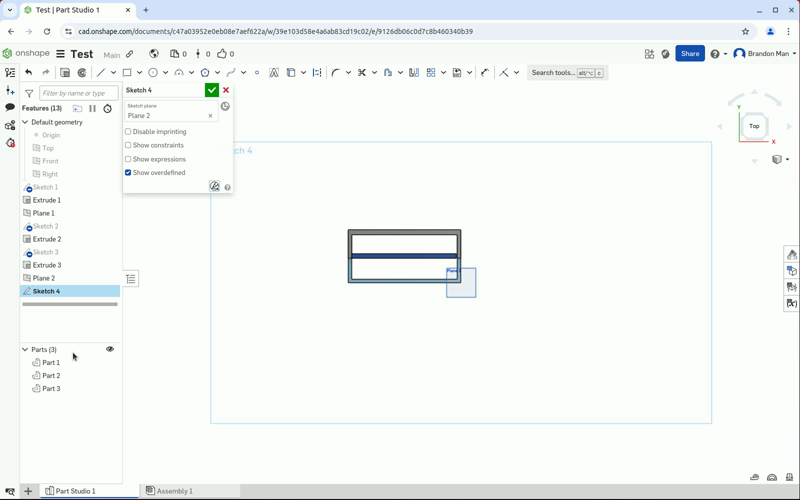
key(y)
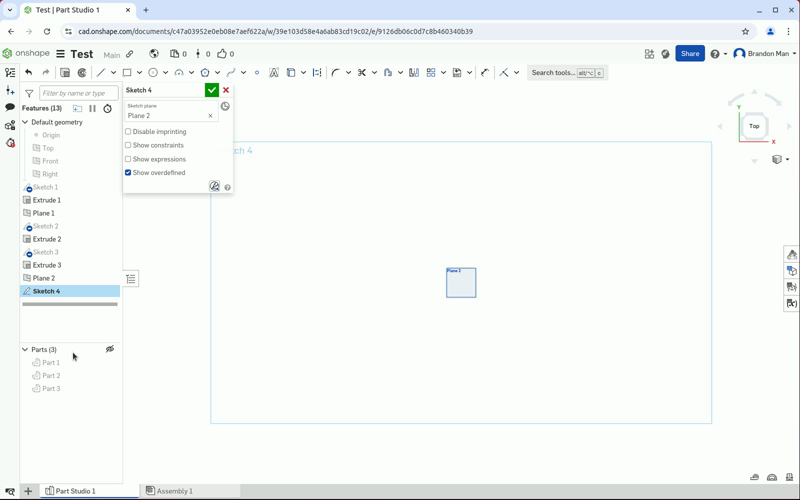
key(l)
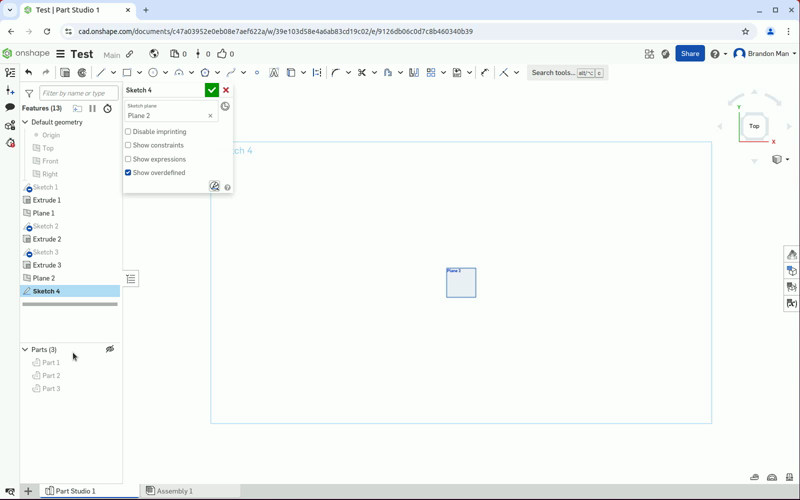
key_down(shift)
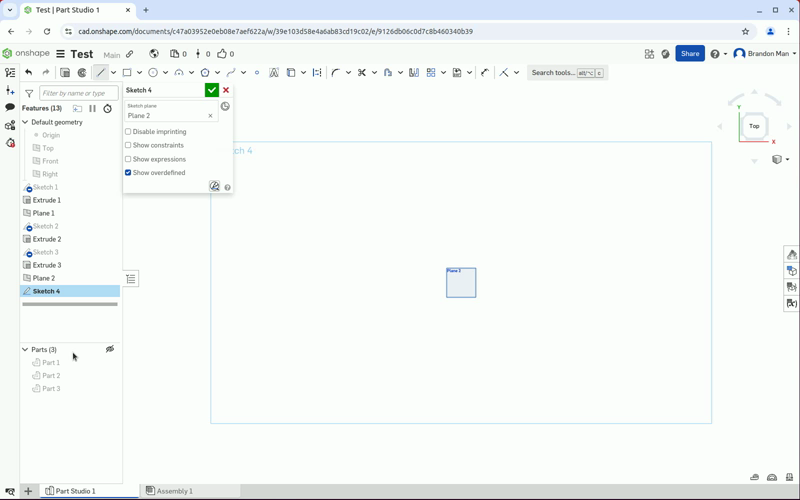
mouse_move(348, 246)
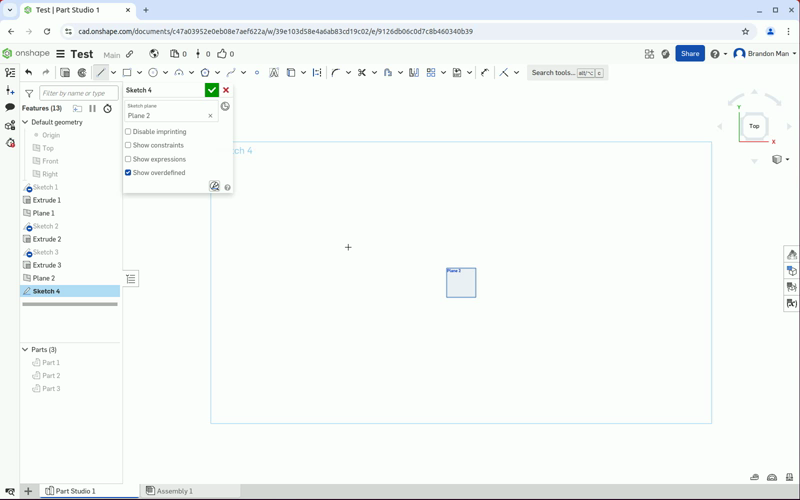
click(348, 246)
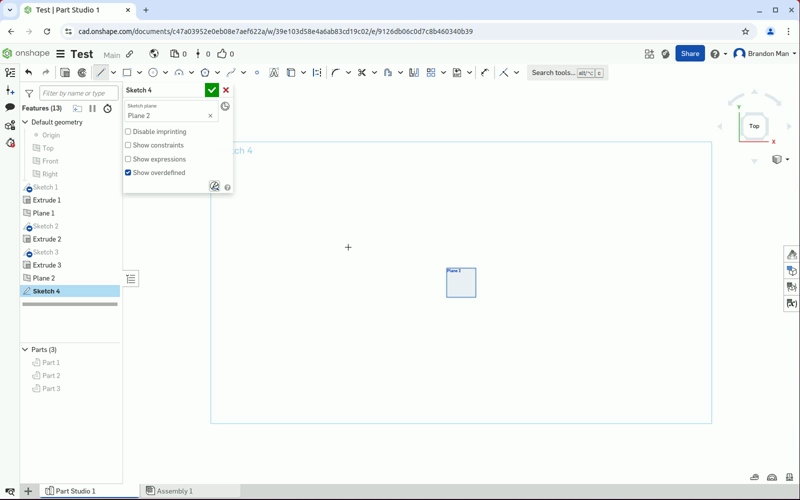
key_up(shift)
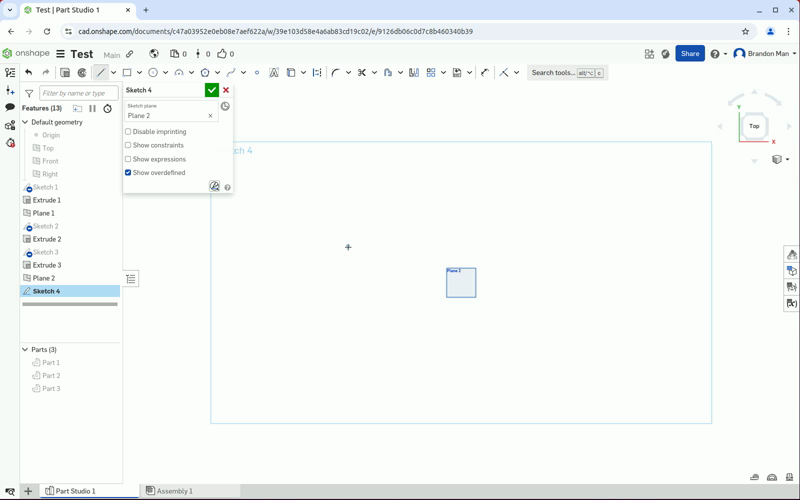
key_down(shift)
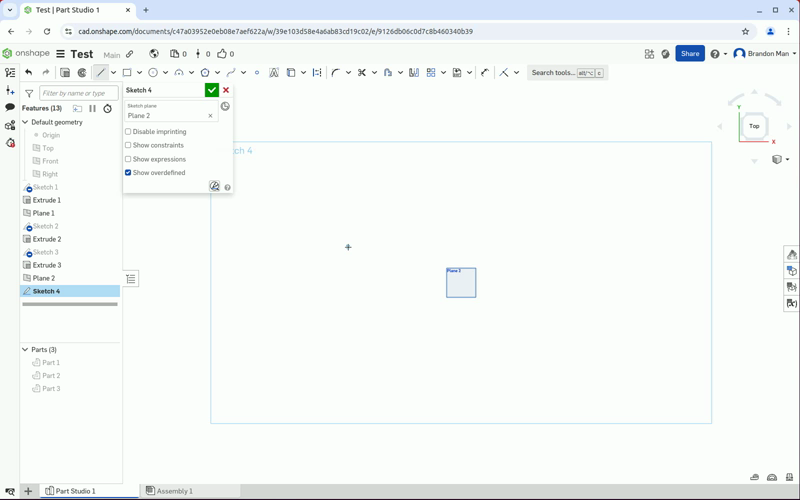
mouse_move(378, 246)
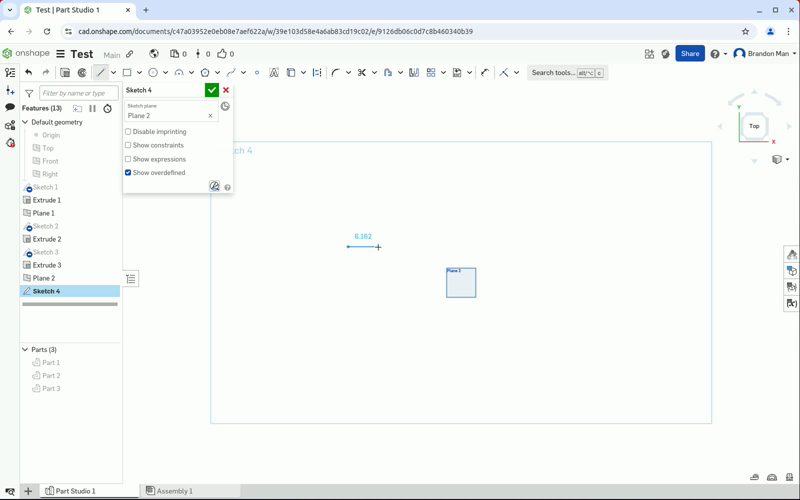
mouse_move(351, 246)
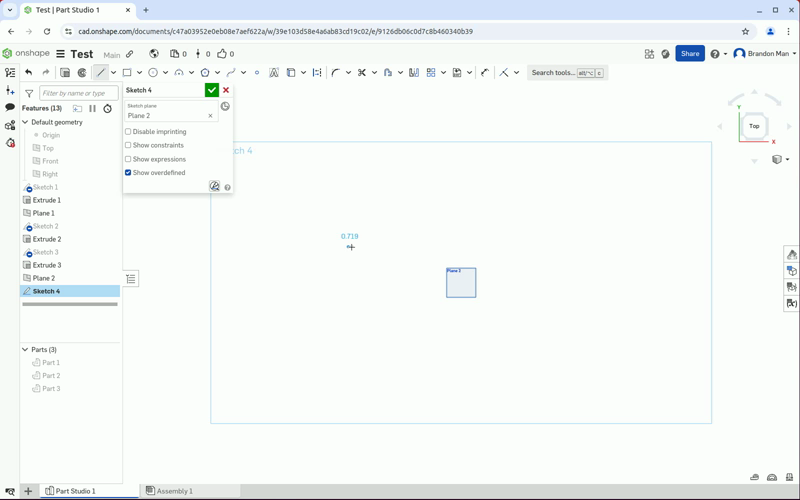
scroll(6)
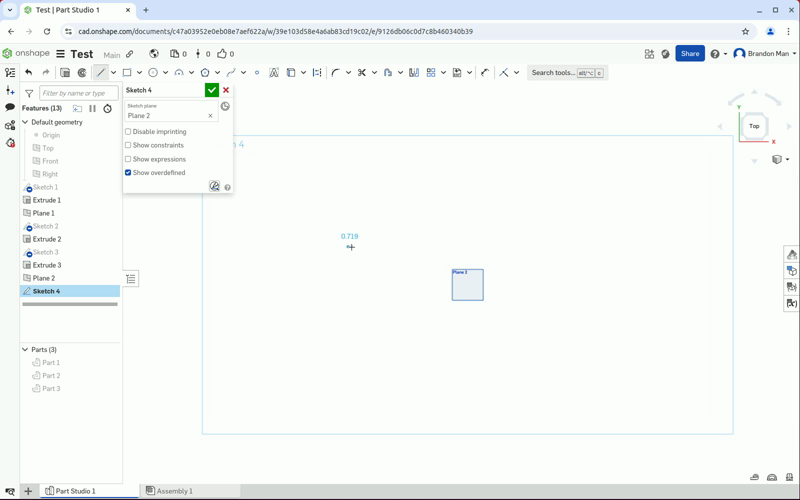
scroll(6)
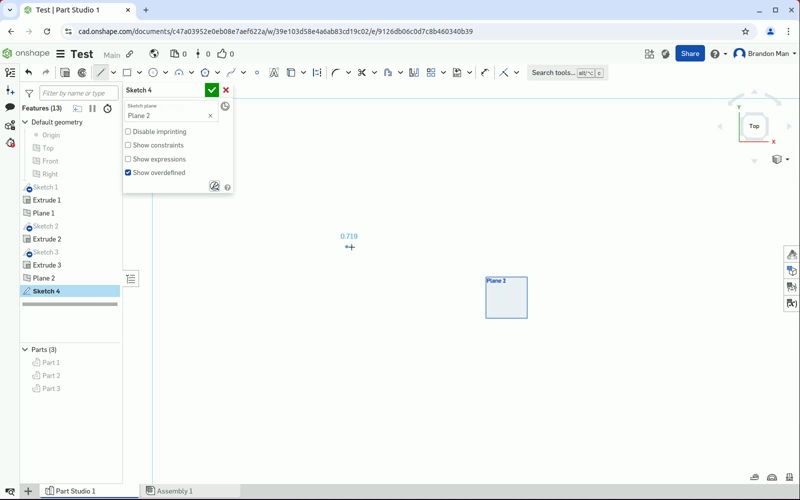
scroll(6)
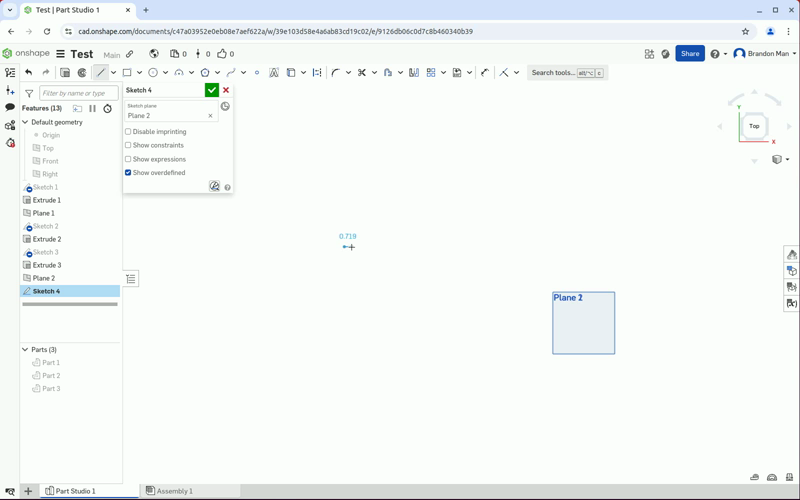
scroll(6)
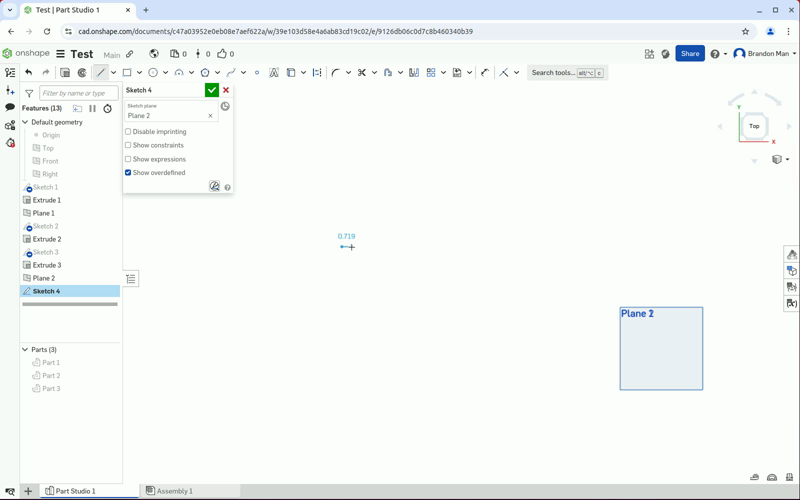
scroll(6)
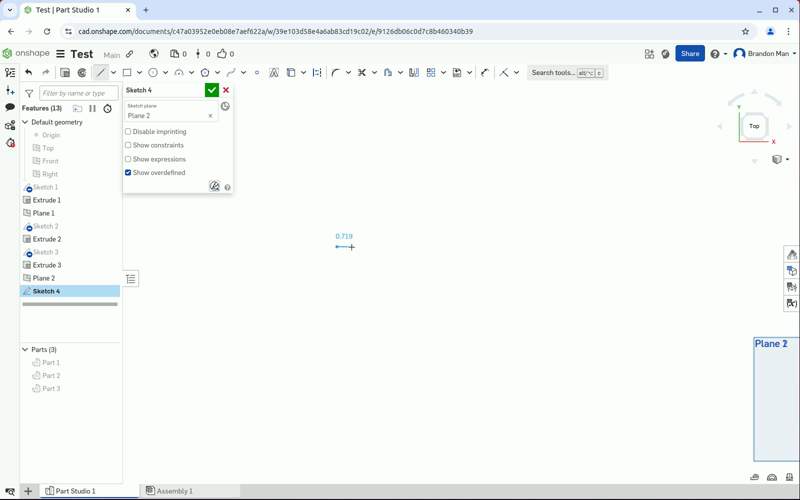
scroll(6)
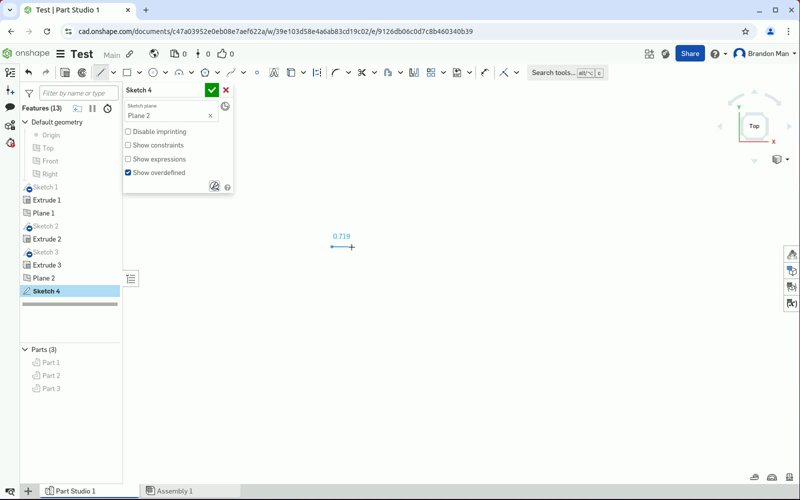
scroll(6)
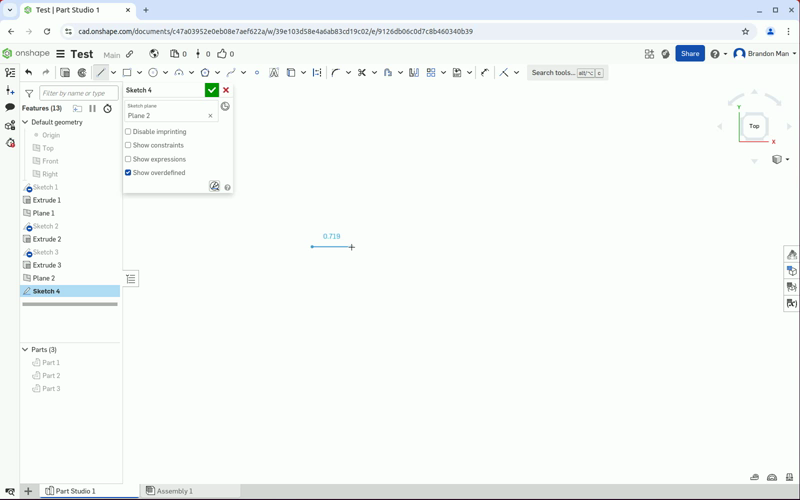
click(351, 246)
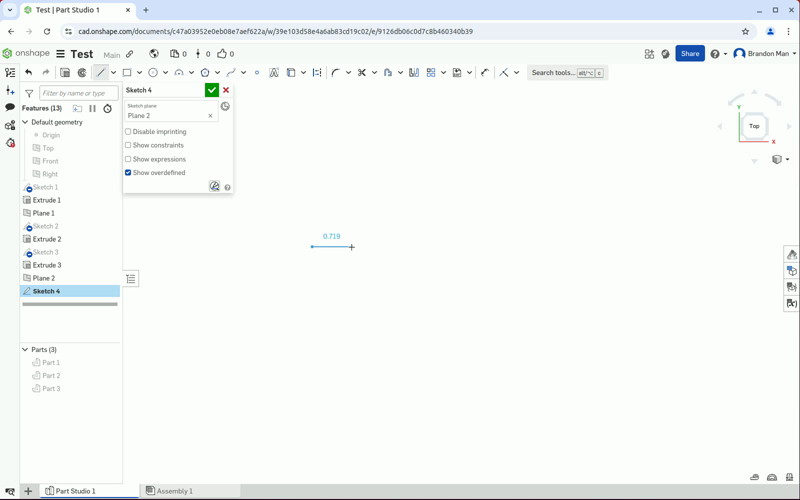
scroll(-6)
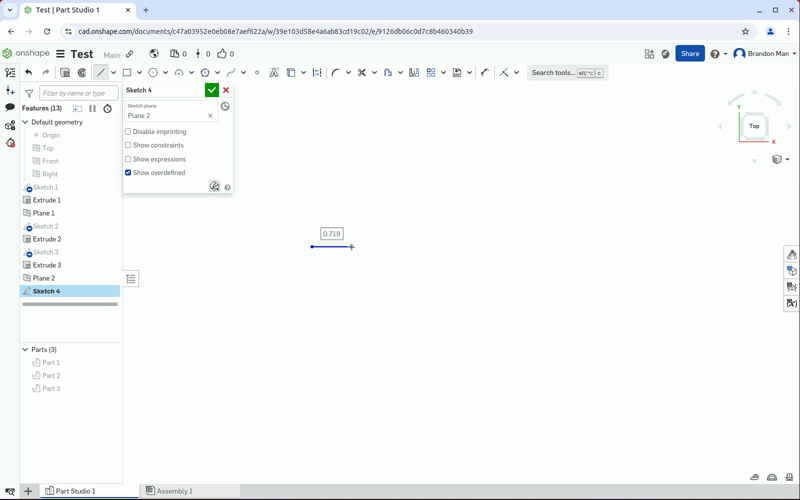
scroll(-6)
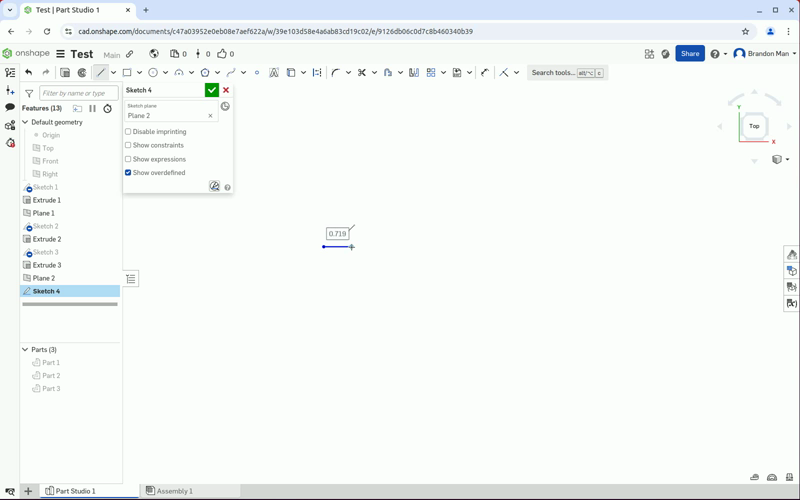
scroll(-6)
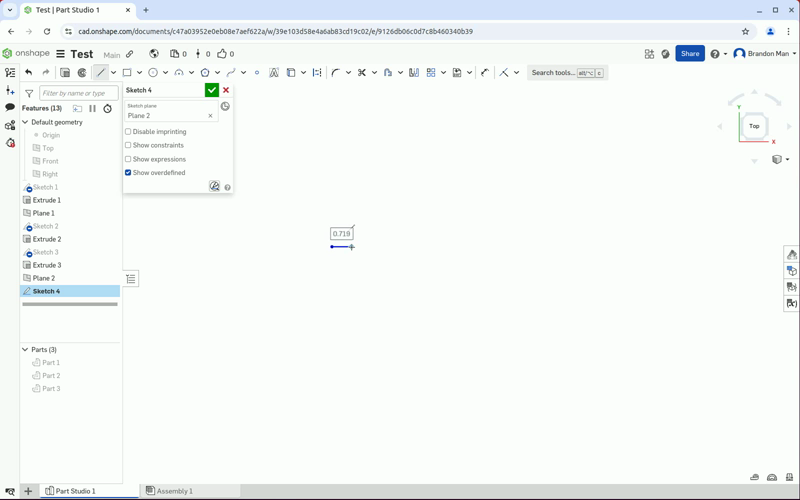
scroll(-6)
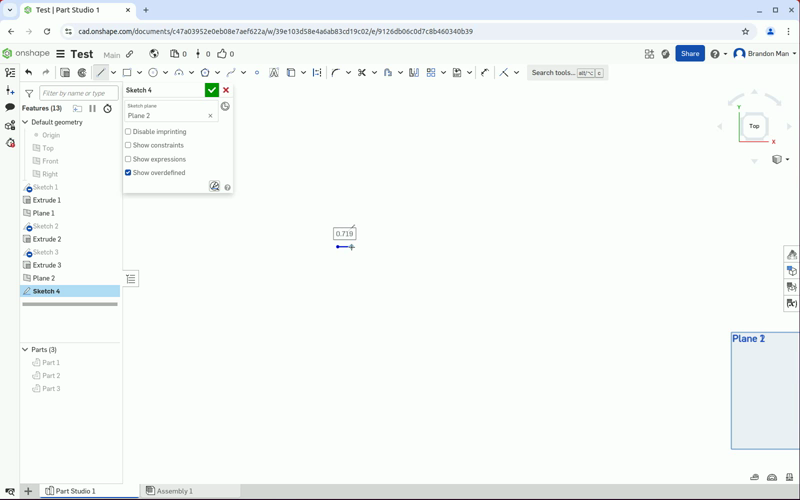
scroll(-6)
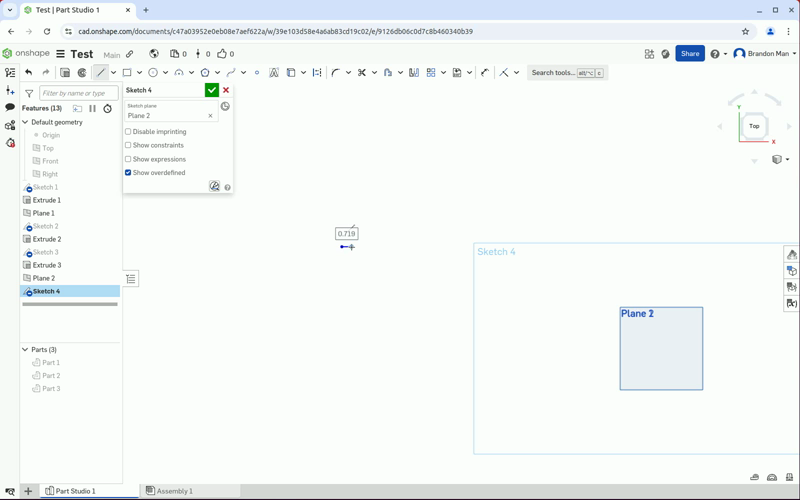
scroll(-6)
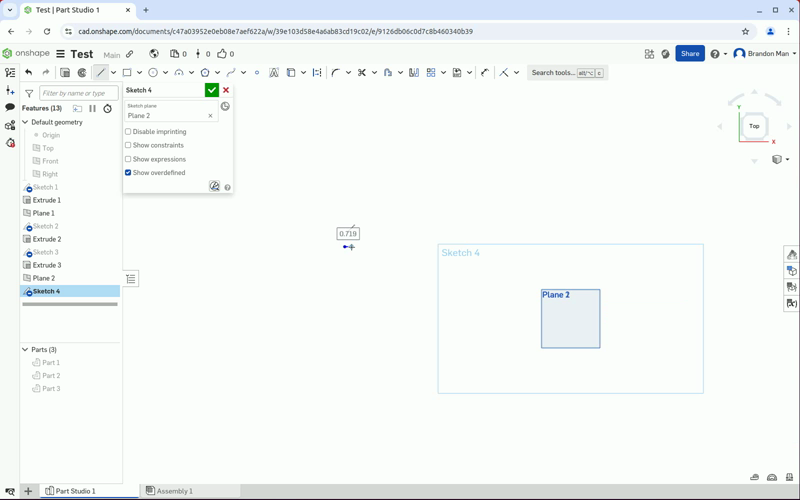
scroll(-6)
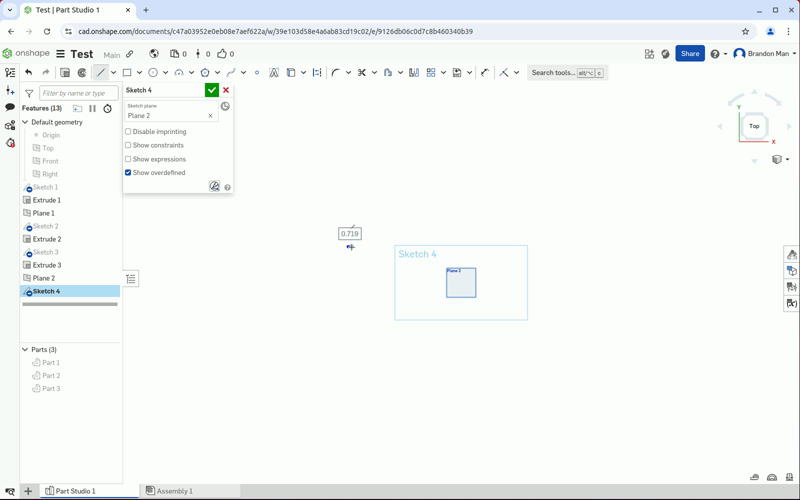
key_up(shift)
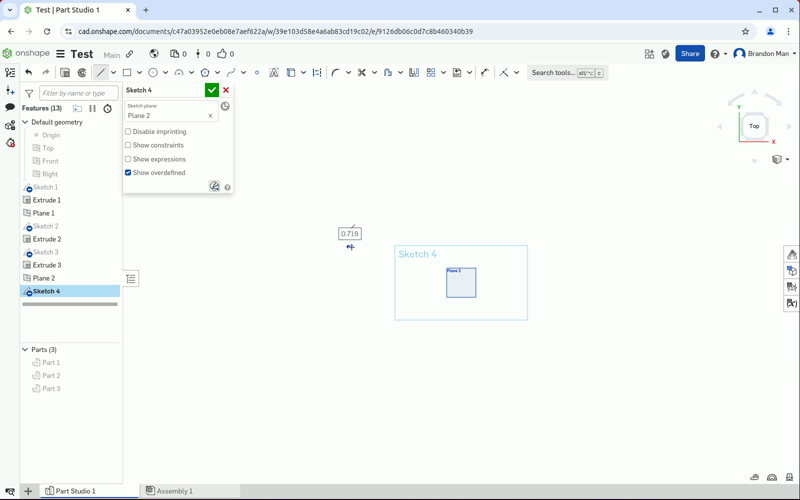
key_down(shift)
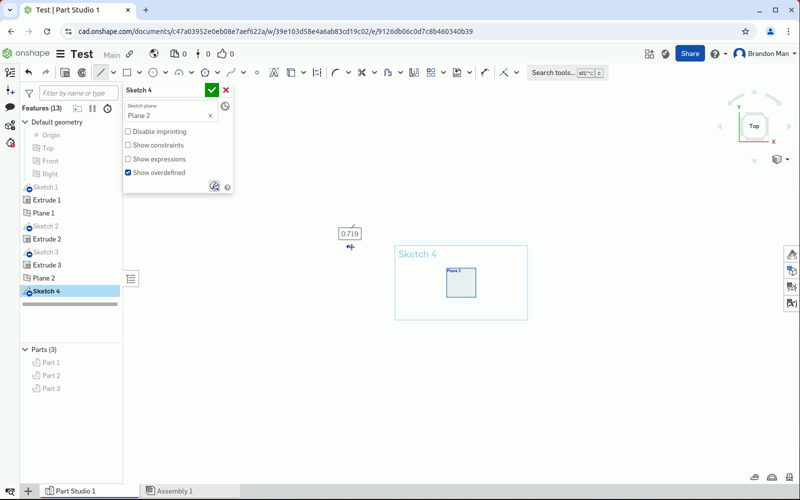
mouse_move(381, 246)
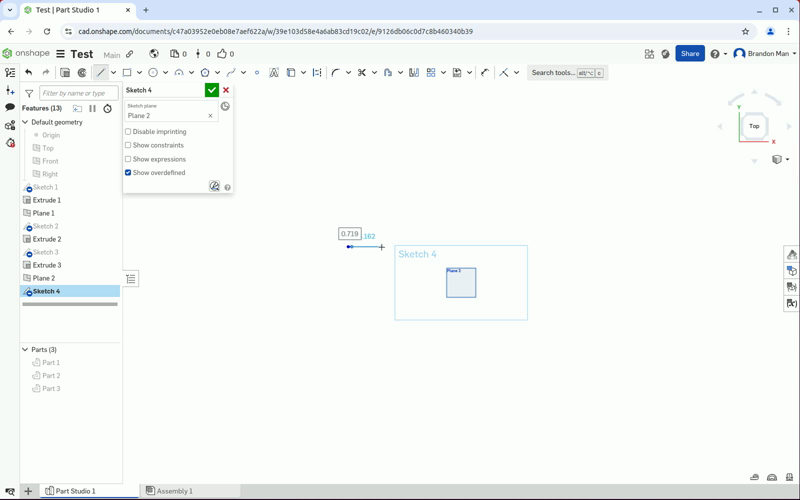
mouse_move(351, 243)
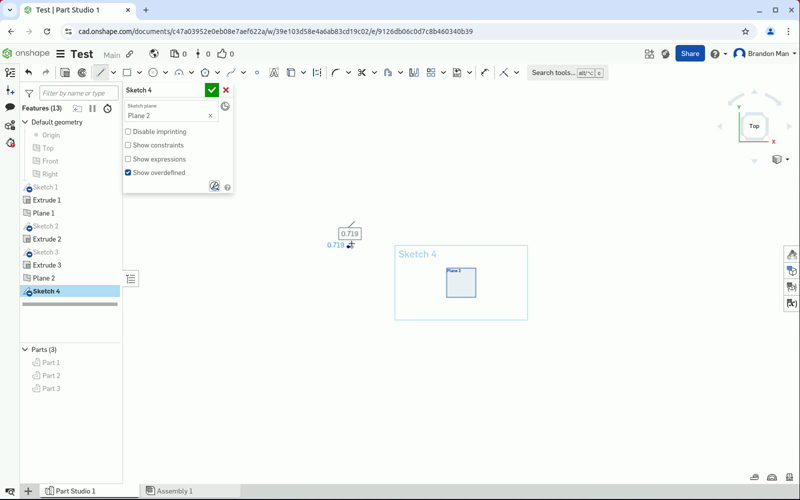
scroll(6)
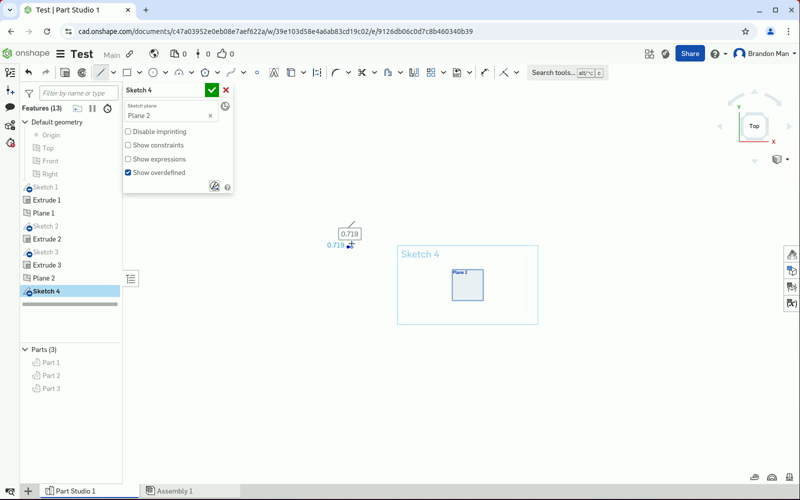
scroll(6)
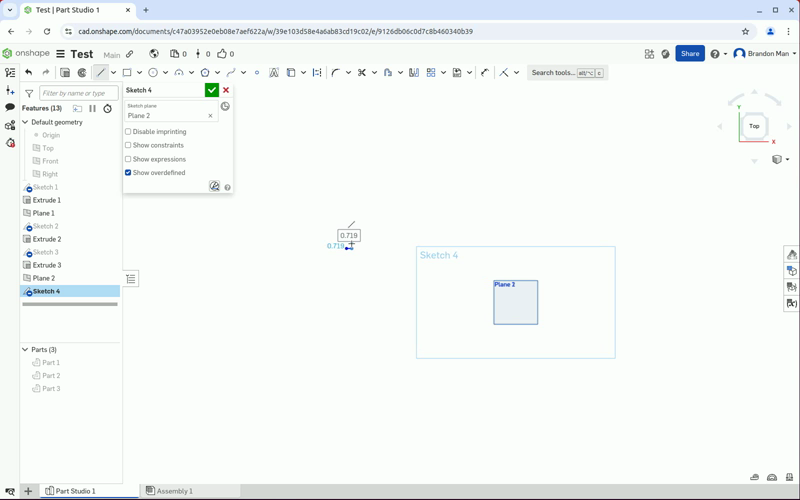
scroll(6)
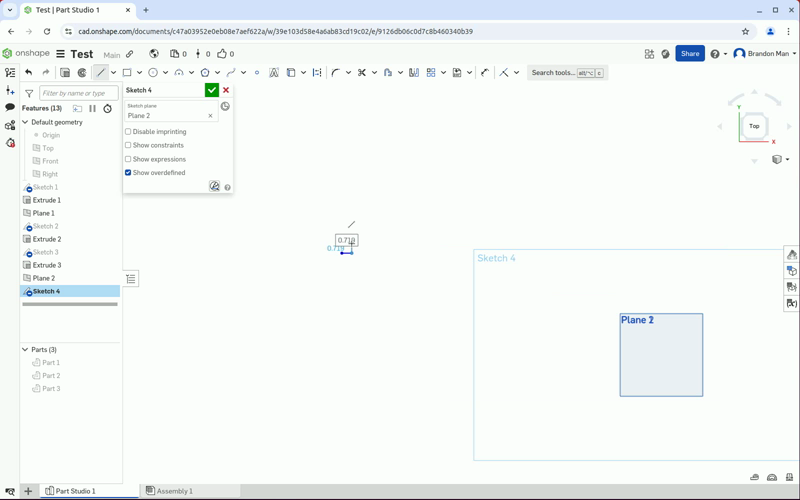
scroll(6)
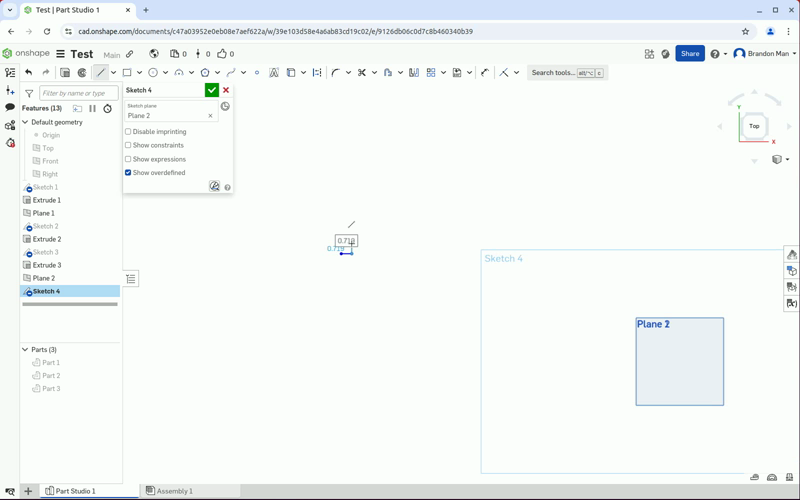
scroll(6)
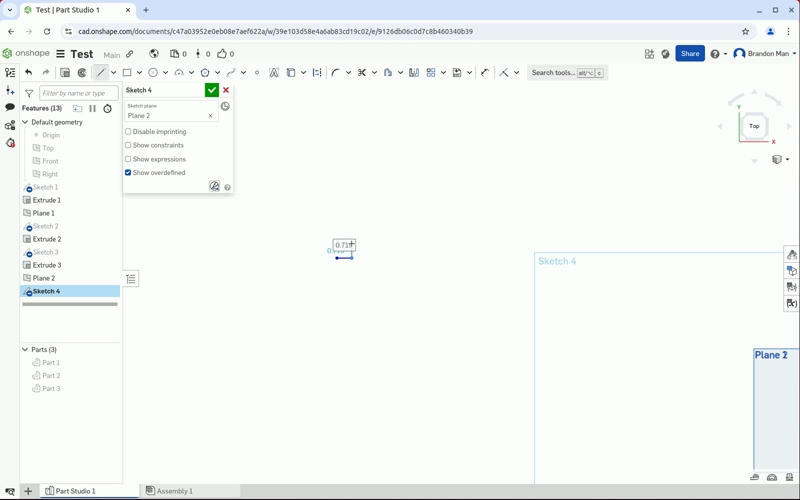
scroll(6)
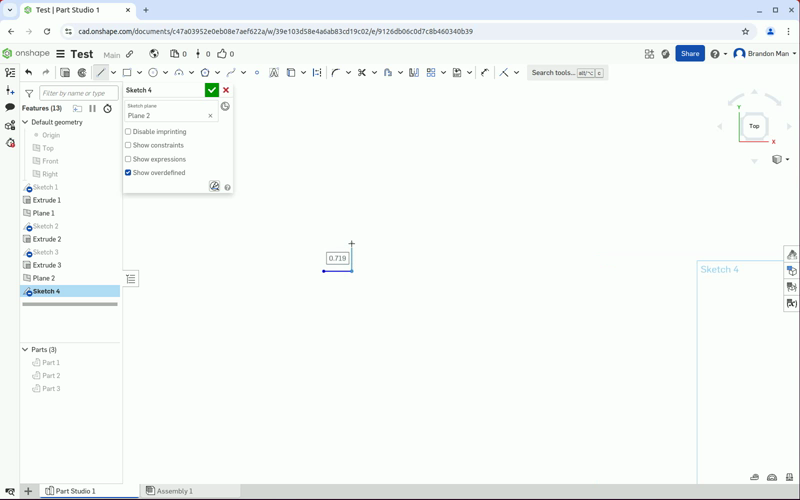
scroll(6)
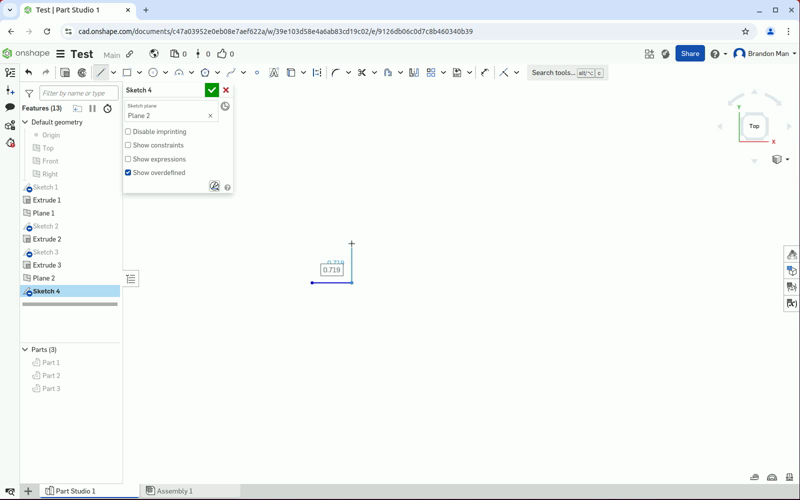
click(351, 243)
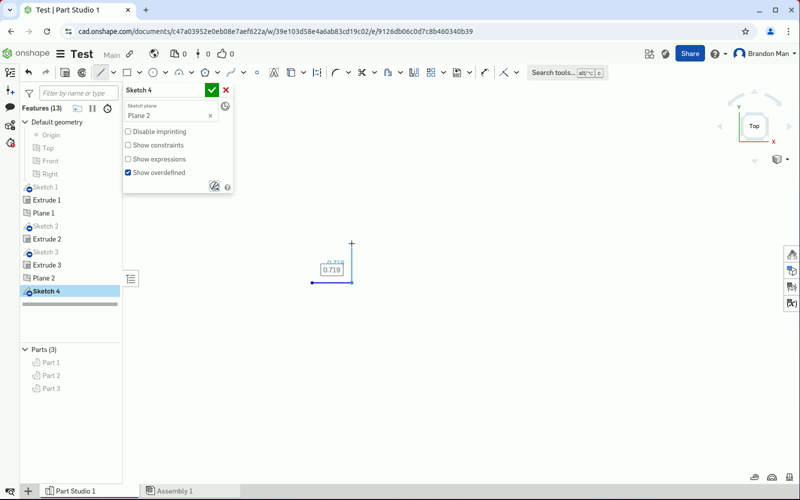
scroll(-6)
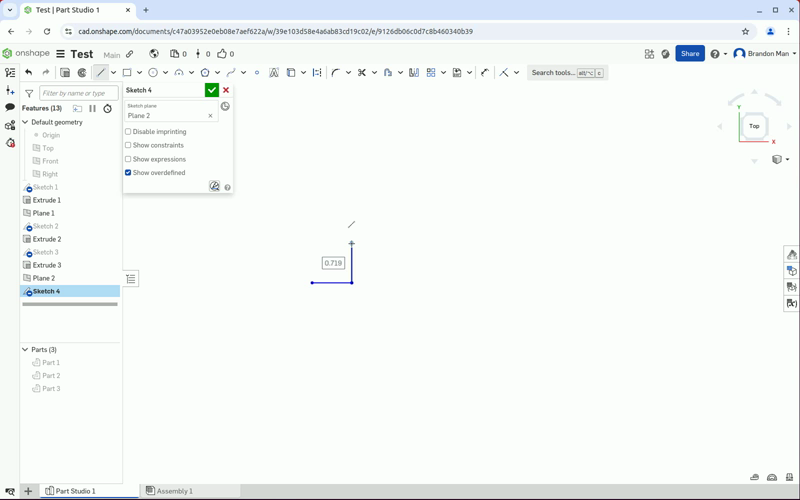
scroll(-6)
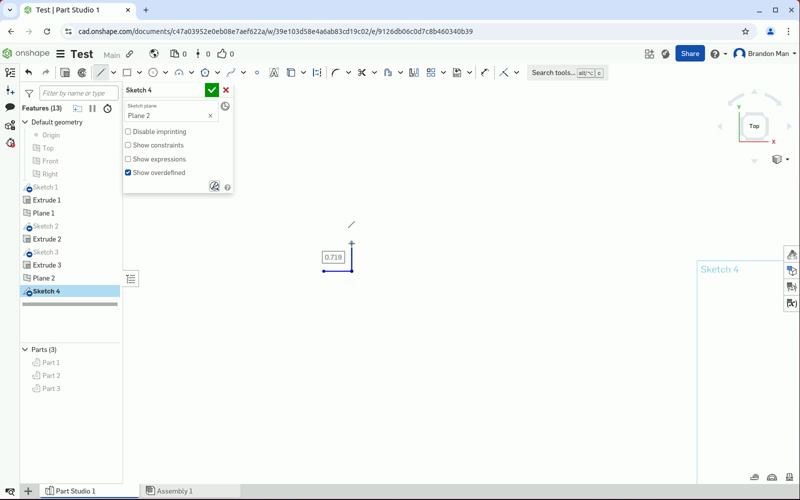
scroll(-6)
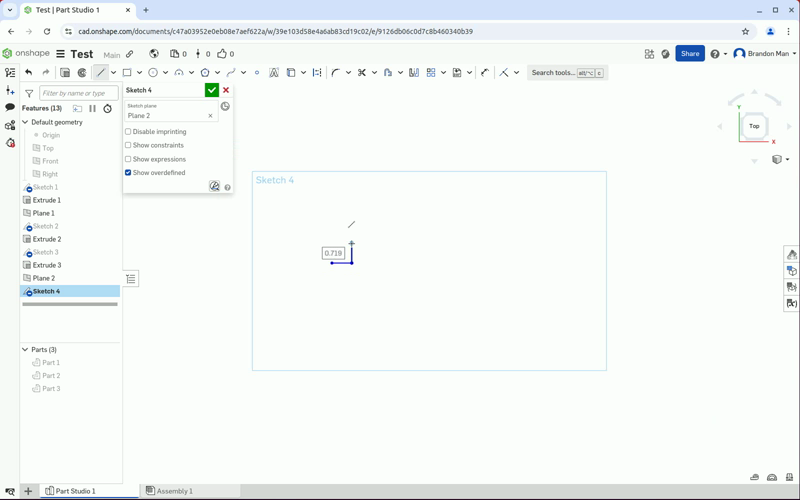
scroll(-6)
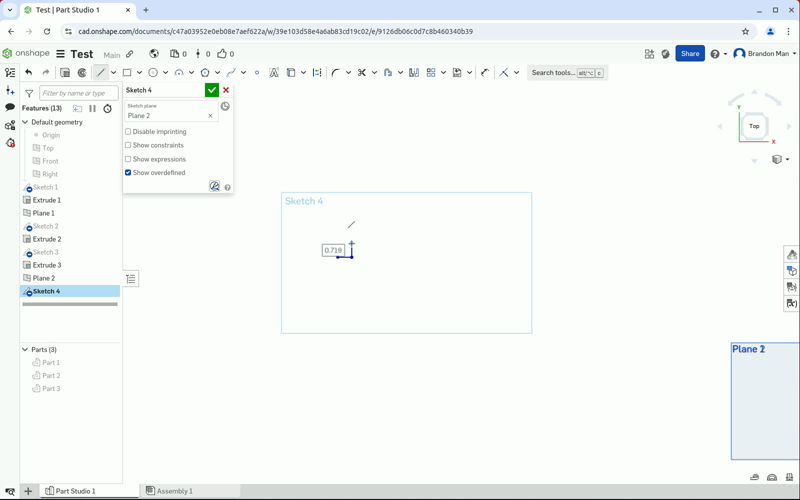
scroll(-6)
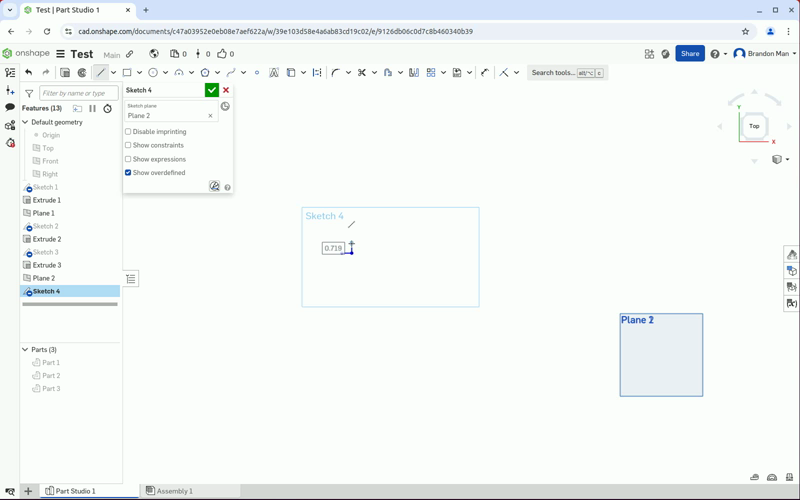
scroll(-6)
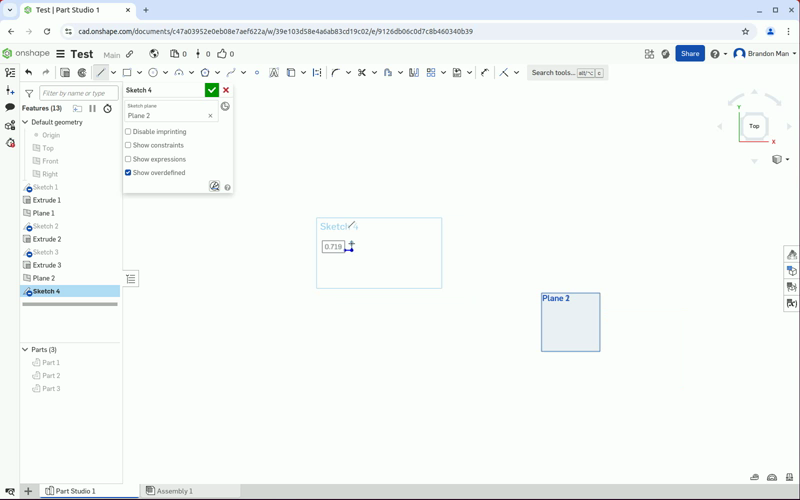
scroll(-6)
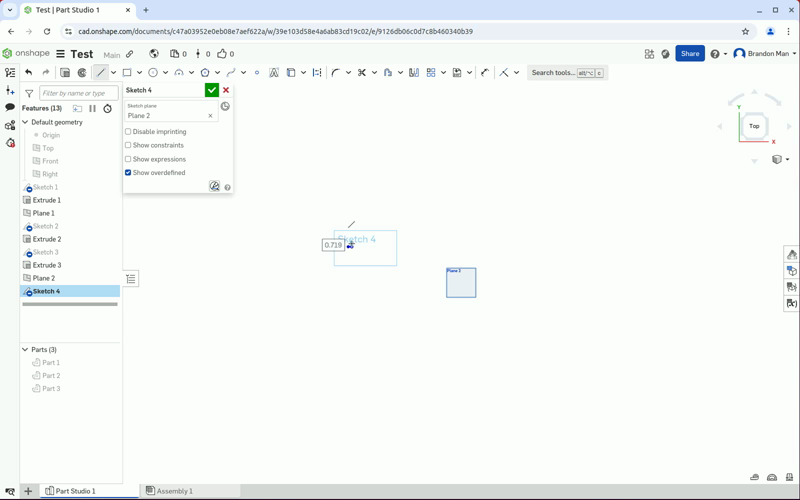
key_up(shift)
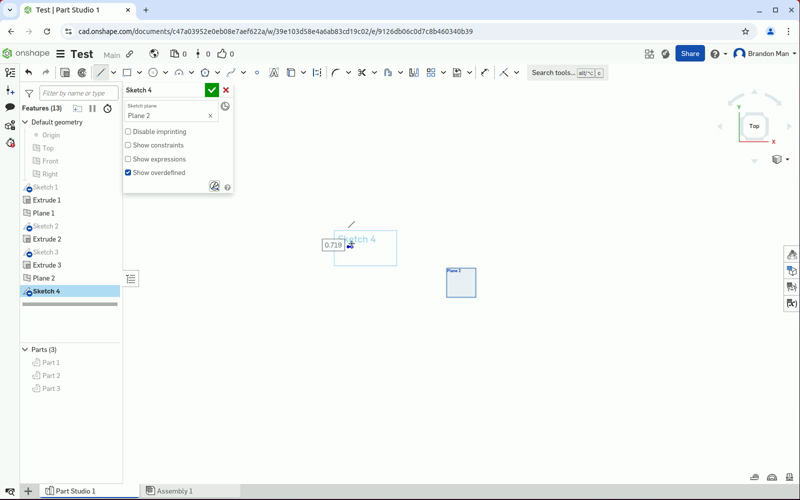
key_down(shift)
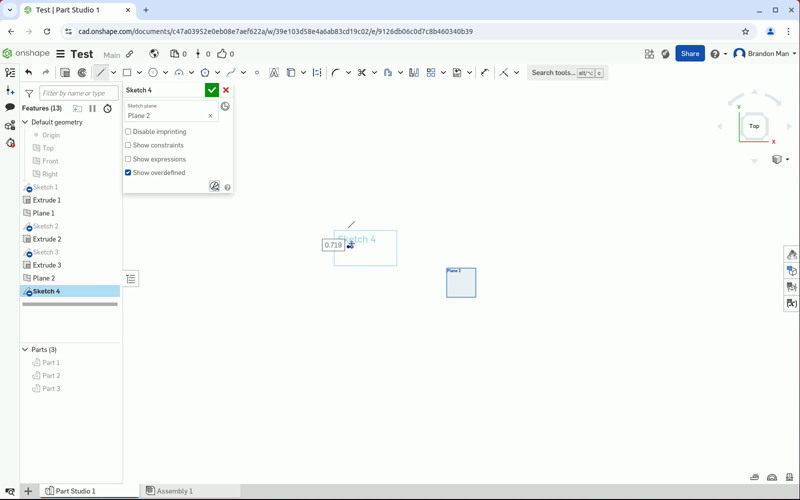
mouse_move(381, 243)
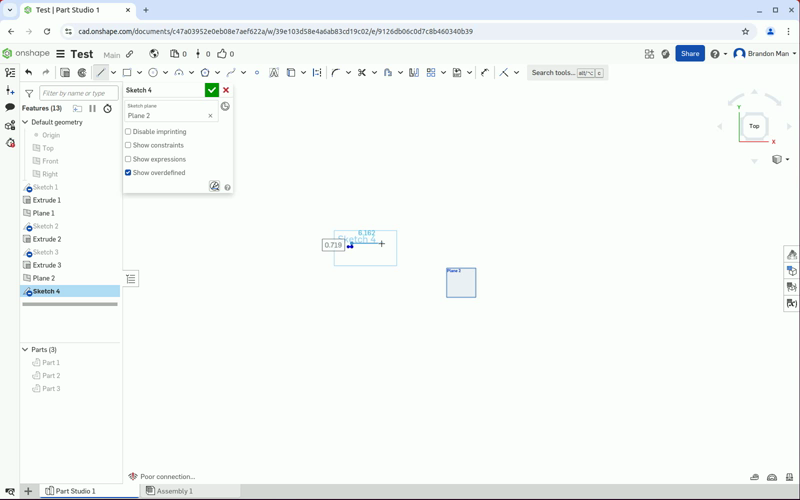
mouse_move(351, 234)
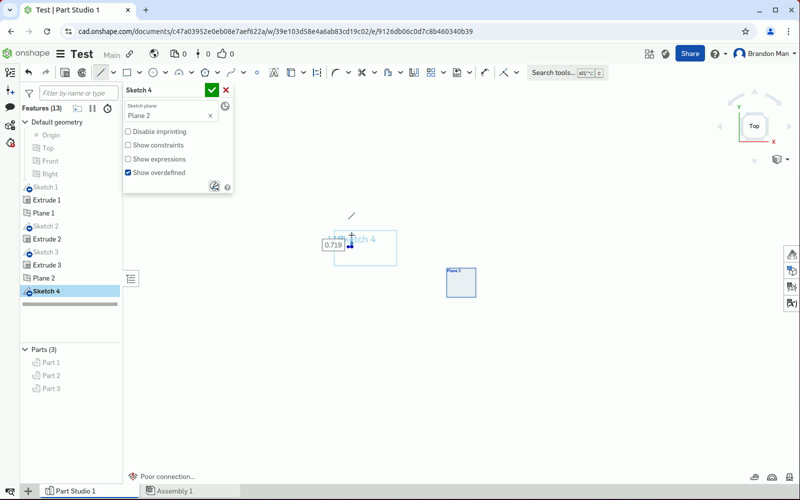
click(351, 234)
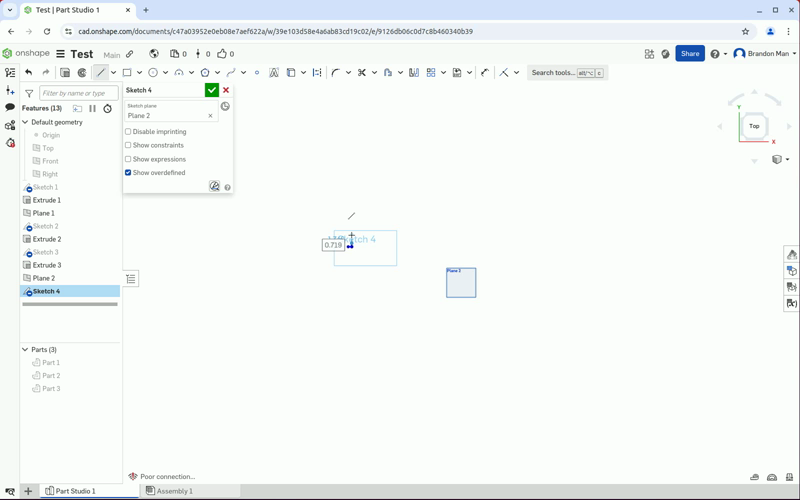
key_up(shift)
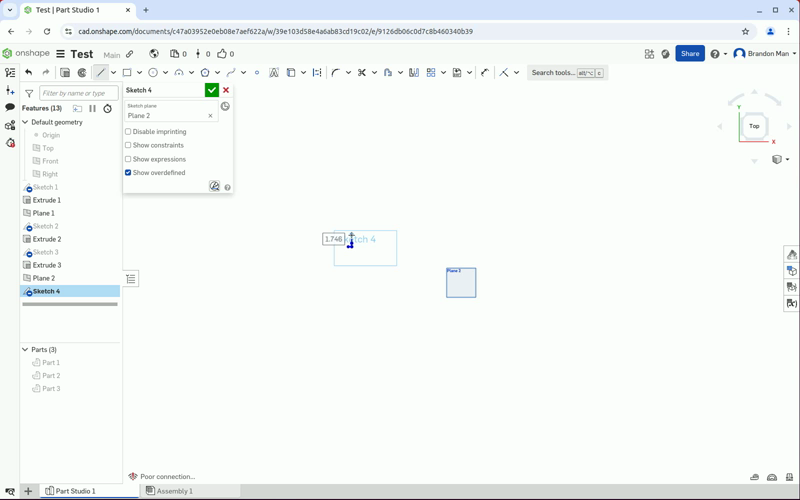
key_down(shift)
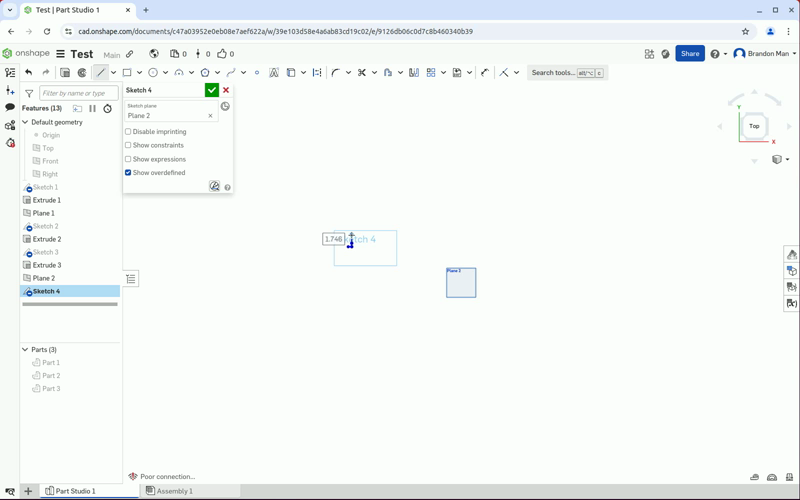
mouse_move(457, 234)
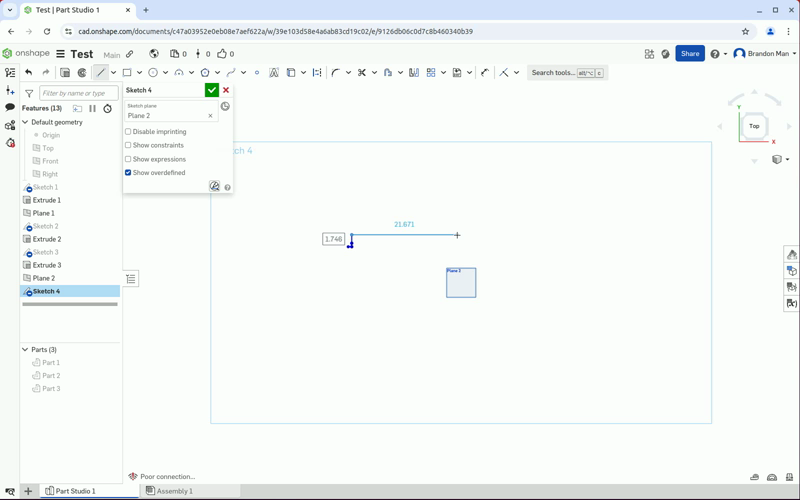
click(457, 234)
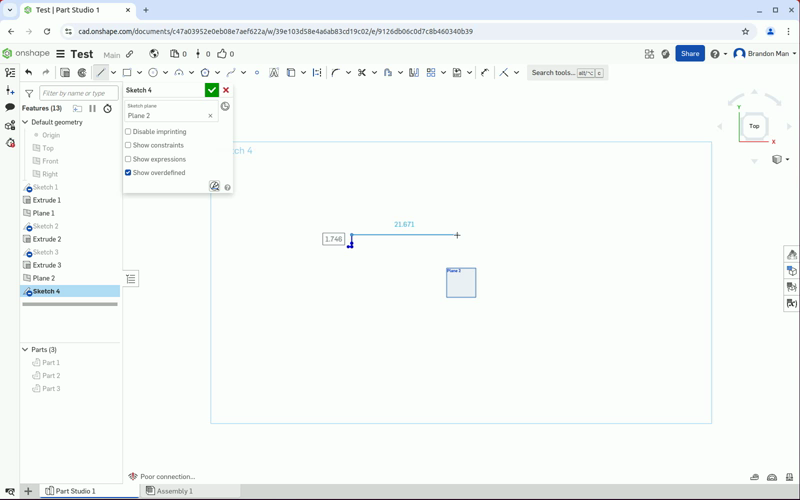
key_up(shift)
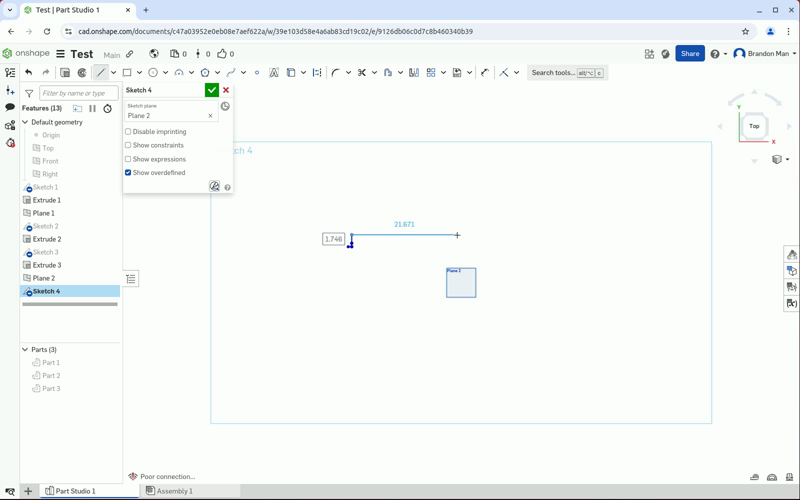
key_down(shift)
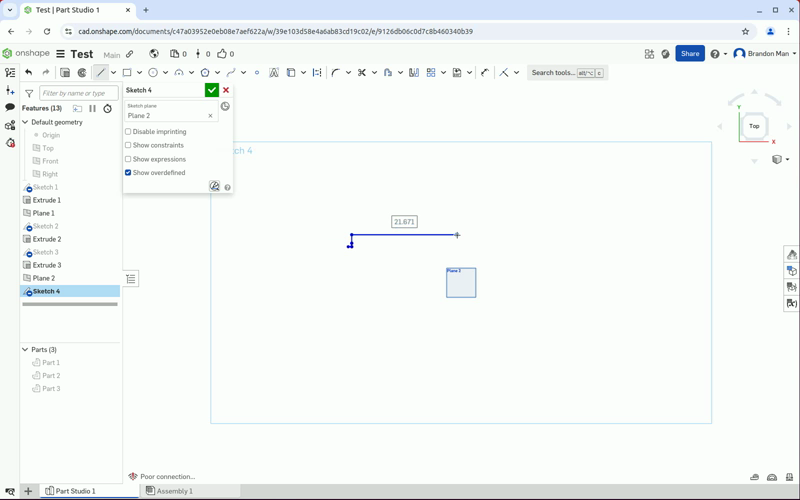
mouse_move(487, 234)
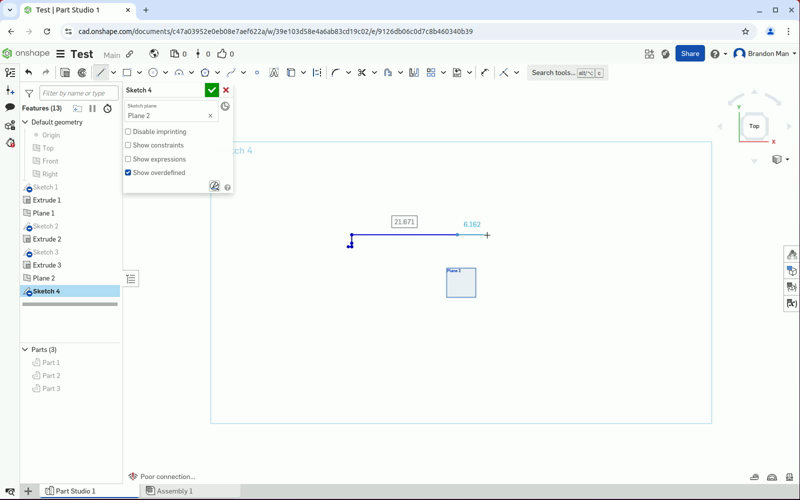
mouse_move(457, 243)
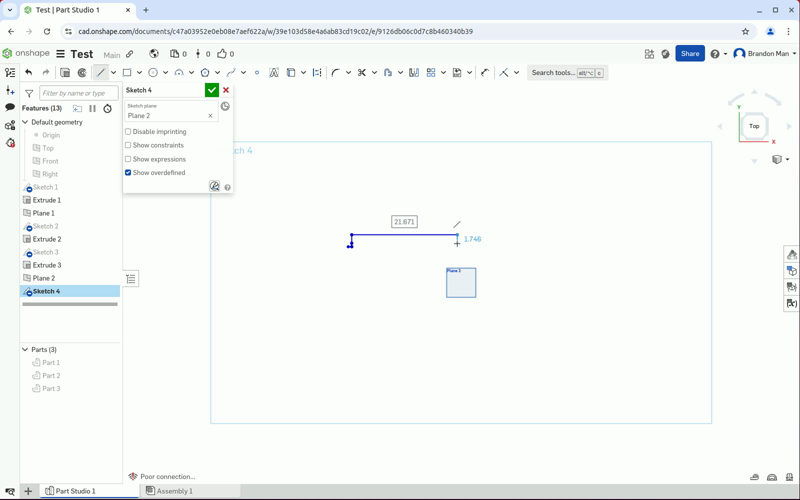
click(457, 243)
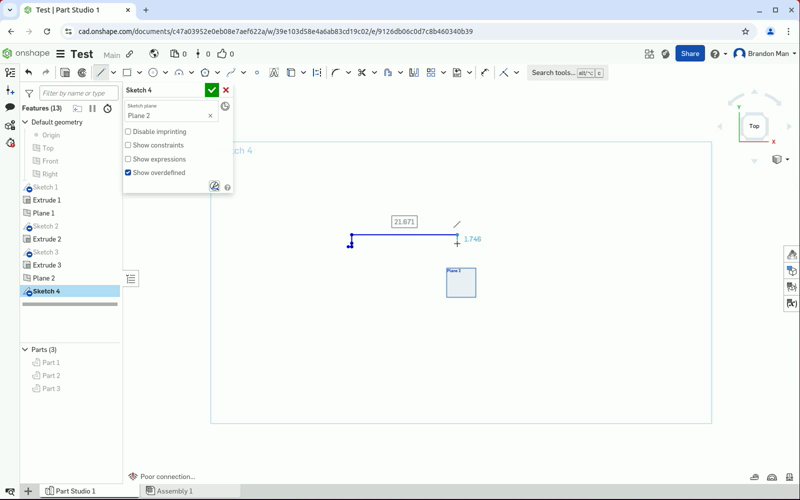
key_up(shift)
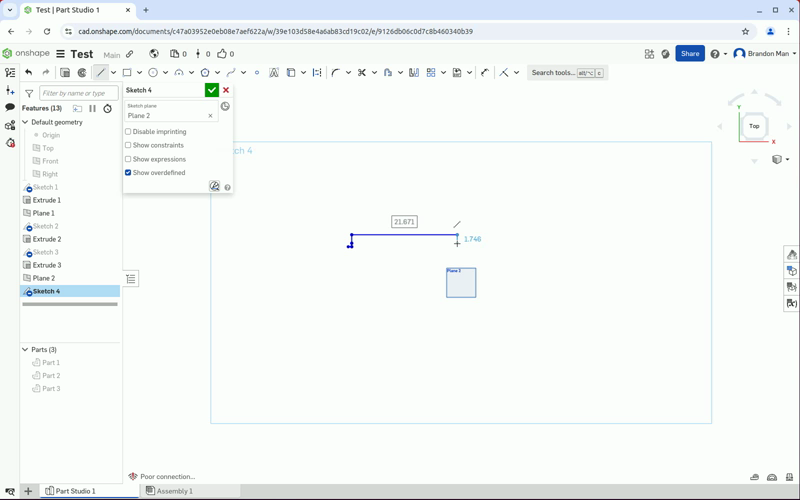
key_down(shift)
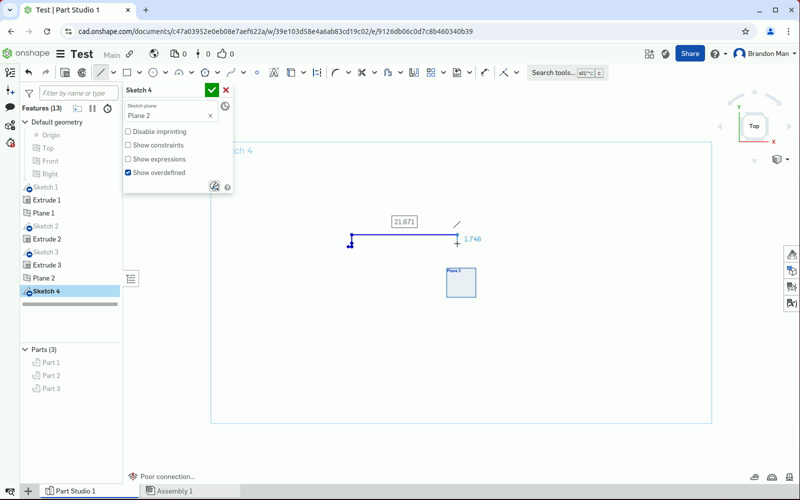
mouse_move(487, 243)
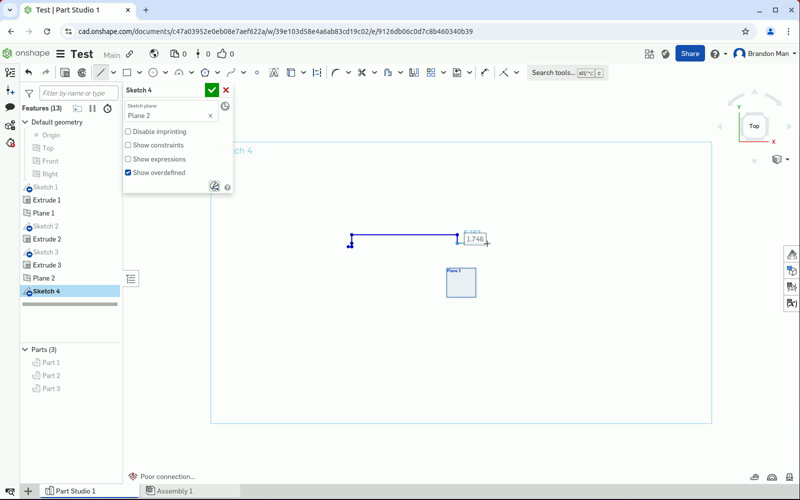
mouse_move(457, 246)
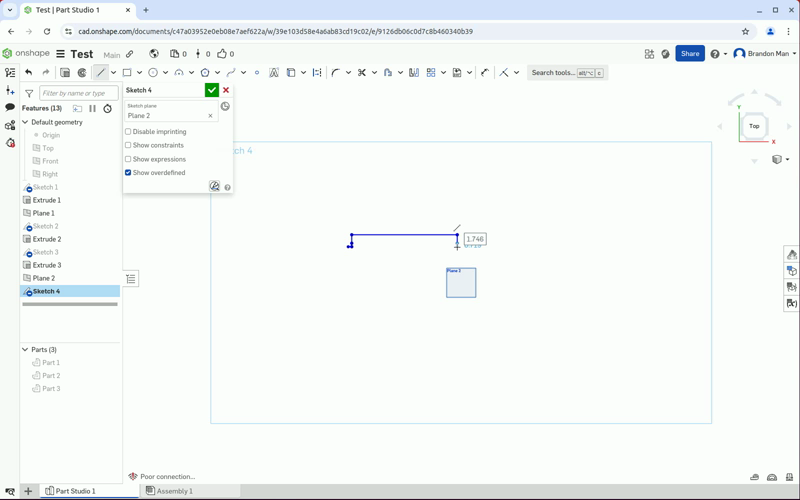
scroll(6)
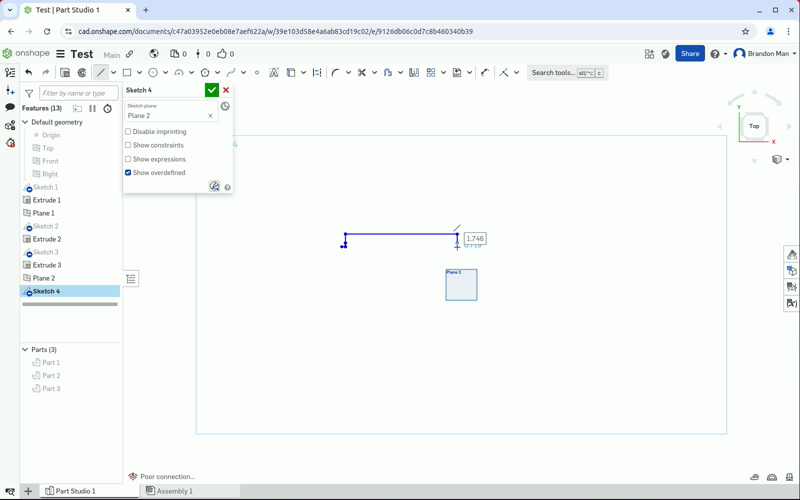
scroll(6)
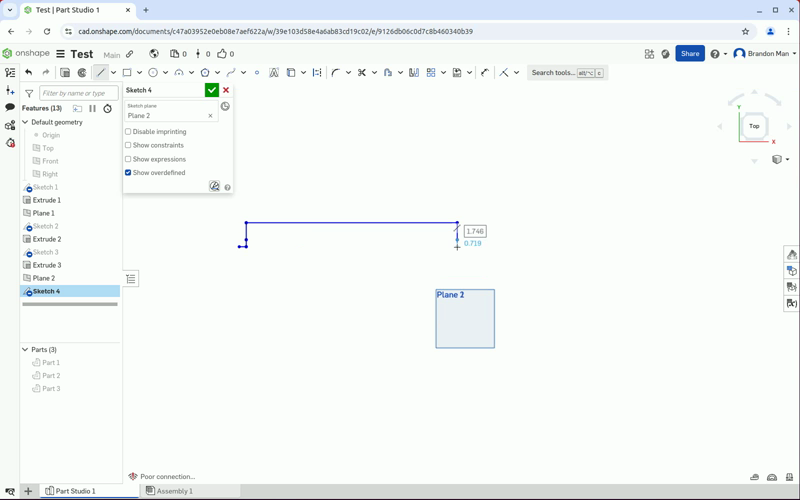
scroll(6)
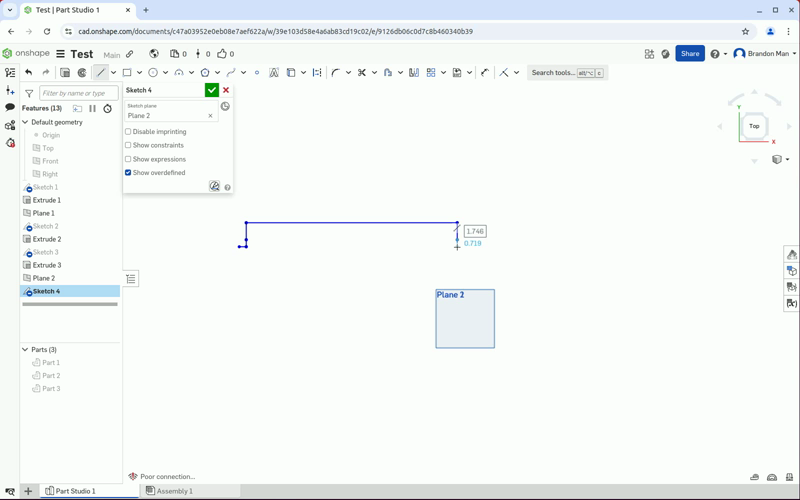
scroll(6)
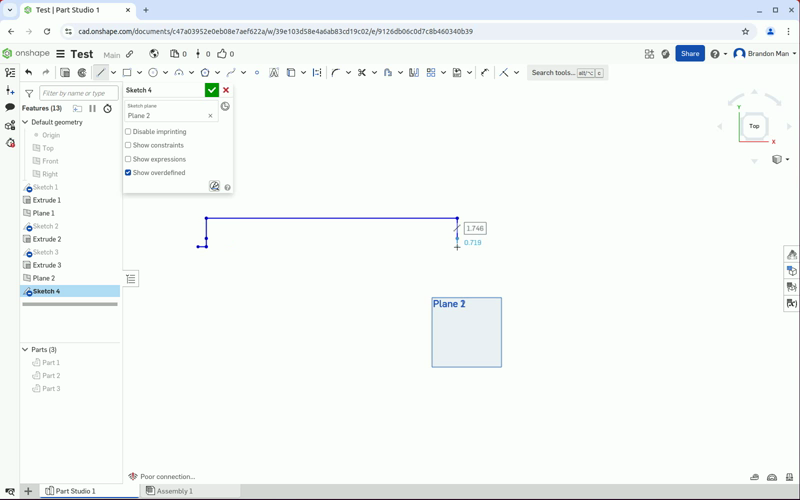
scroll(6)
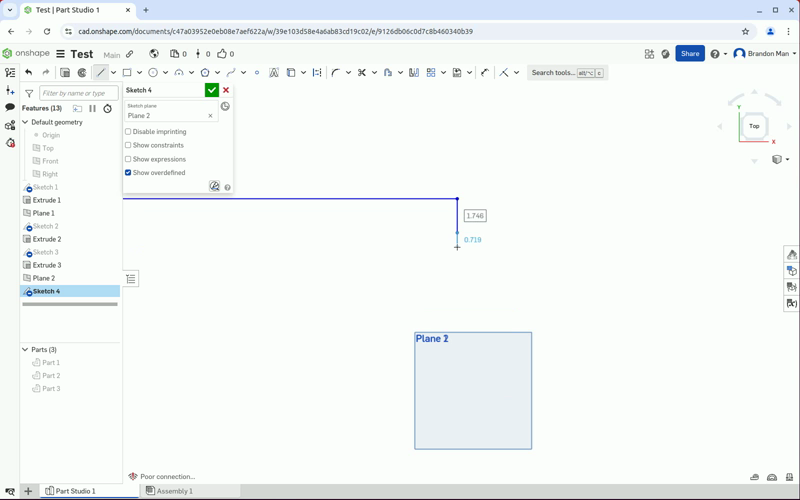
scroll(6)
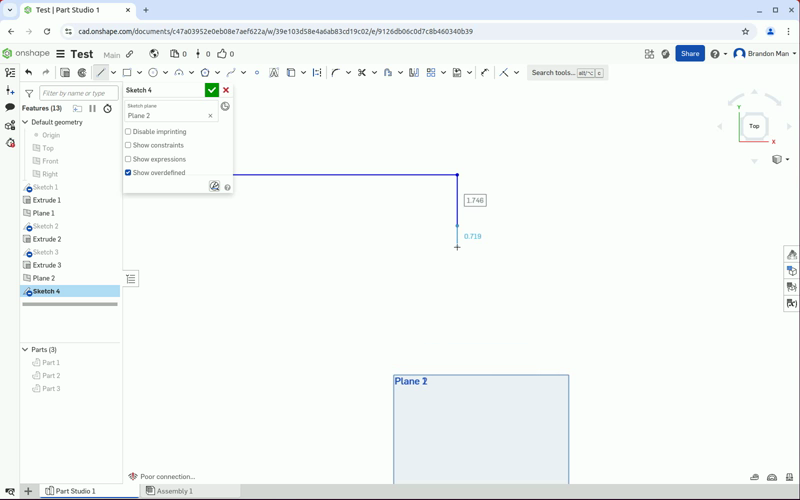
scroll(6)
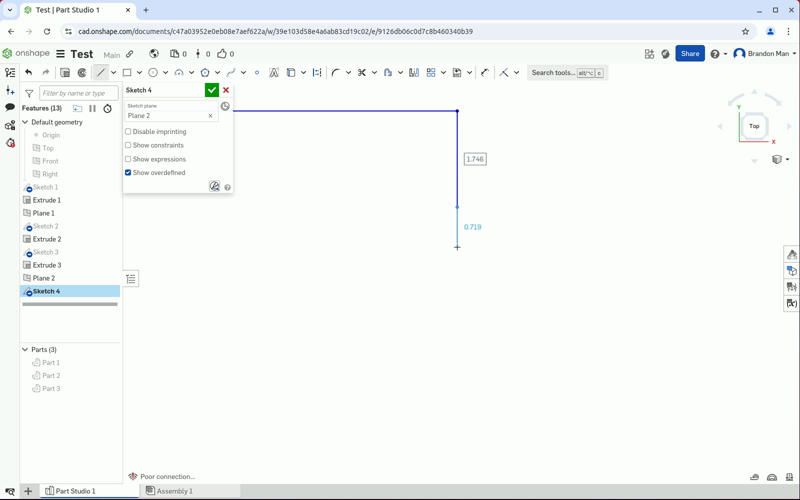
click(457, 246)
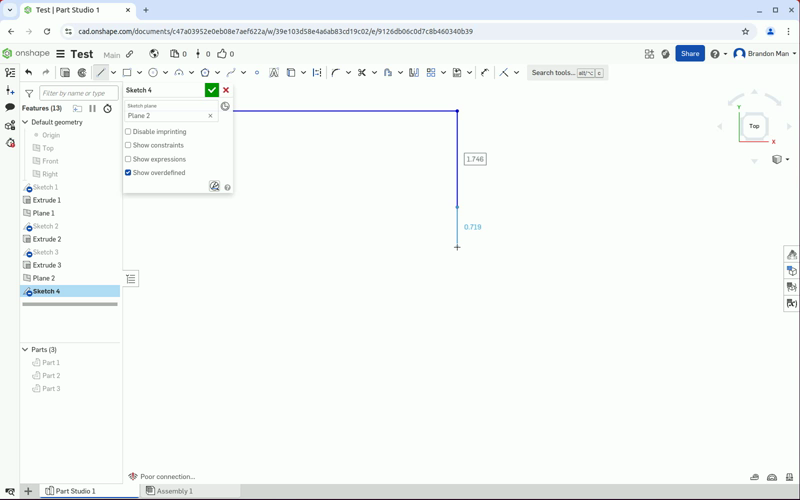
scroll(-6)
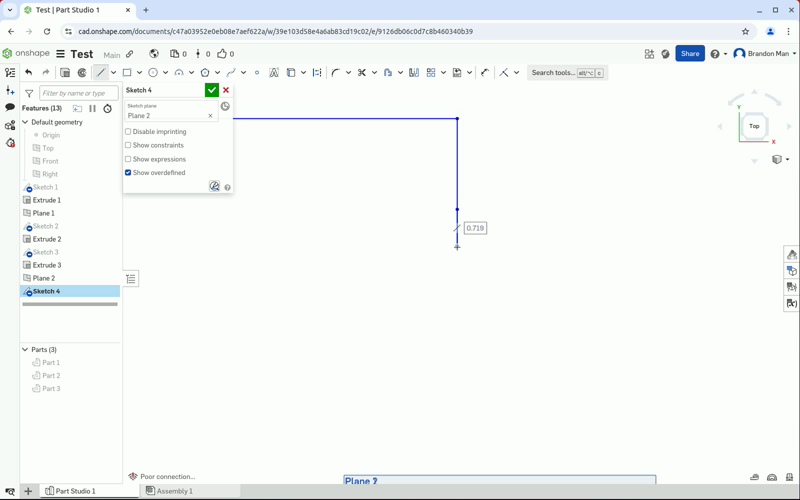
scroll(-6)
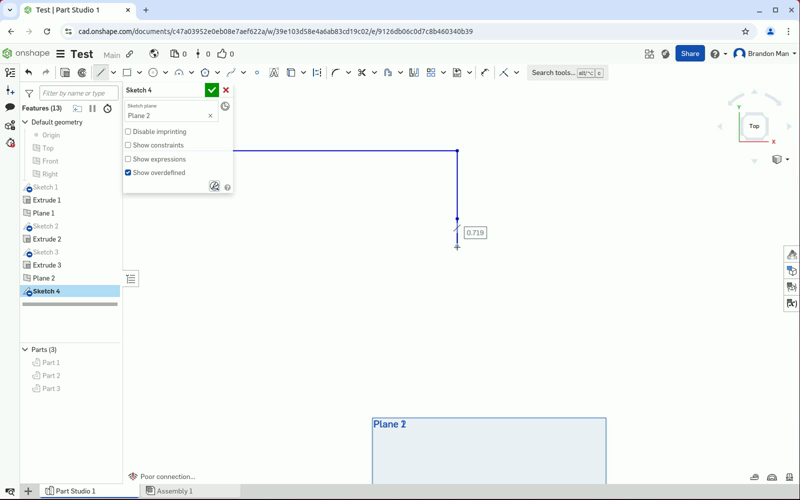
scroll(-6)
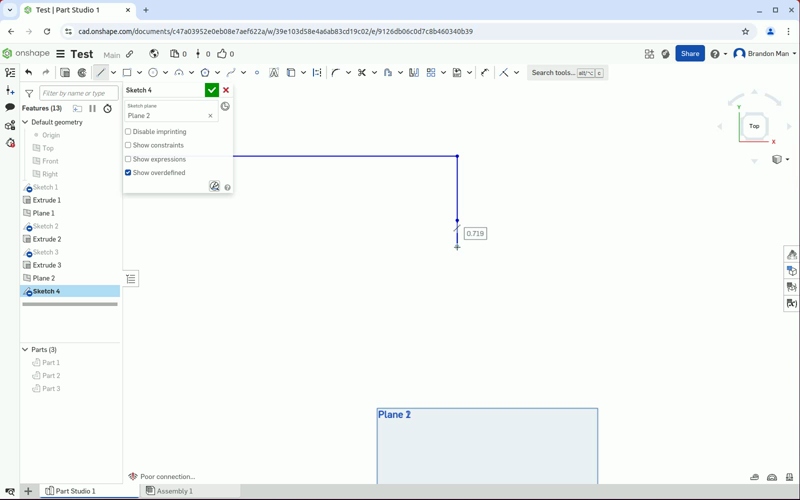
scroll(-6)
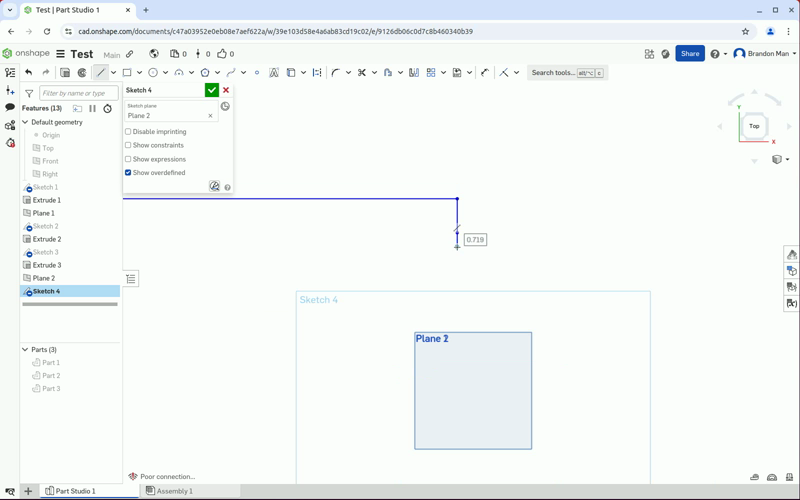
scroll(-6)
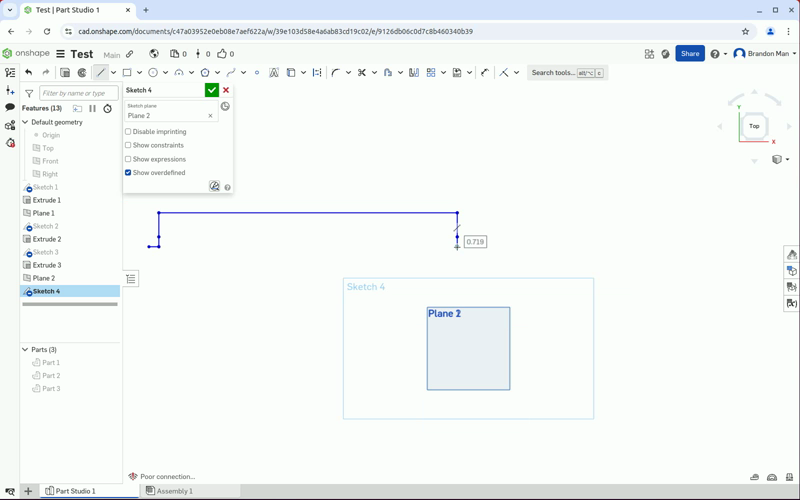
scroll(-6)
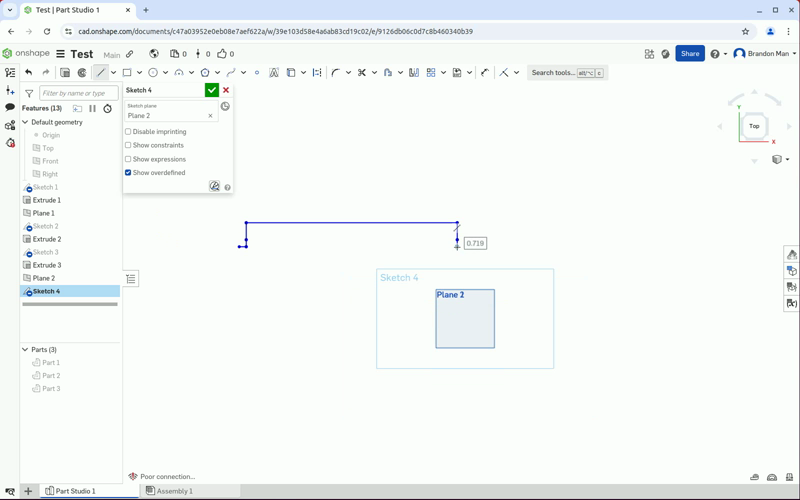
scroll(-6)
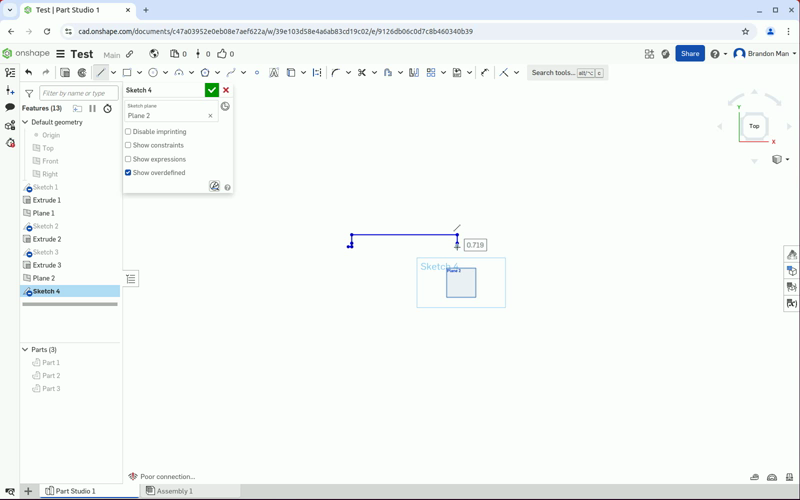
key_up(shift)
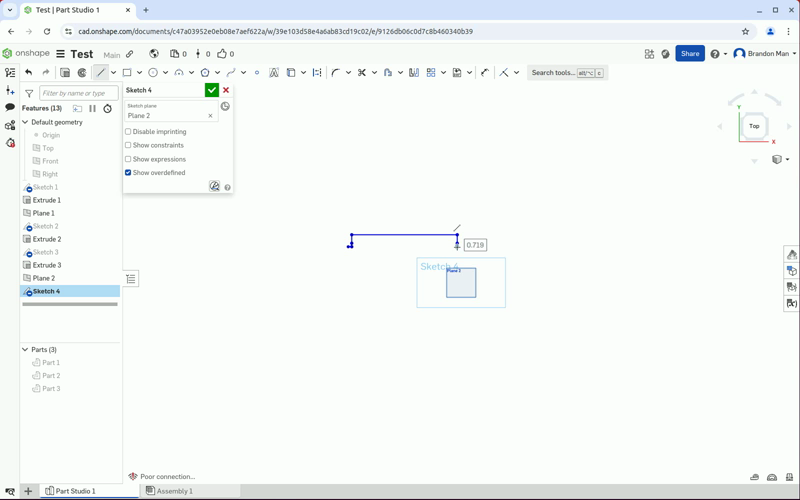
key_down(shift)
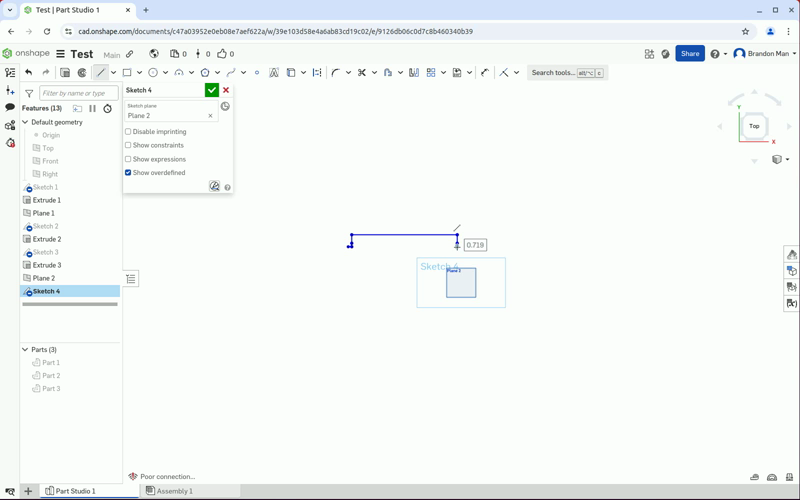
mouse_move(487, 246)
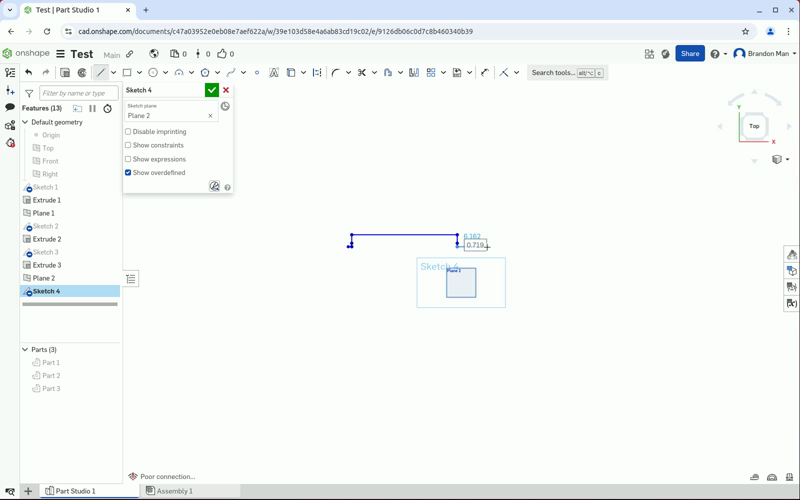
mouse_move(460, 246)
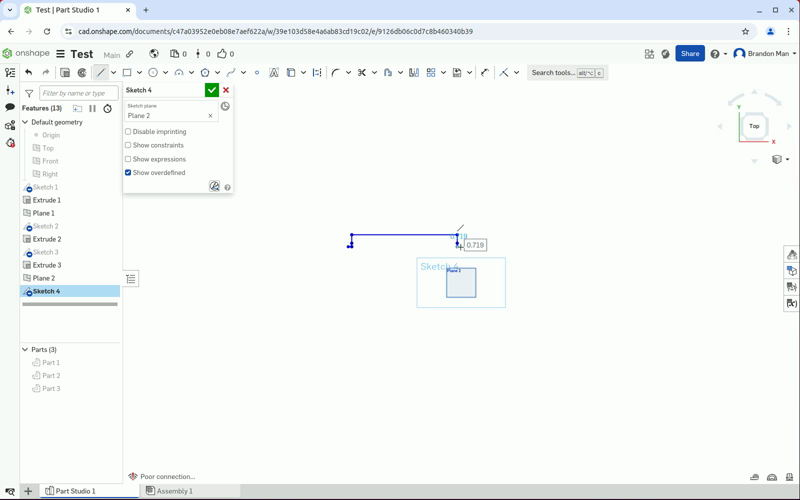
scroll(6)
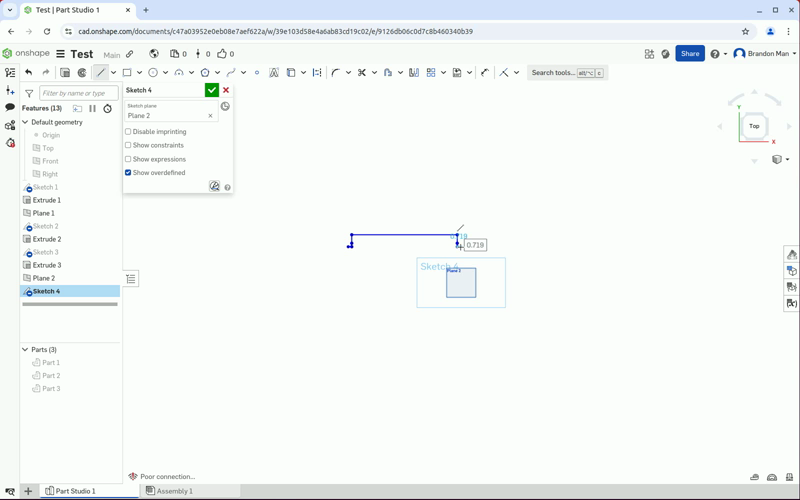
scroll(6)
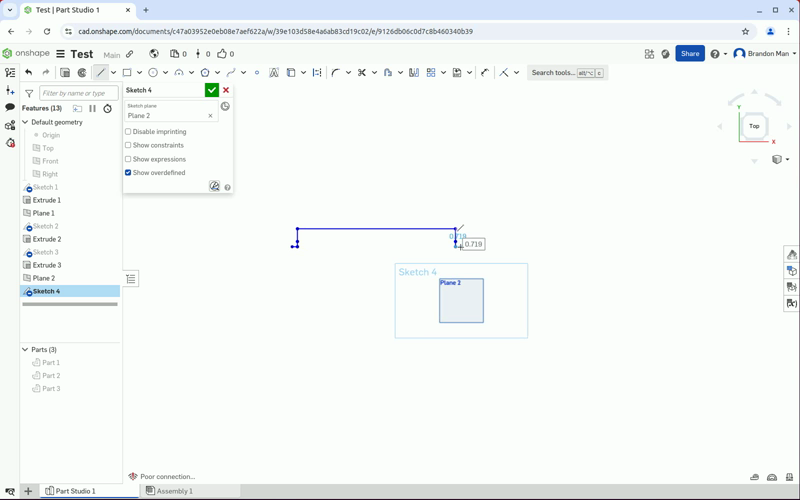
scroll(6)
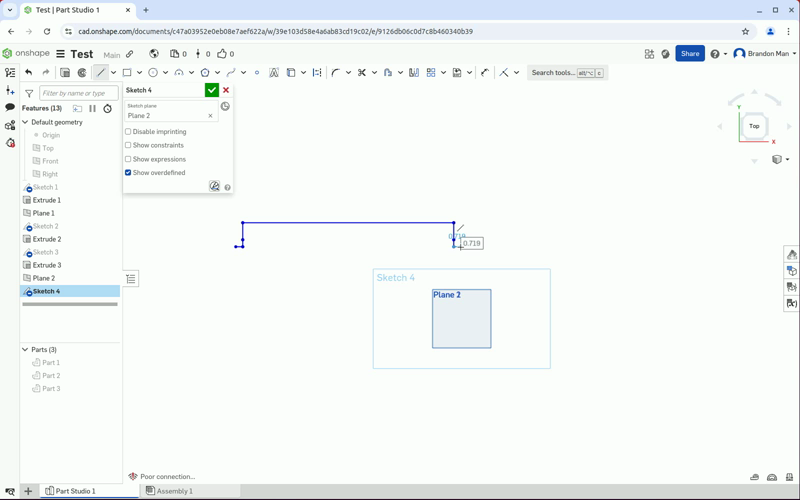
scroll(6)
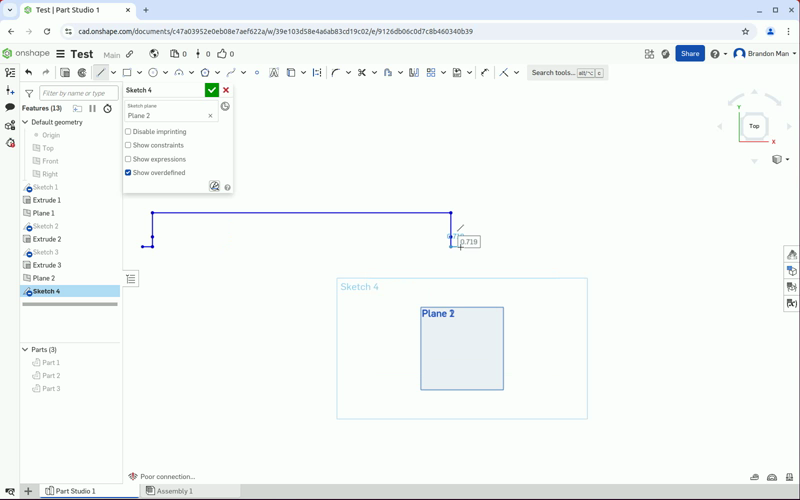
scroll(6)
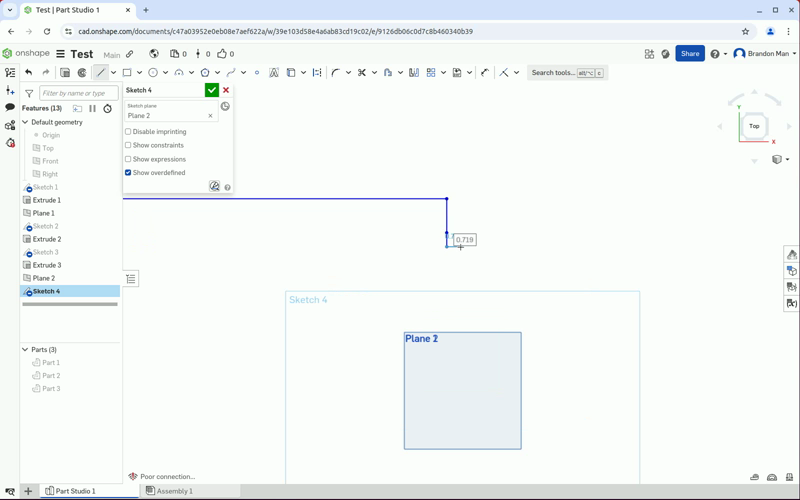
scroll(6)
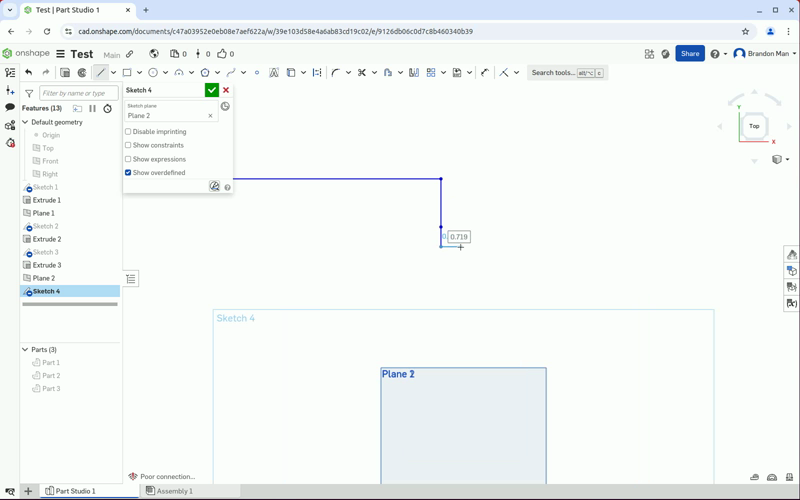
scroll(6)
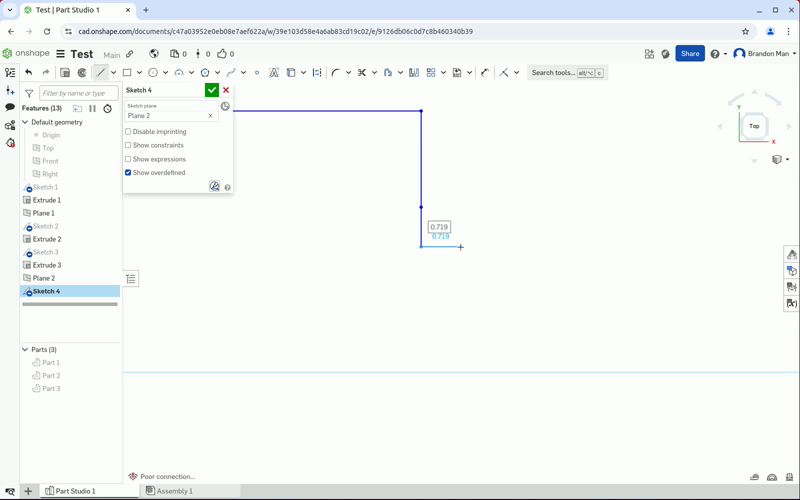
click(460, 246)
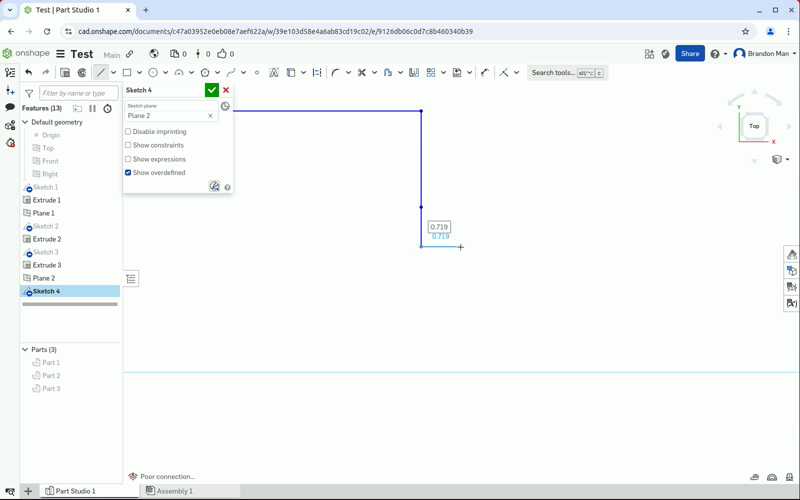
scroll(-6)
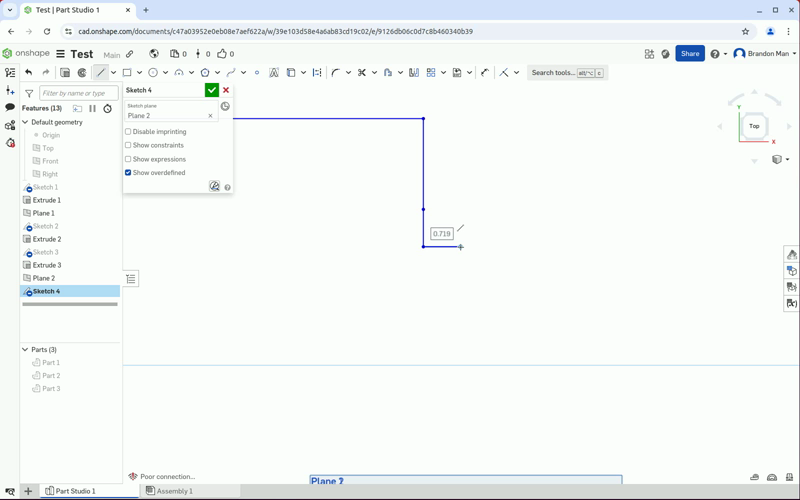
scroll(-6)
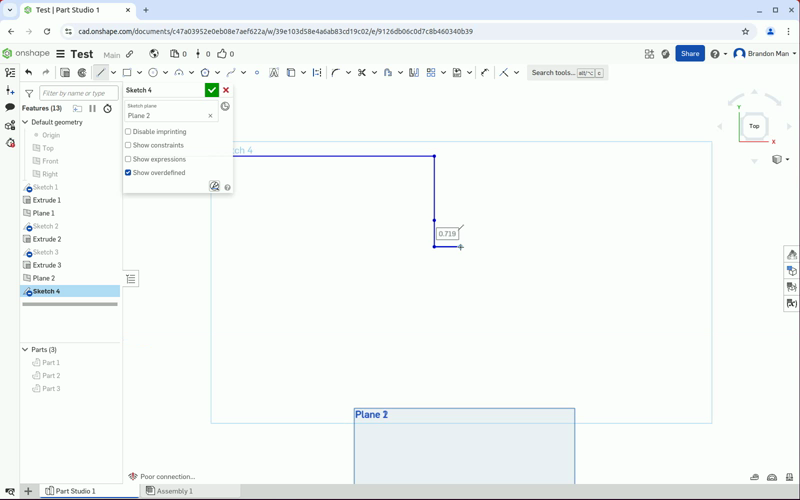
scroll(-6)
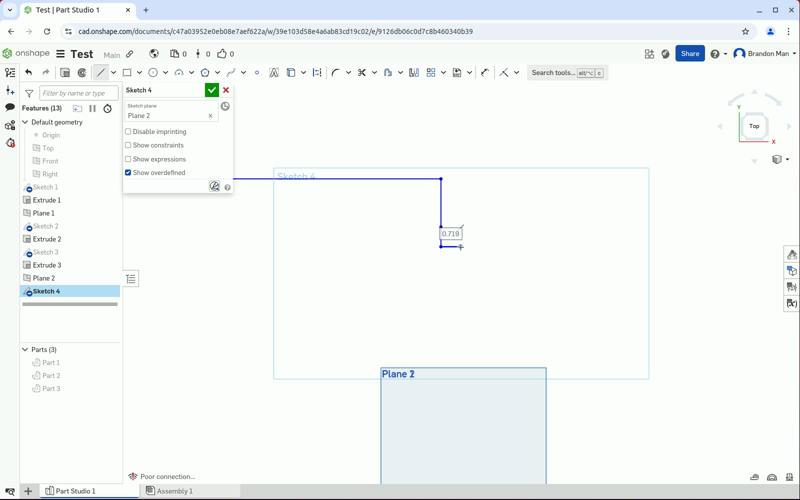
scroll(-6)
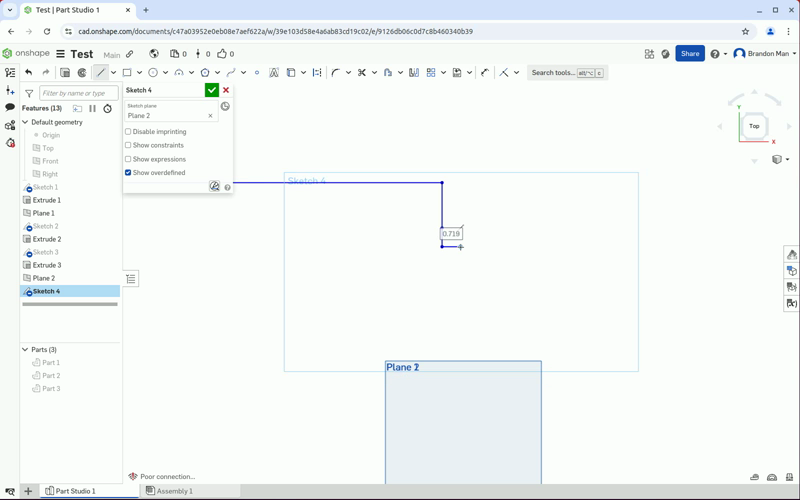
scroll(-6)
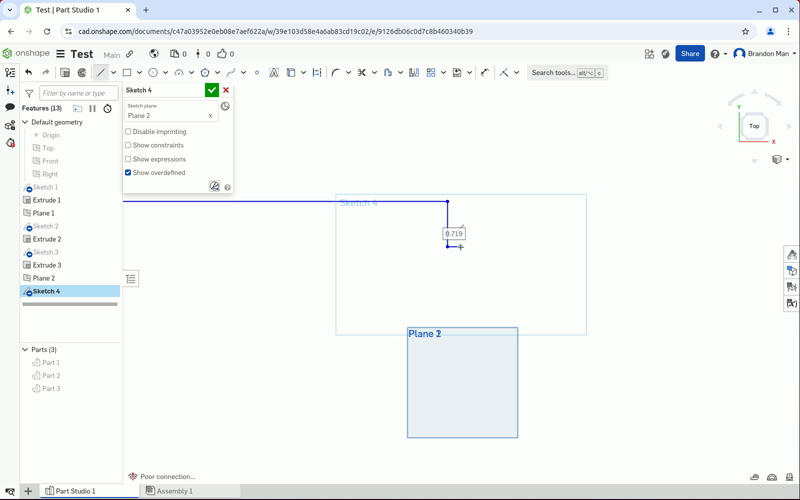
scroll(-6)
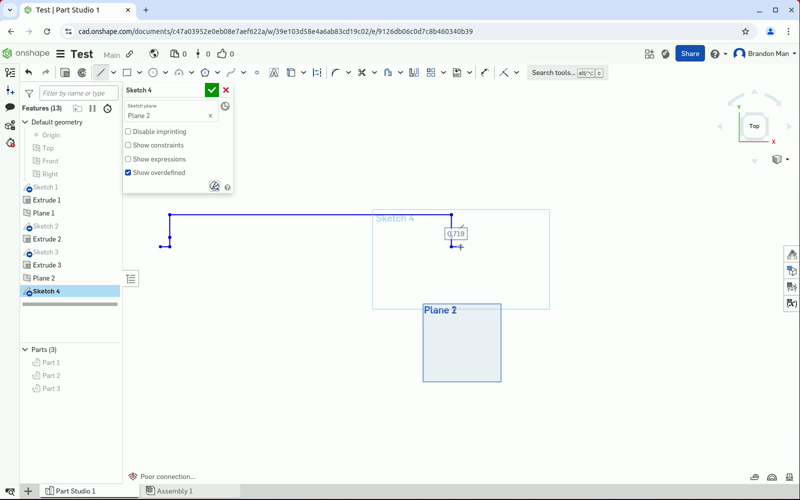
scroll(-6)
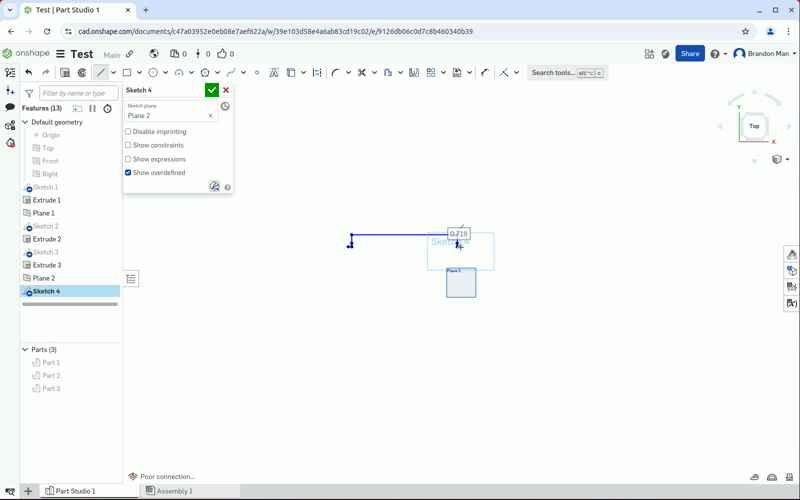
key_up(shift)
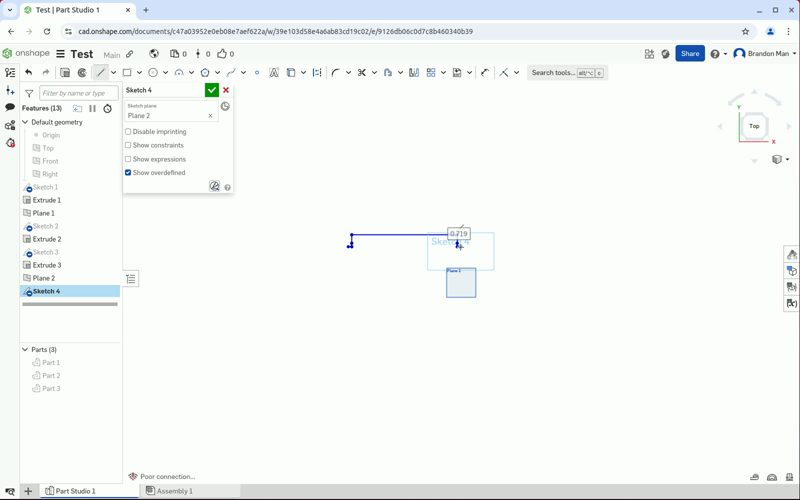
key_down(shift)
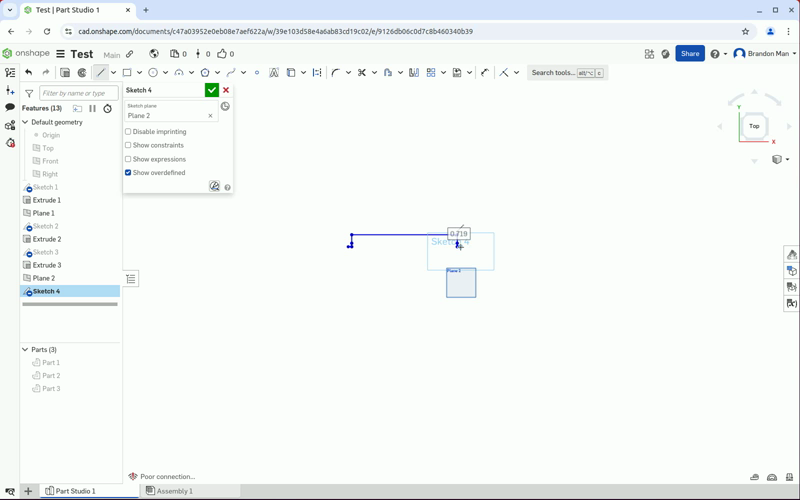
mouse_move(490, 246)
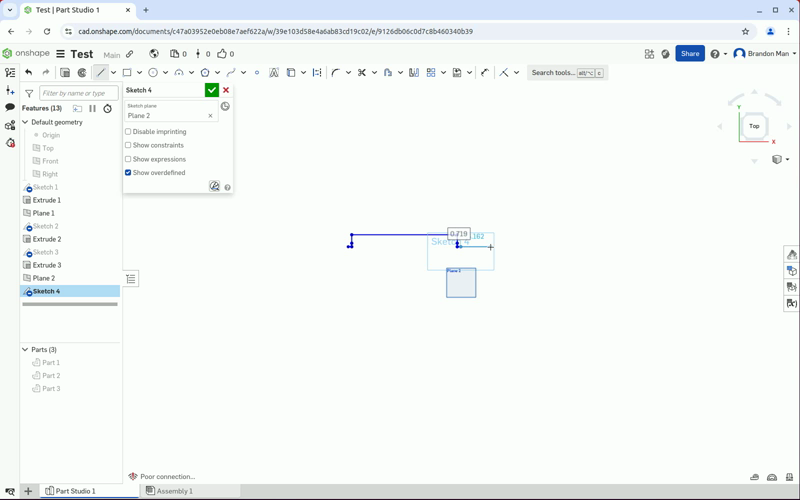
mouse_move(460, 230)
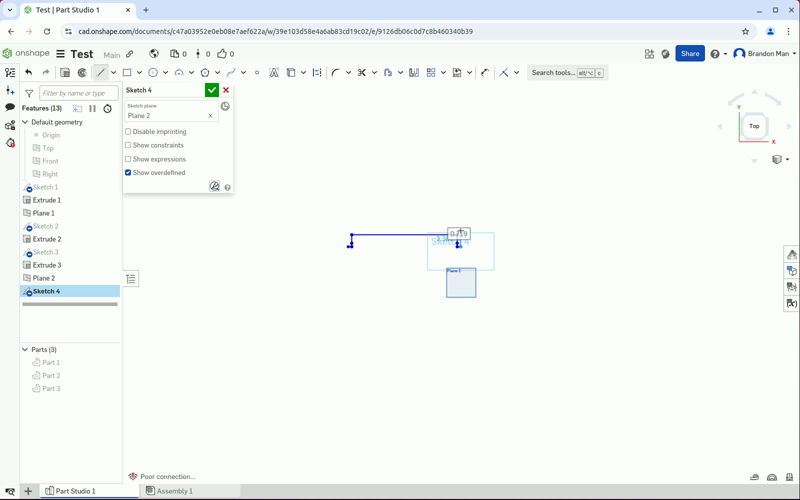
click(460, 230)
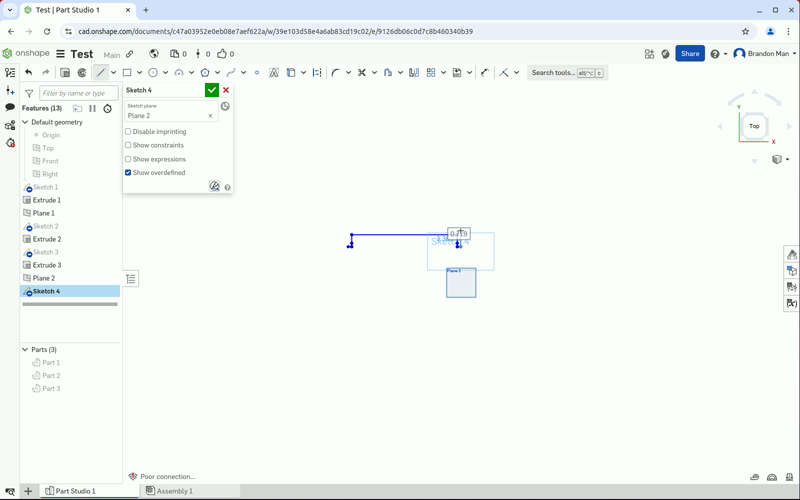
key_up(shift)
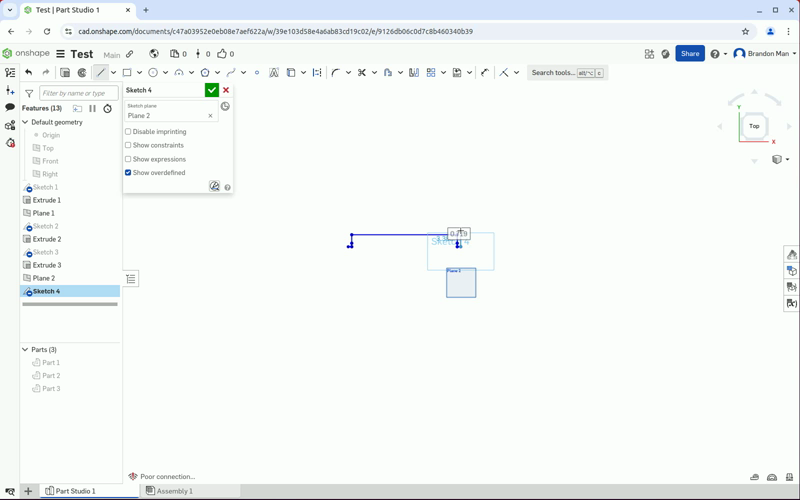
key_down(shift)
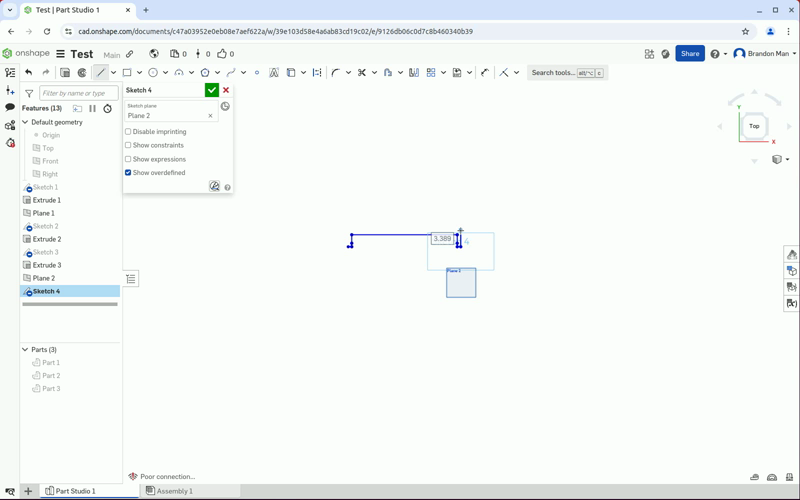
mouse_move(348, 230)
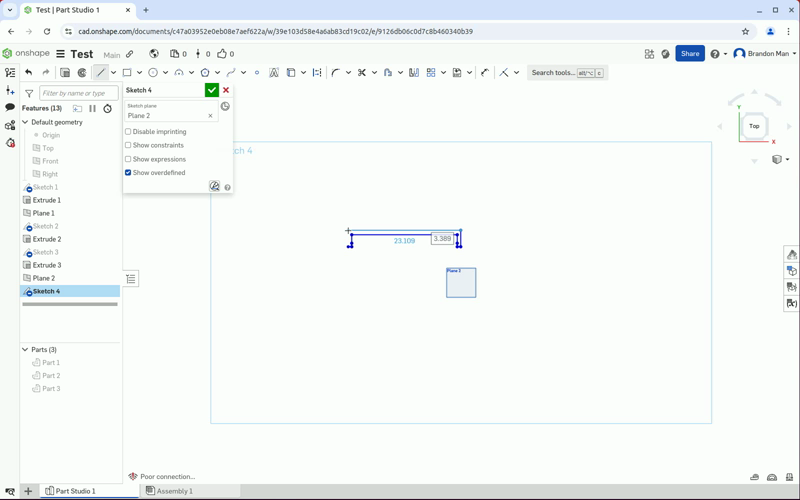
click(348, 230)
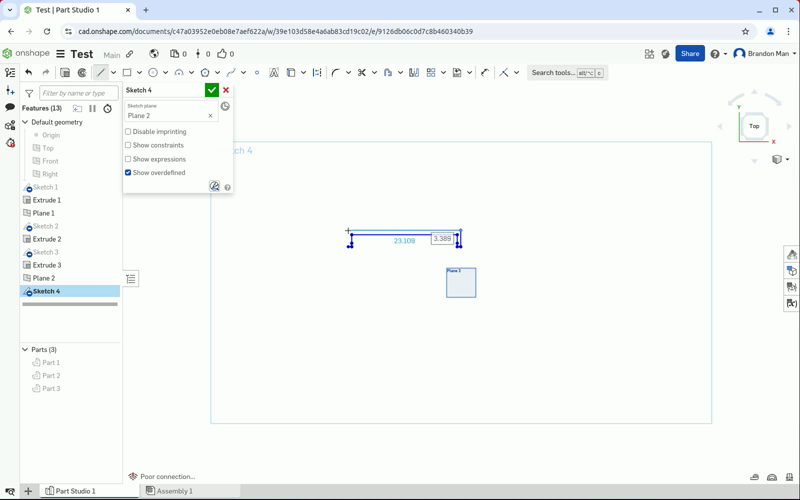
key_up(shift)
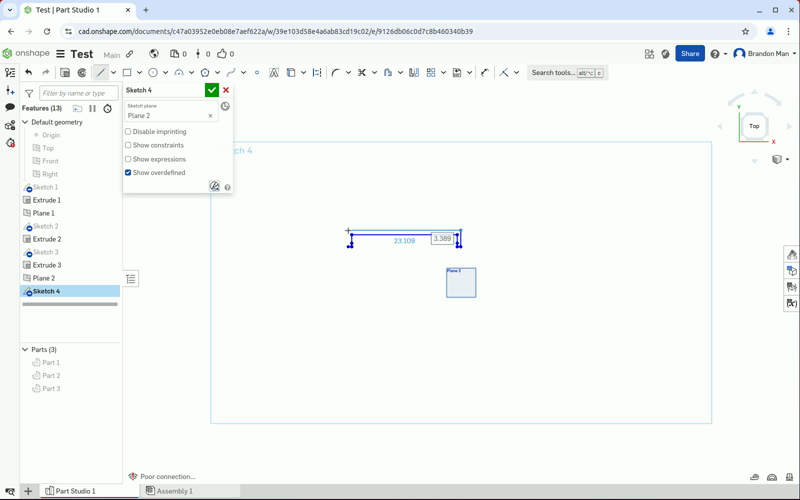
mouse_move(378, 230)
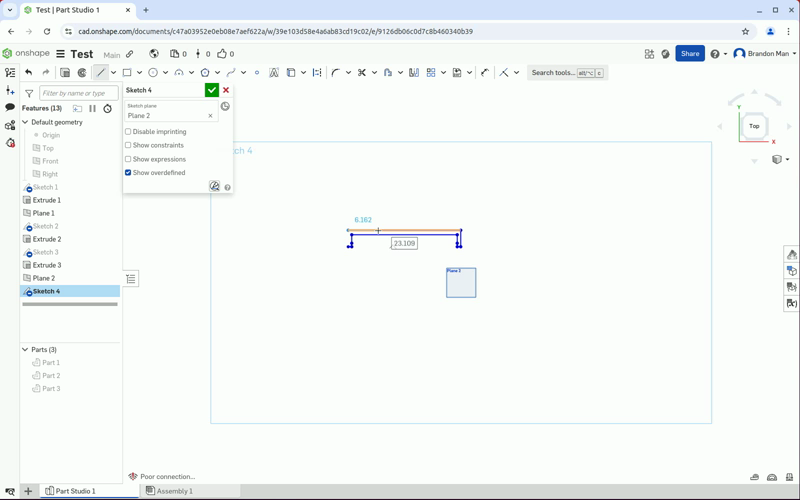
key_down(shift)
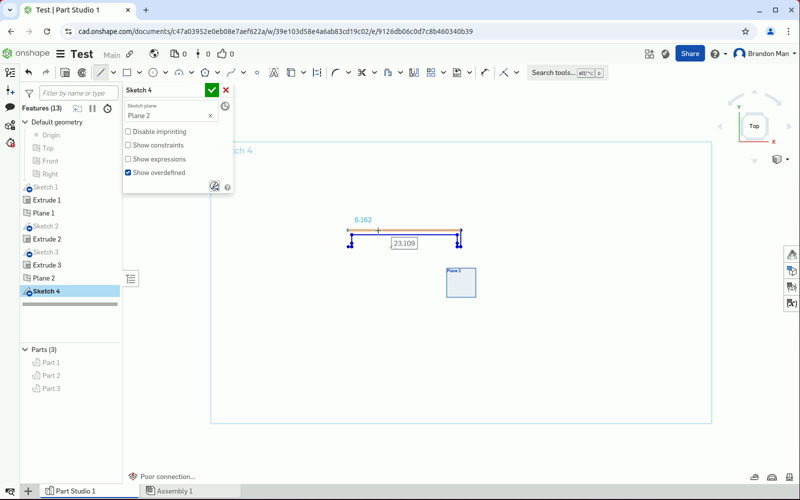
mouse_move(348, 246)
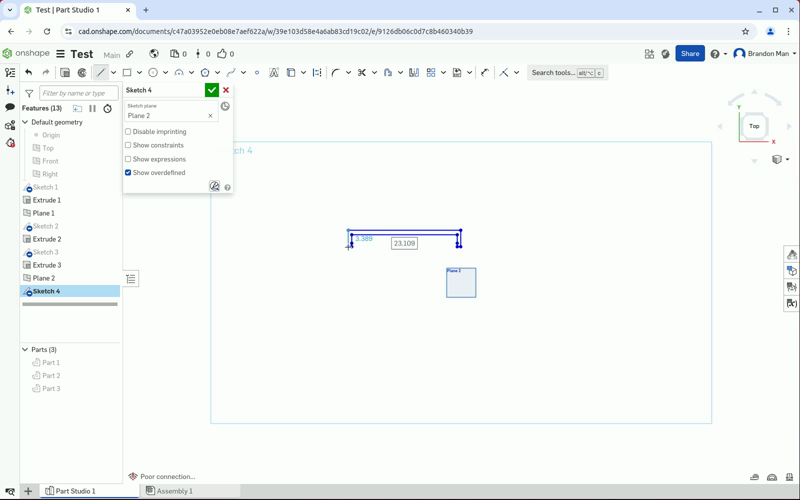
scroll(6)
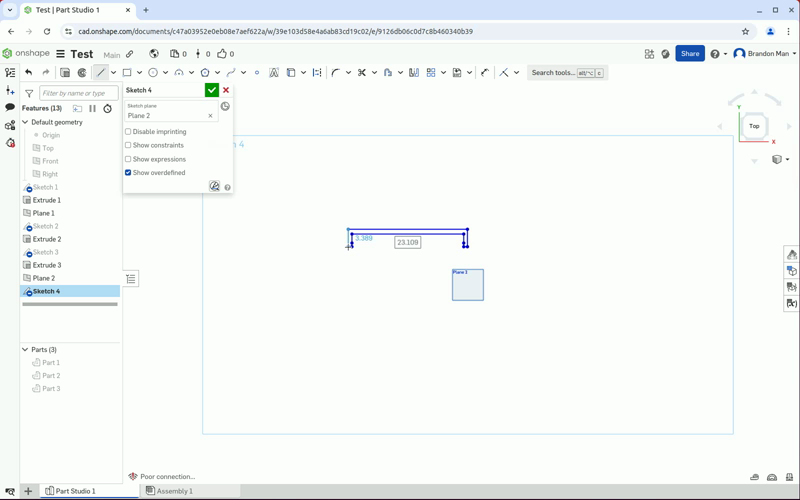
scroll(6)
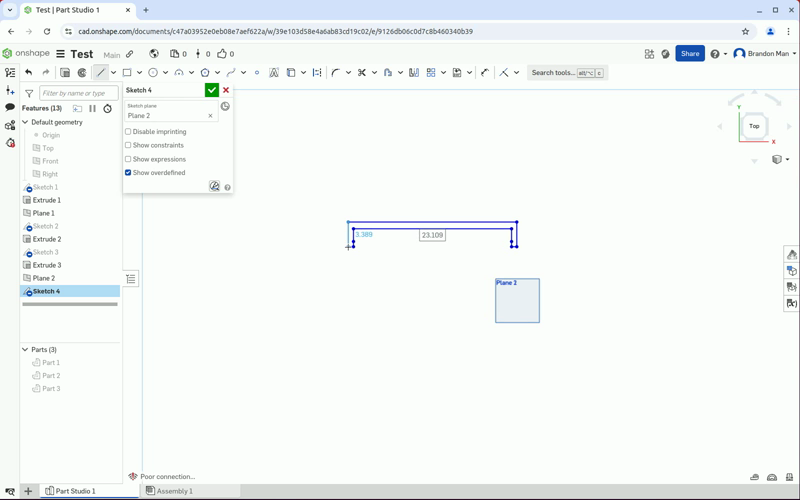
scroll(6)
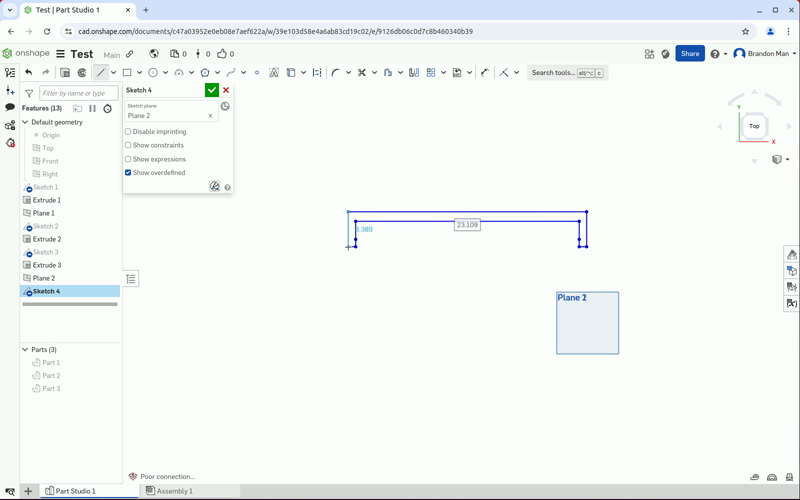
scroll(6)
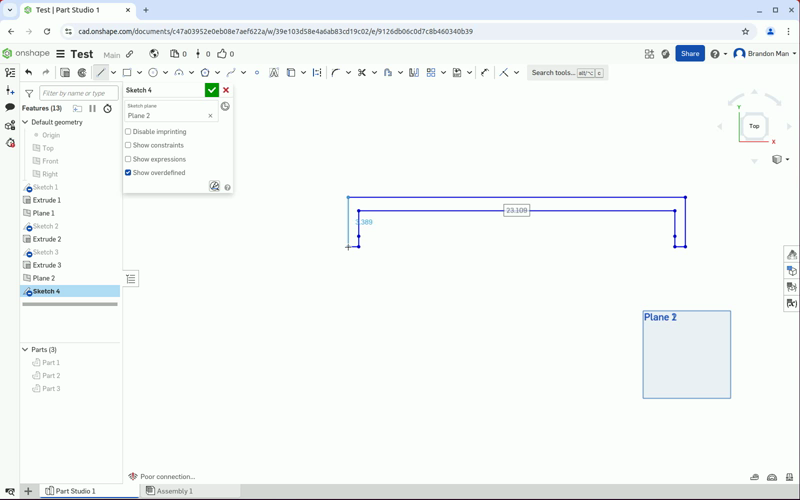
scroll(6)
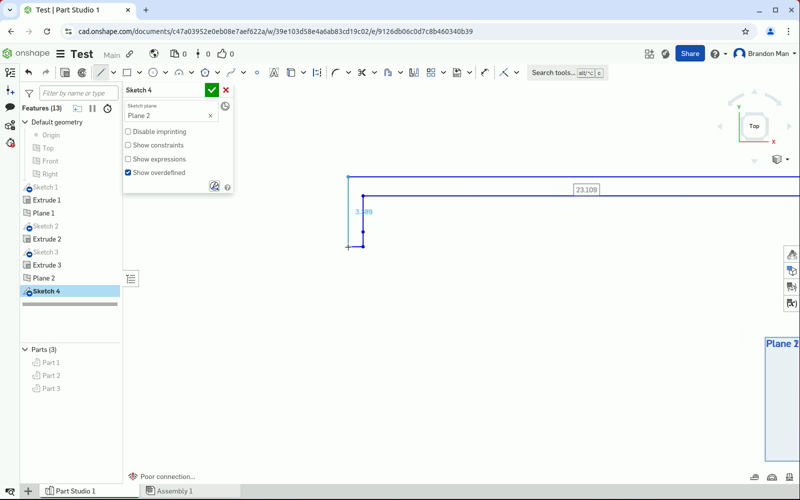
scroll(6)
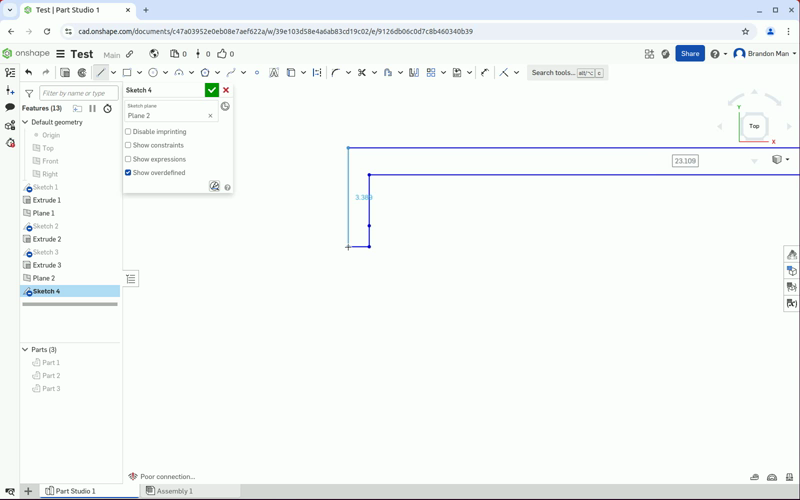
scroll(6)
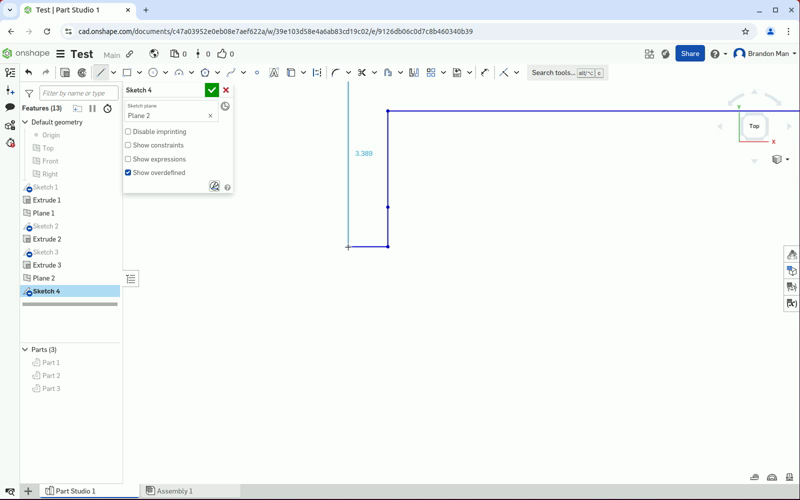
key_up(shift)
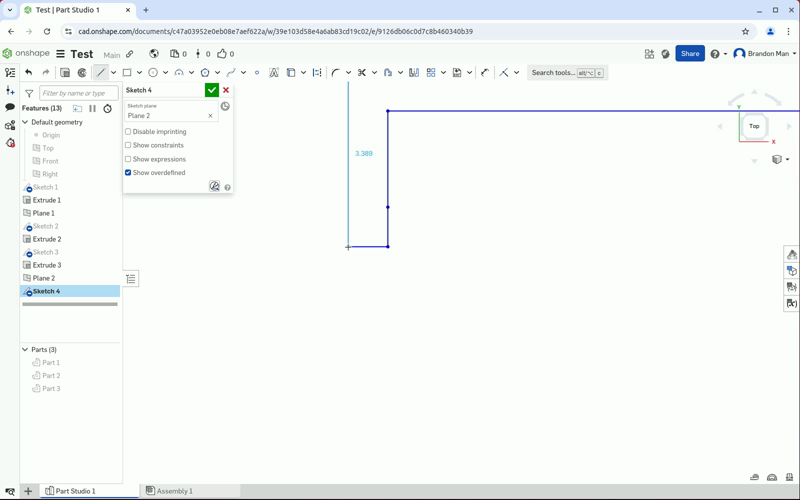
click(348, 246)
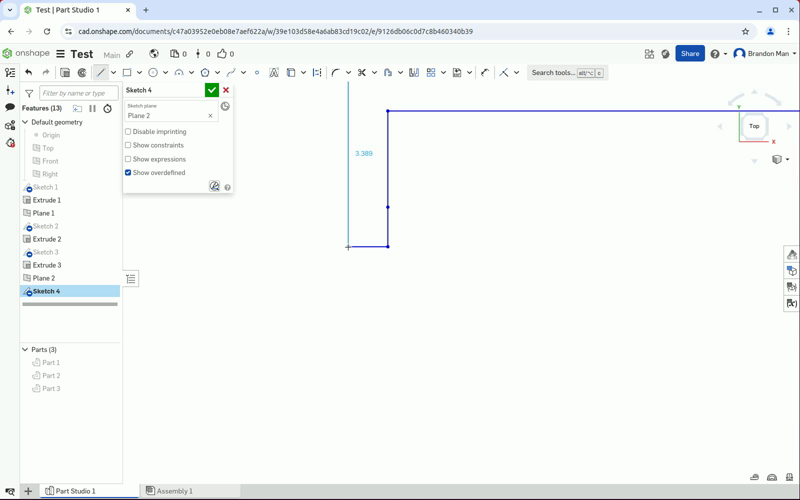
scroll(-6)
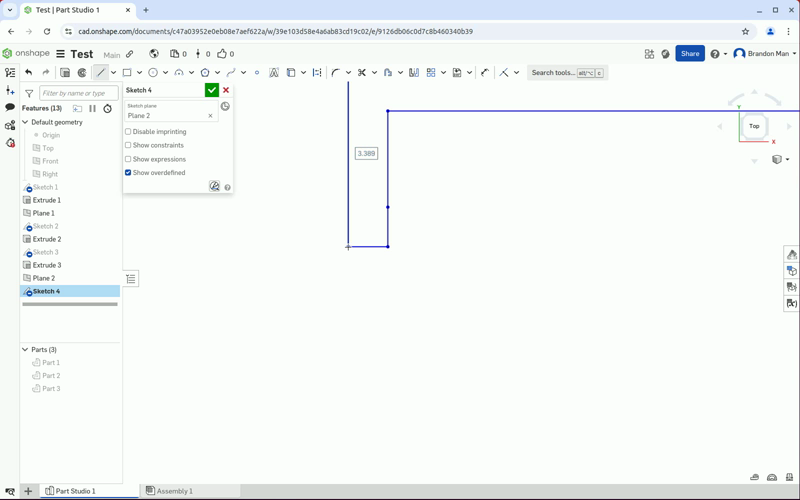
scroll(-6)
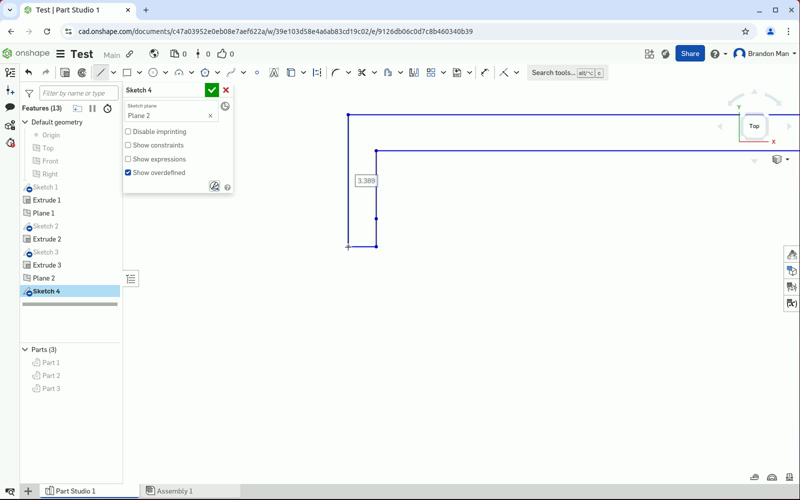
scroll(-6)
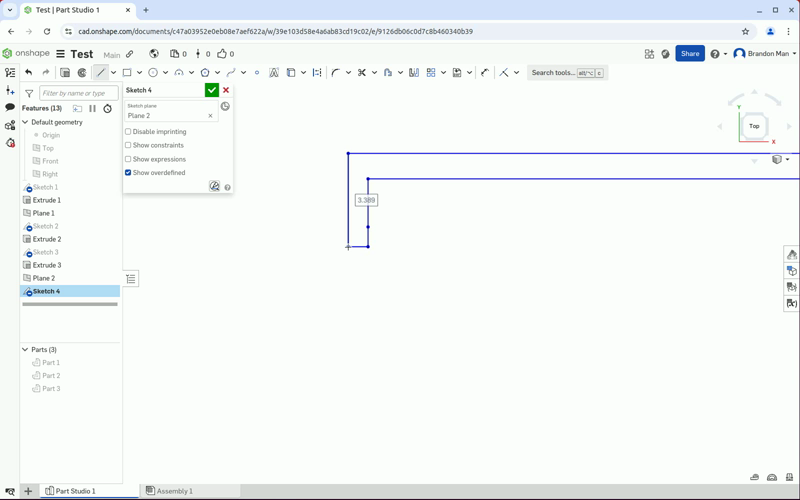
scroll(-6)
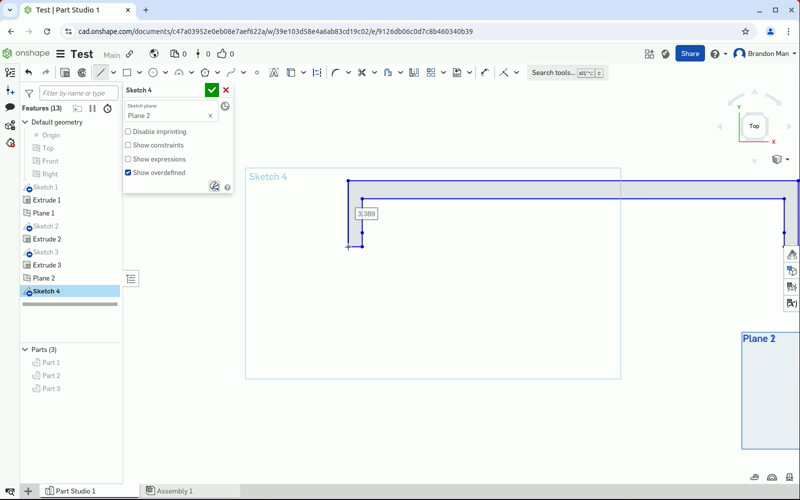
scroll(-6)
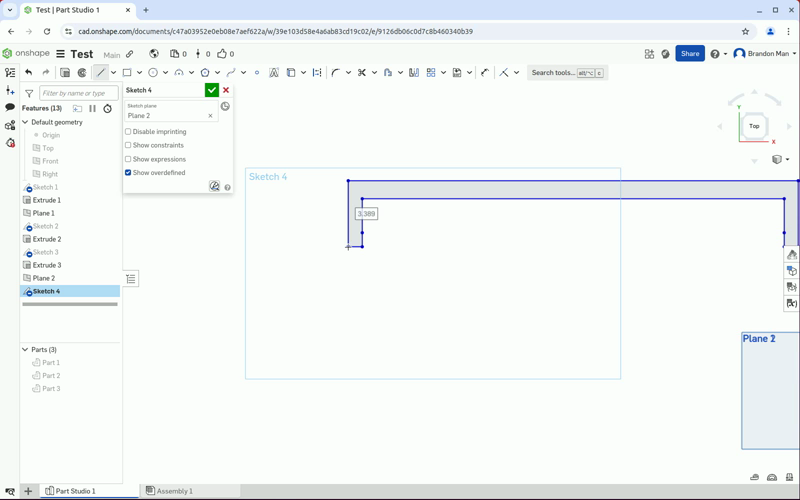
scroll(-6)
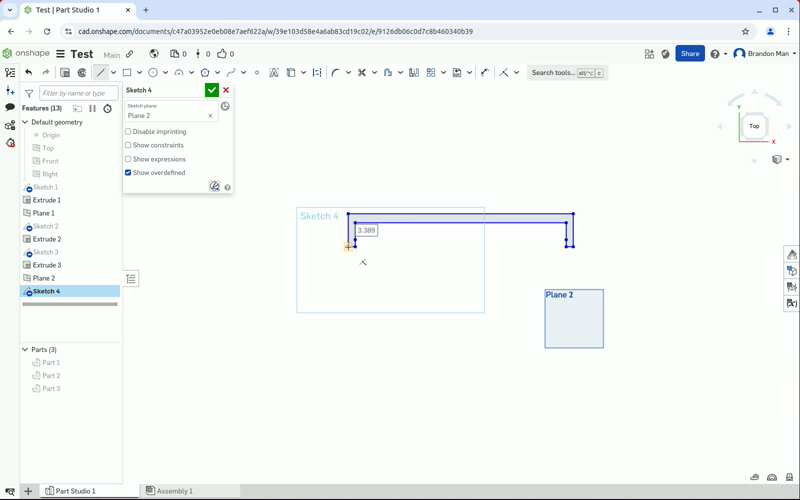
scroll(-6)
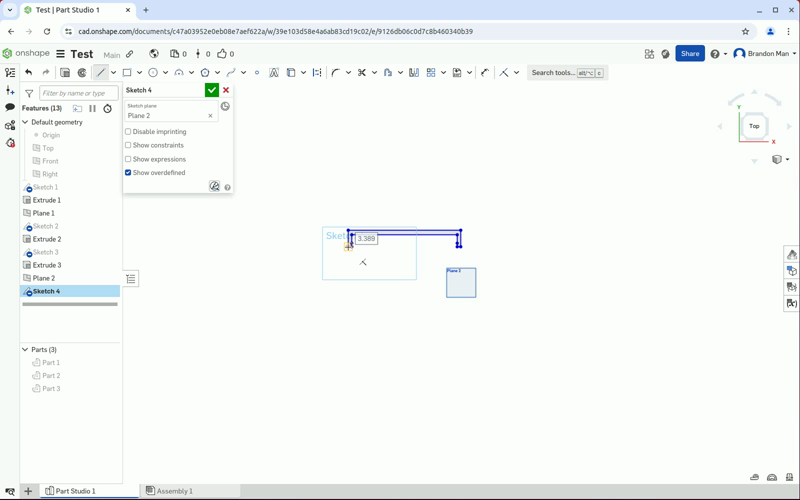
key(esc)
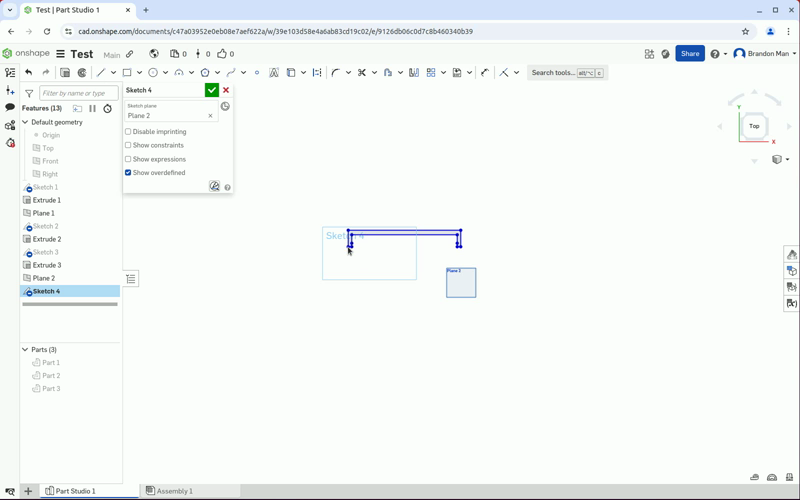
mouse_move(444, 232)
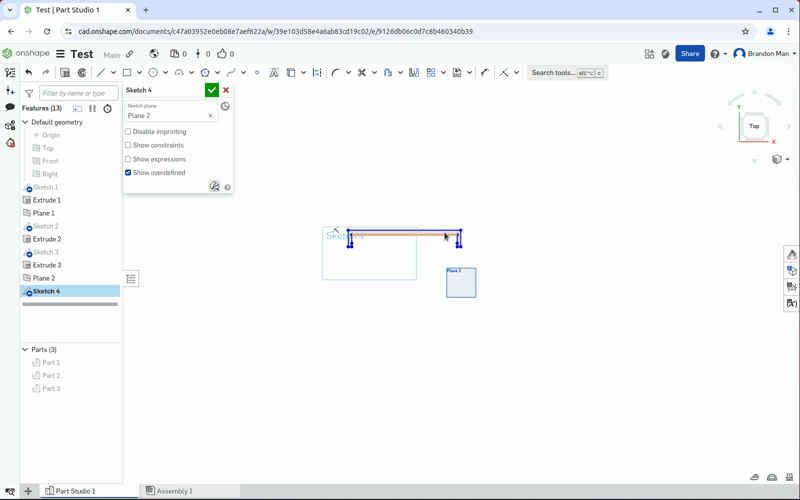
scroll(6)
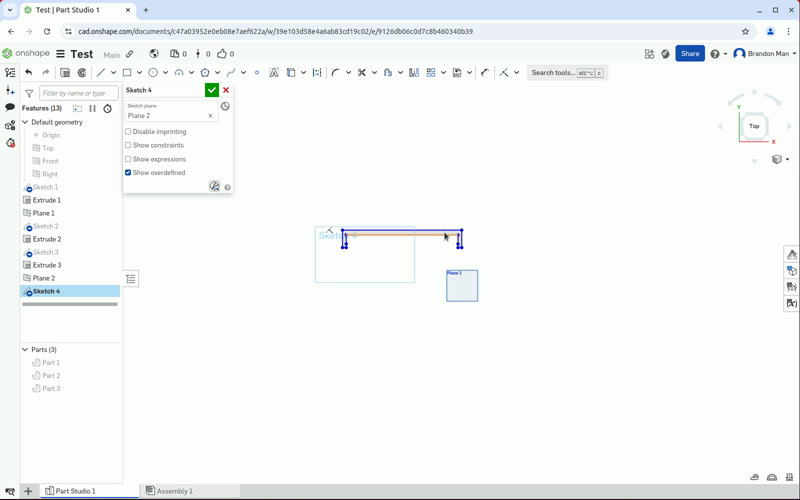
scroll(6)
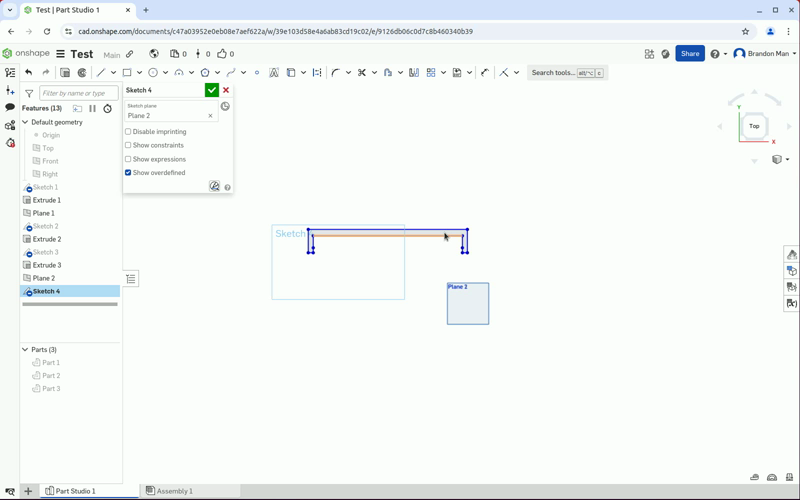
scroll(6)
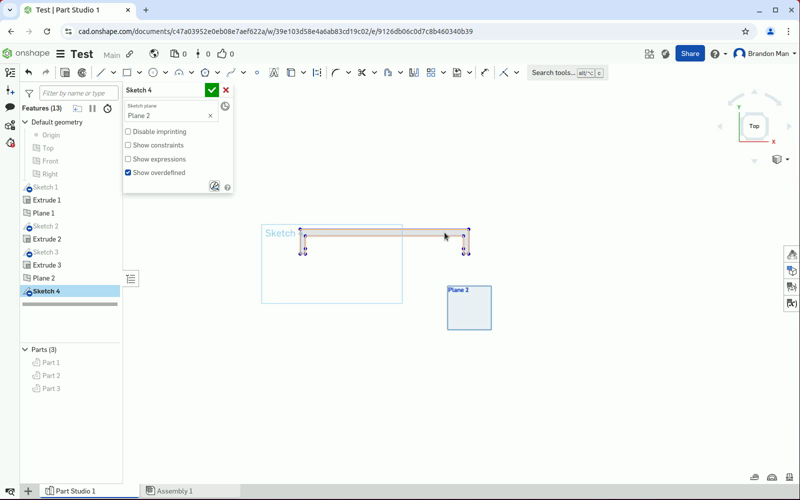
scroll(6)
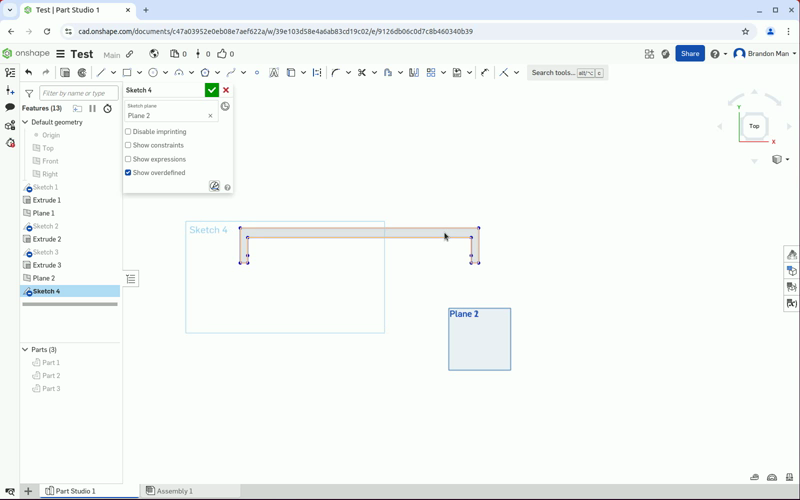
scroll(6)
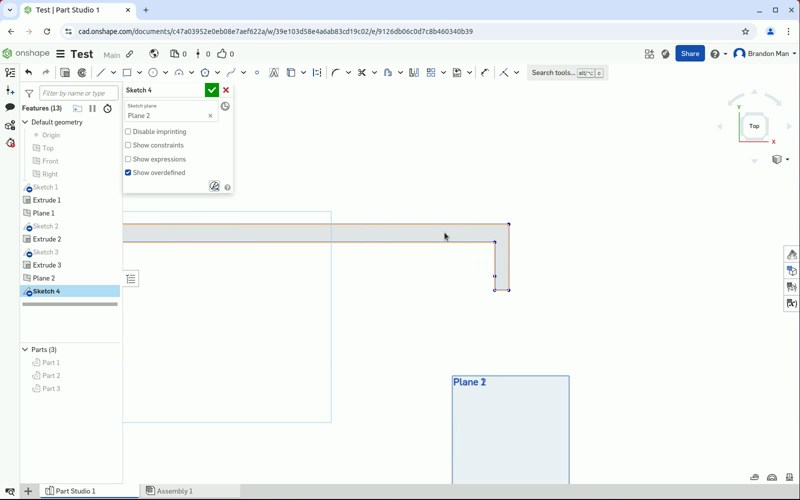
scroll(6)
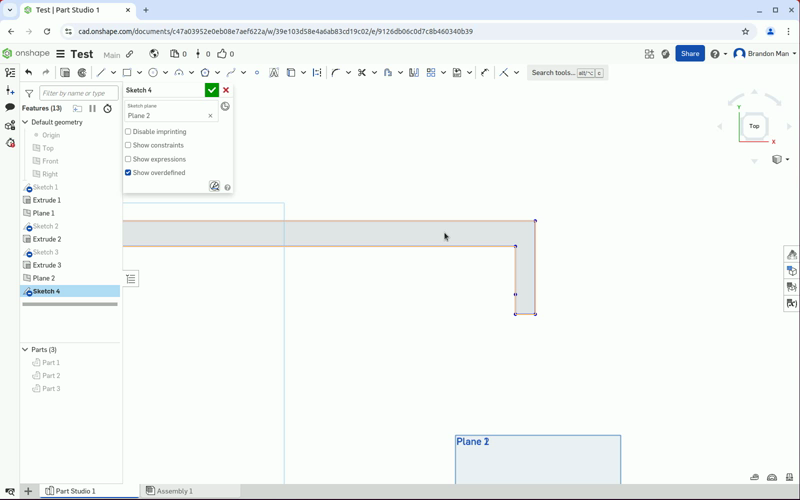
scroll(6)
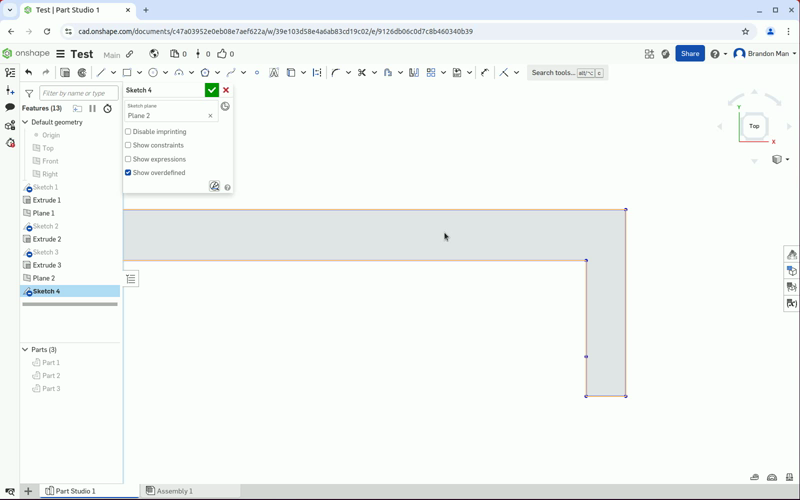
click(444, 232)
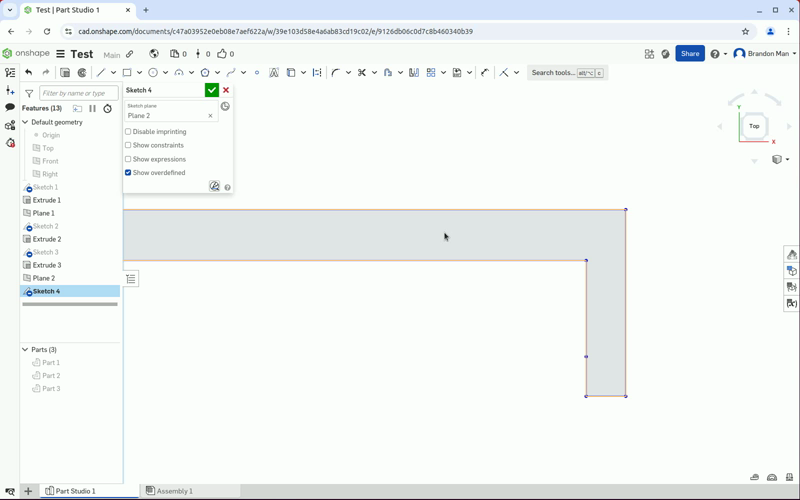
scroll(-6)
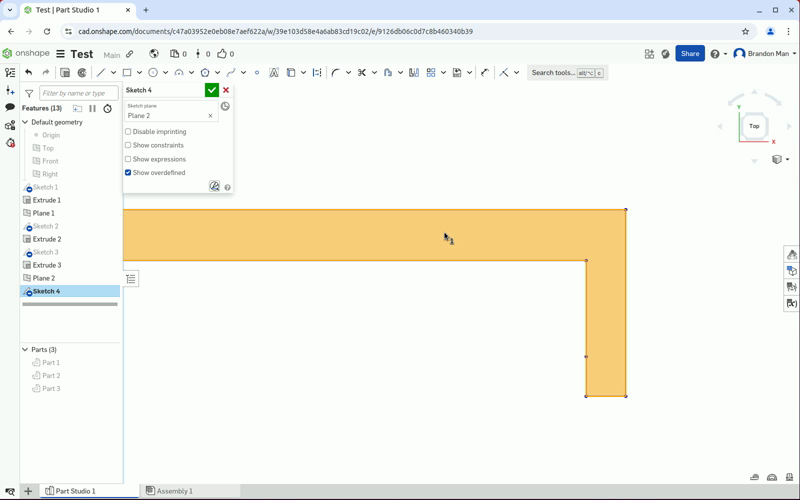
scroll(-6)
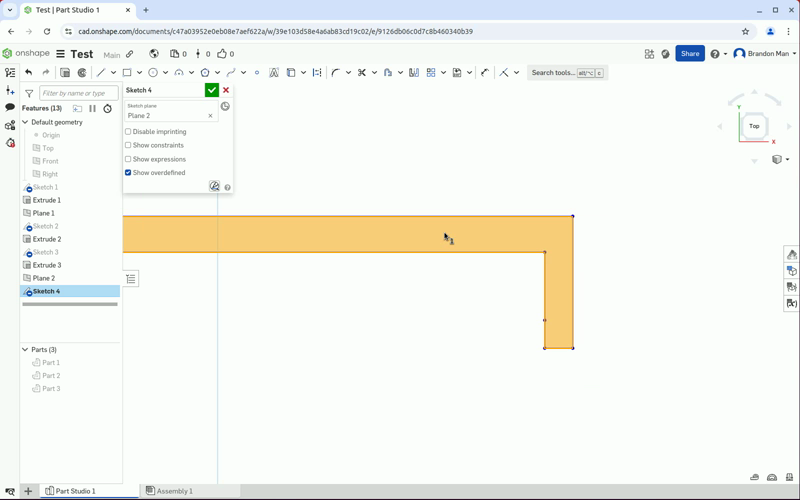
scroll(-6)
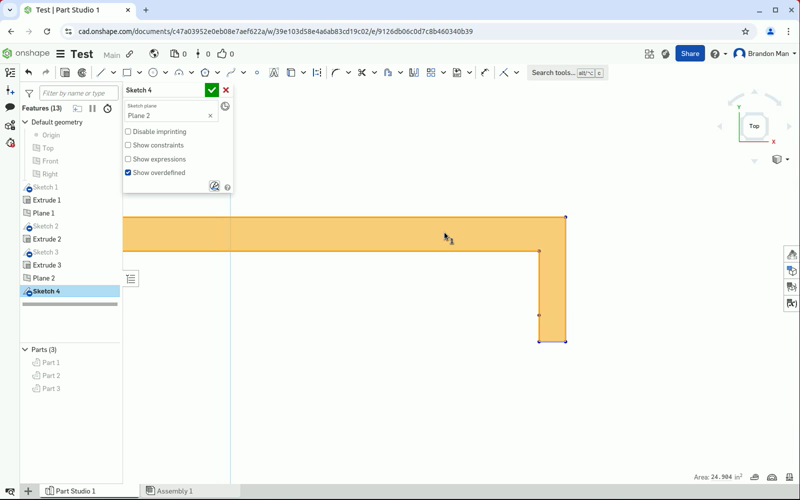
scroll(-6)
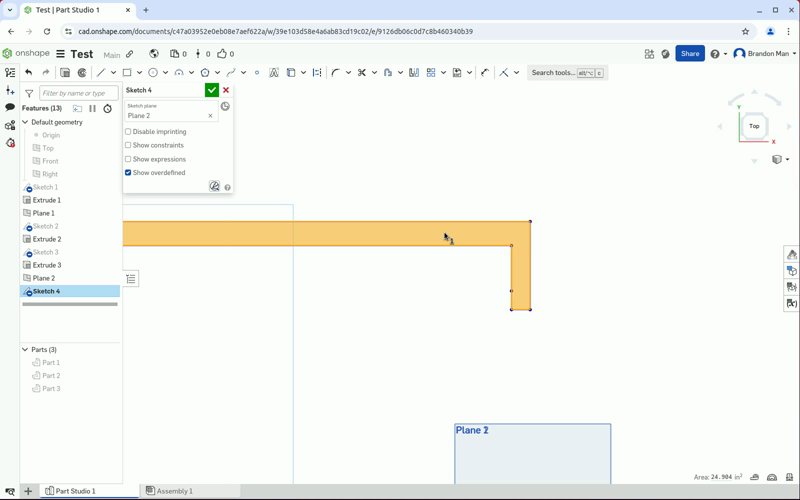
scroll(-6)
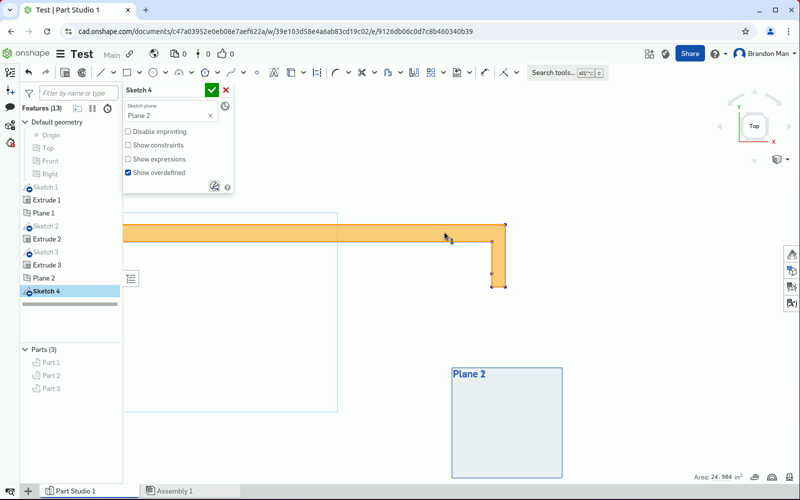
scroll(-6)
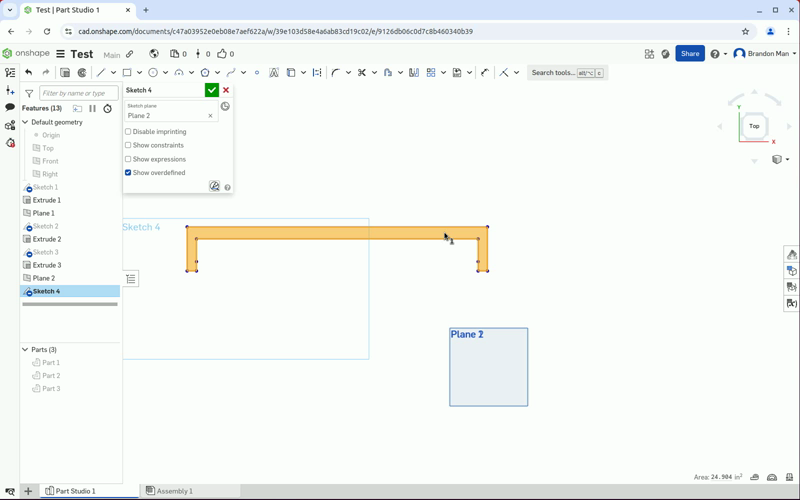
scroll(-6)
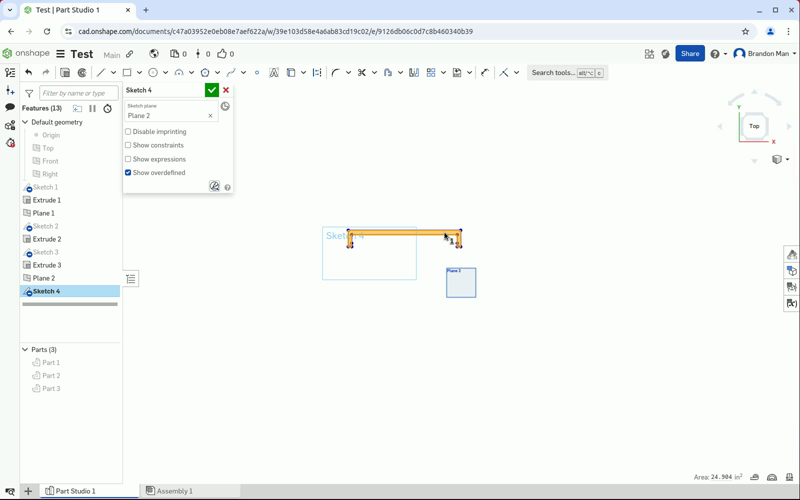
mouse_move(73, 352)
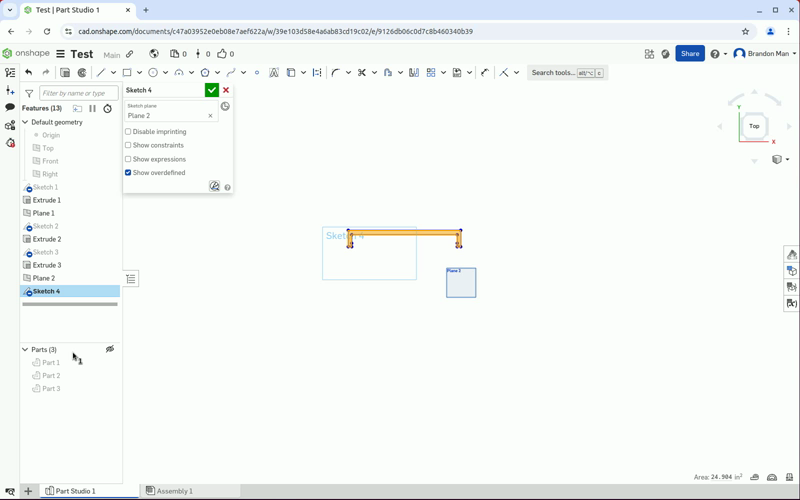
key(shift+y)
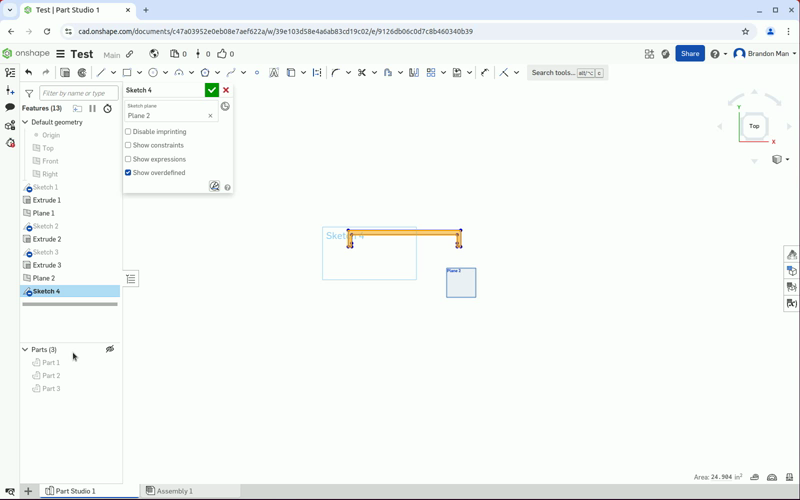
key(shift+e)
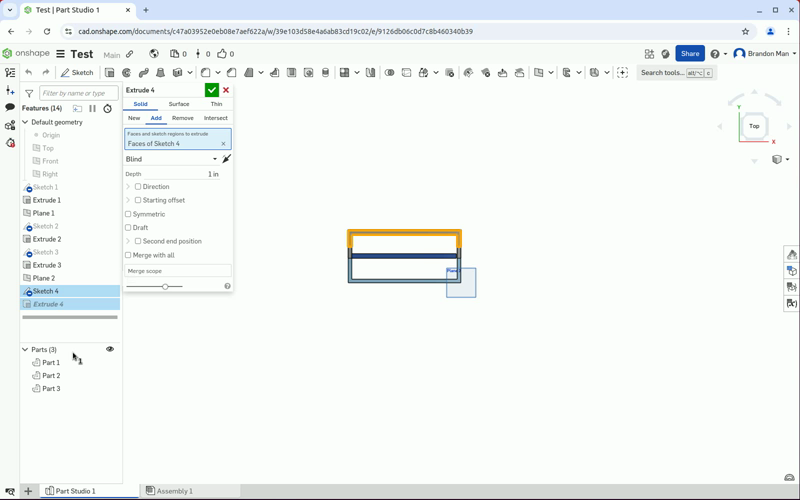
mouse_move(143, 106)
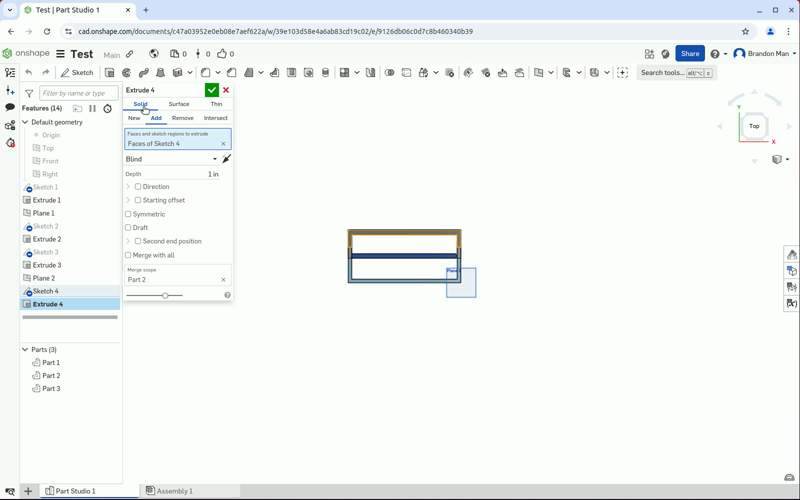
click(143, 106)
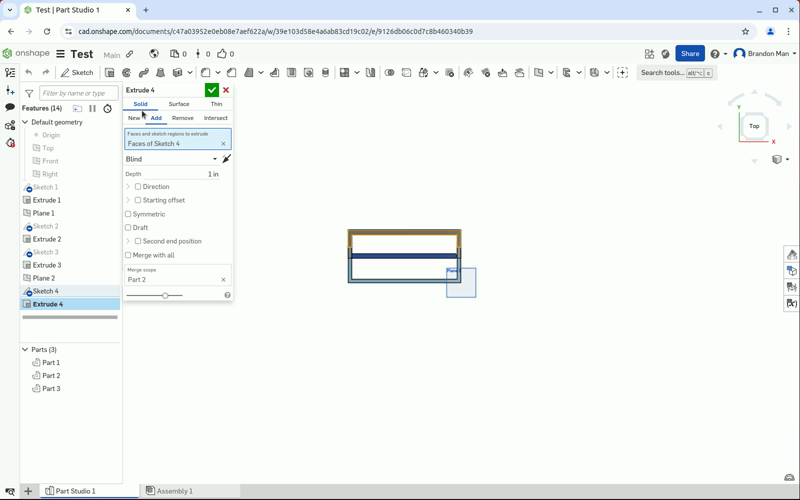
mouse_move(137, 120)
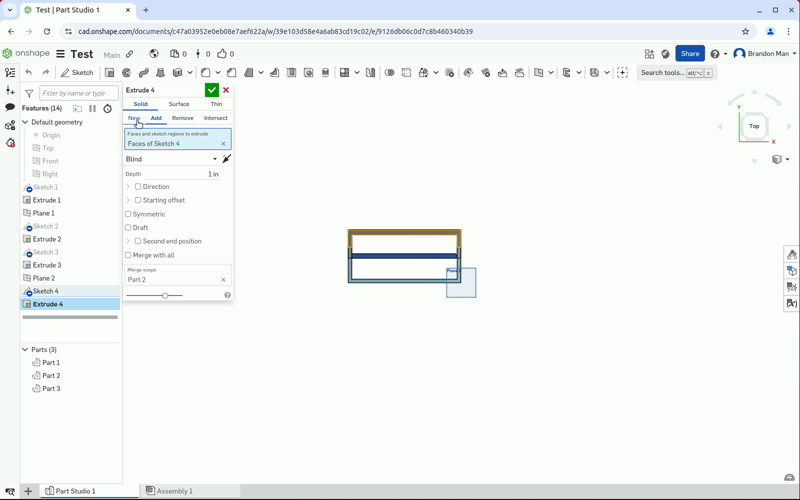
click(137, 120)
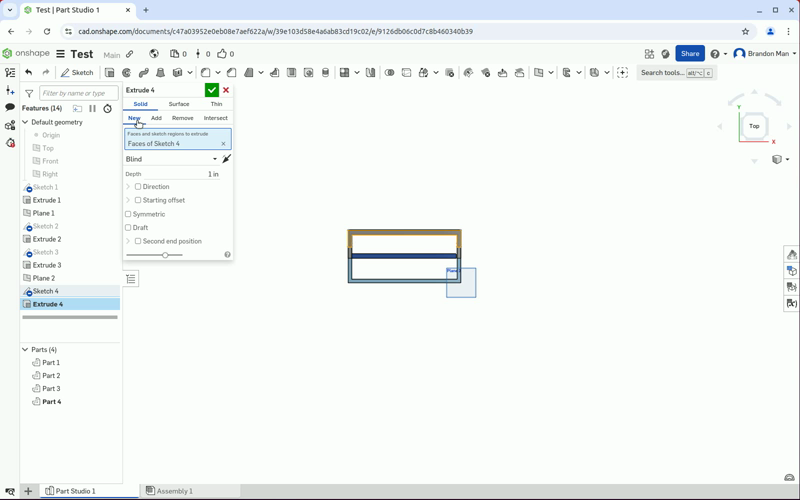
key(tab, 4)
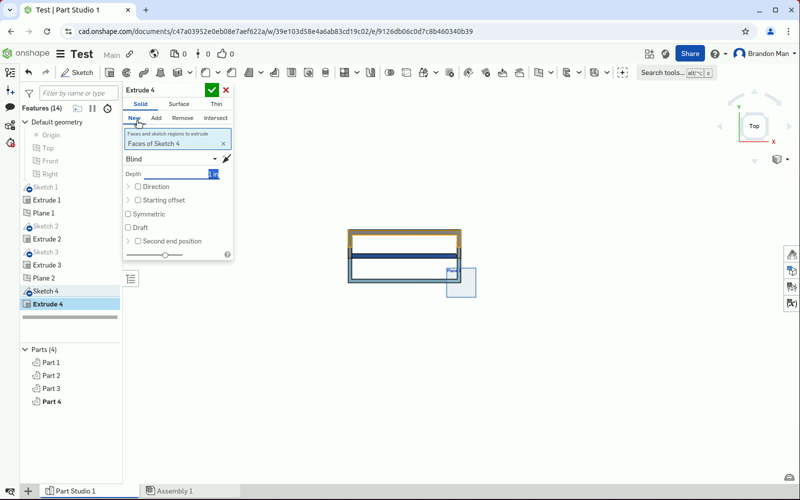
text(1.685)
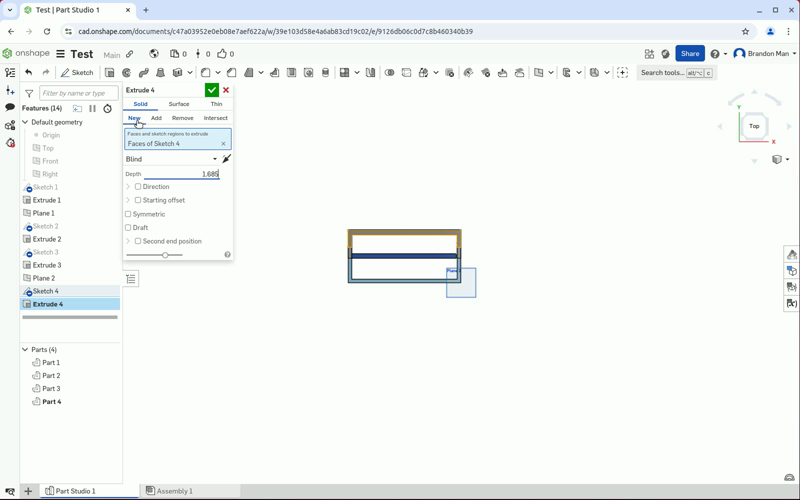
key(enter)
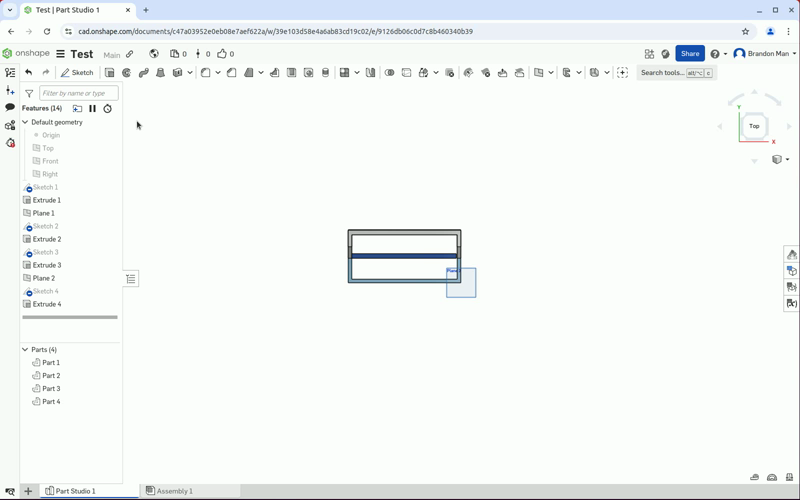
key(shift+h)
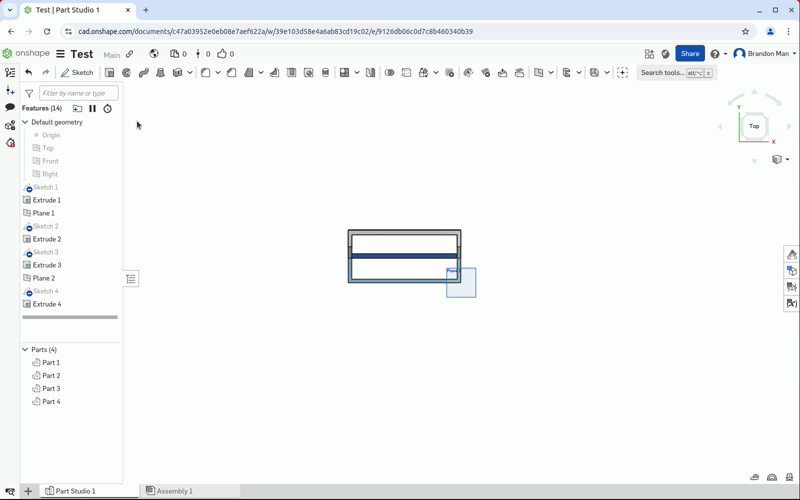
key(shift+h)
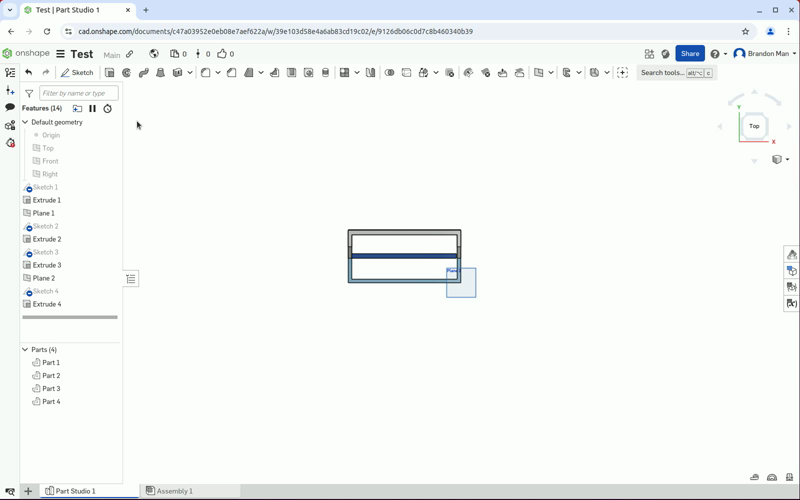
mouse_move(73, 189)
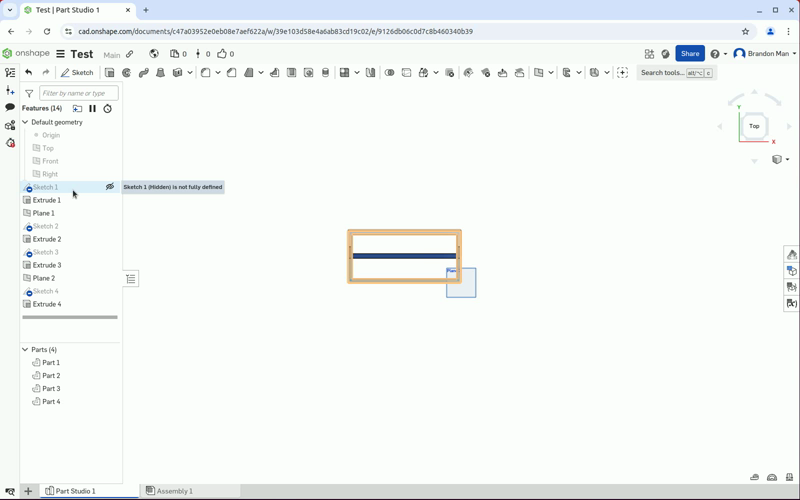
click(73, 189)
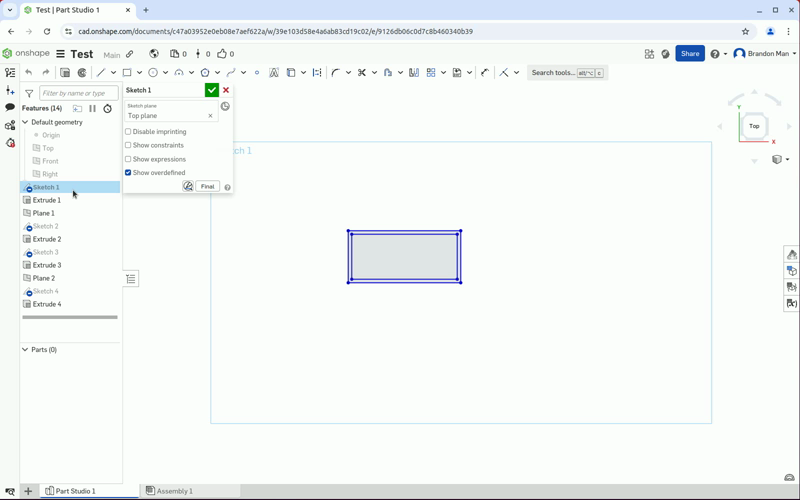
mouse_move(229, 92)
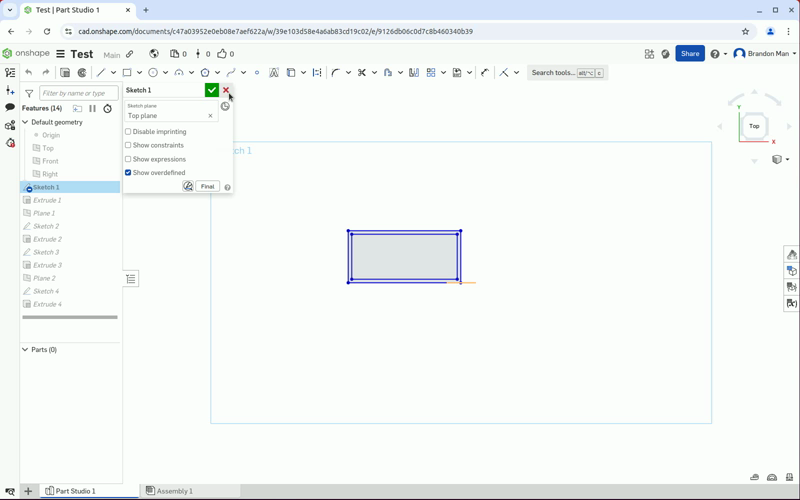
click(229, 92)
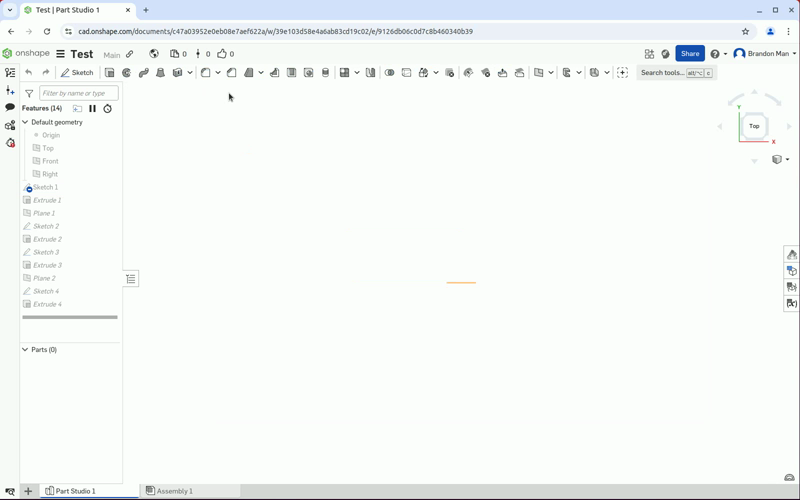
key(shift+s)
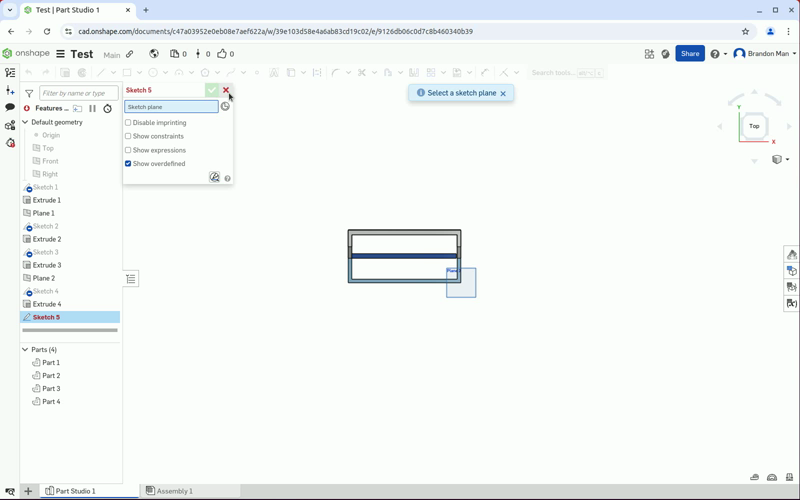
mouse_move(73, 280)
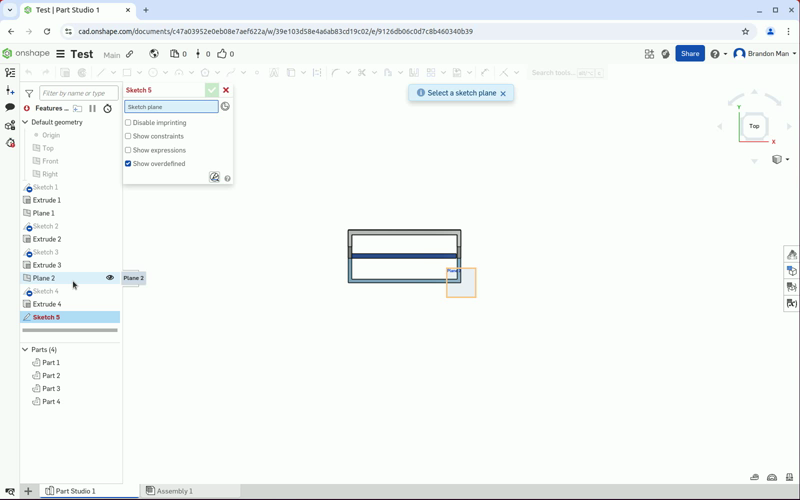
click(73, 280)
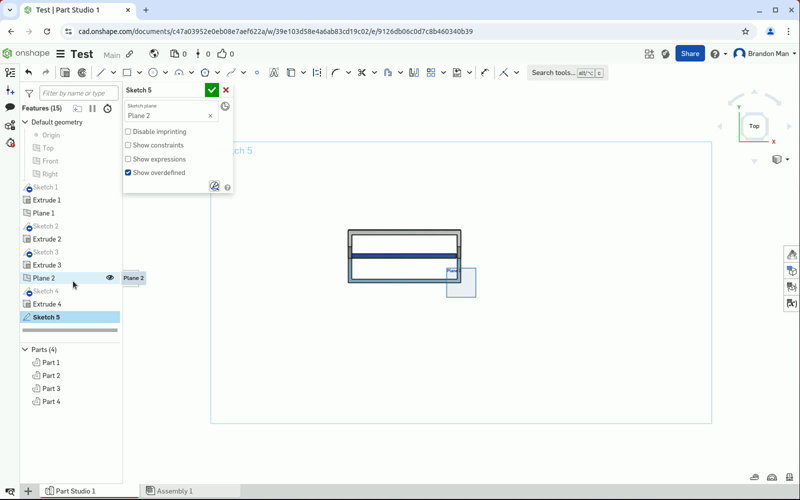
mouse_move(73, 352)
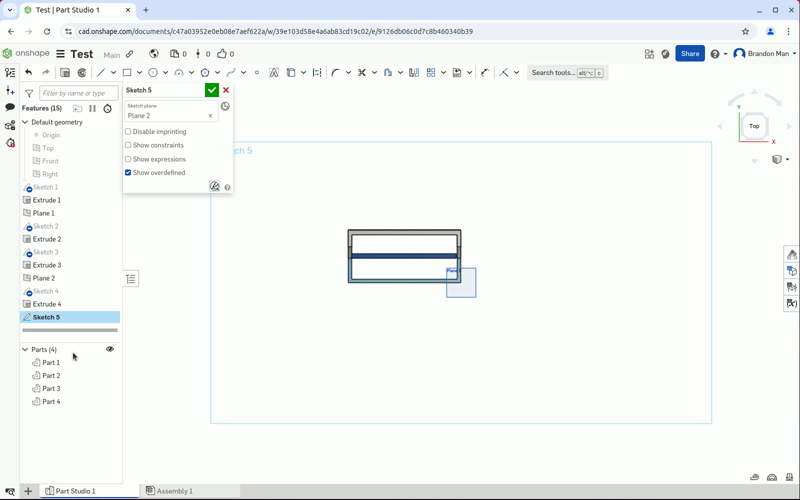
key(y)
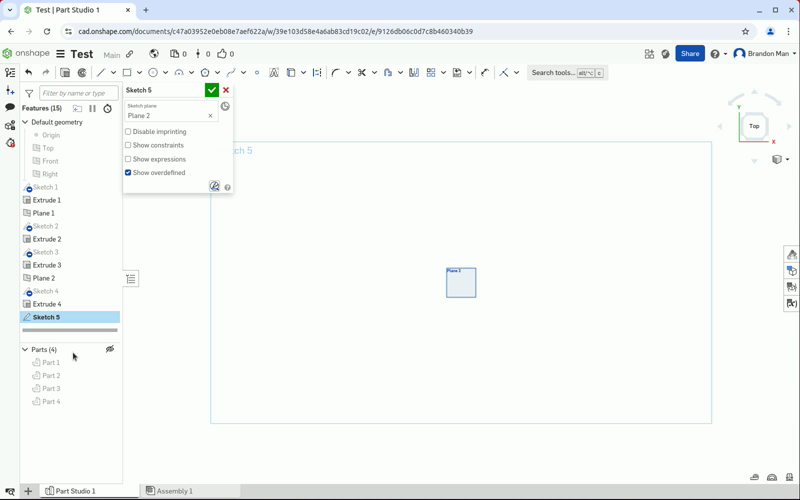
key(l)
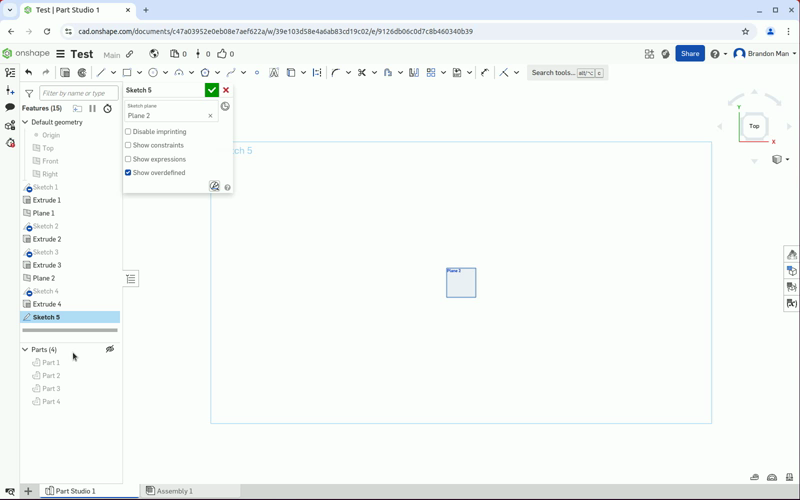
key_down(shift)
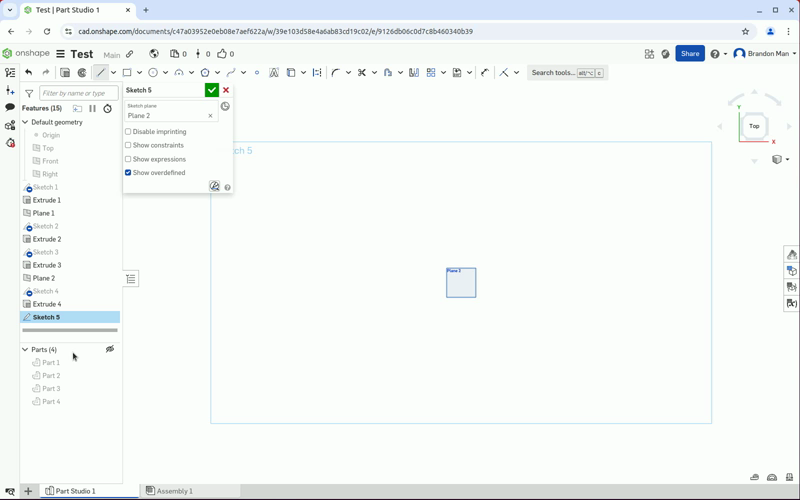
mouse_move(351, 246)
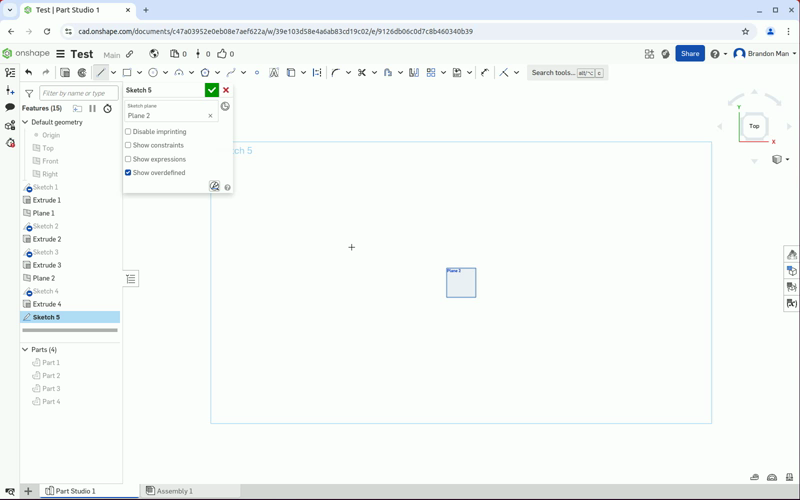
click(351, 246)
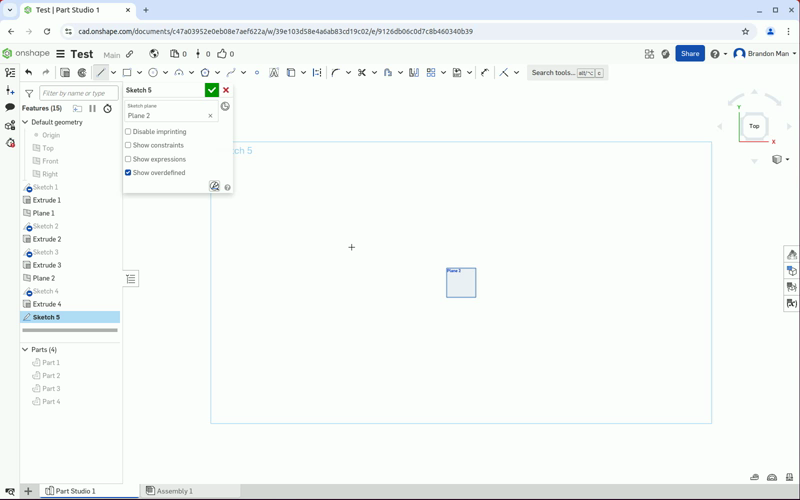
key_up(shift)
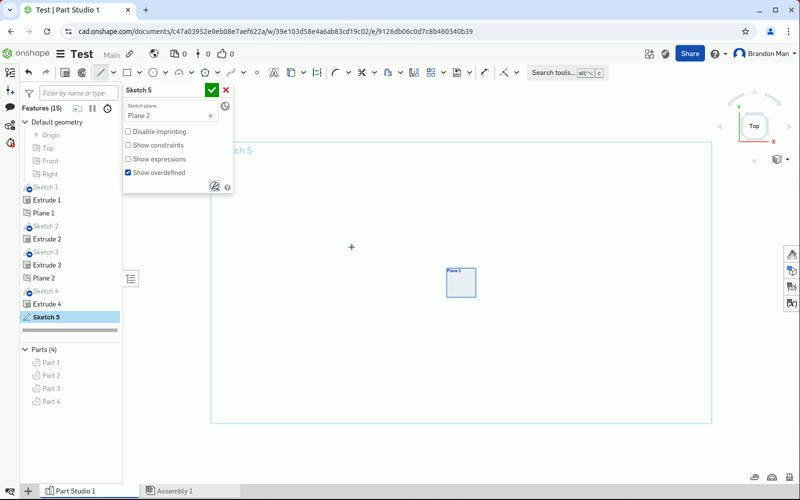
key_down(shift)
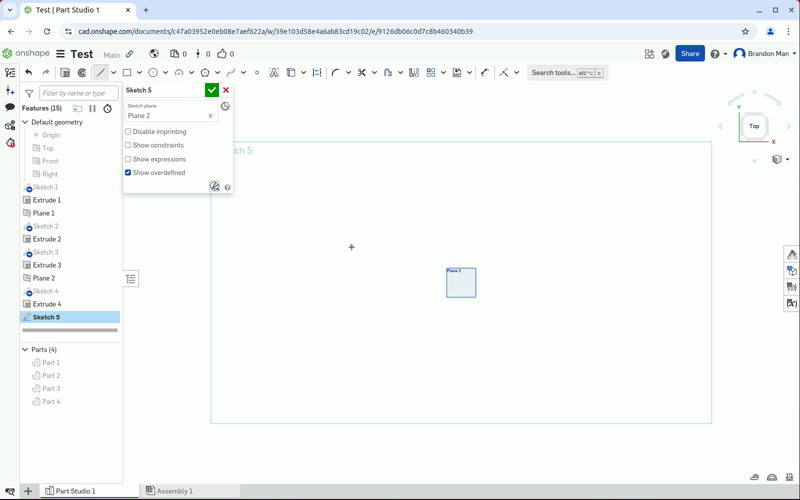
mouse_move(456, 246)
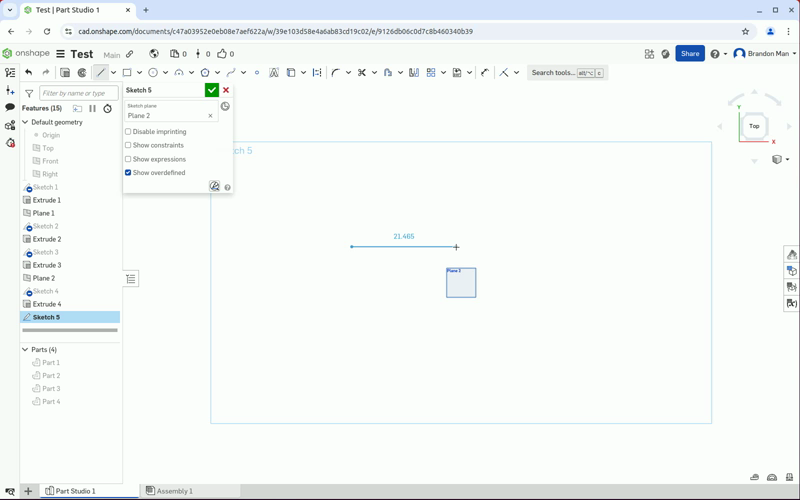
click(456, 246)
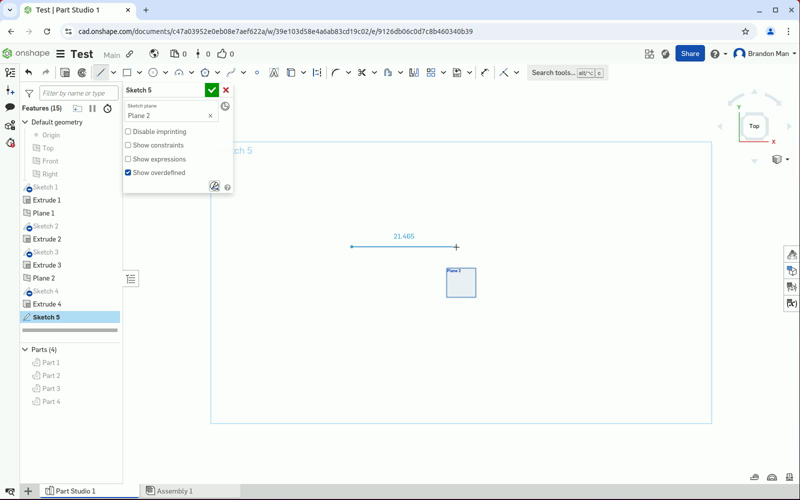
key_up(shift)
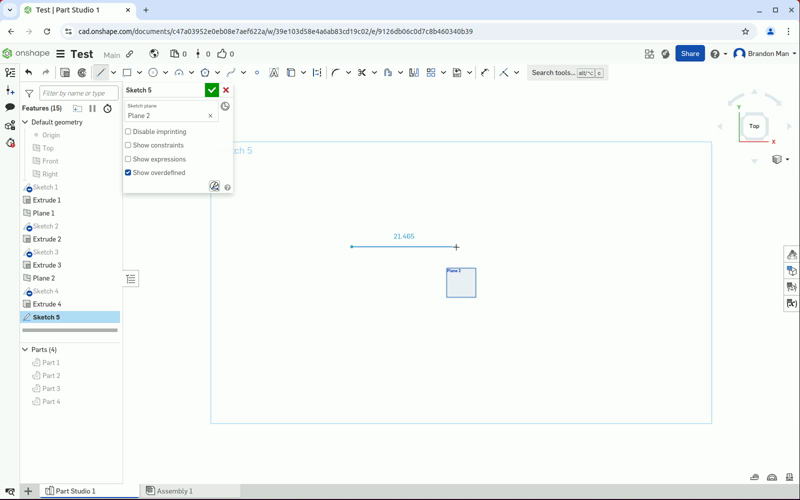
key_down(shift)
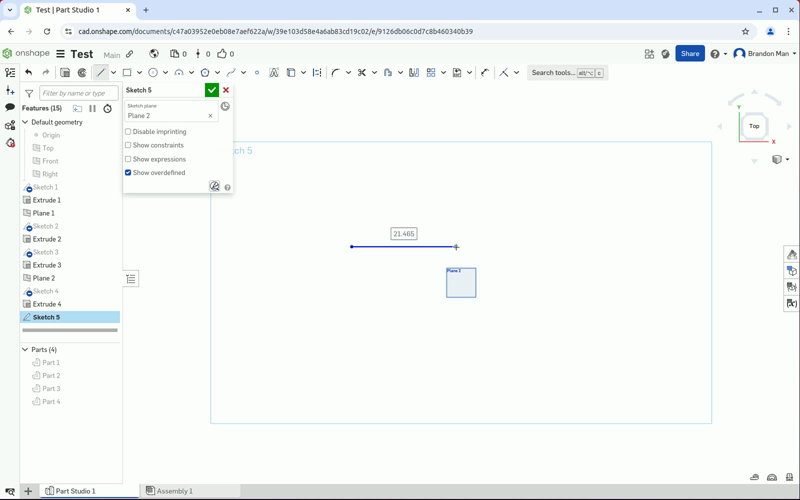
mouse_move(486, 246)
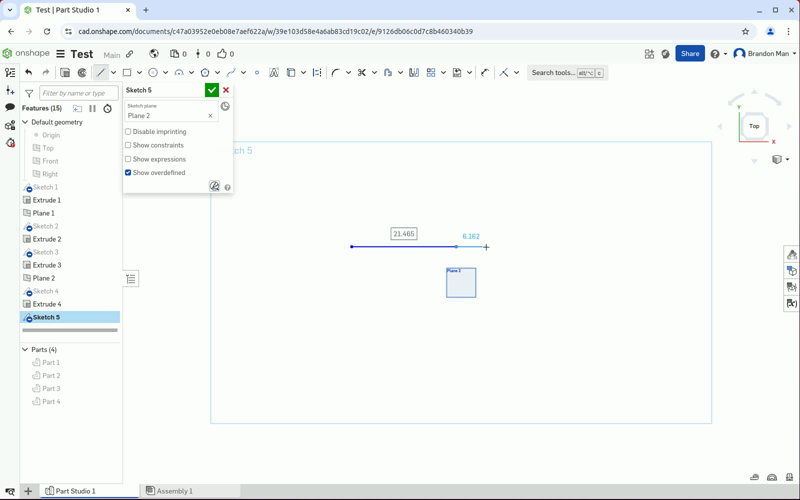
mouse_move(456, 242)
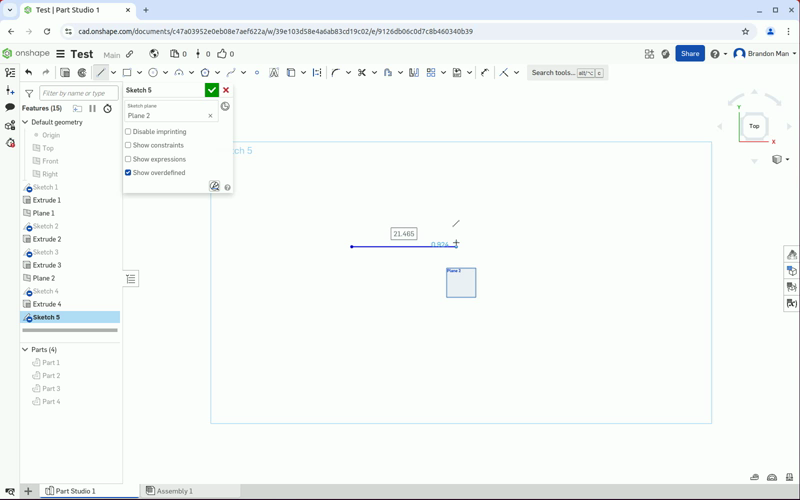
scroll(6)
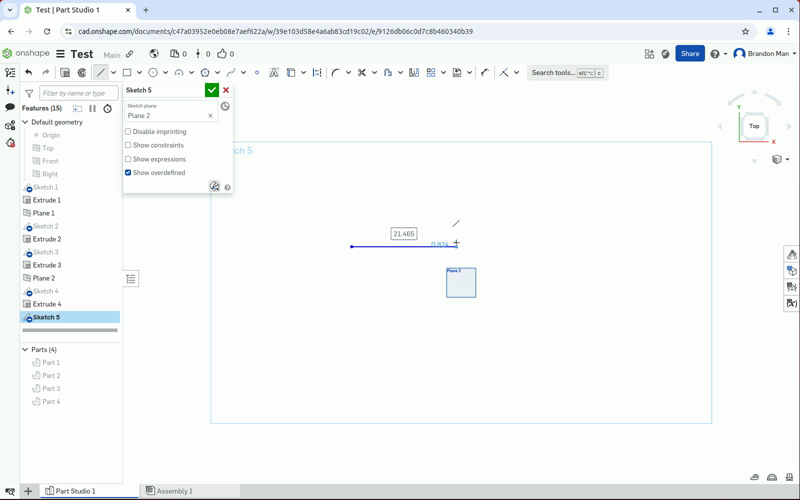
scroll(6)
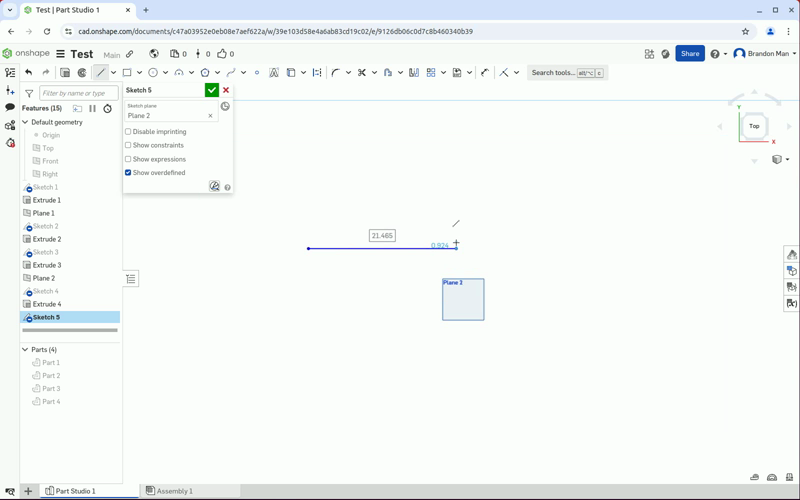
scroll(6)
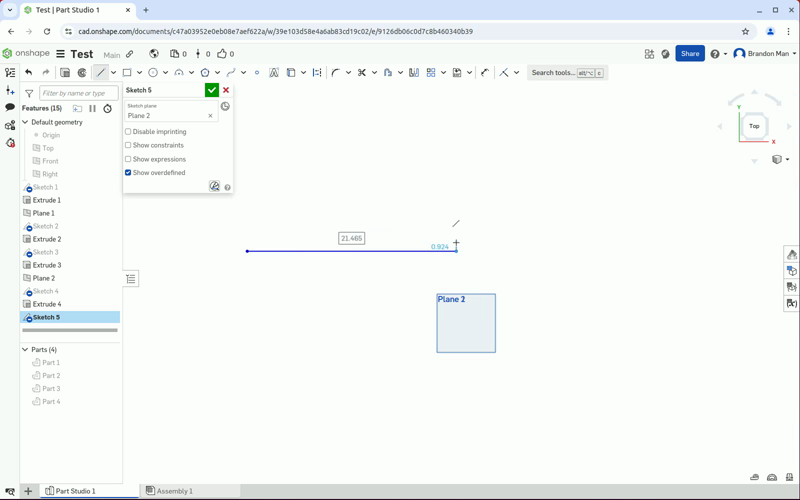
scroll(6)
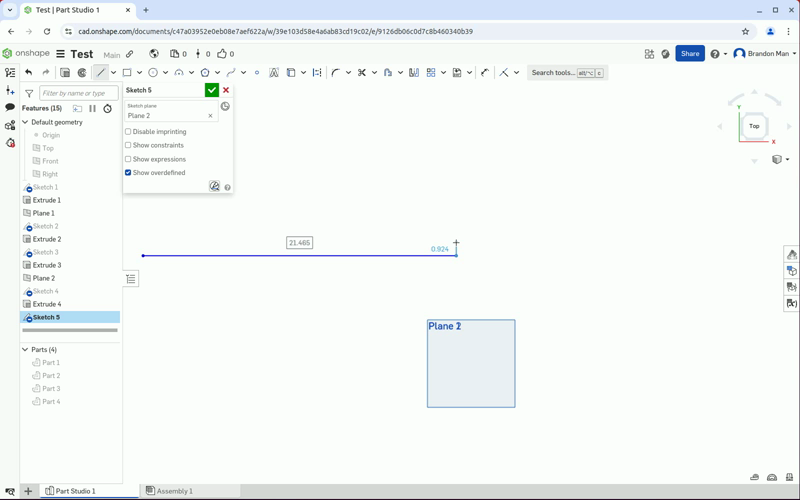
scroll(6)
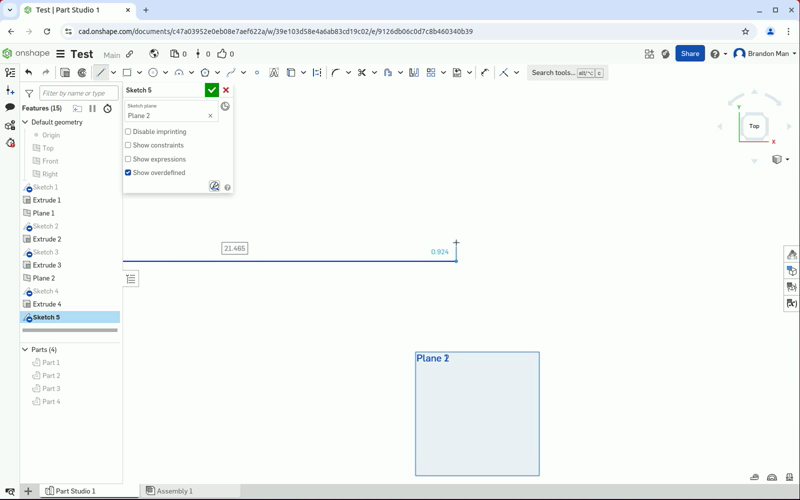
scroll(6)
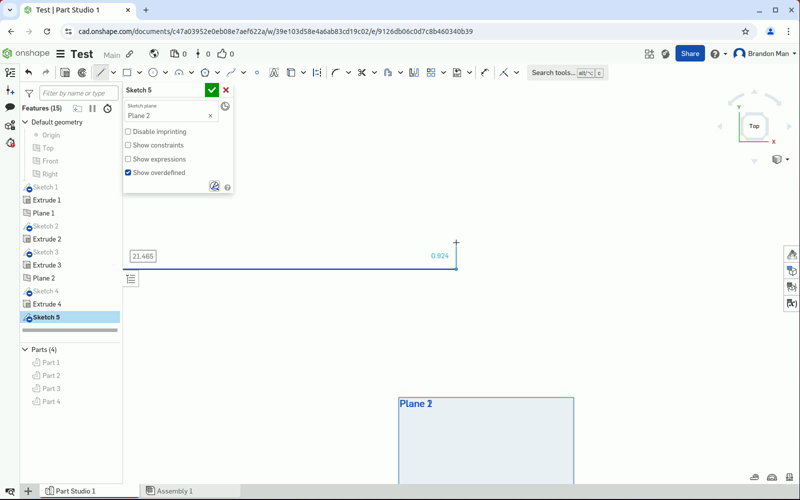
scroll(6)
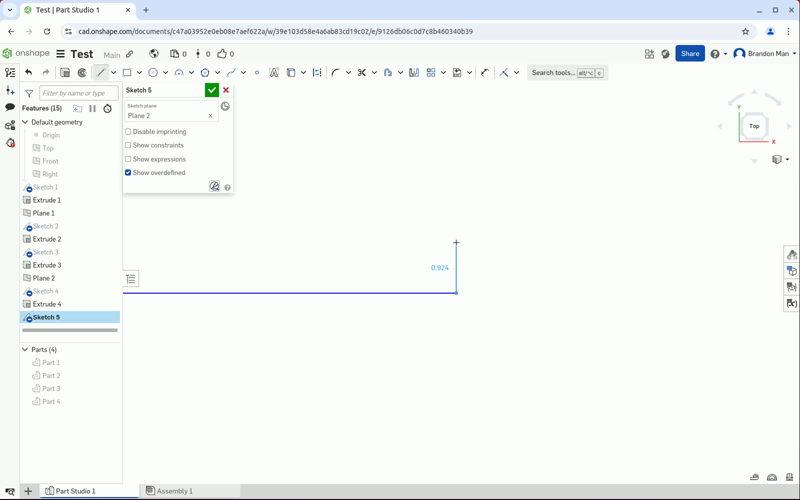
click(456, 242)
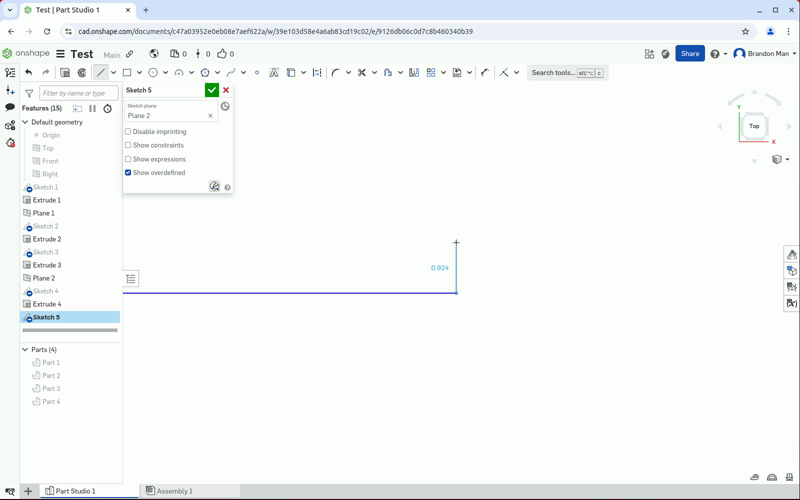
scroll(-6)
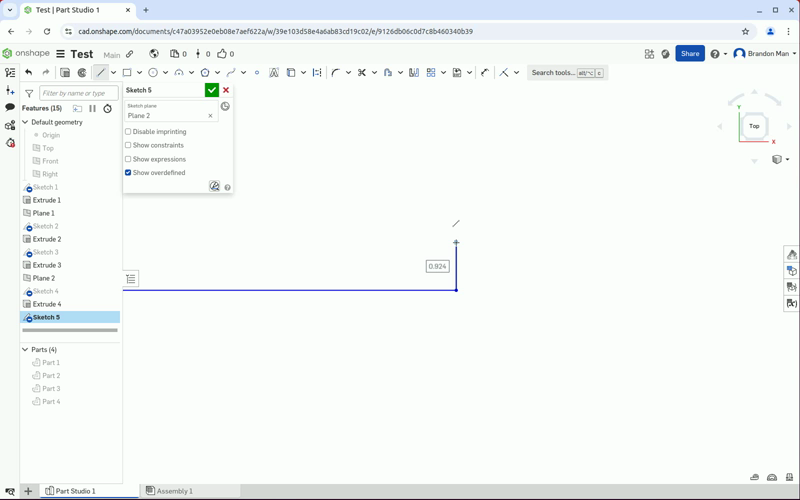
scroll(-6)
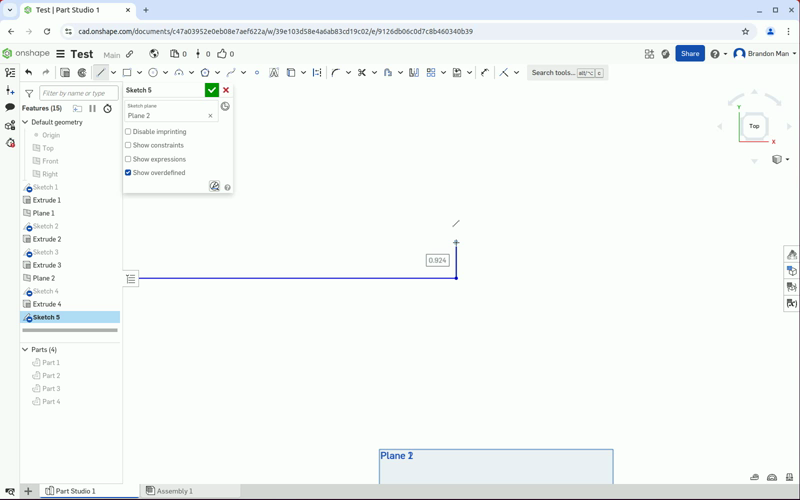
scroll(-6)
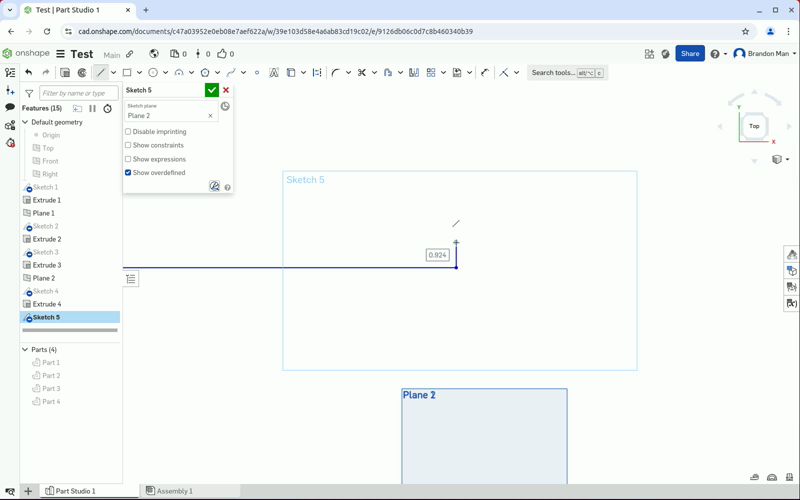
scroll(-6)
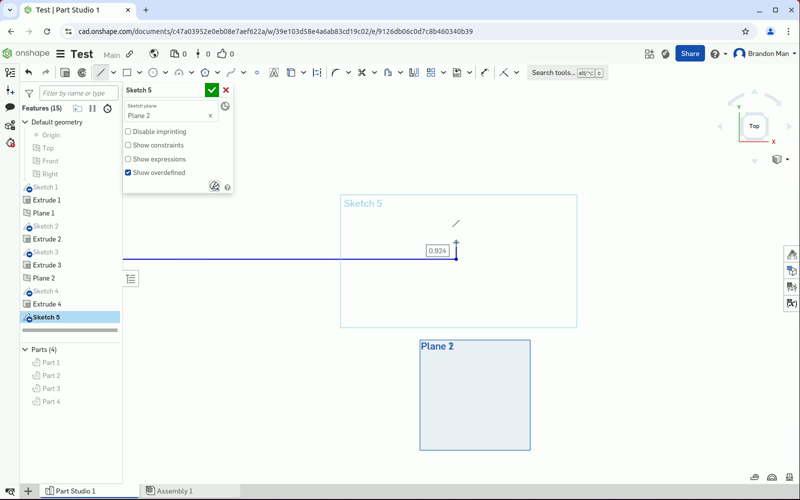
scroll(-6)
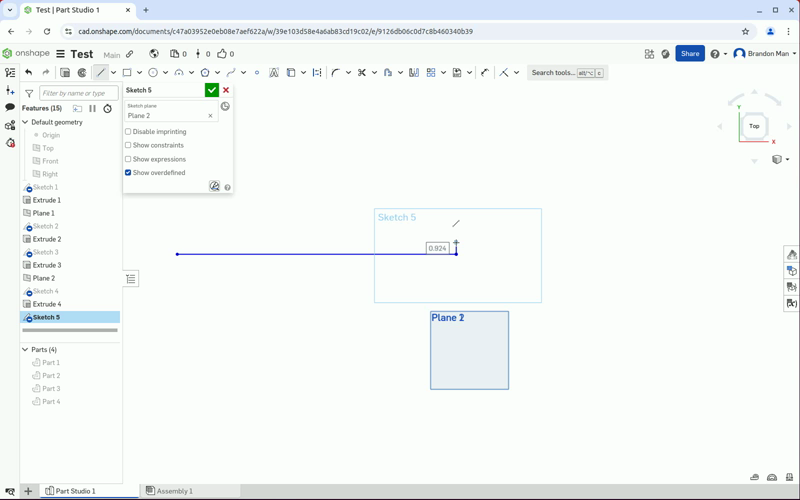
scroll(-6)
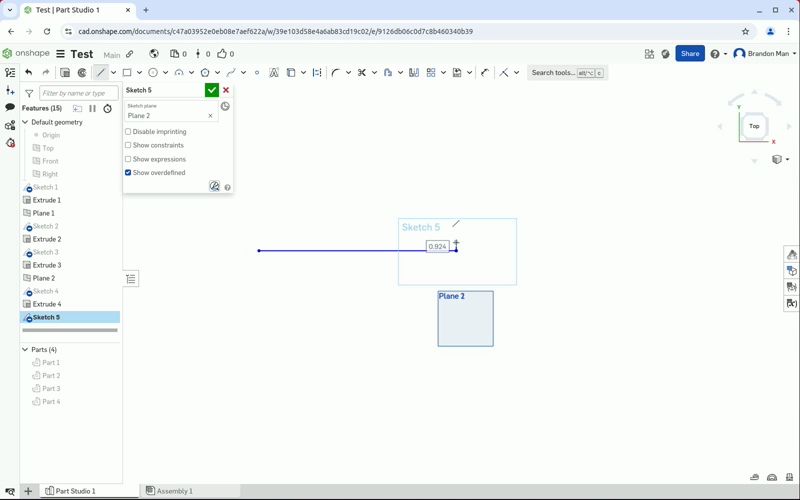
scroll(-6)
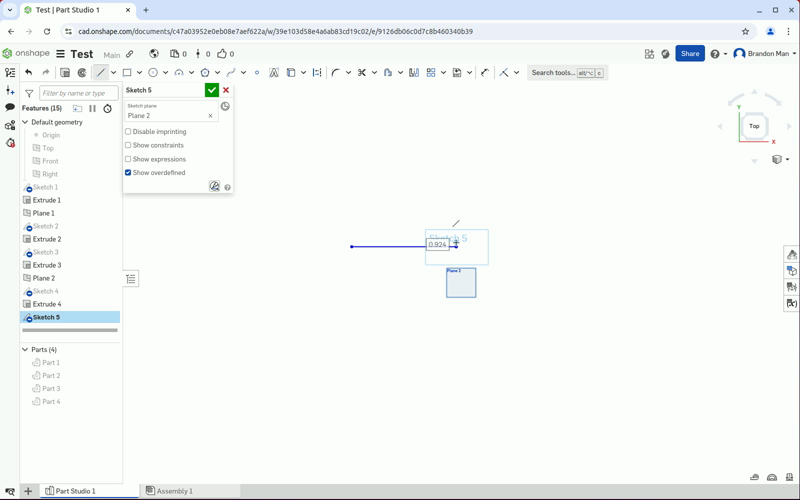
key_up(shift)
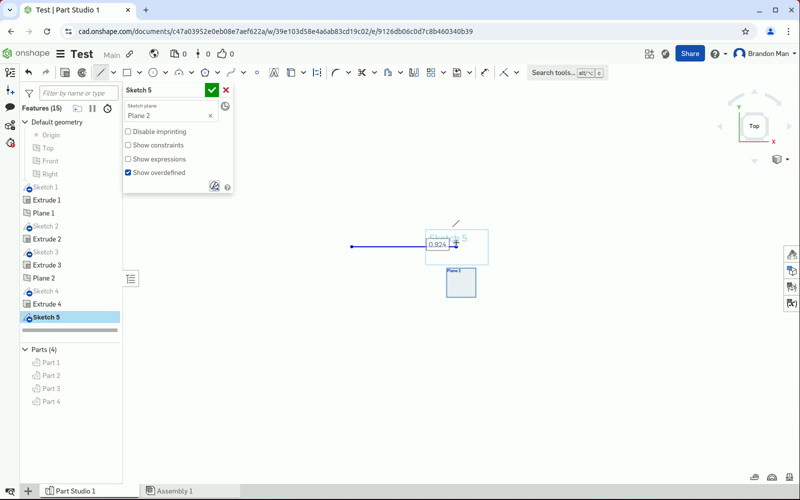
key_down(shift)
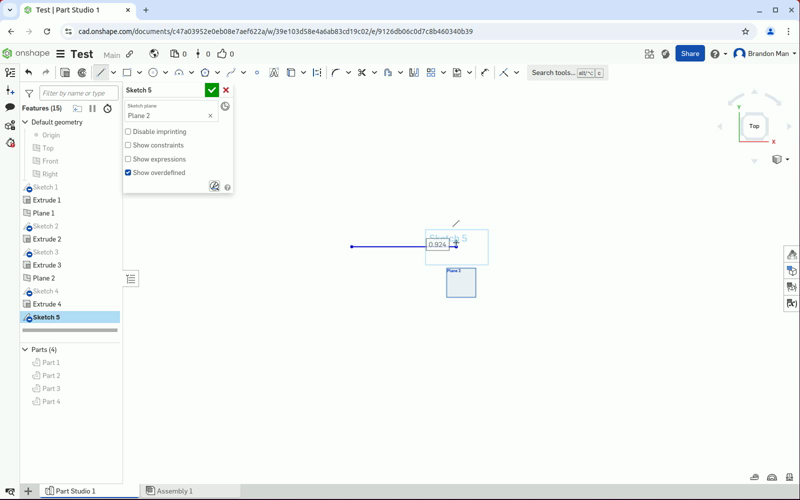
mouse_move(351, 242)
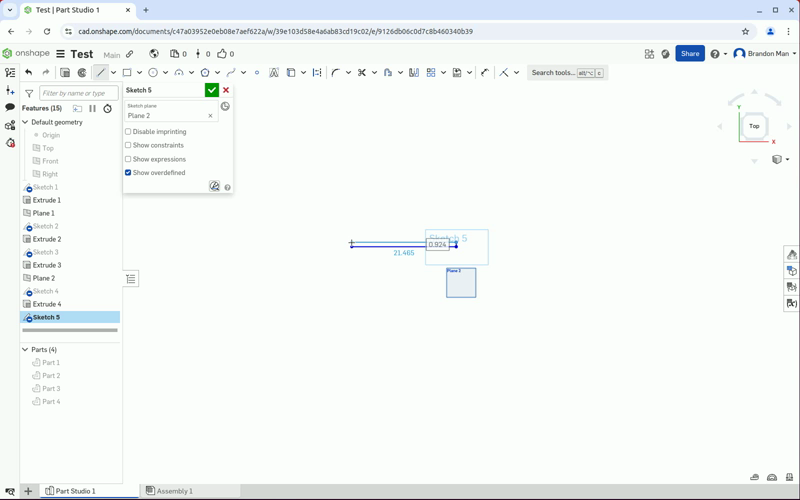
scroll(6)
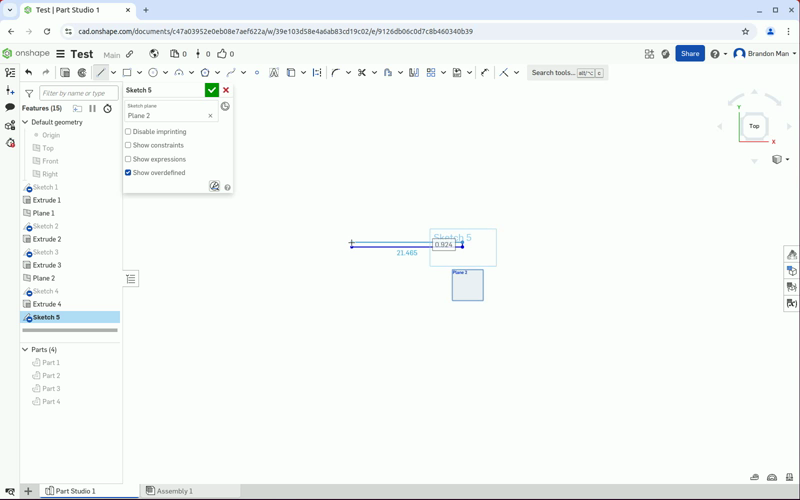
scroll(6)
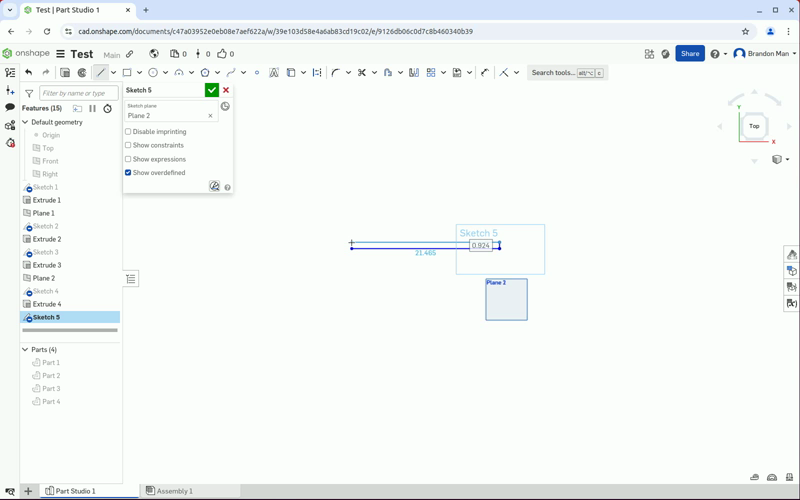
scroll(6)
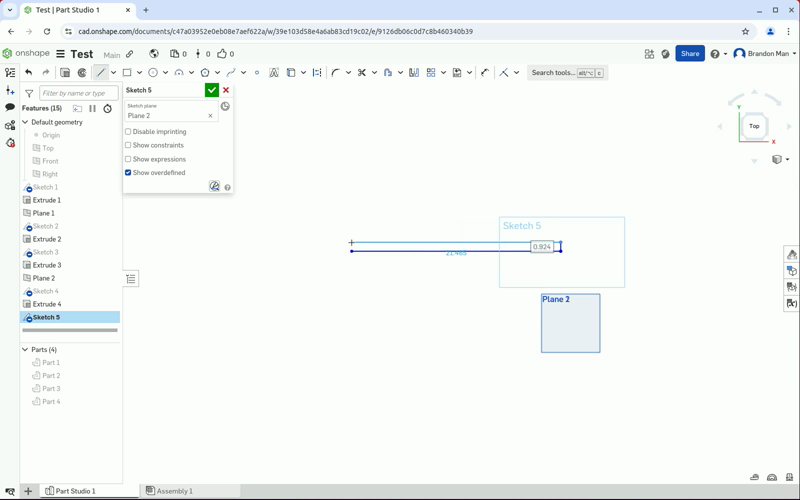
scroll(6)
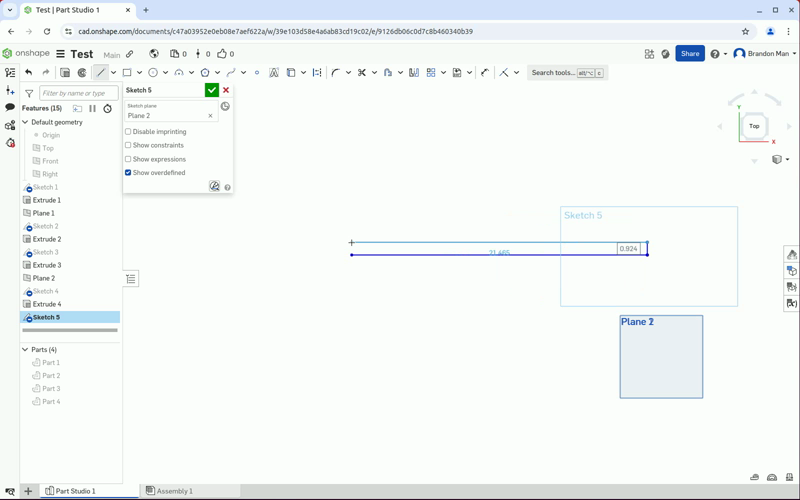
scroll(6)
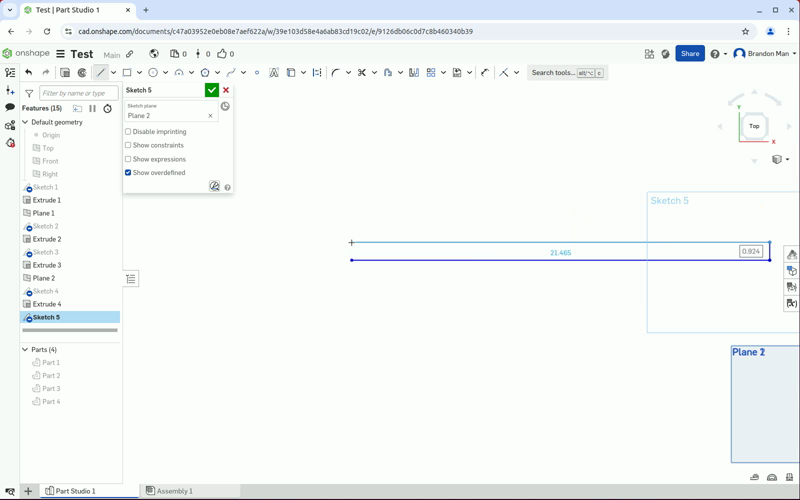
scroll(6)
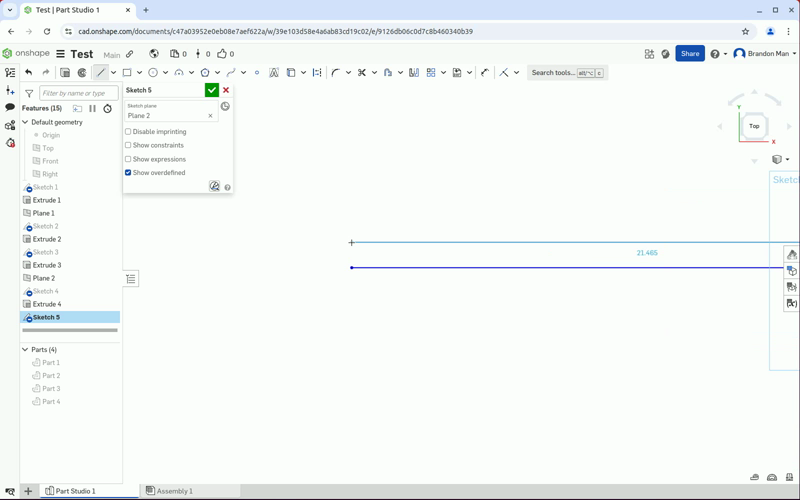
scroll(6)
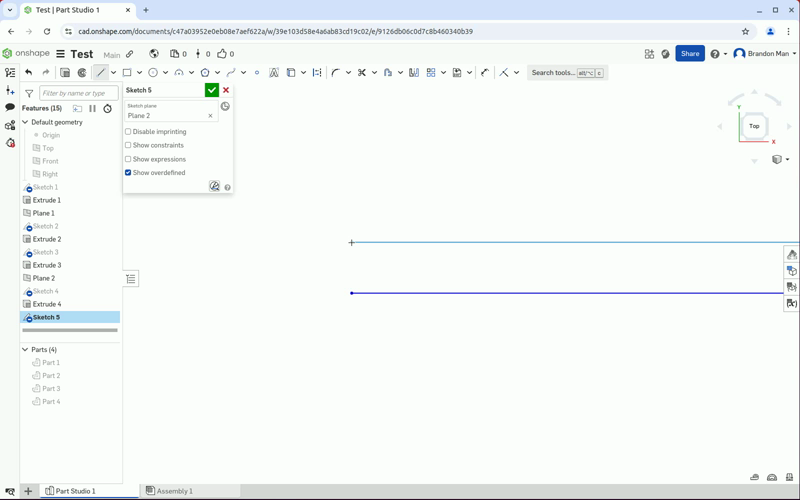
click(351, 242)
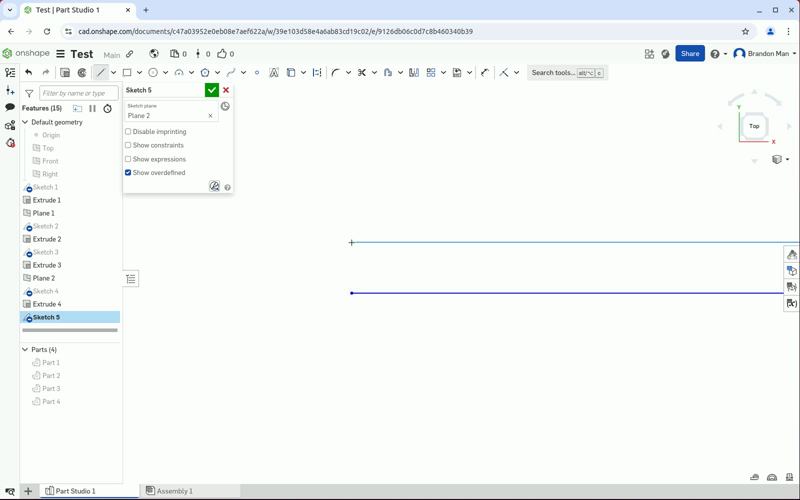
scroll(-6)
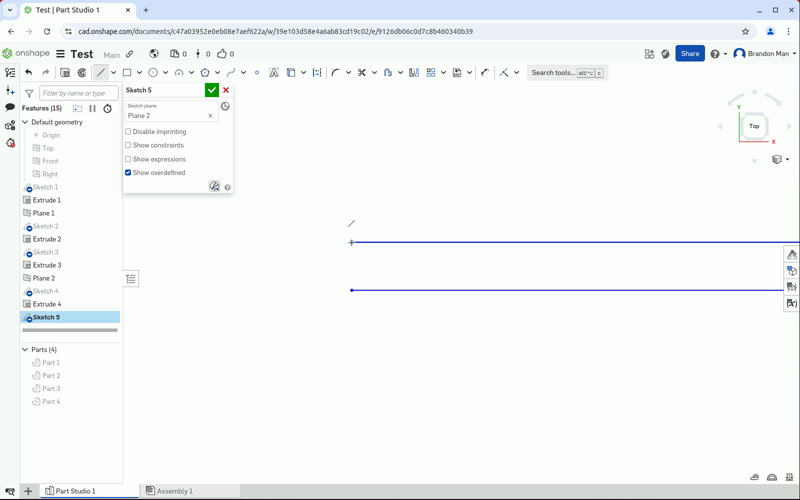
scroll(-6)
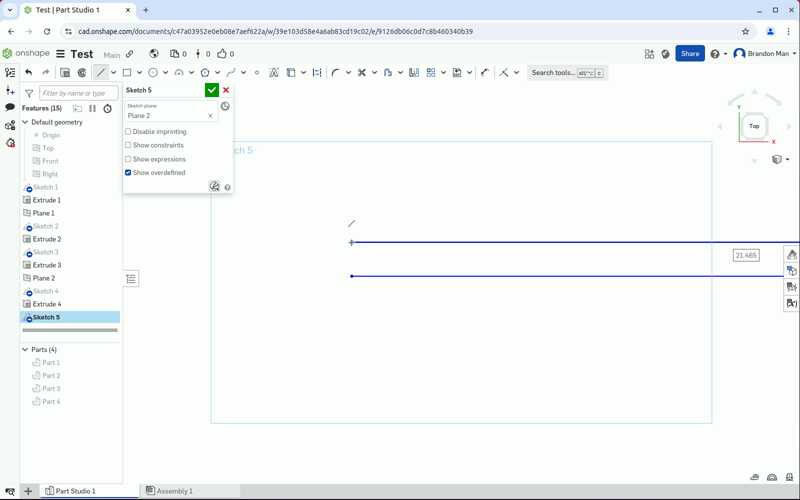
scroll(-6)
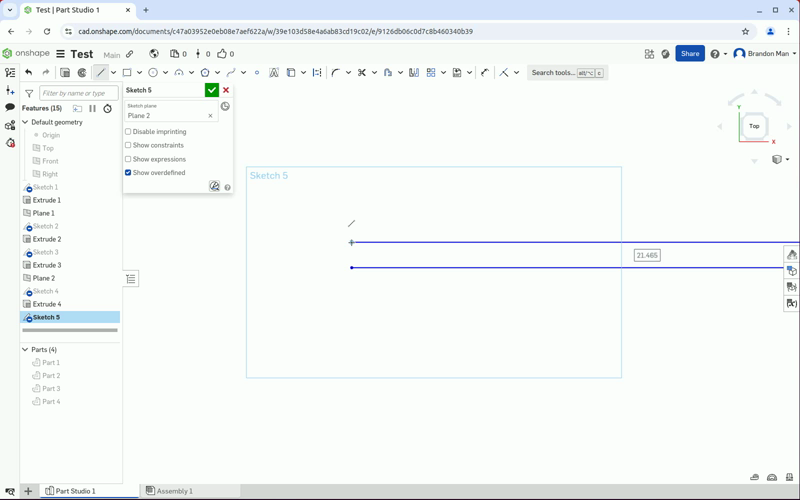
scroll(-6)
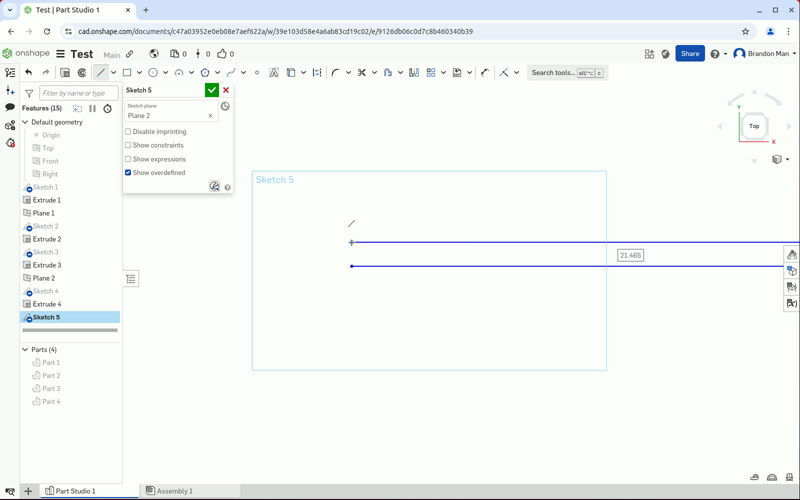
scroll(-6)
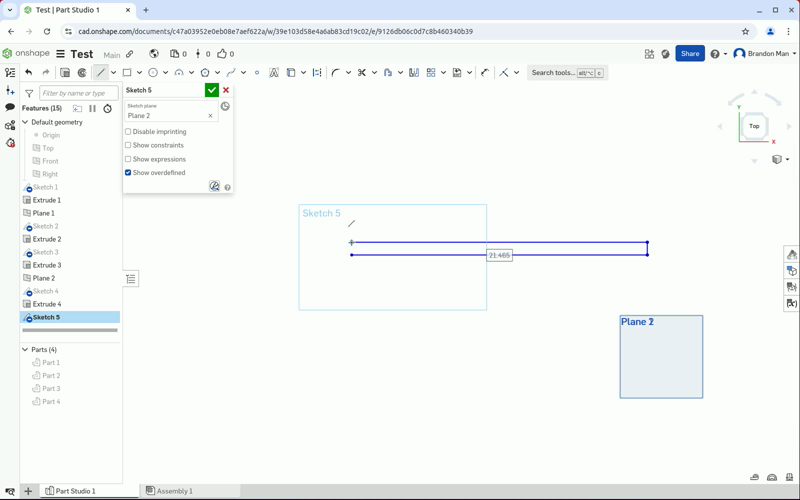
scroll(-6)
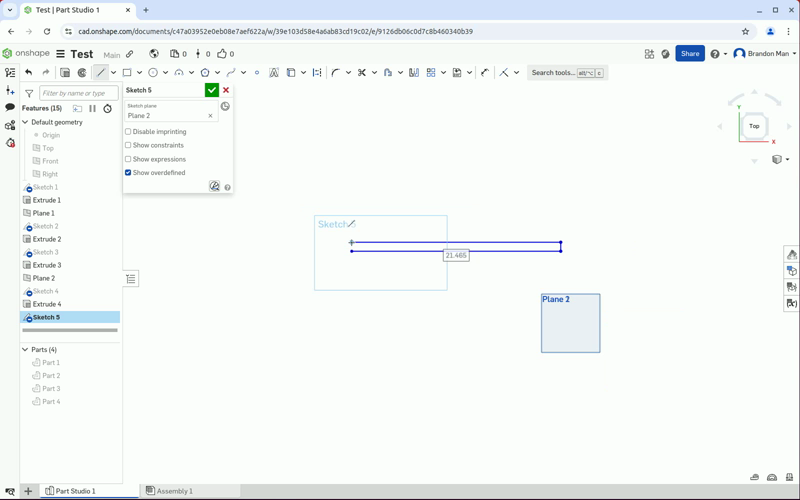
scroll(-6)
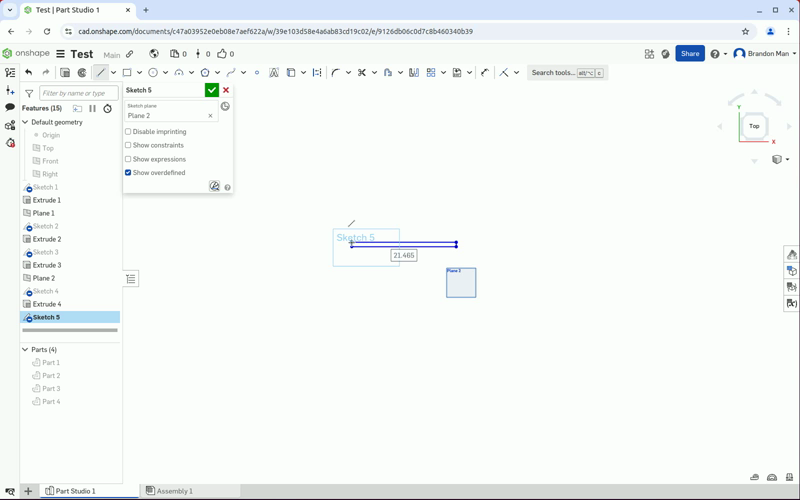
key_up(shift)
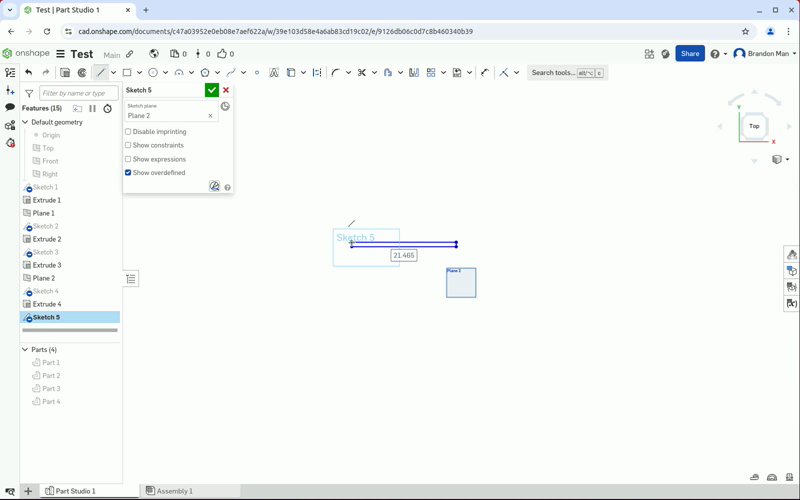
mouse_move(381, 242)
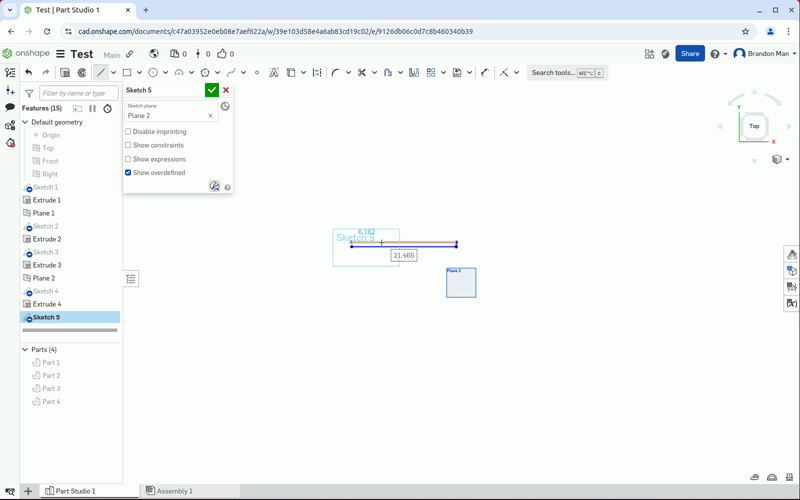
key_down(shift)
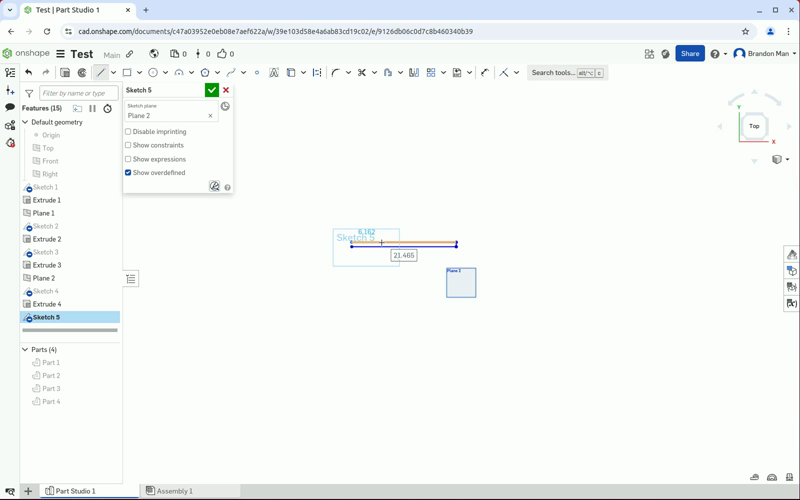
mouse_move(351, 246)
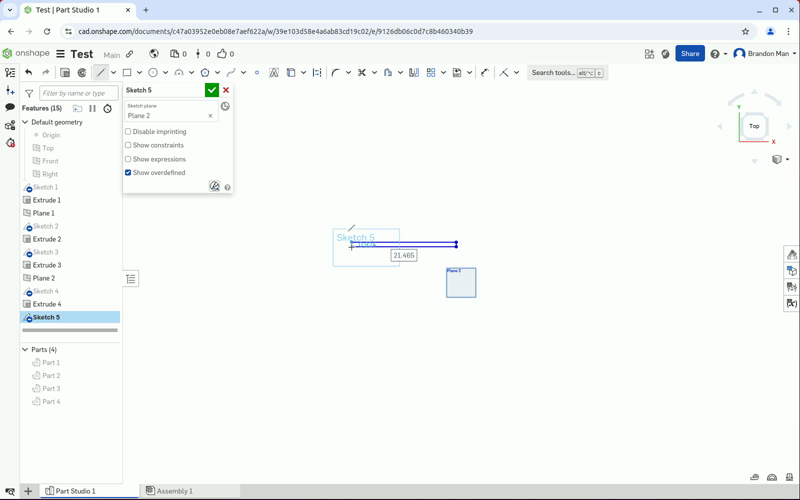
scroll(6)
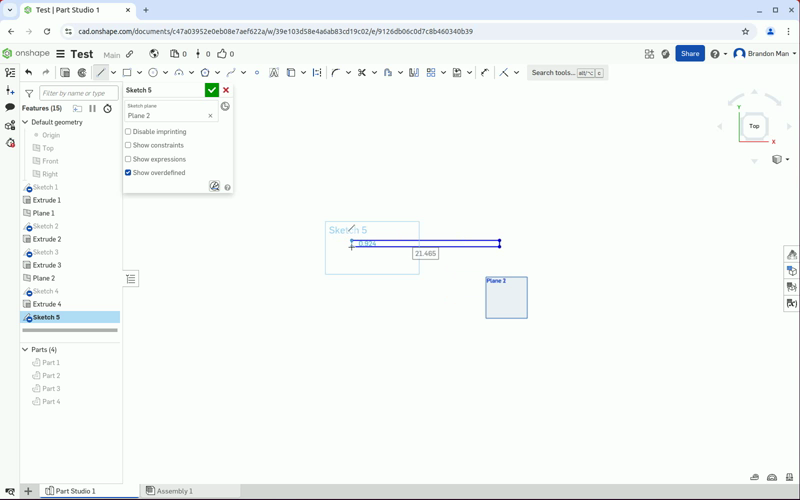
scroll(6)
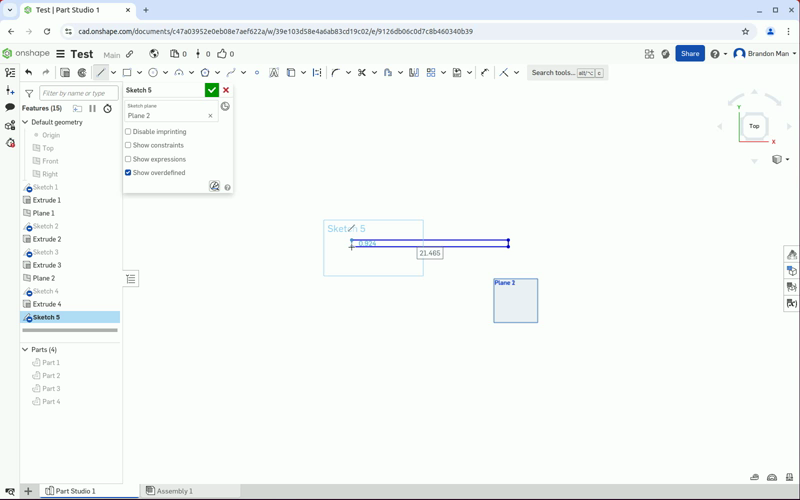
scroll(6)
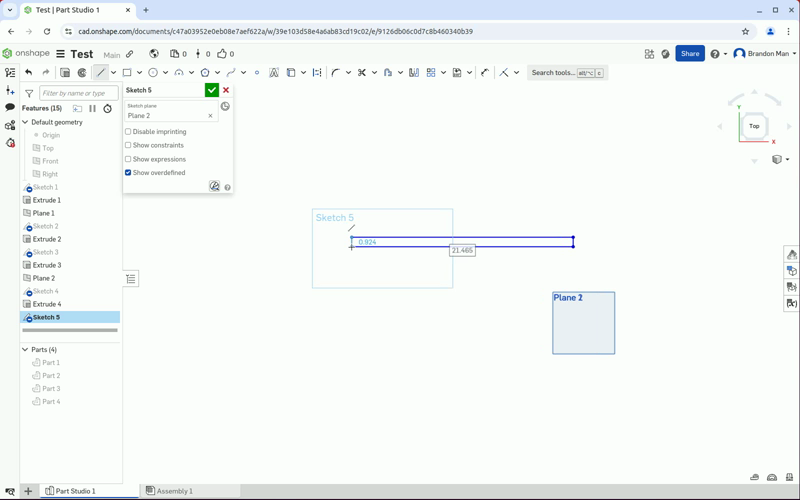
scroll(6)
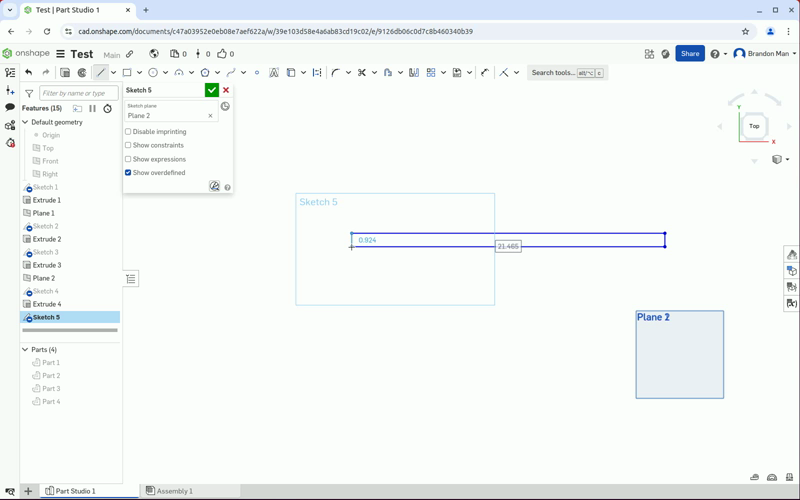
scroll(6)
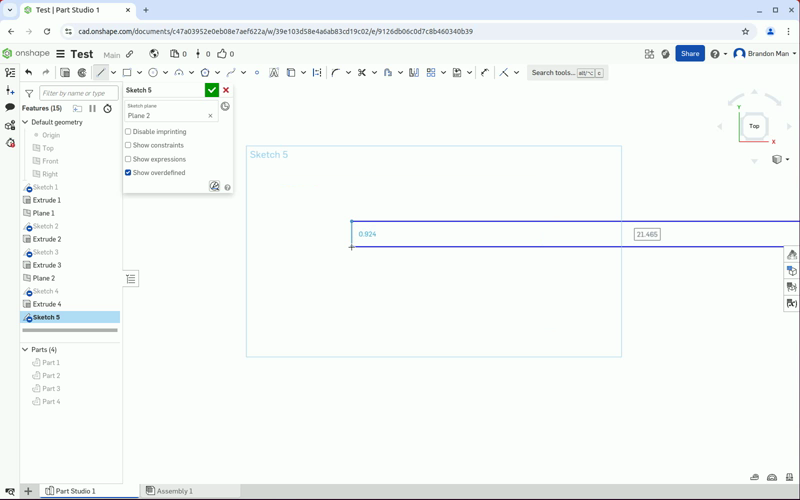
scroll(6)
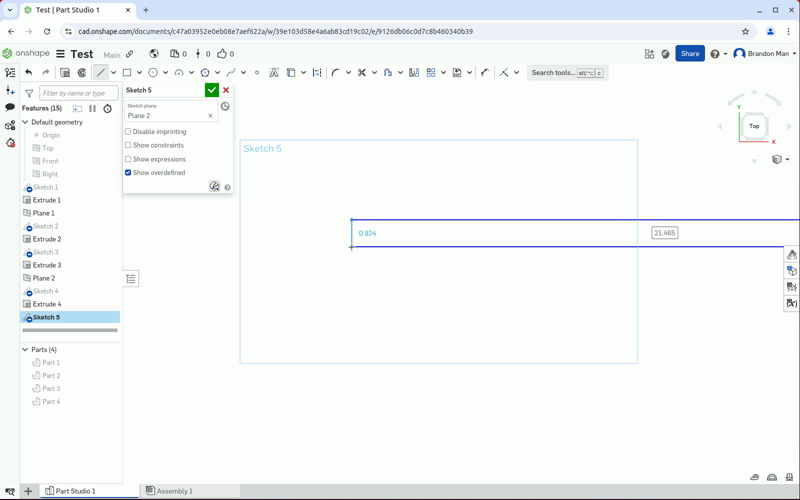
scroll(6)
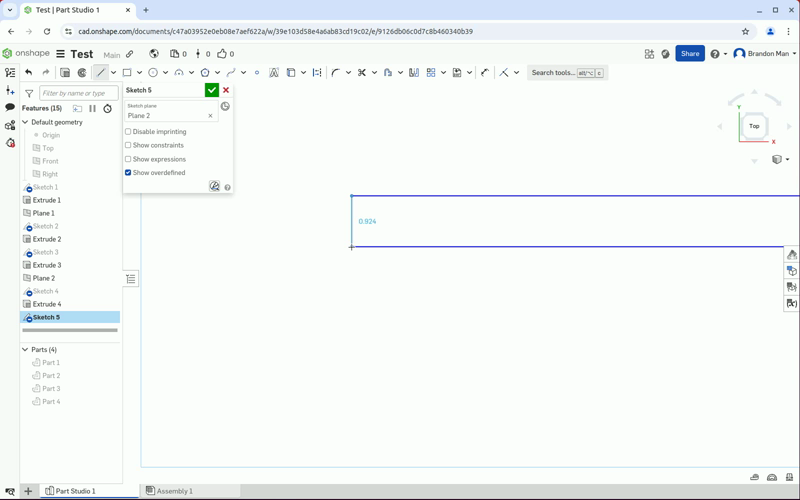
key_up(shift)
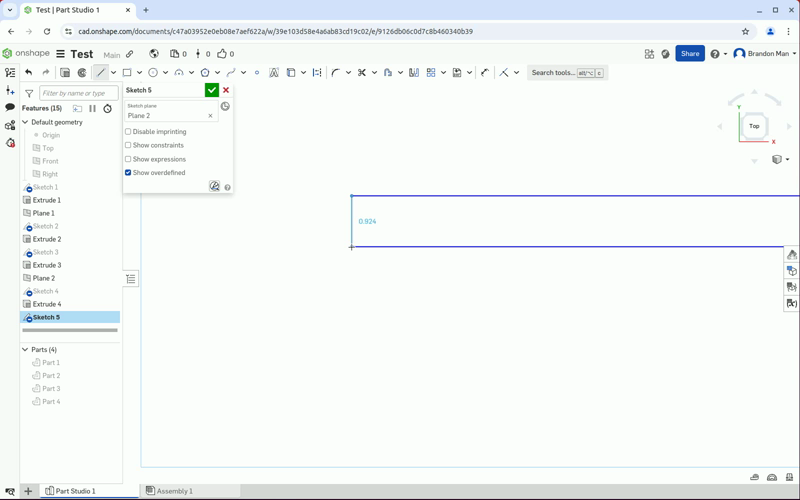
click(351, 246)
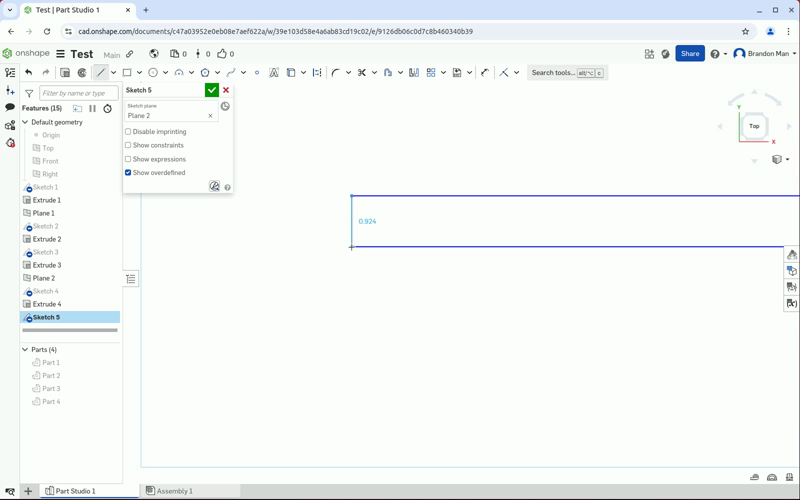
scroll(-6)
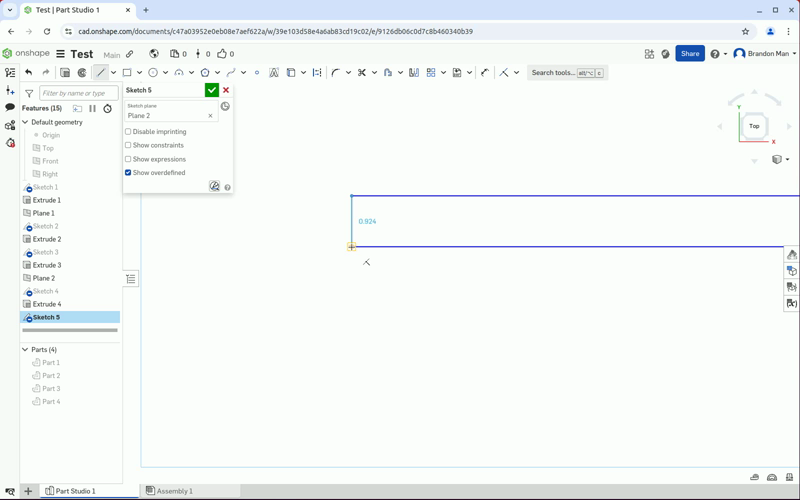
scroll(-6)
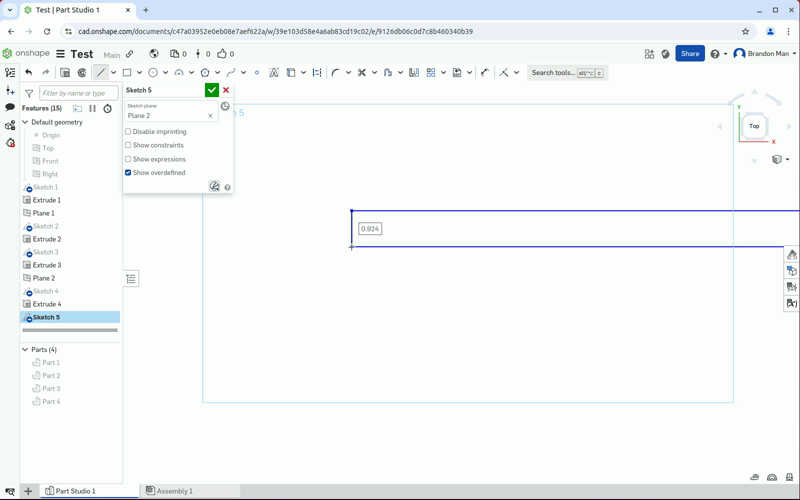
scroll(-6)
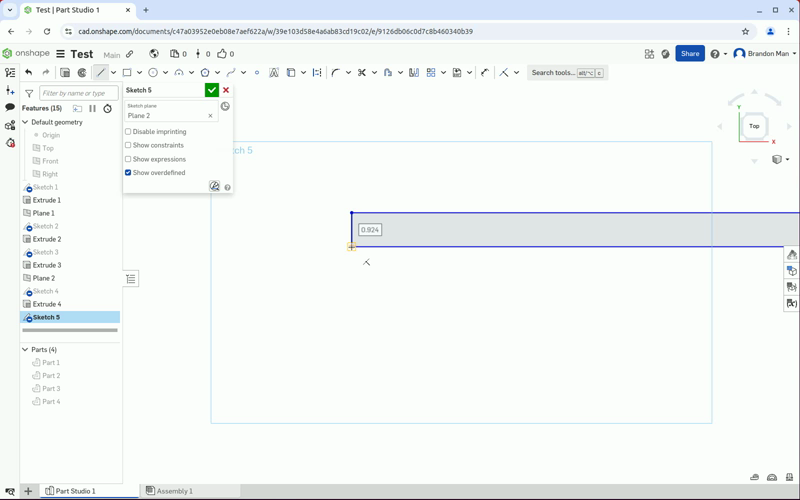
scroll(-6)
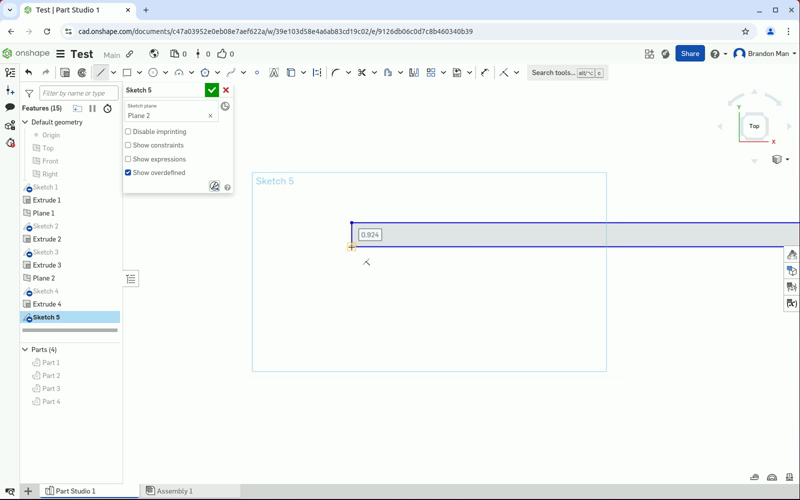
scroll(-6)
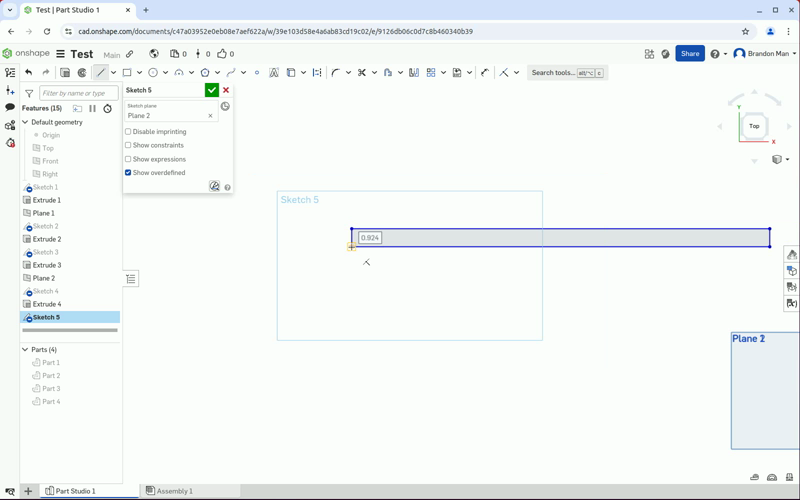
scroll(-6)
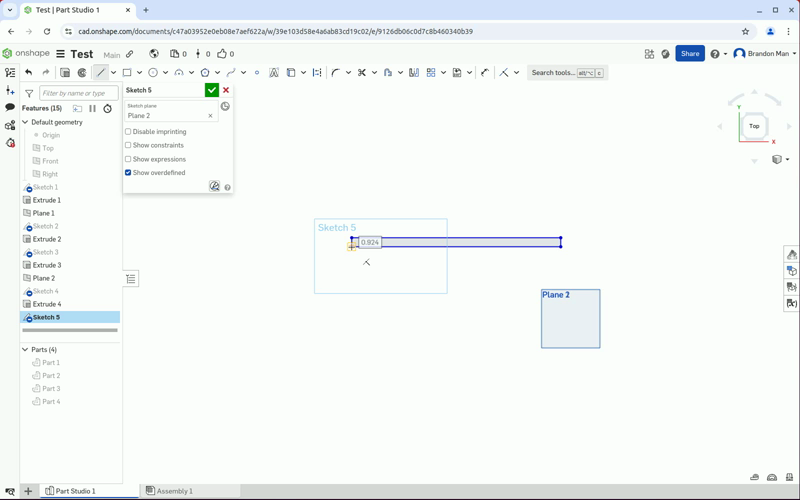
scroll(-6)
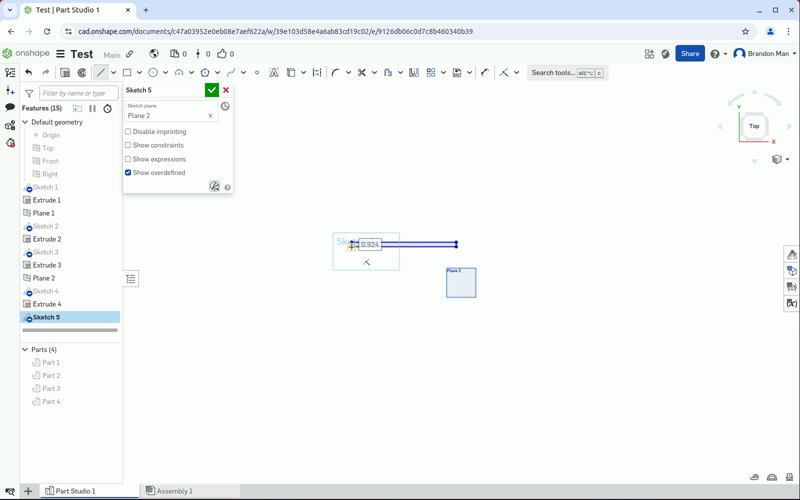
key(esc)
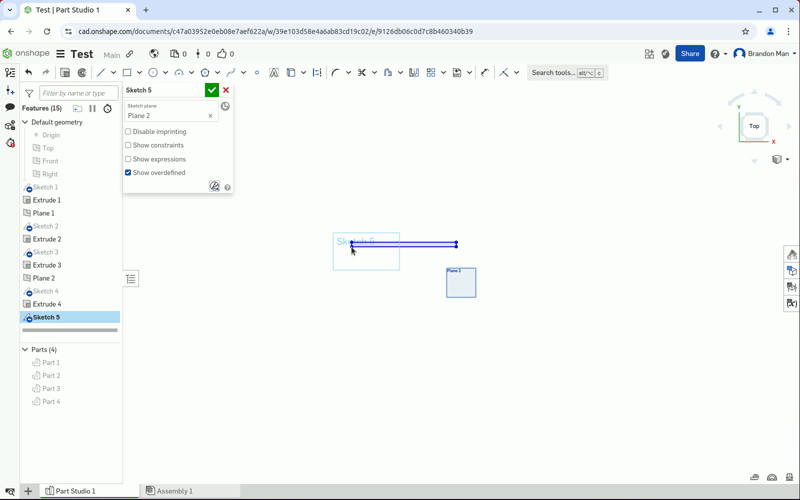
mouse_move(418, 242)
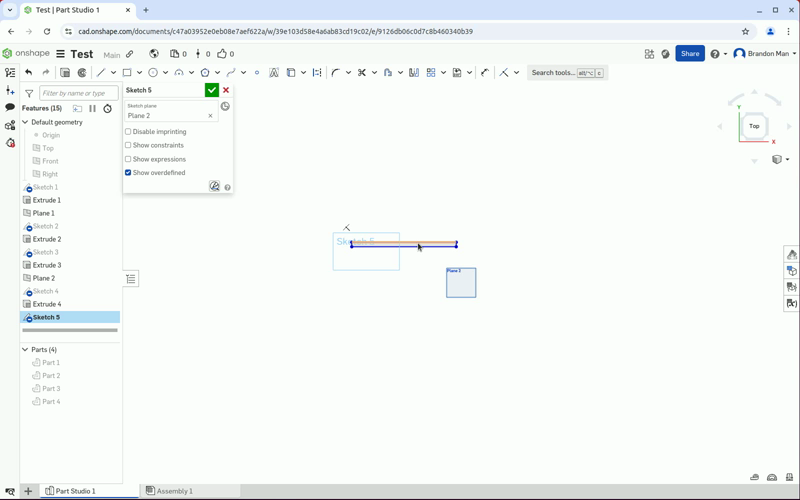
scroll(6)
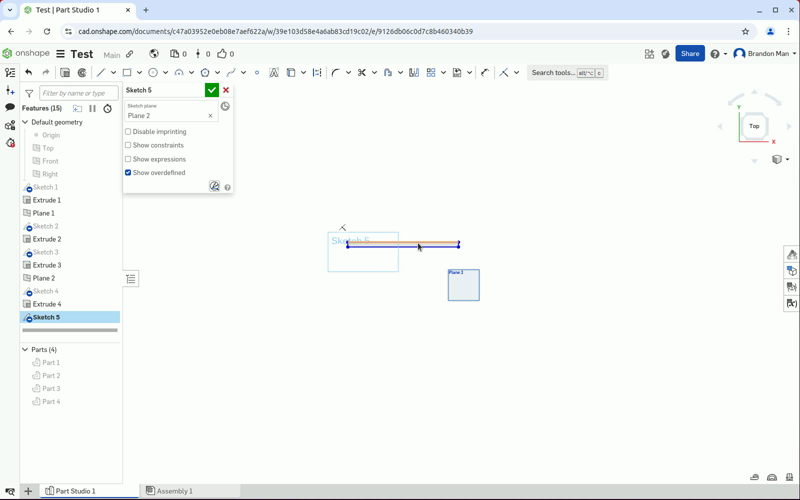
scroll(6)
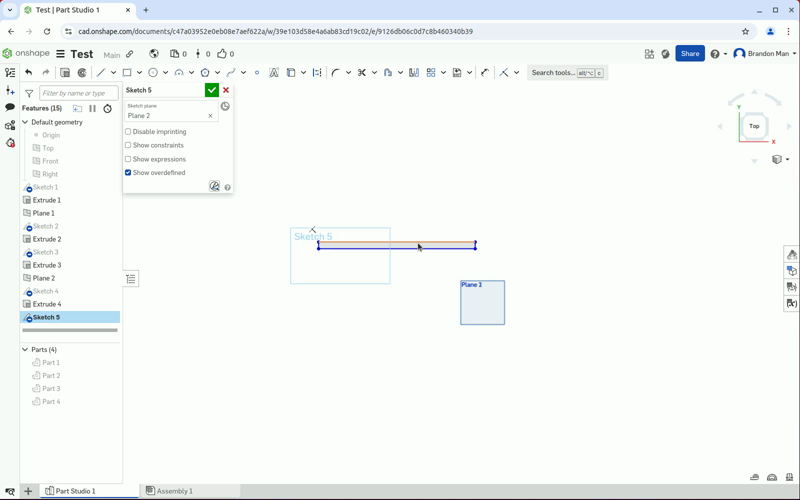
scroll(6)
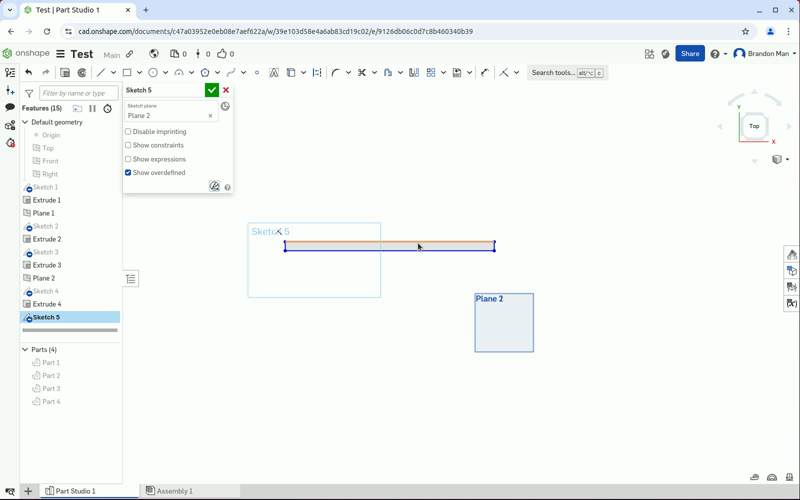
scroll(6)
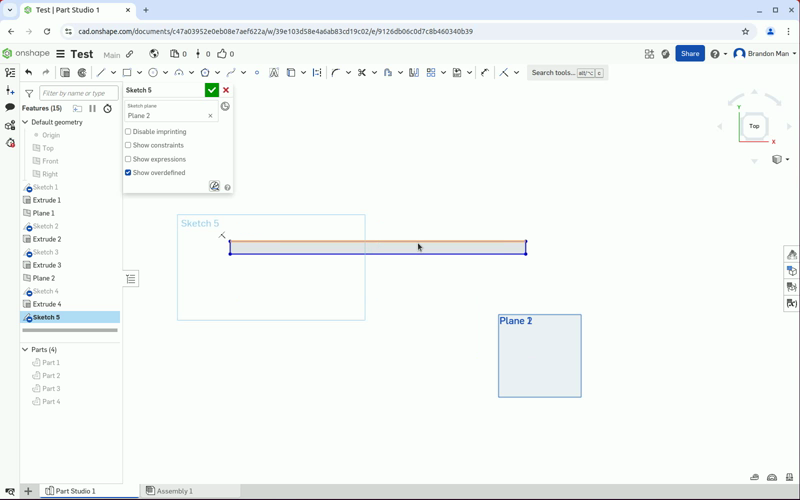
scroll(6)
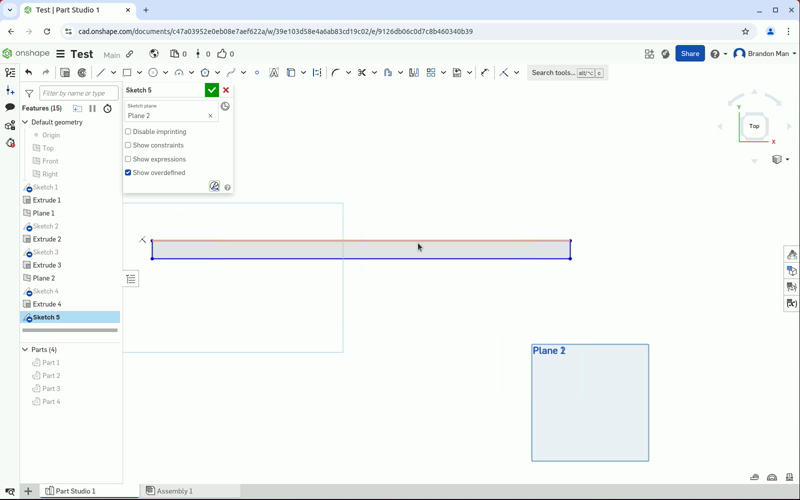
scroll(6)
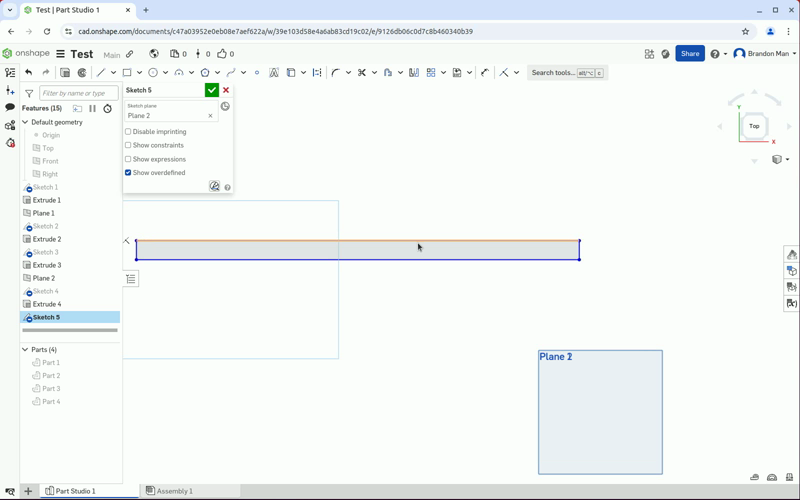
scroll(6)
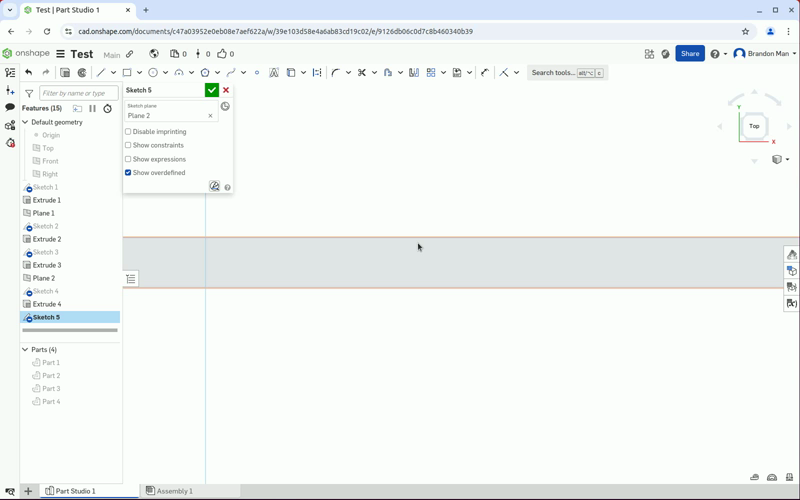
click(418, 242)
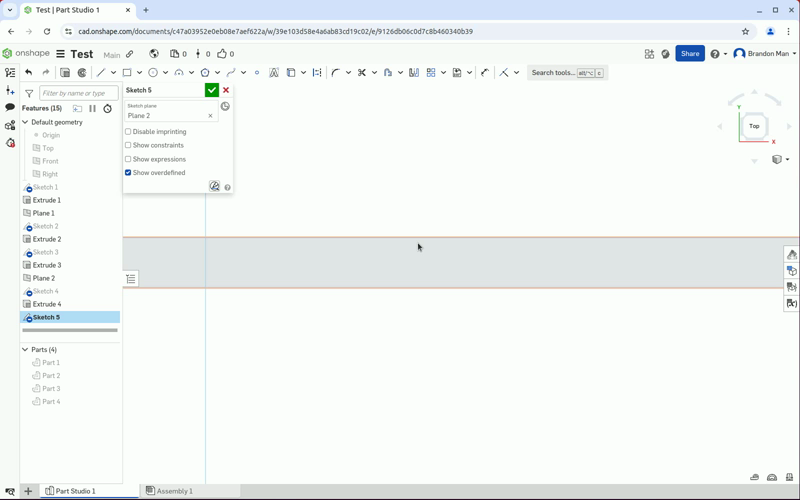
scroll(-6)
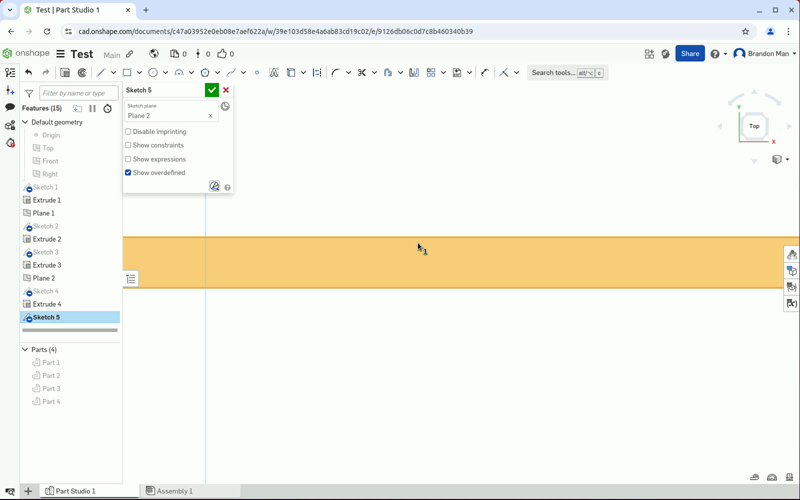
scroll(-6)
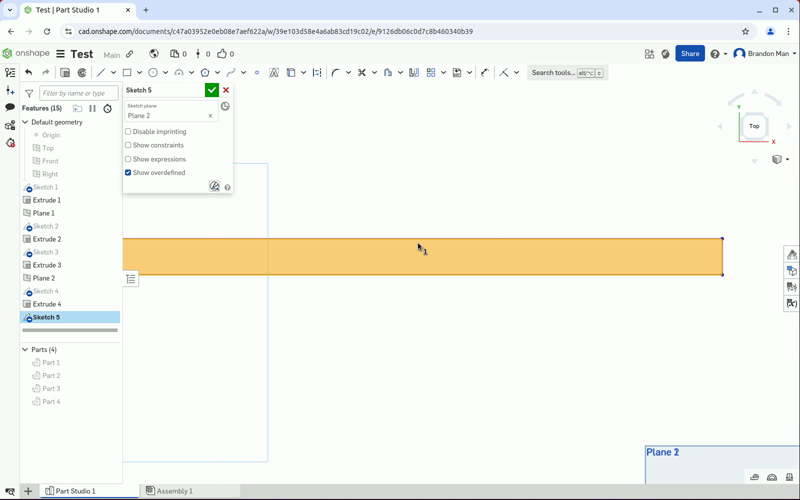
scroll(-6)
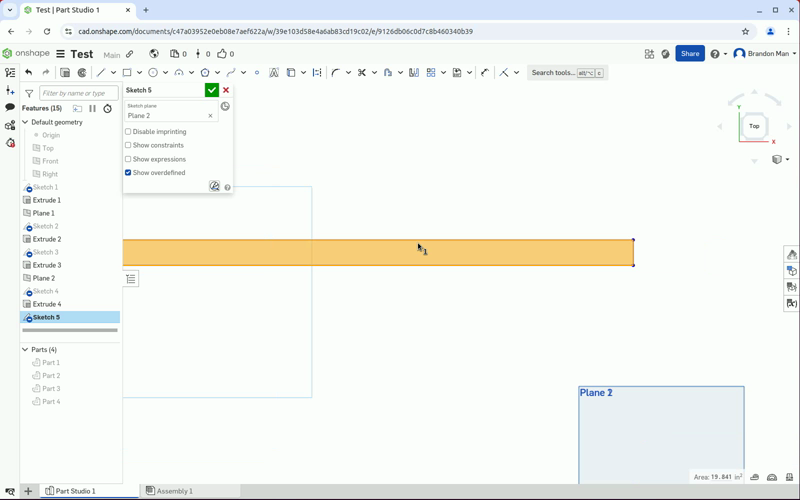
scroll(-6)
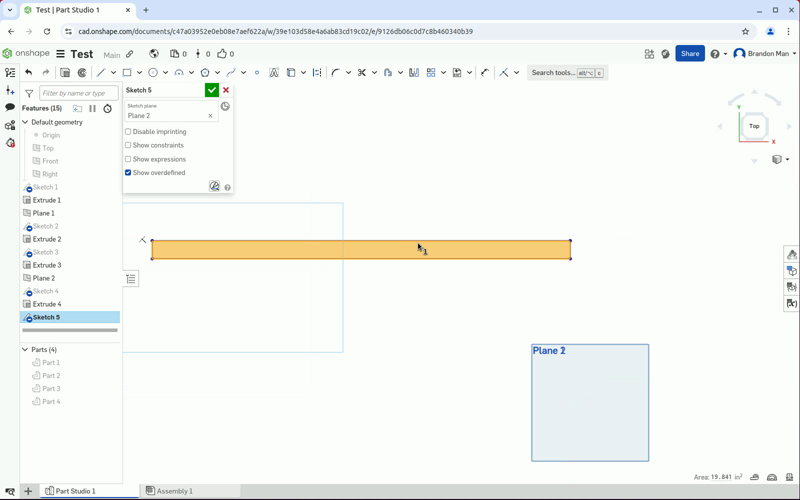
scroll(-6)
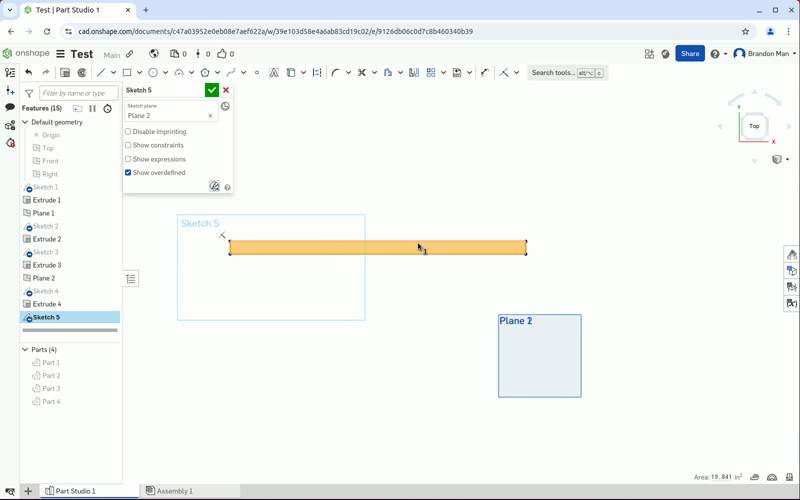
scroll(-6)
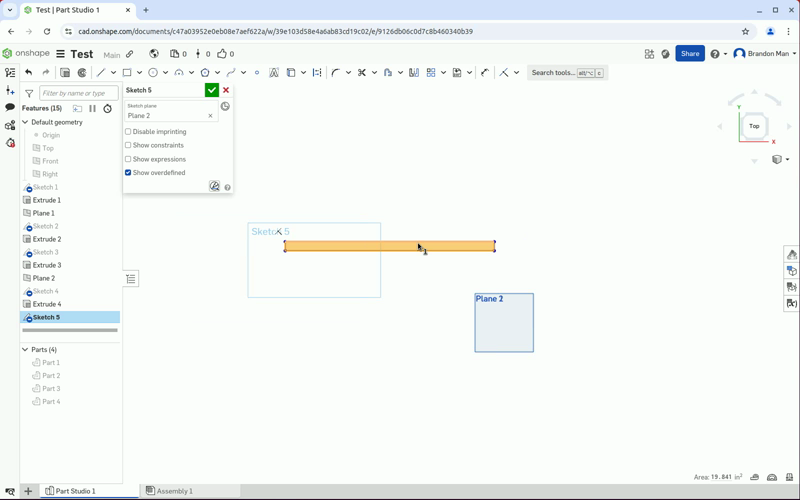
scroll(-6)
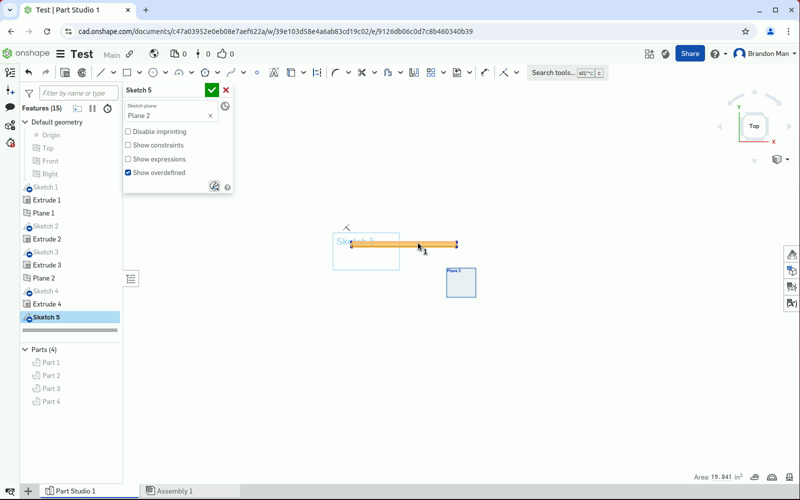
mouse_move(73, 352)
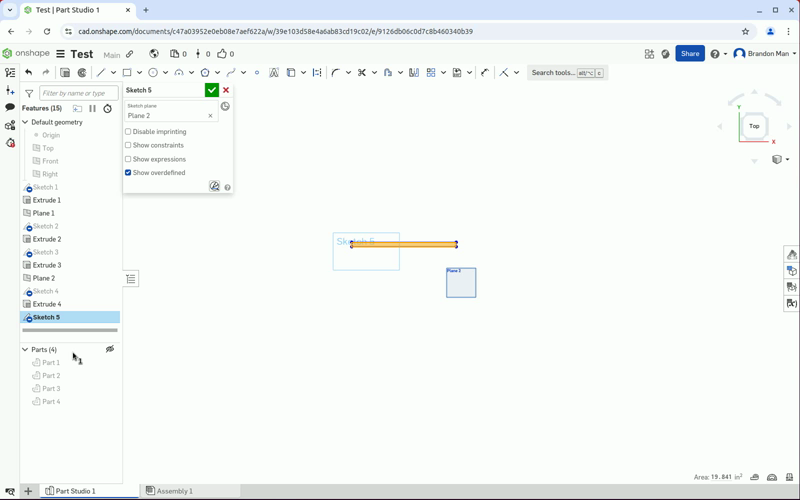
key(shift+y)
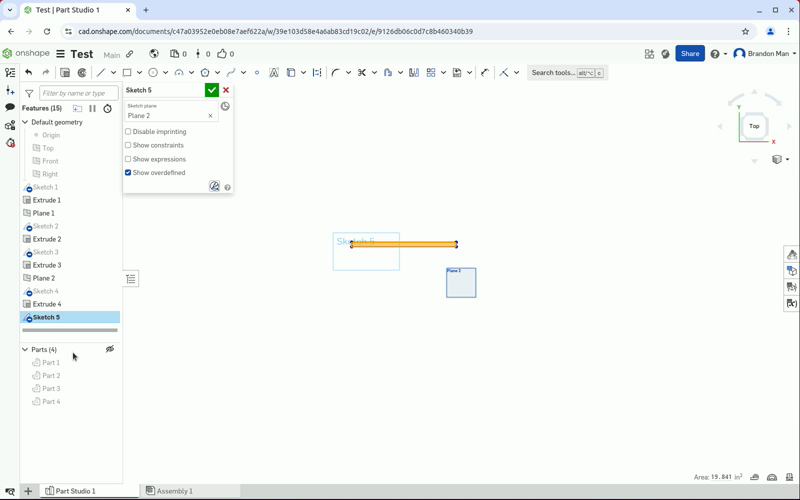
key(shift+e)
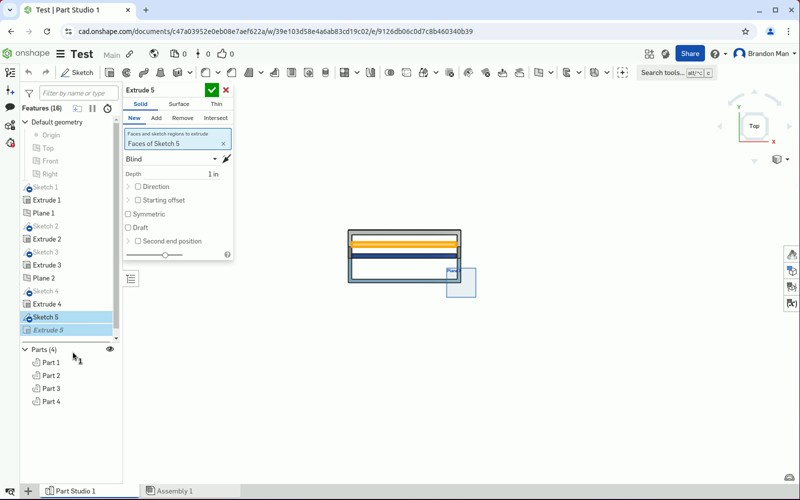
mouse_move(143, 106)
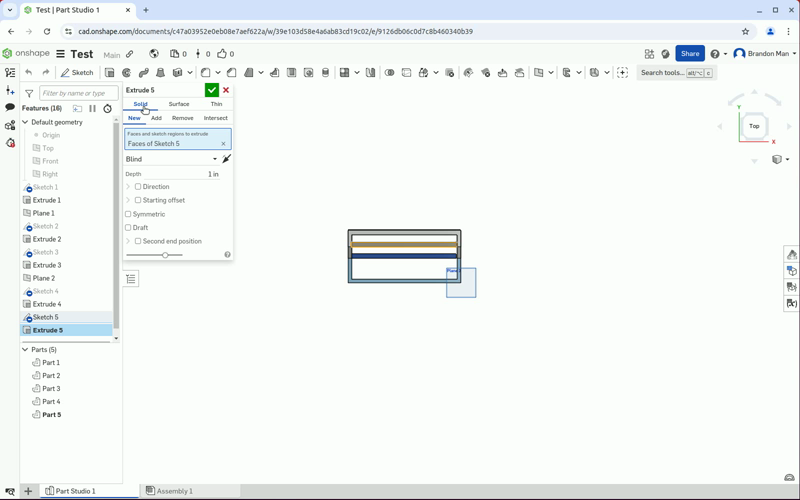
click(143, 106)
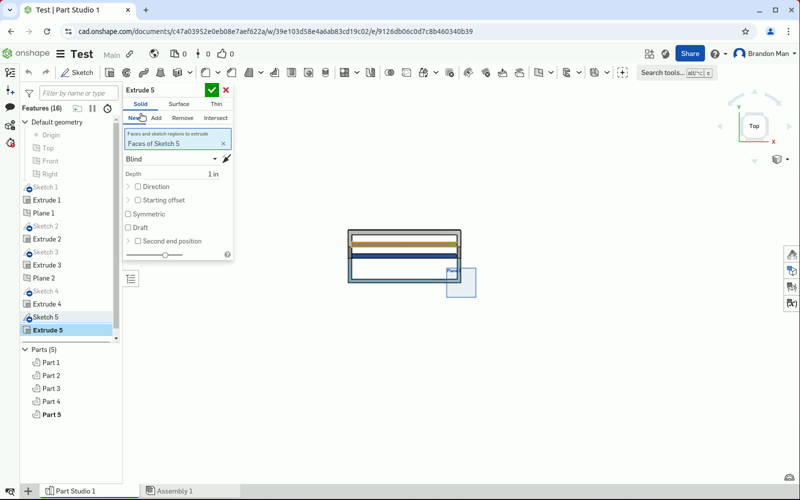
mouse_move(137, 120)
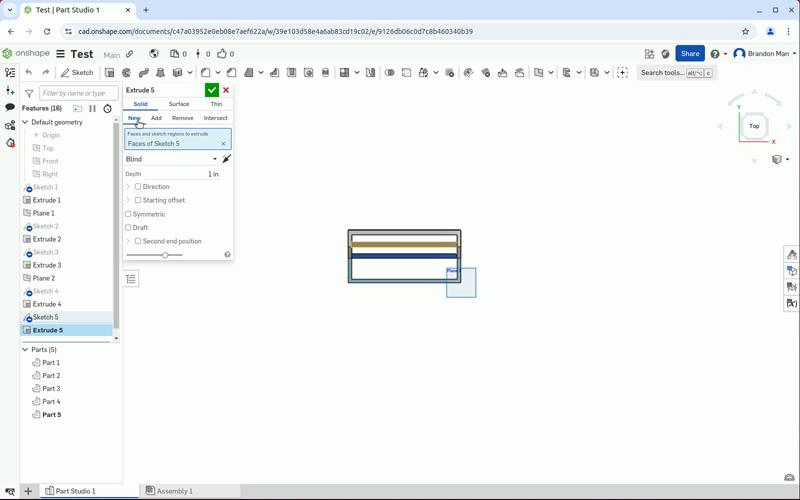
click(137, 120)
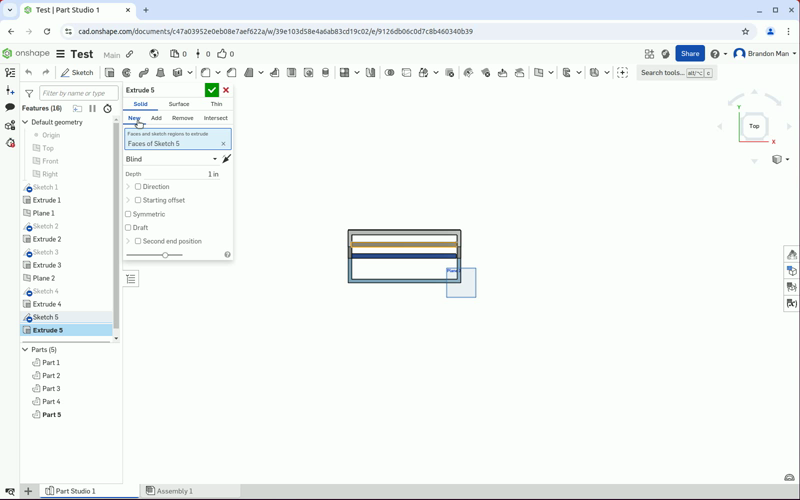
key(tab, 4)
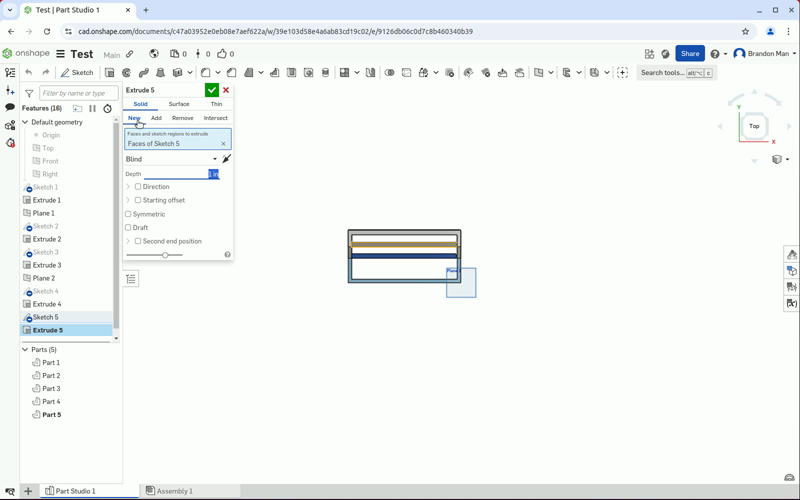
text(1.685)
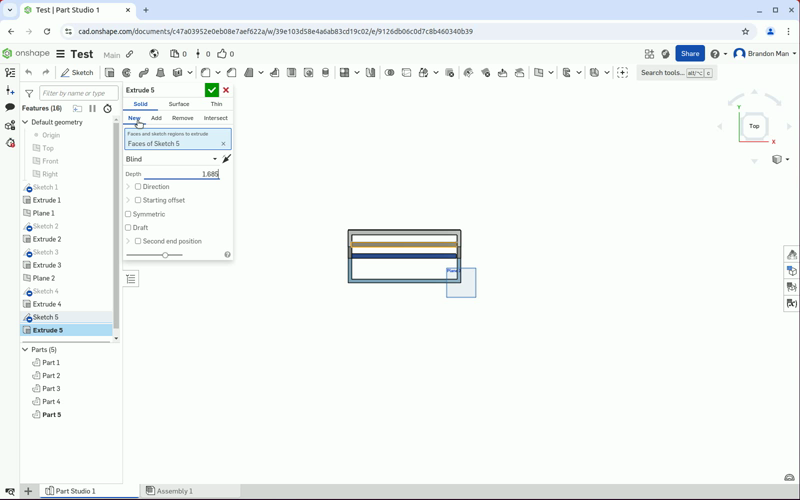
key(enter)
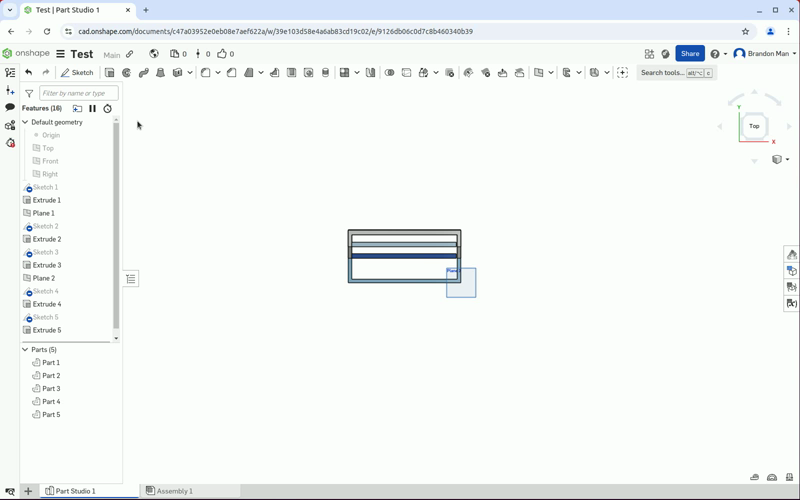
key(shift+h)
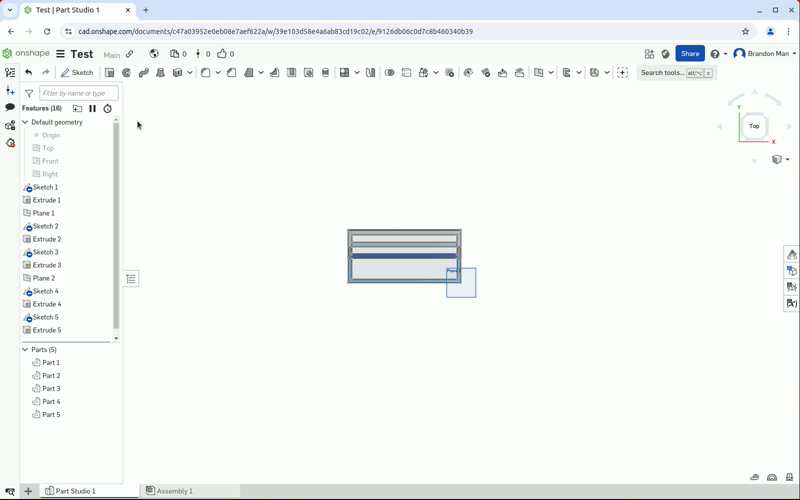
key(shift+h)
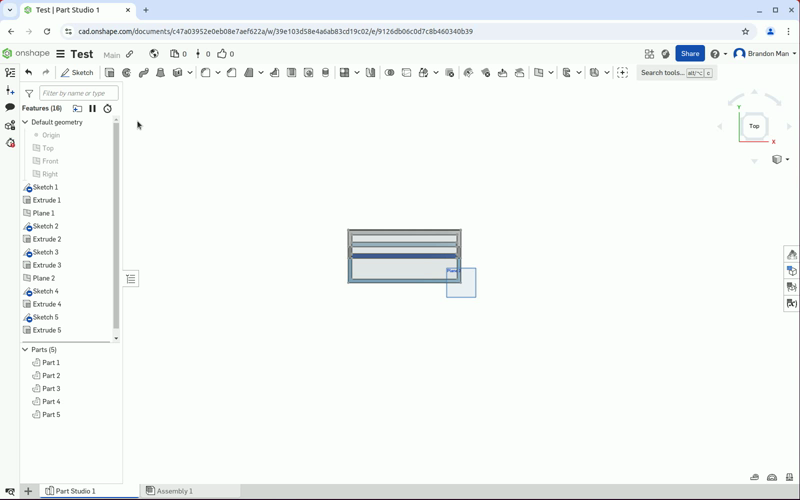
key(shift+7)
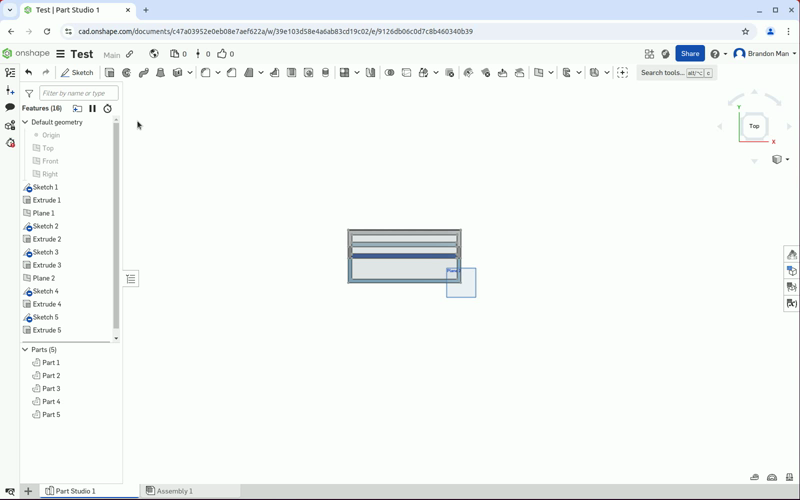
key(up, 3)
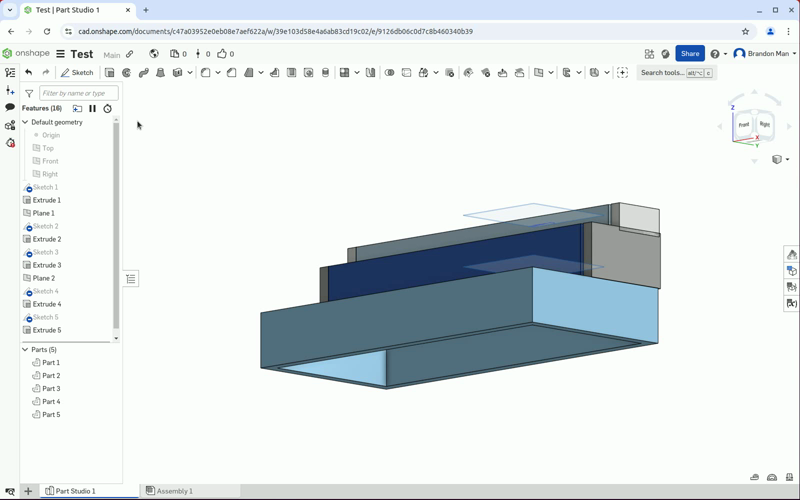
key(left, 3)
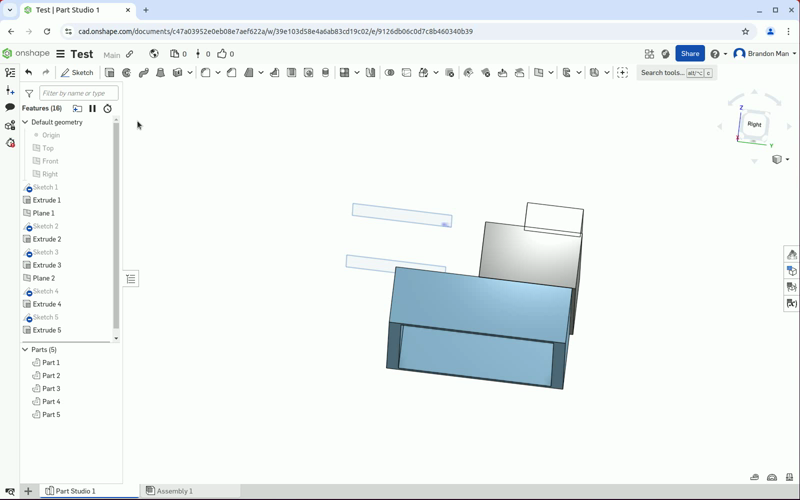
key(right, 3)
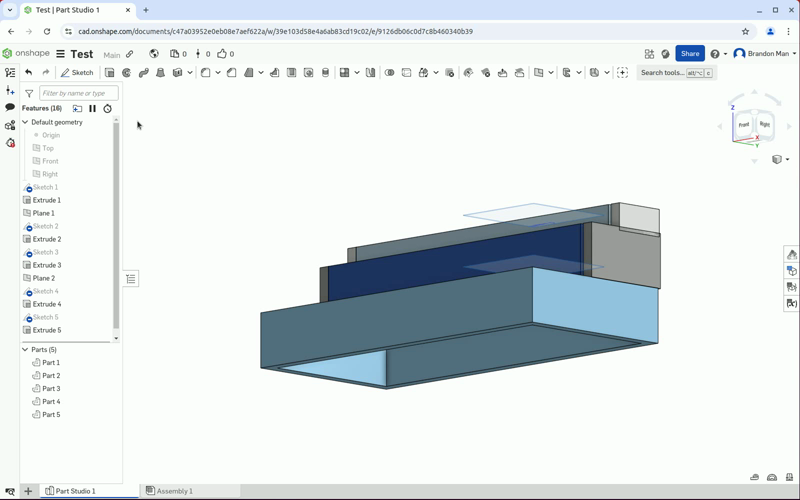
key(down, 3)
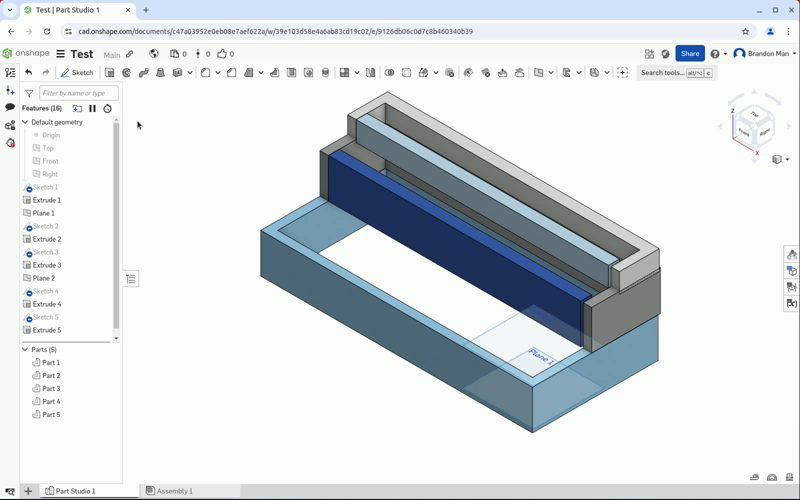
mouse_move(69, 189)
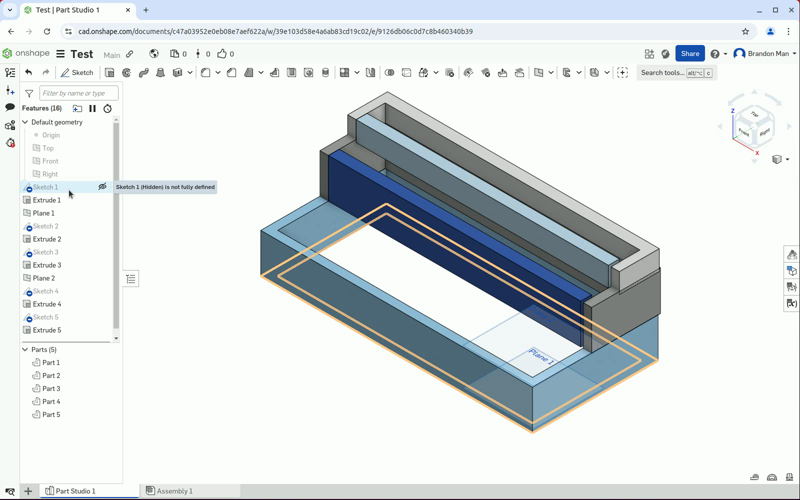
click(69, 189)